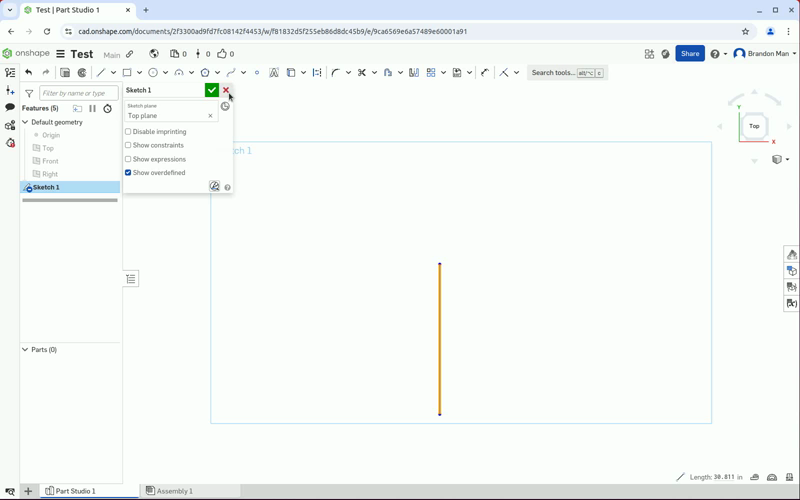
key(shift+h)
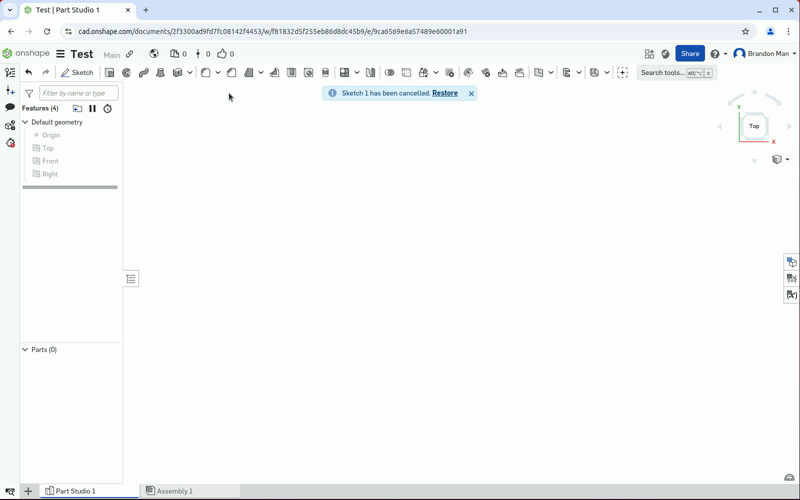
mouse_move(73, 352)
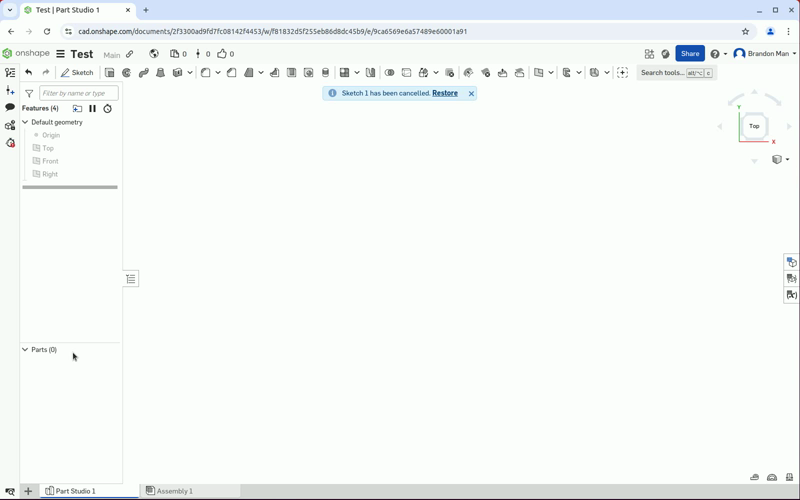
key(y)
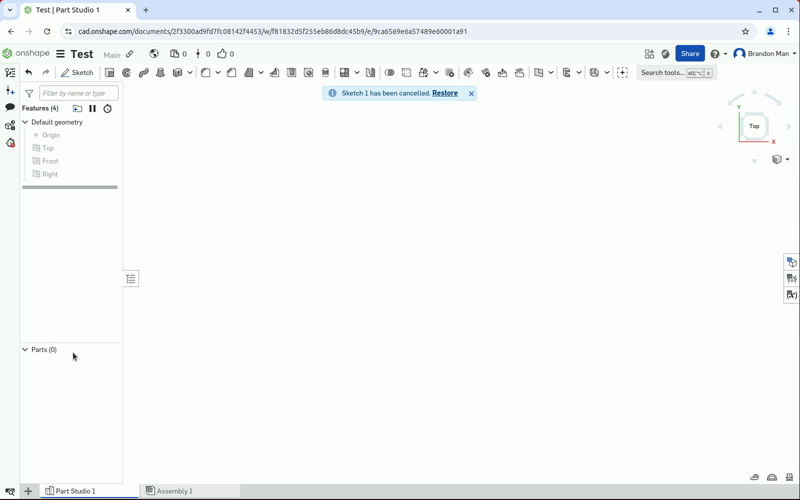
key(shift+p)
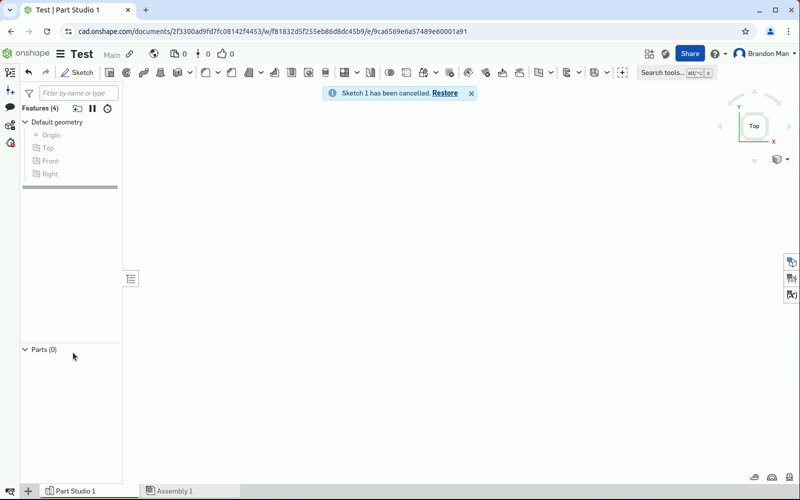
key(space)
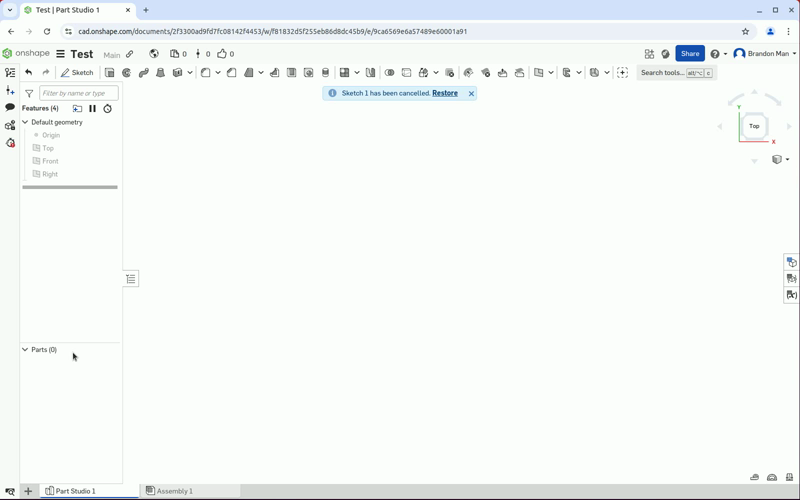
key_down(shift)
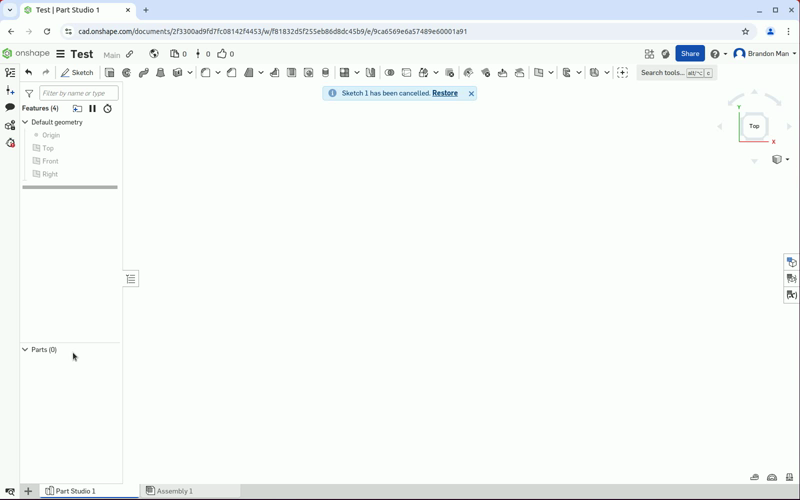
key(up)
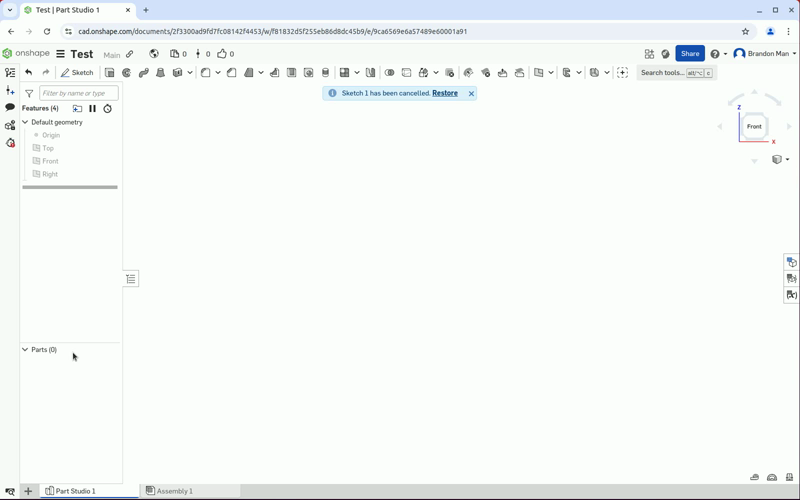
key_up(shift)
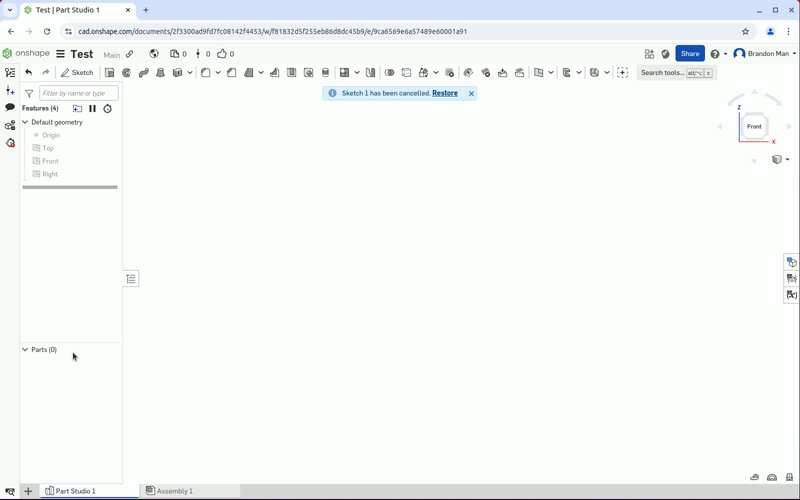
mouse_move(73, 352)
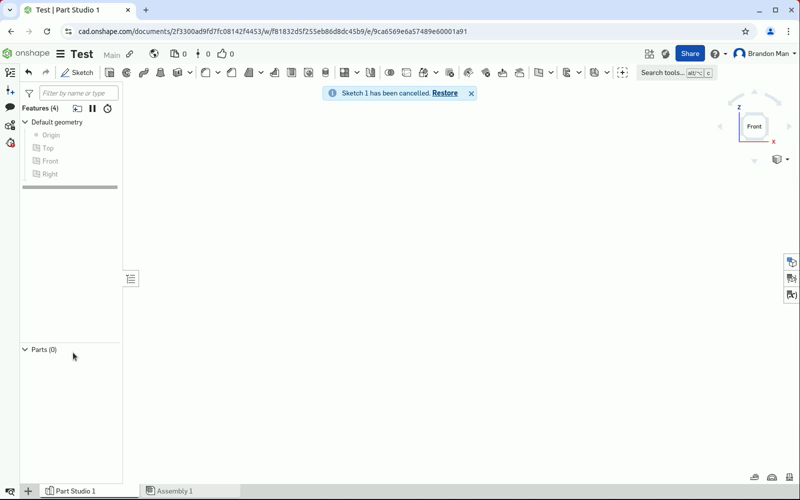
key(shift+y)
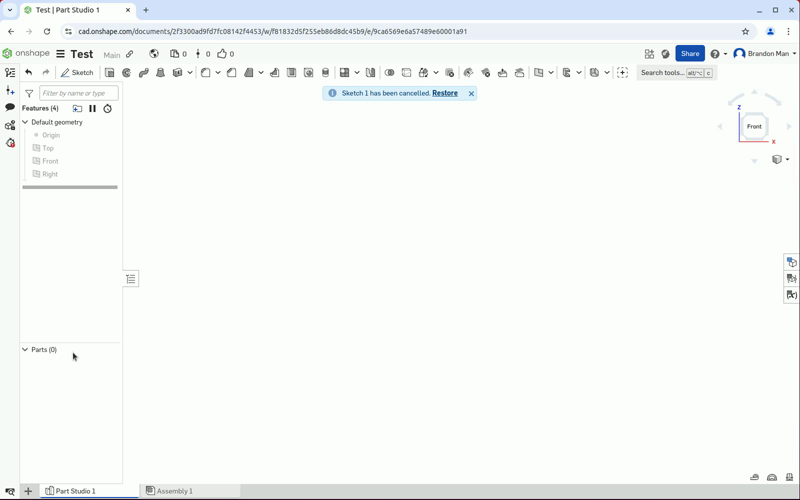
key(shift+s)
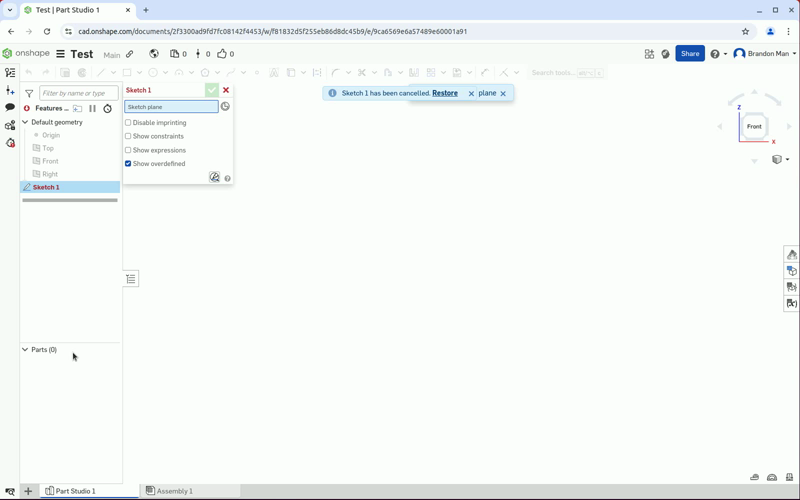
mouse_move(73, 163)
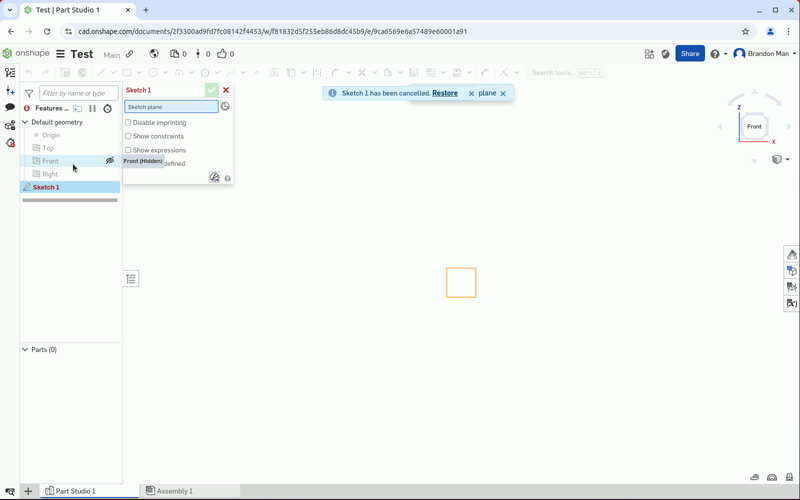
click(73, 163)
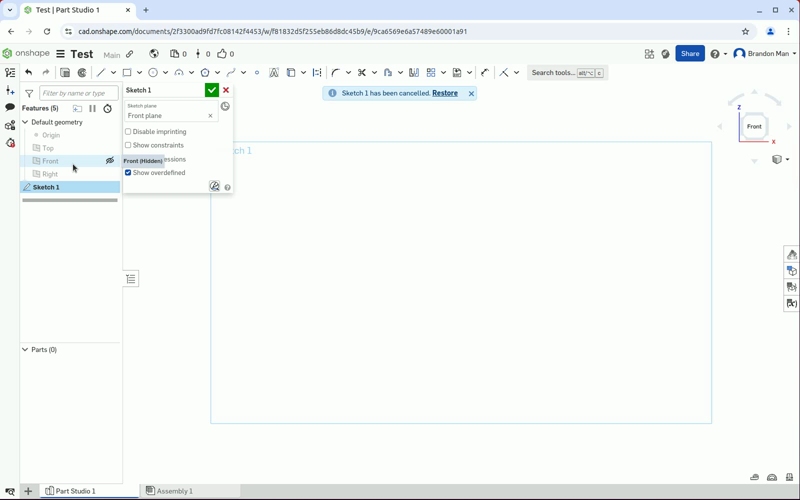
mouse_move(73, 352)
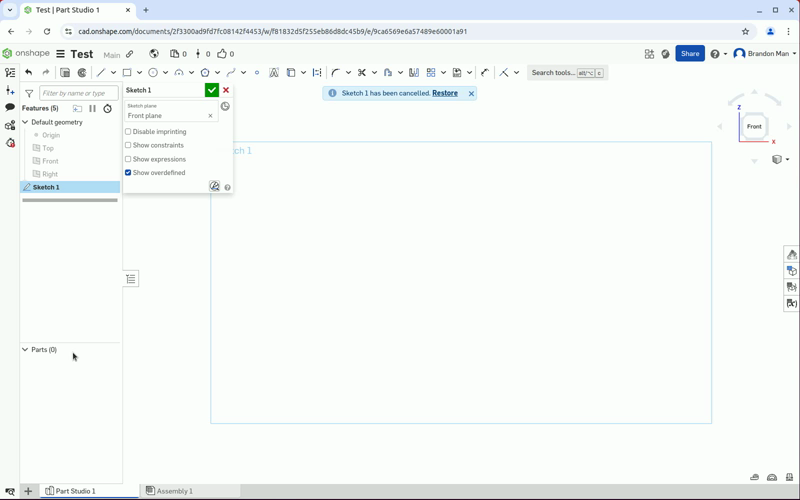
key(y)
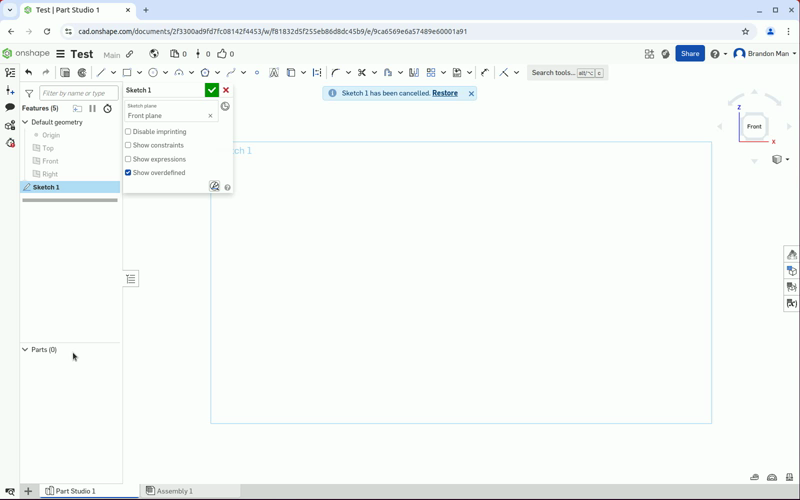
key(l)
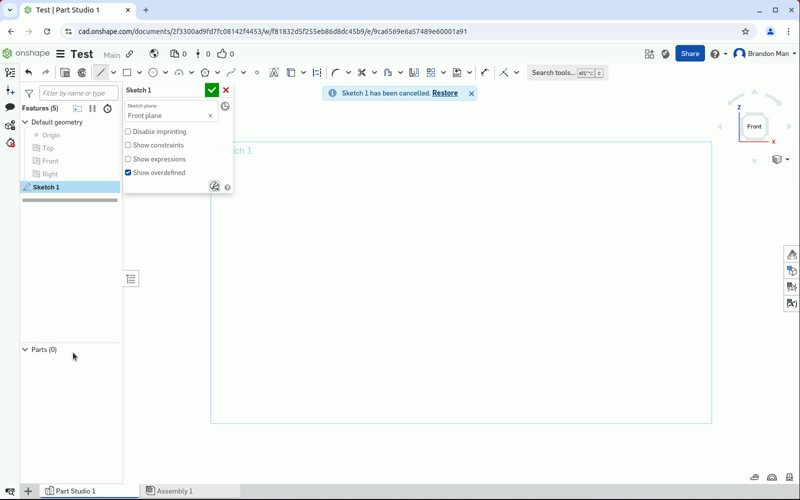
key_down(shift)
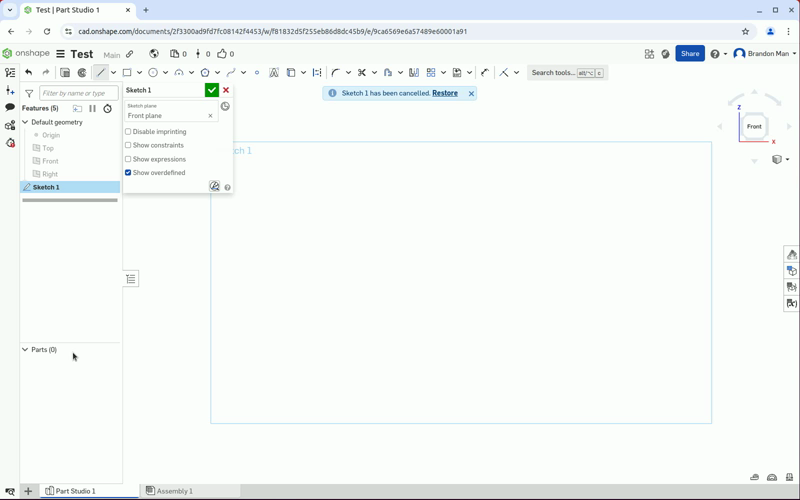
mouse_move(460, 282)
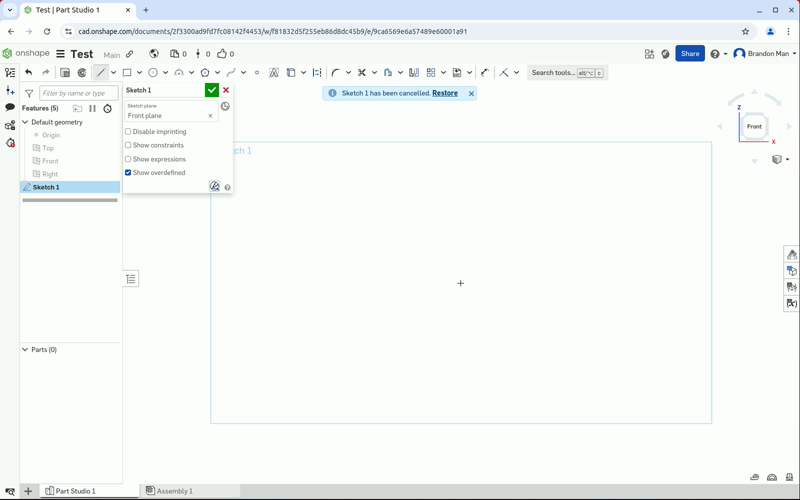
click(460, 282)
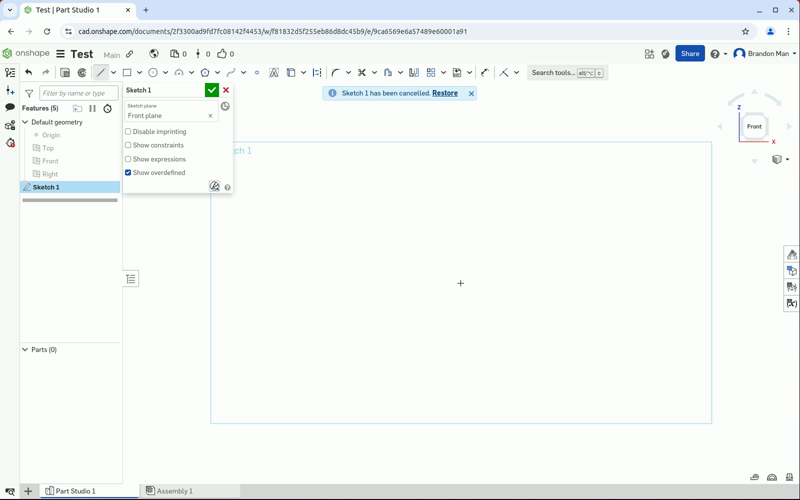
key_up(shift)
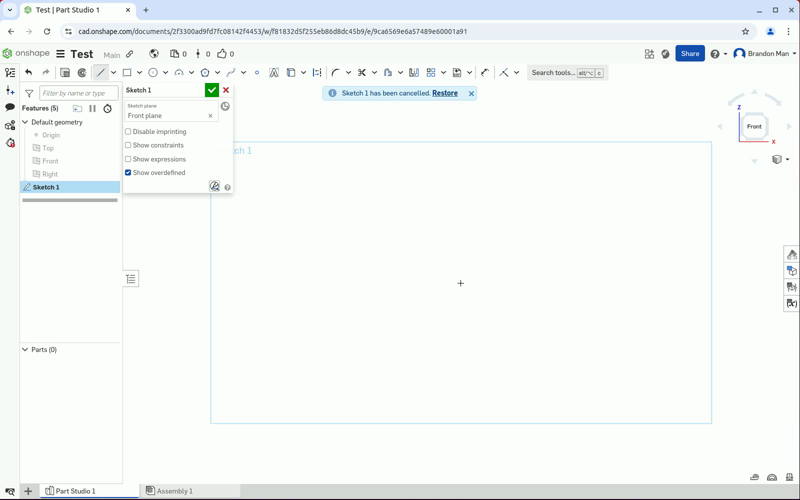
key_down(shift)
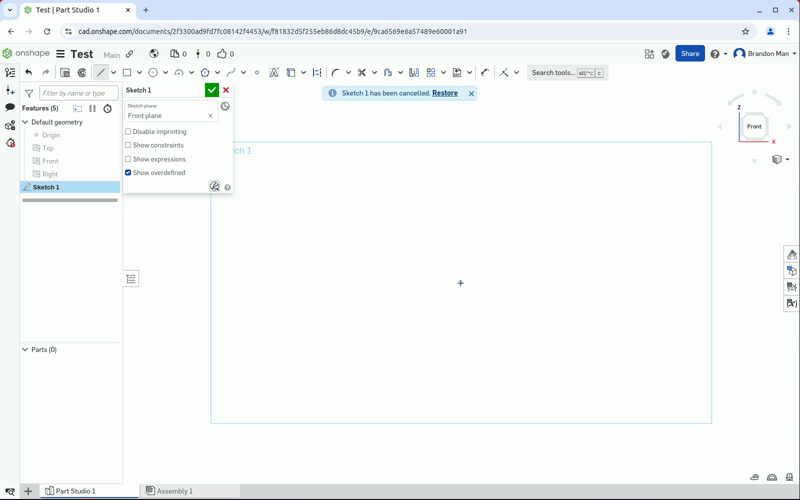
mouse_move(490, 282)
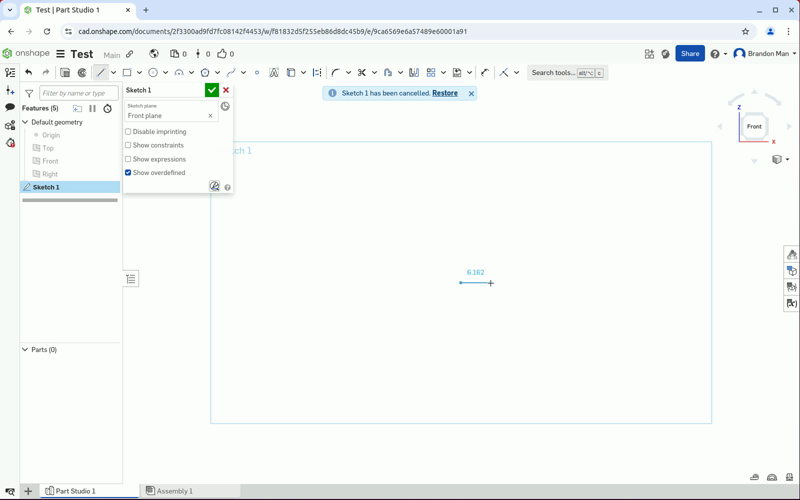
mouse_move(509, 282)
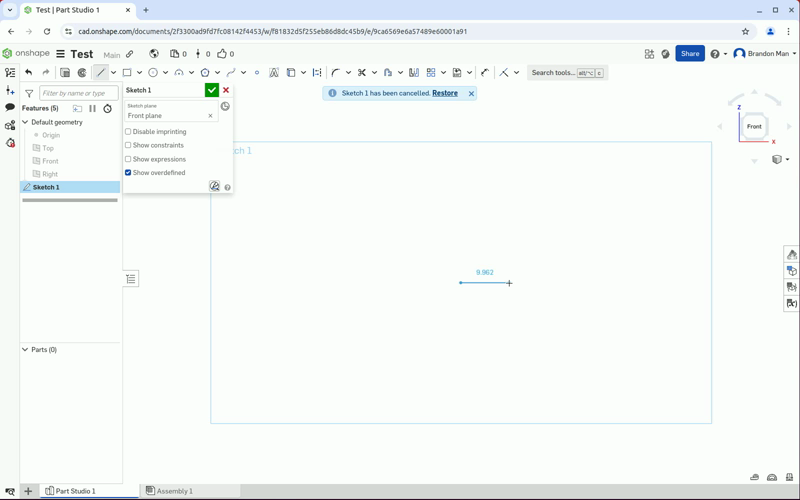
click(509, 282)
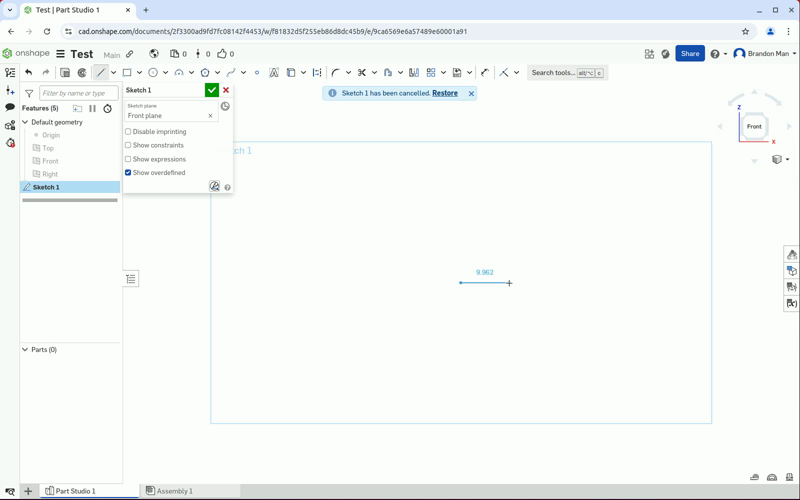
key_up(shift)
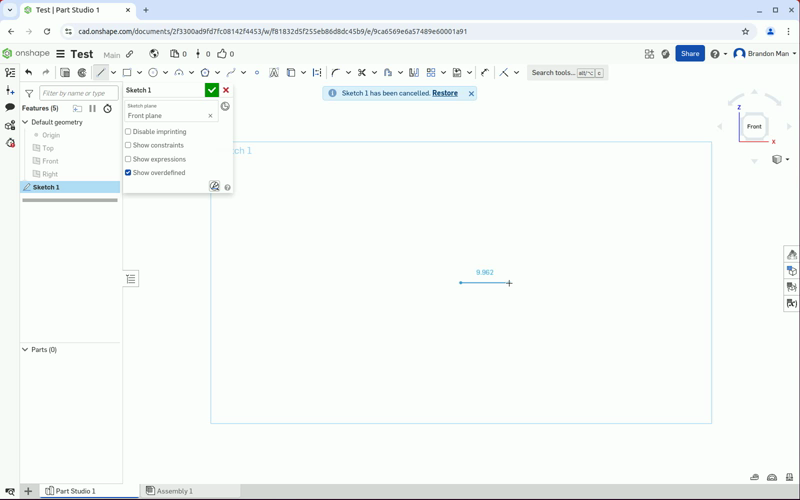
key_down(shift)
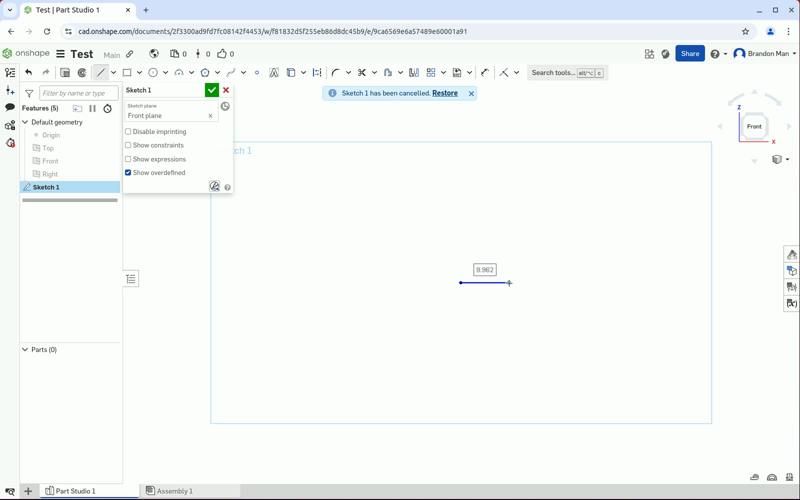
mouse_move(539, 282)
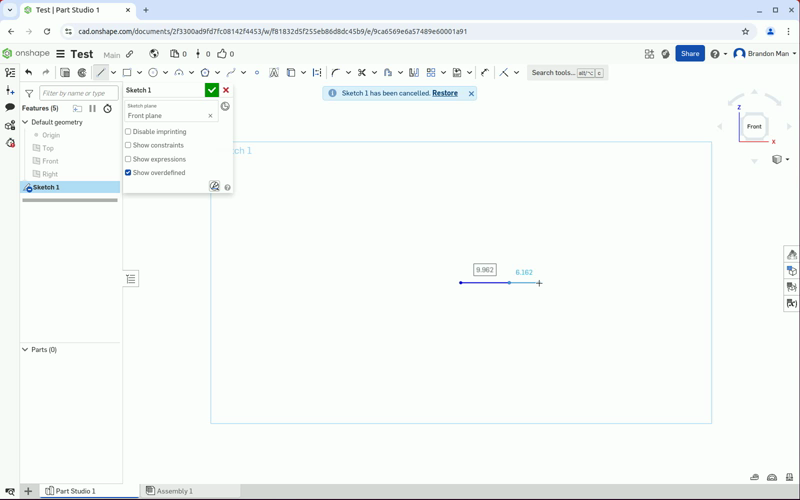
mouse_move(509, 266)
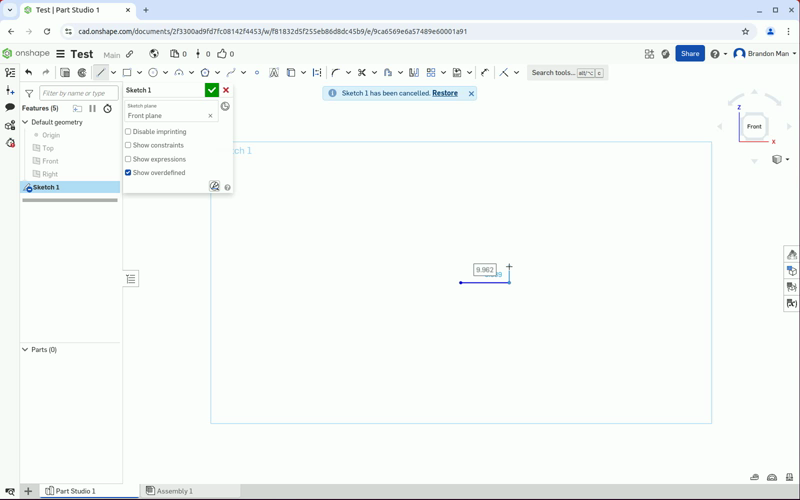
click(509, 266)
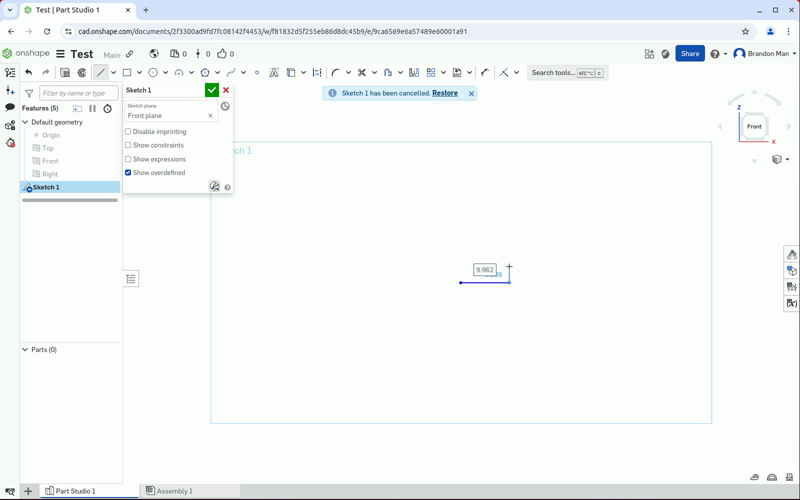
key_up(shift)
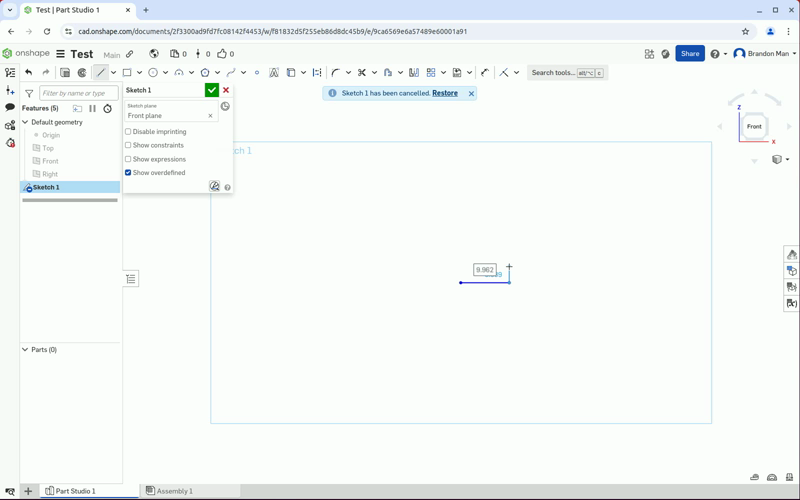
key_down(shift)
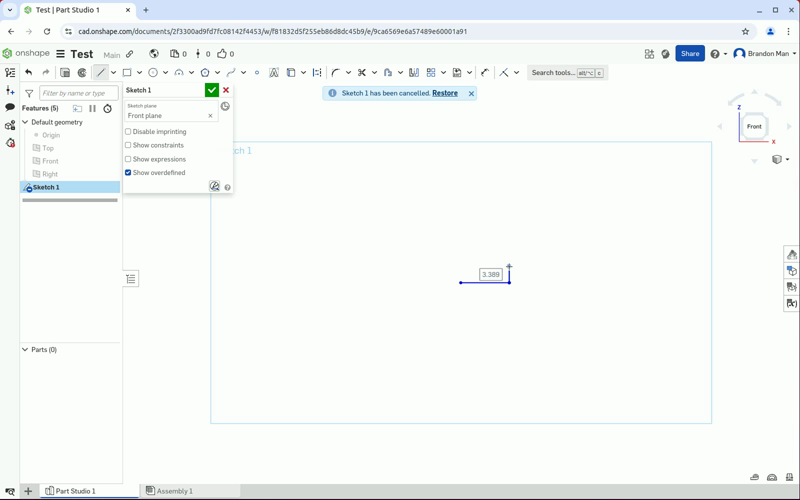
mouse_move(573, 266)
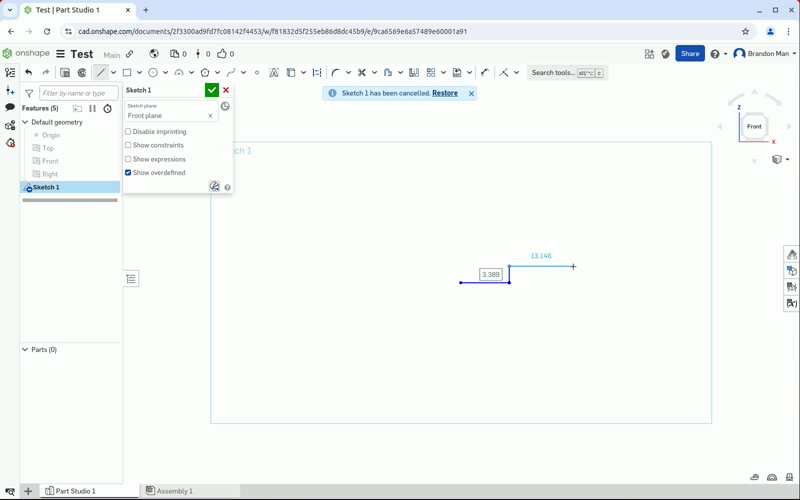
click(573, 266)
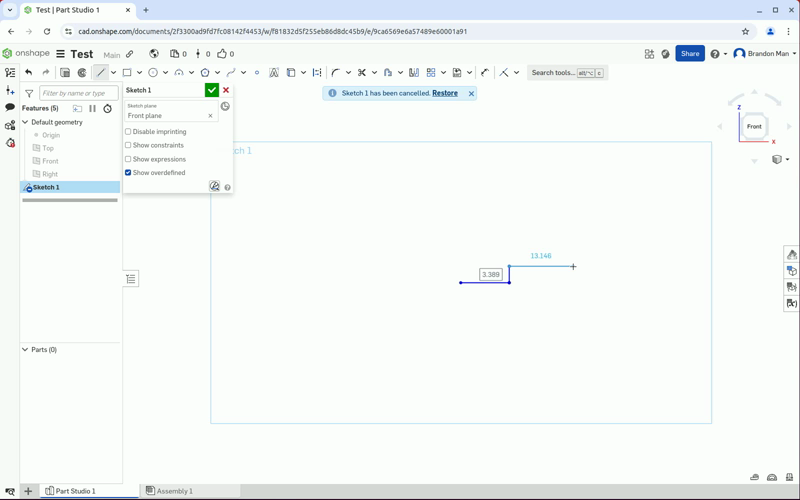
key_up(shift)
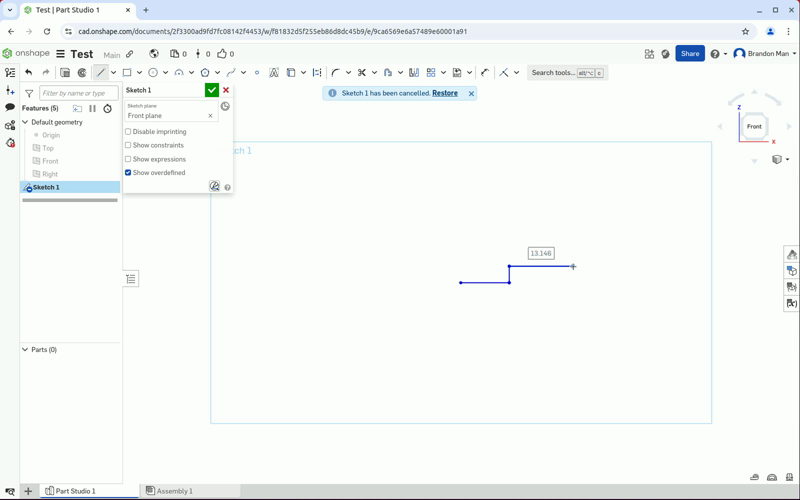
key_down(shift)
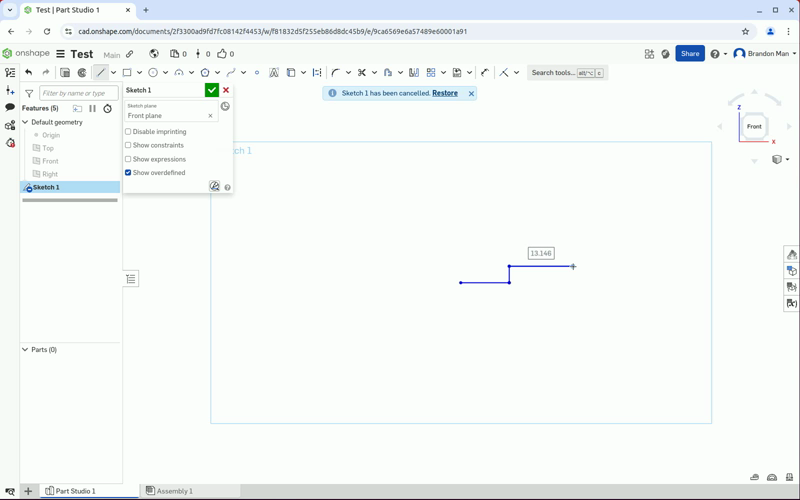
mouse_move(589, 266)
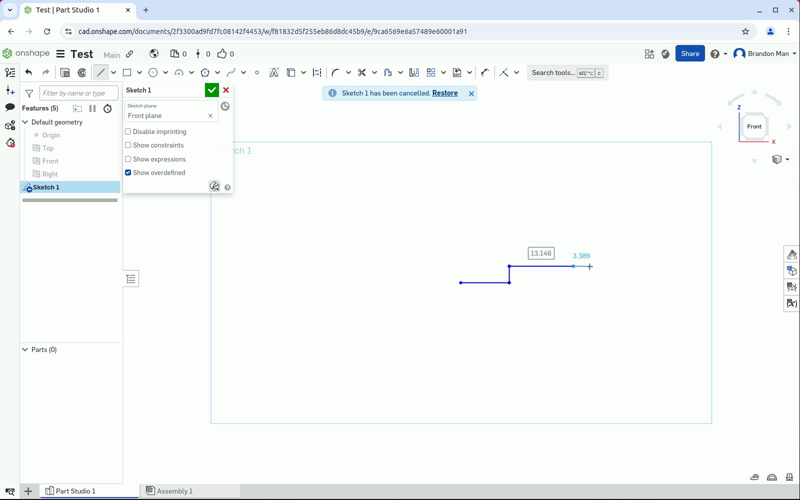
mouse_move(573, 250)
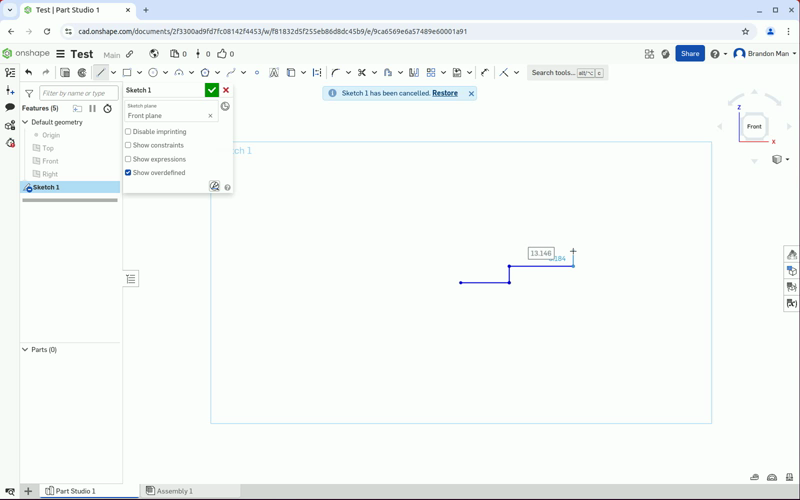
click(573, 250)
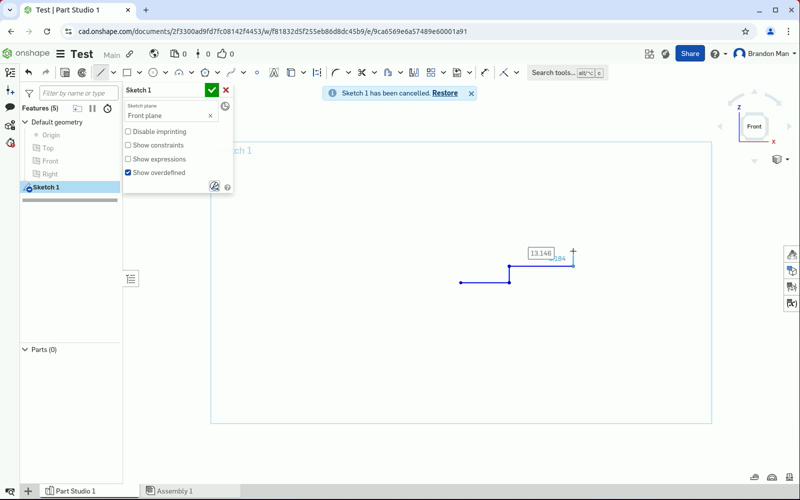
key_up(shift)
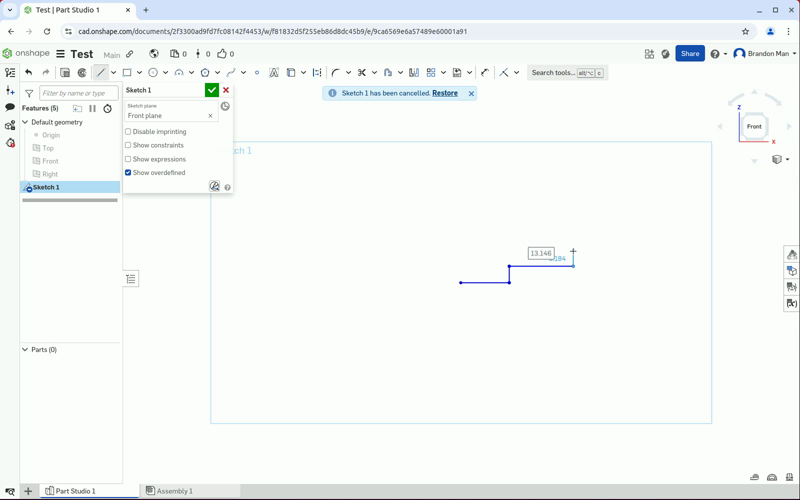
key_down(shift)
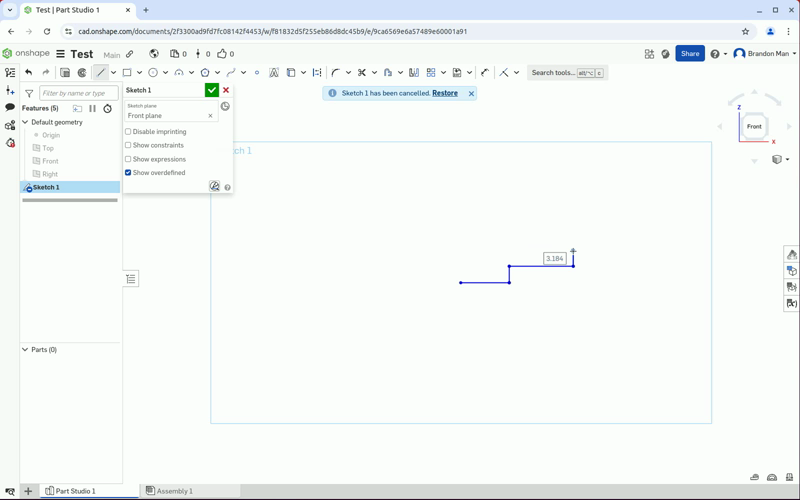
mouse_move(509, 250)
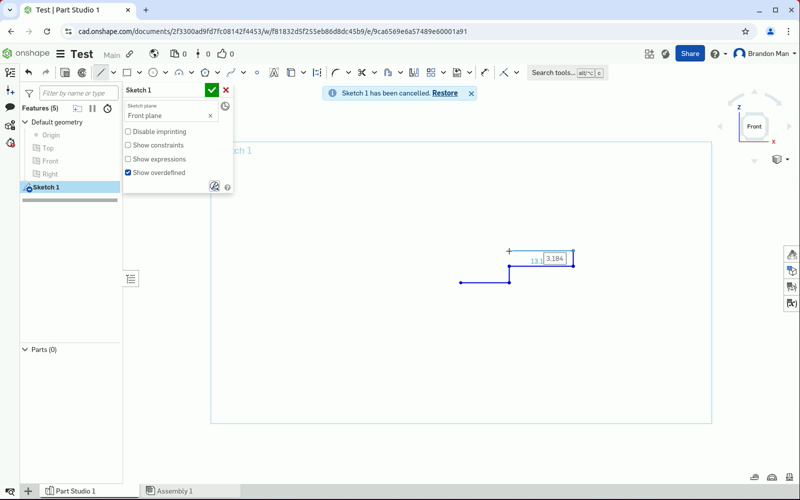
click(509, 250)
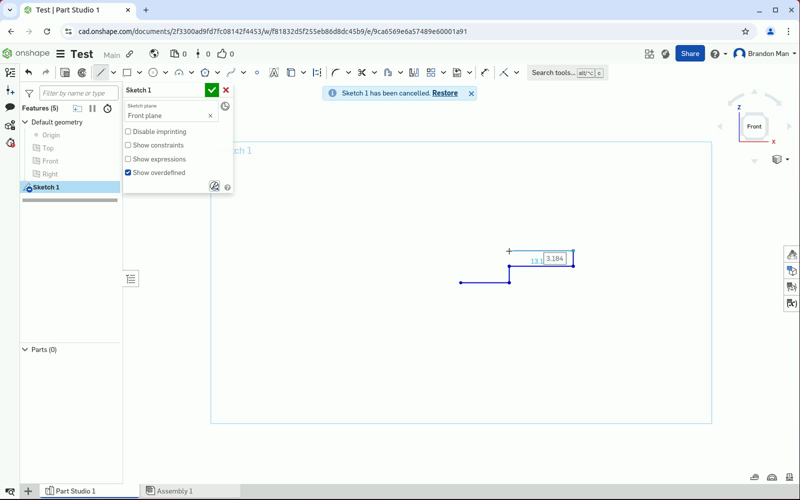
key_up(shift)
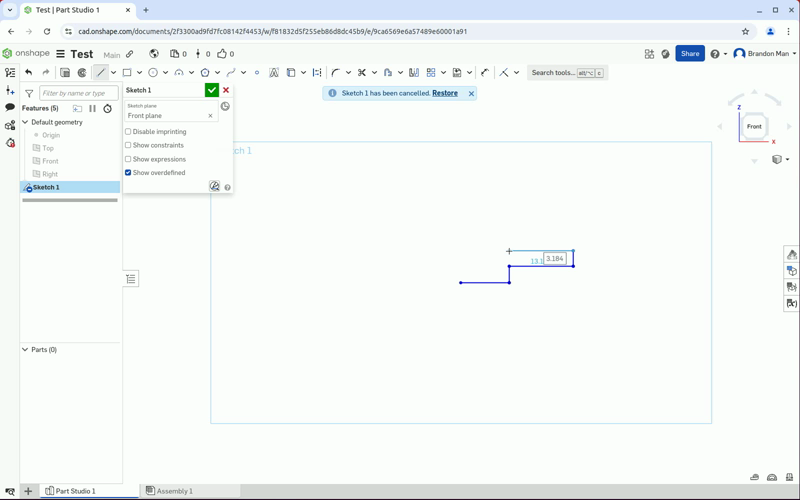
key_down(shift)
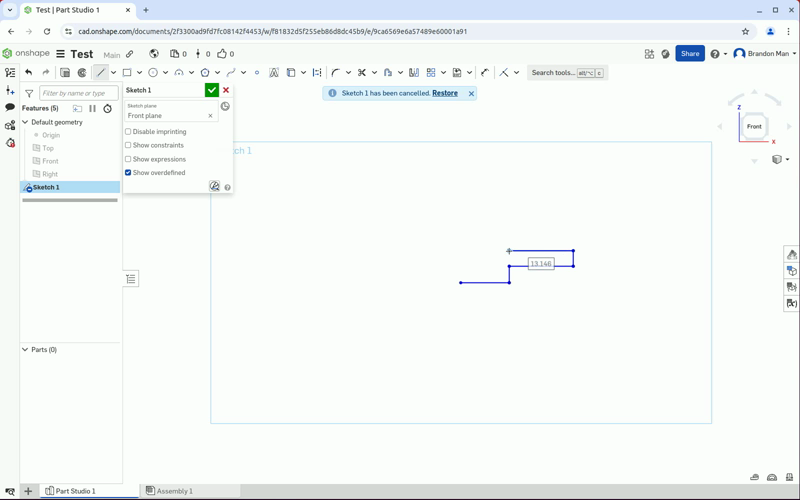
mouse_move(539, 250)
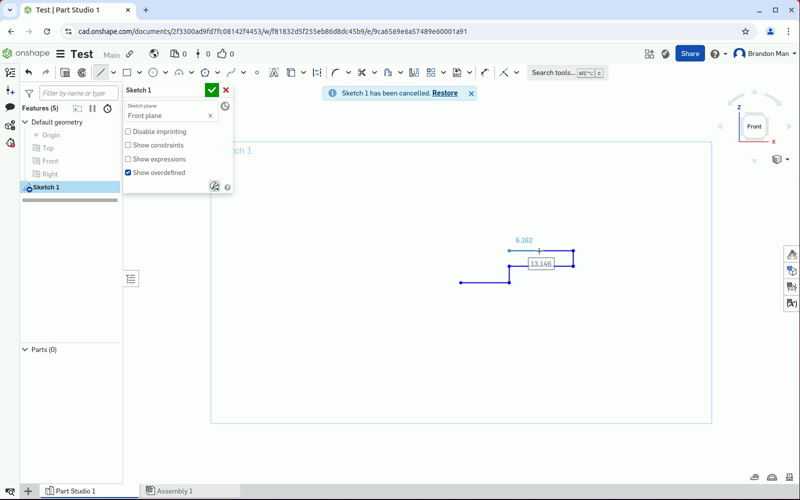
mouse_move(509, 234)
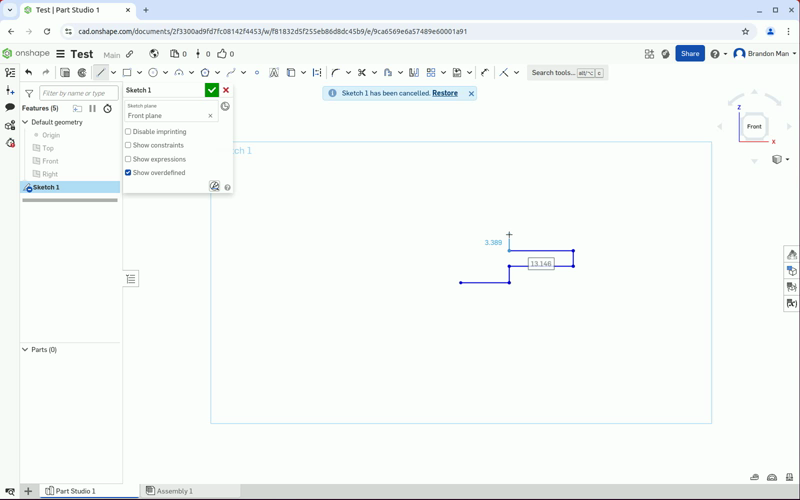
click(509, 234)
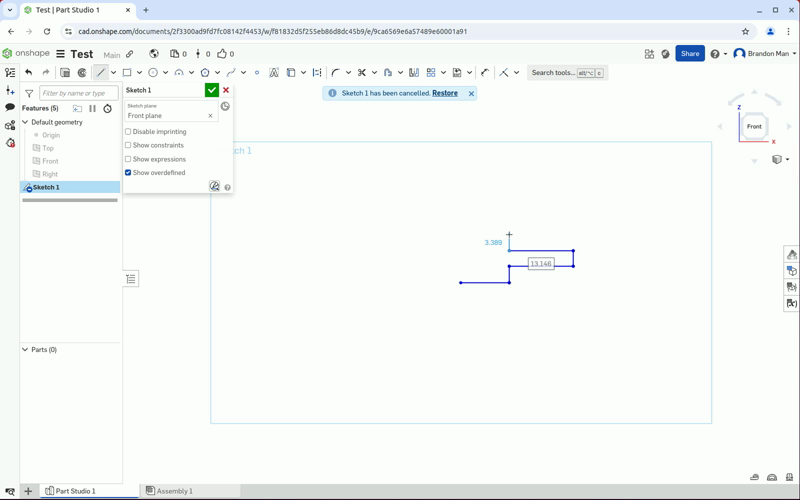
key_up(shift)
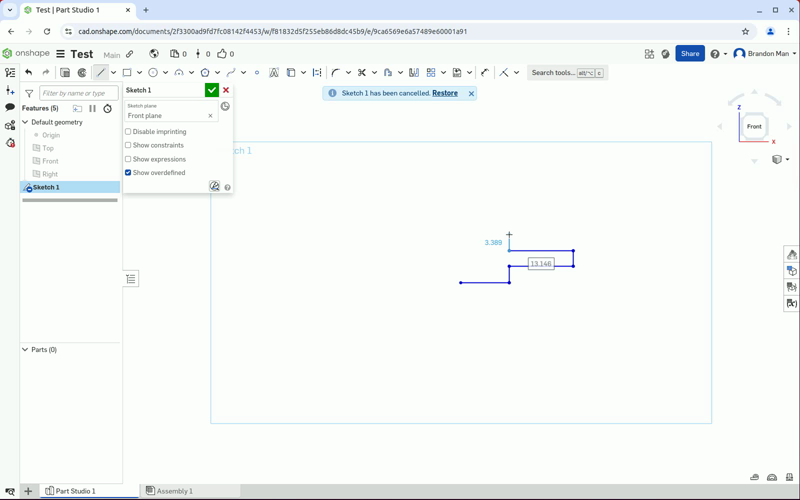
key_down(shift)
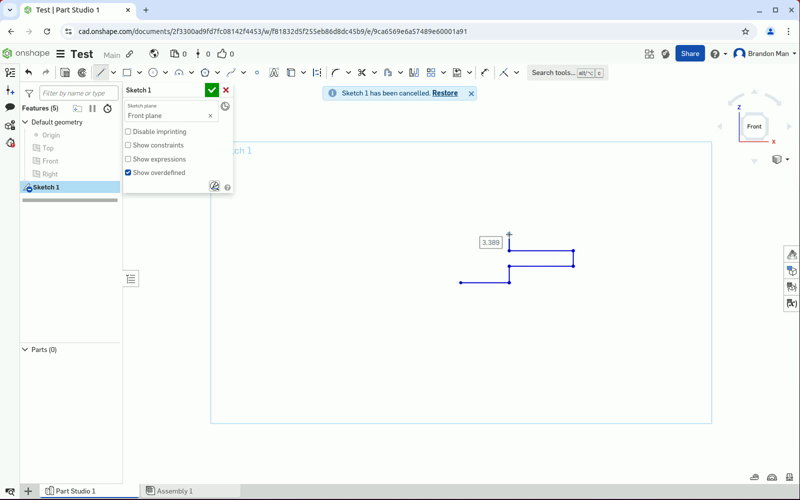
mouse_move(539, 234)
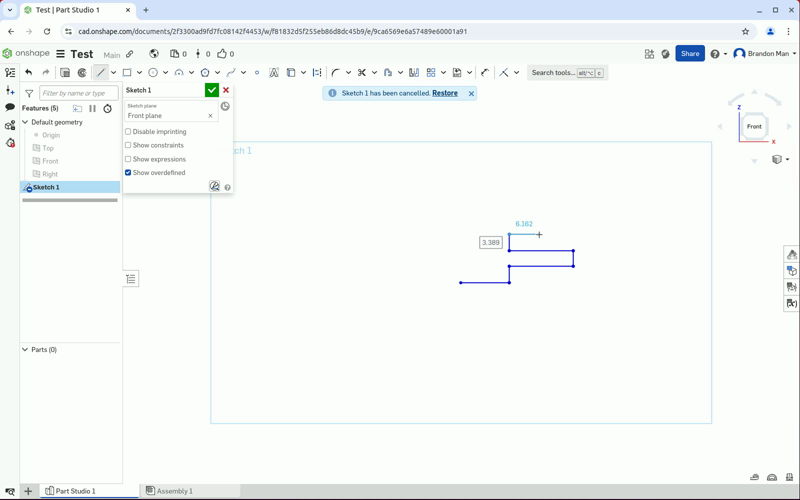
mouse_move(460, 234)
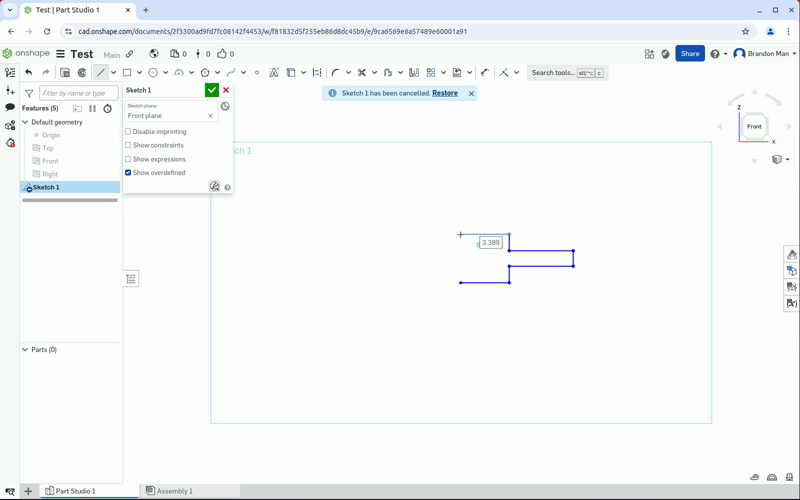
click(460, 234)
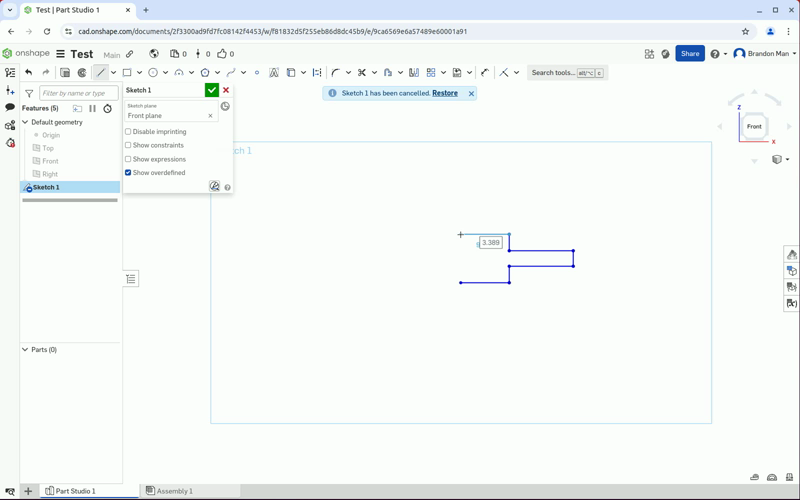
key_up(shift)
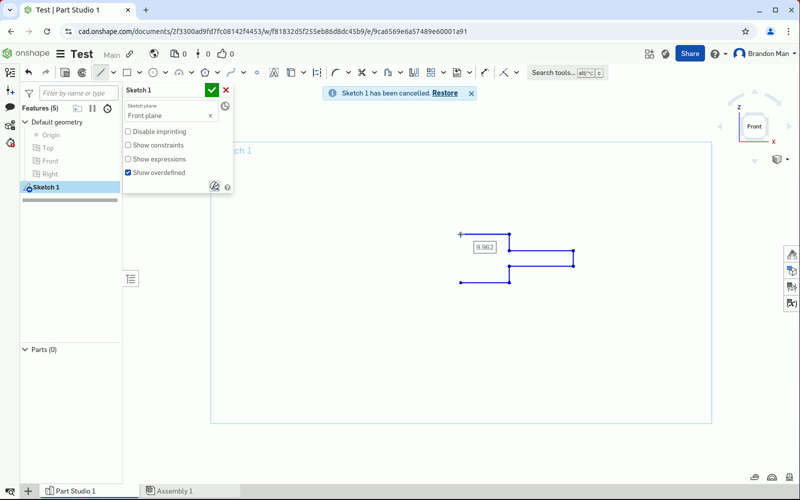
mouse_move(490, 234)
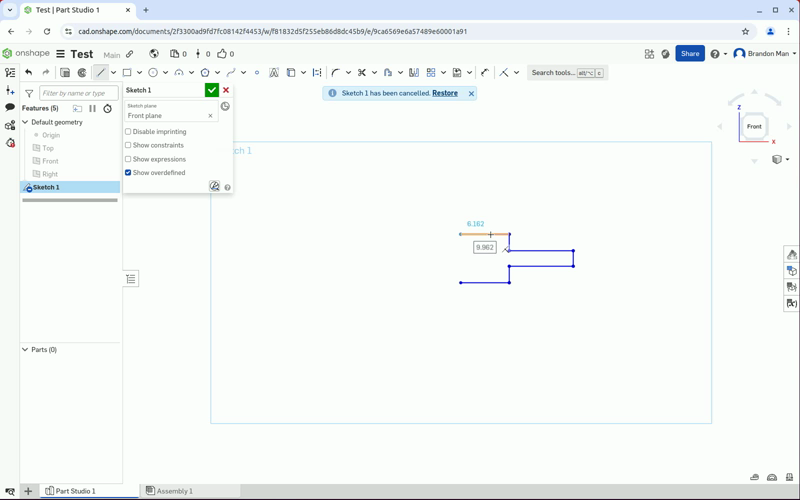
key_down(shift)
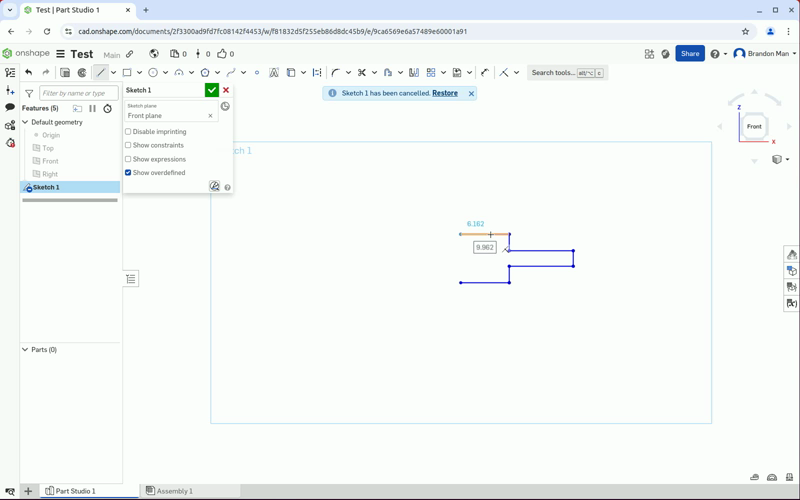
mouse_move(460, 282)
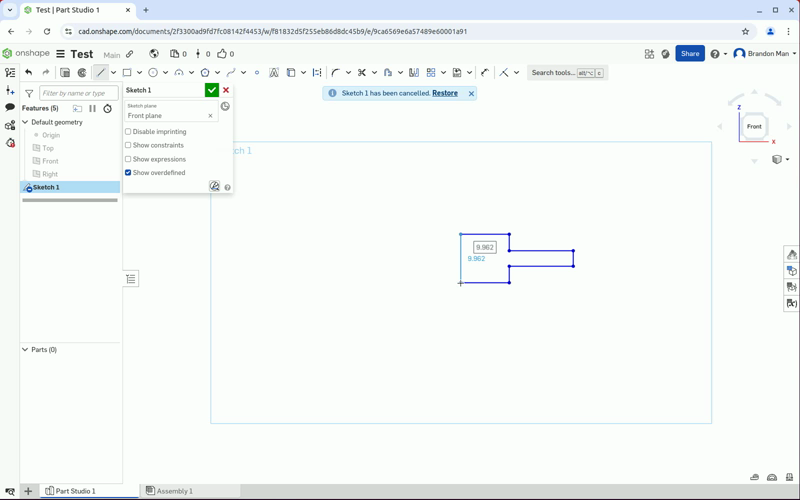
key_up(shift)
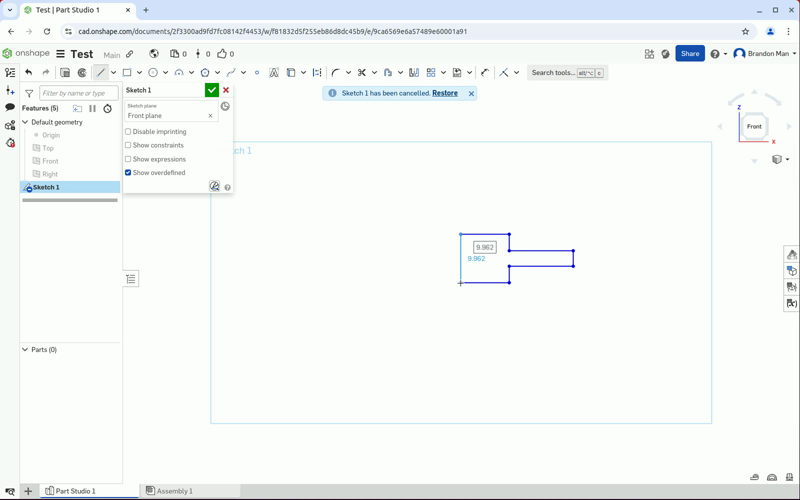
click(460, 282)
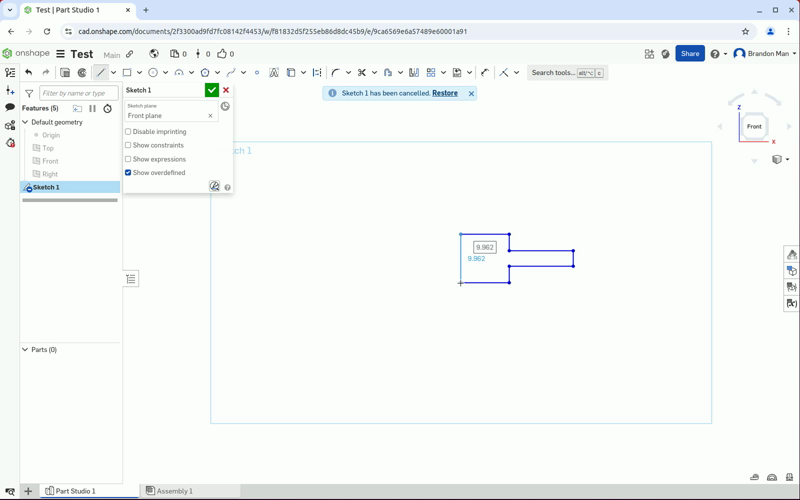
key(esc)
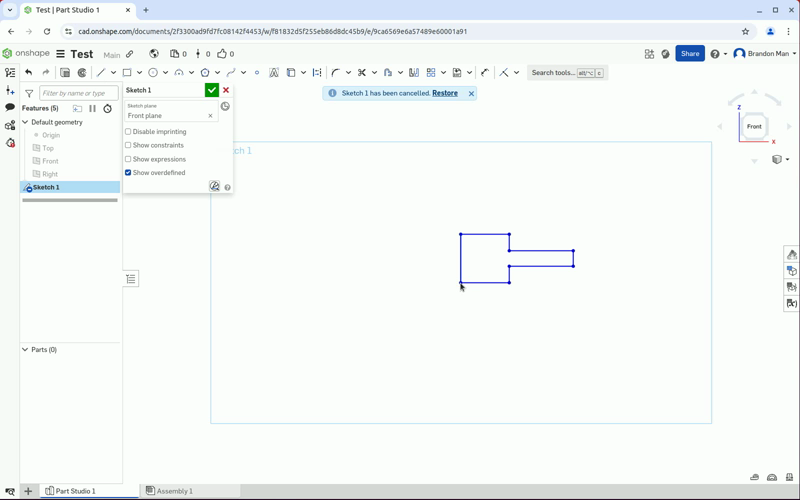
mouse_move(479, 253)
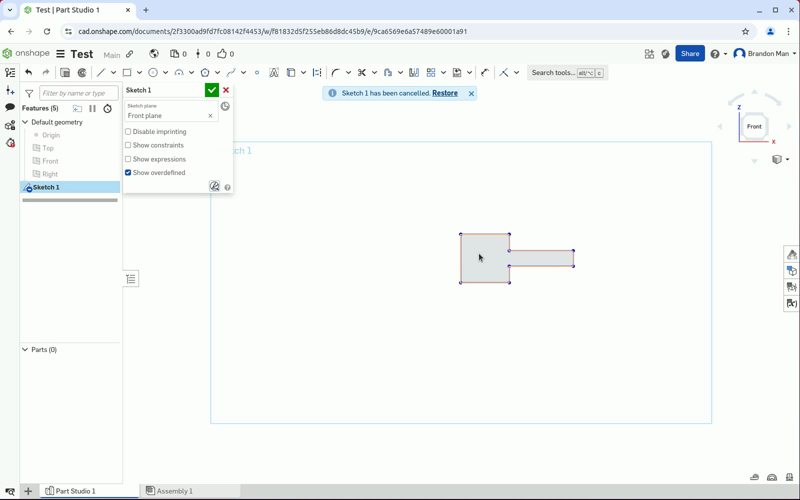
click(479, 253)
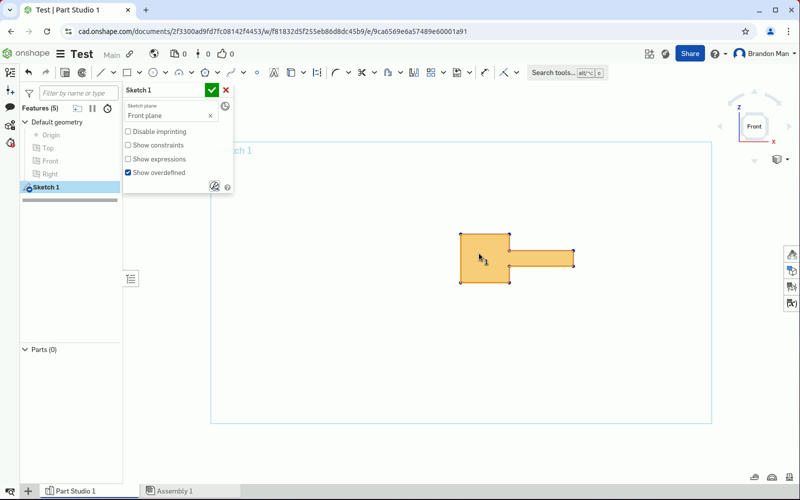
mouse_move(73, 352)
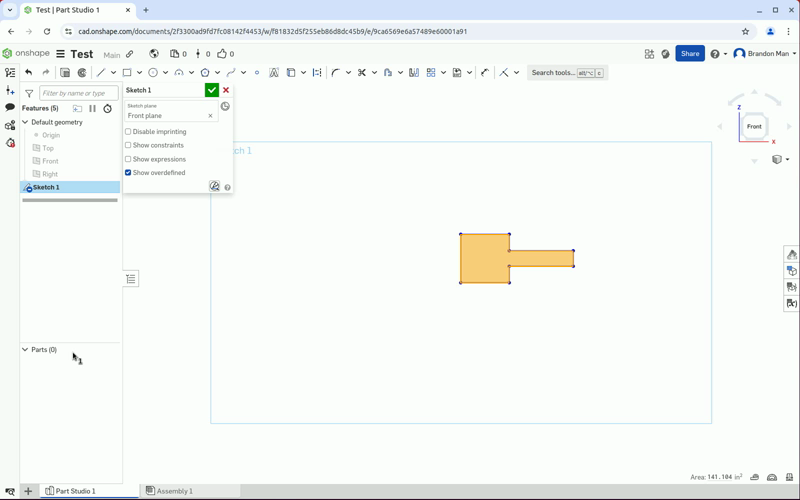
key(shift+y)
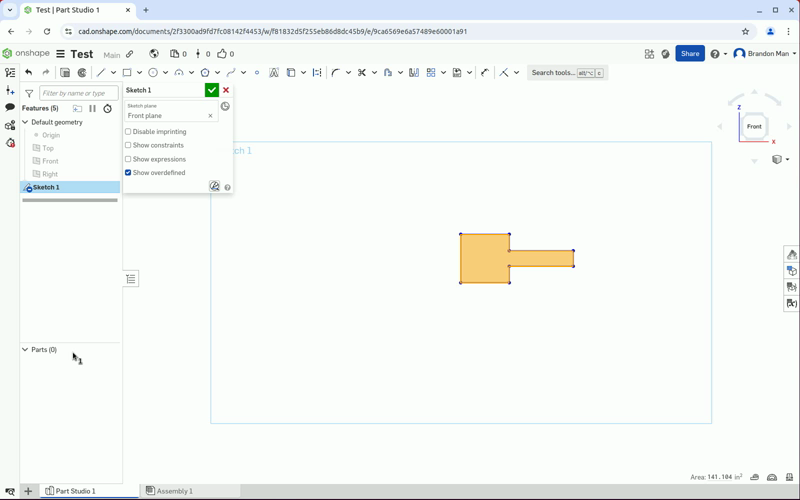
key(shift+e)
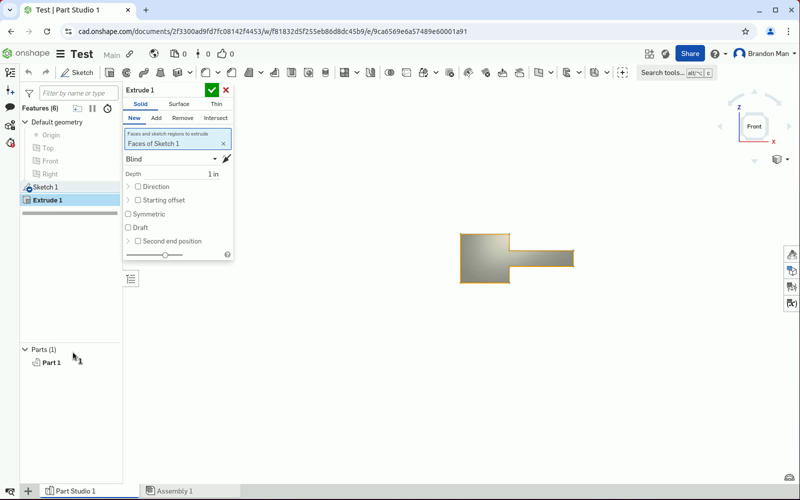
mouse_move(143, 106)
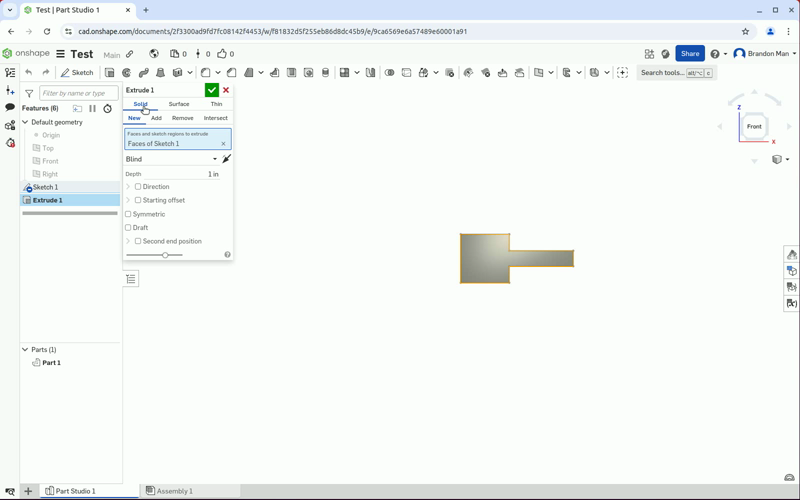
click(143, 106)
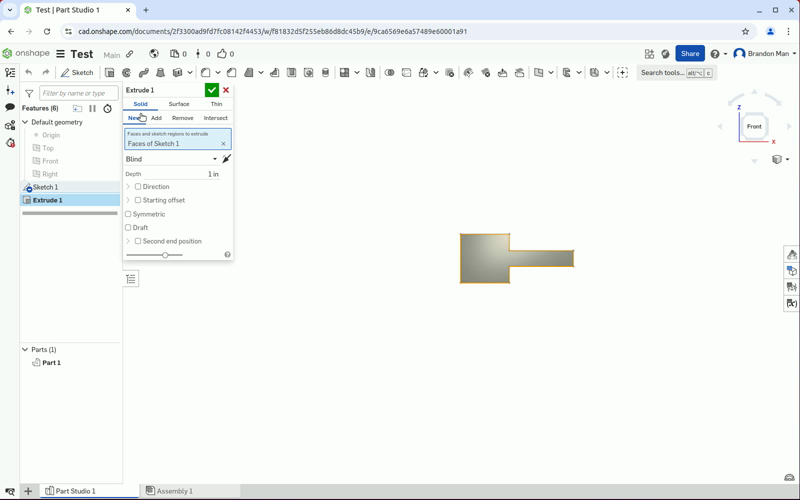
mouse_move(137, 120)
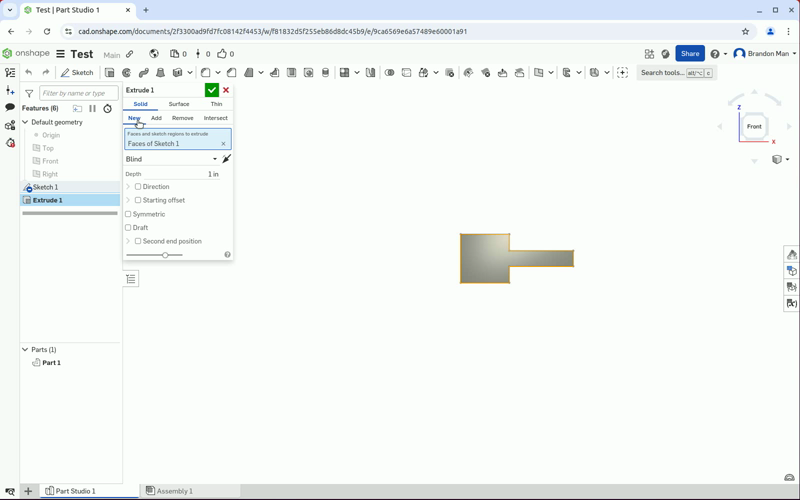
click(137, 120)
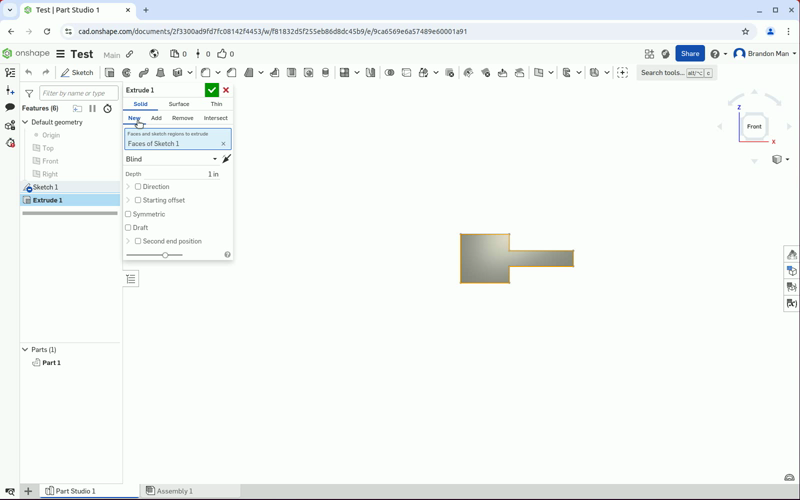
key(tab, 4)
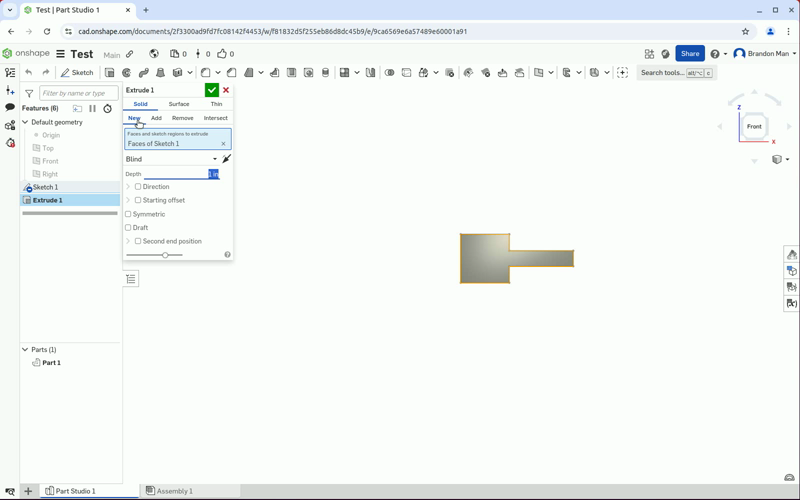
text(9.869)
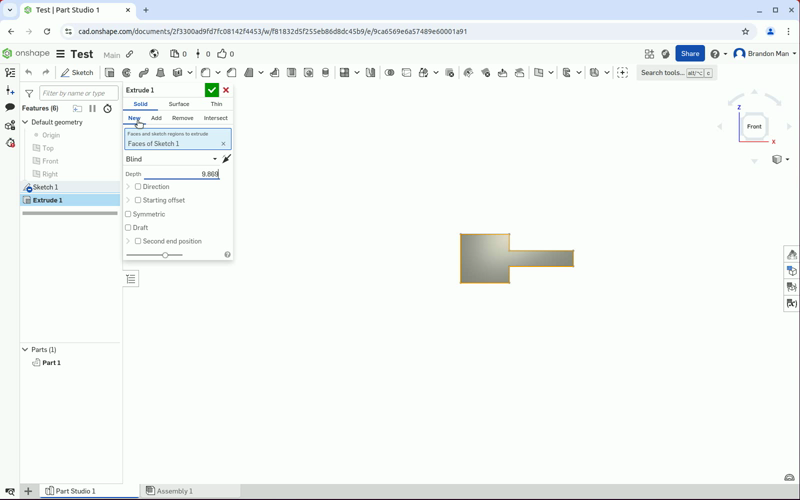
key(enter)
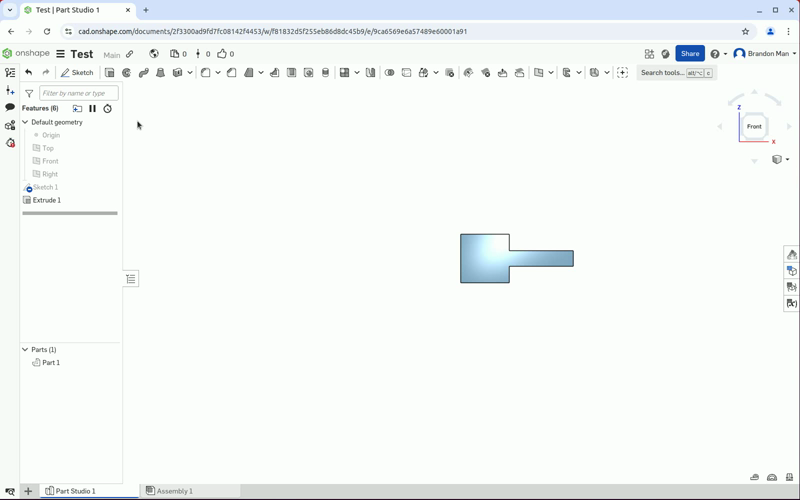
key(shift+h)
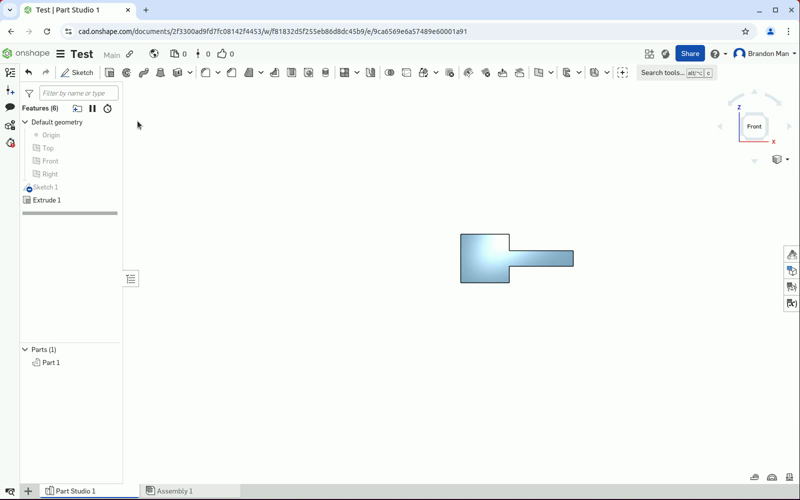
key(shift+h)
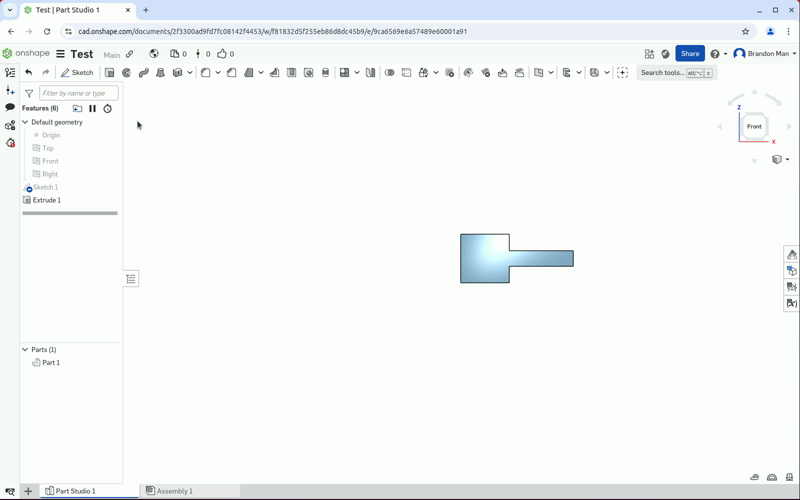
mouse_move(73, 189)
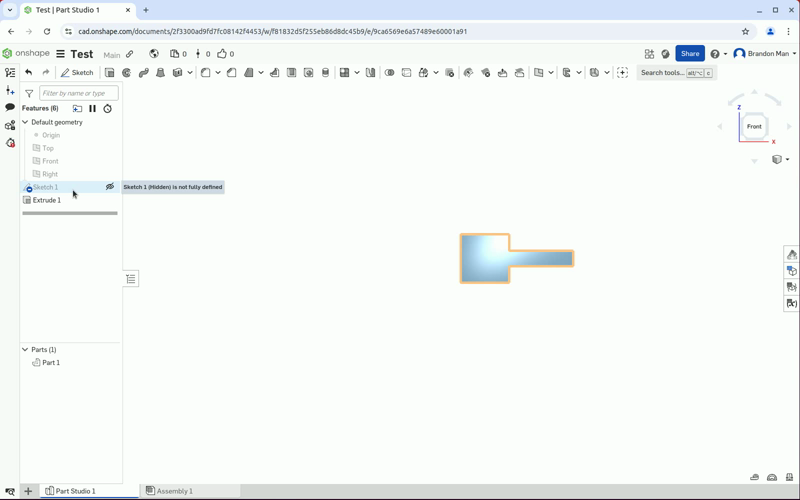
click(73, 189)
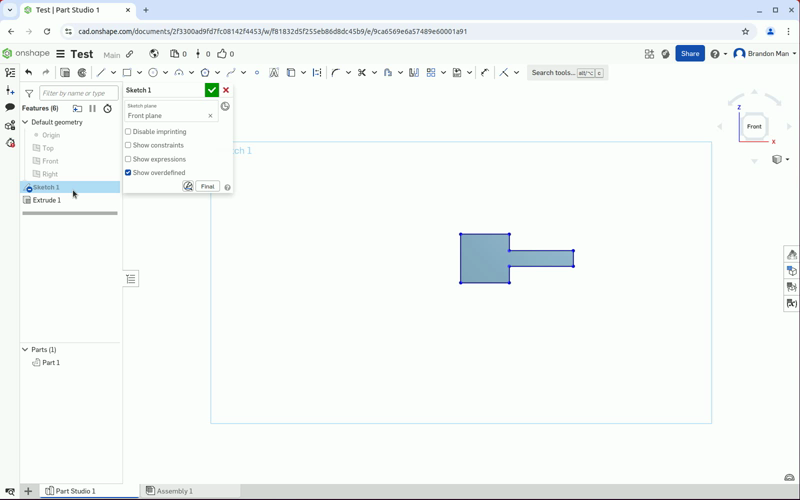
mouse_move(229, 92)
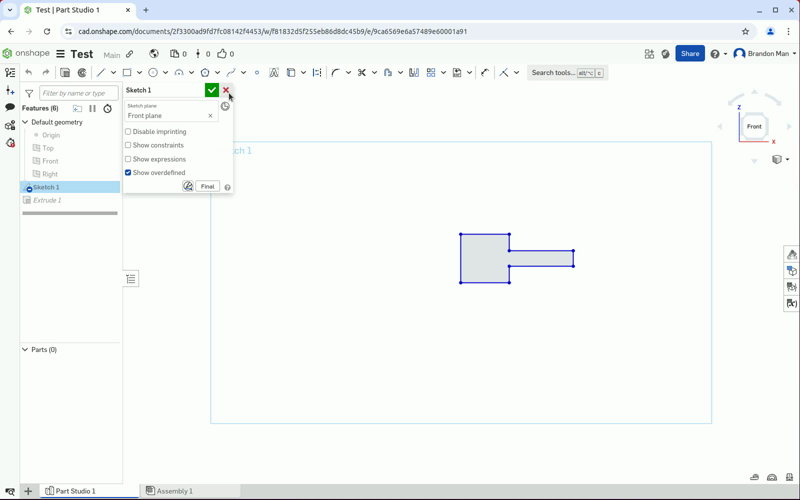
click(229, 92)
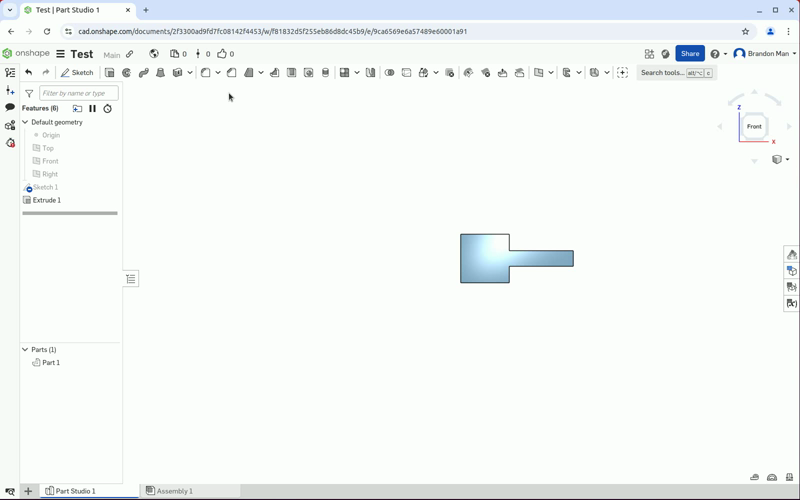
mouse_move(73, 352)
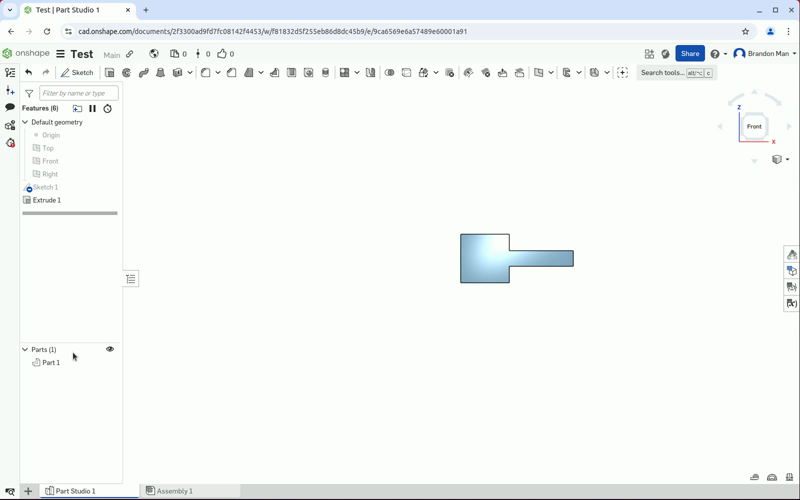
key(y)
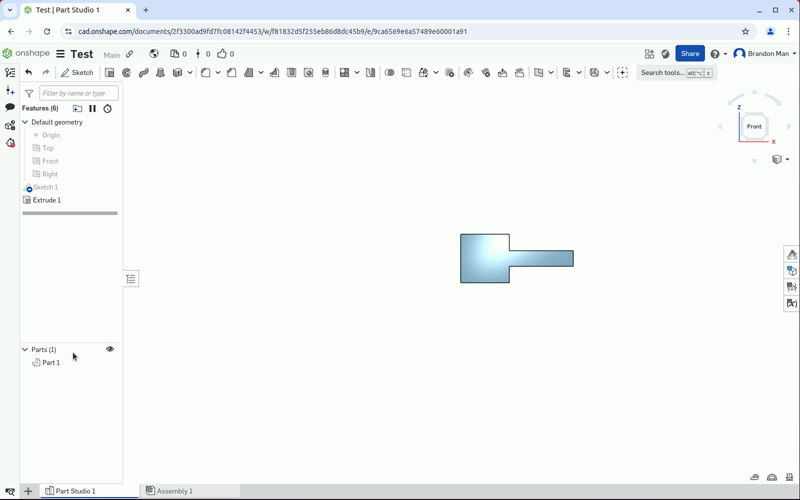
key(shift+p)
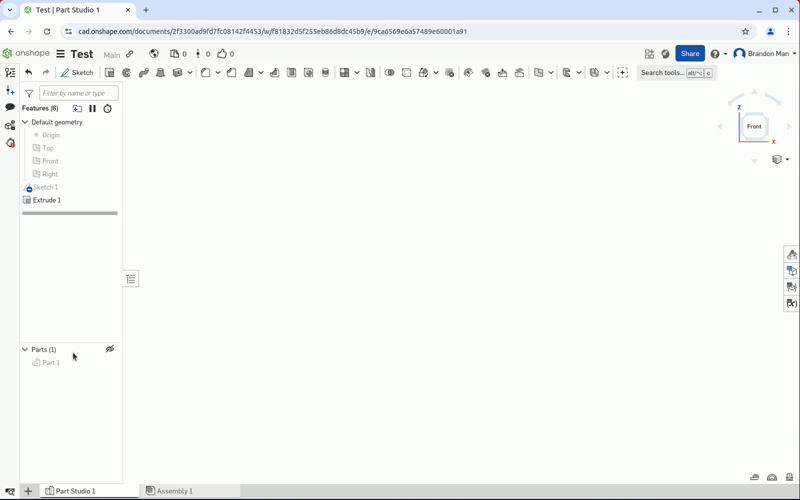
key(space)
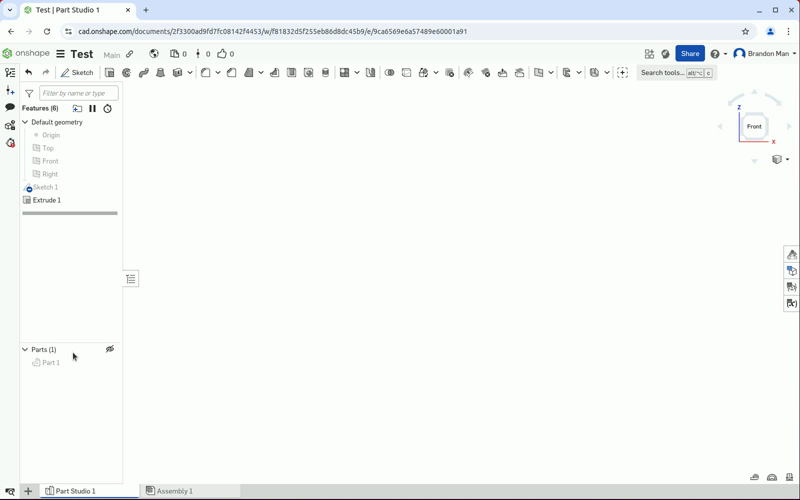
key_down(shift)
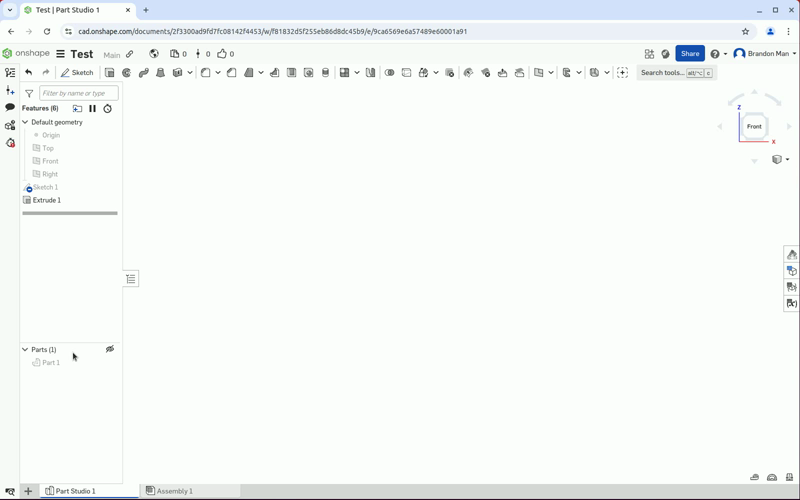
key(down)
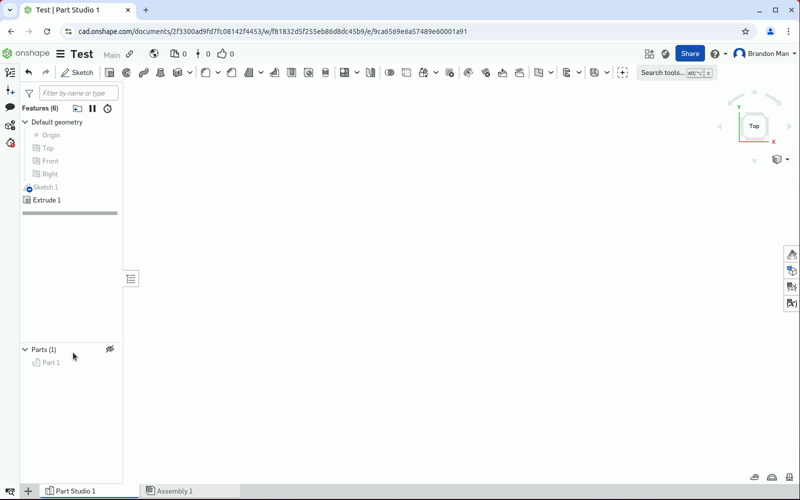
key_up(shift)
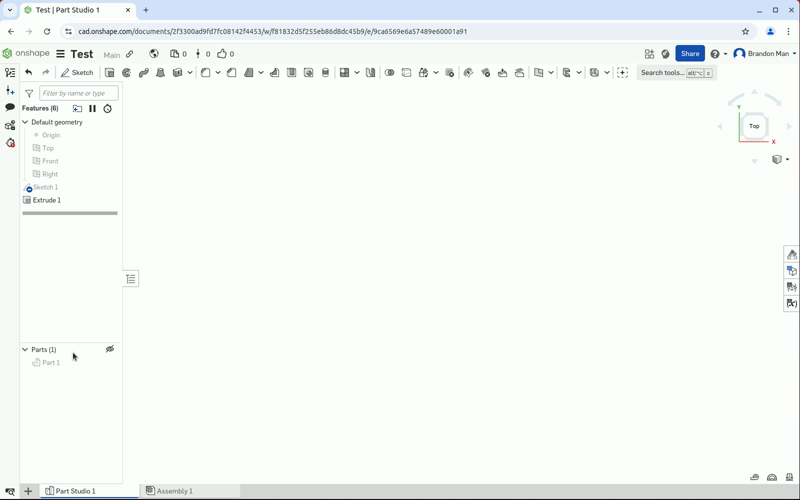
mouse_move(73, 352)
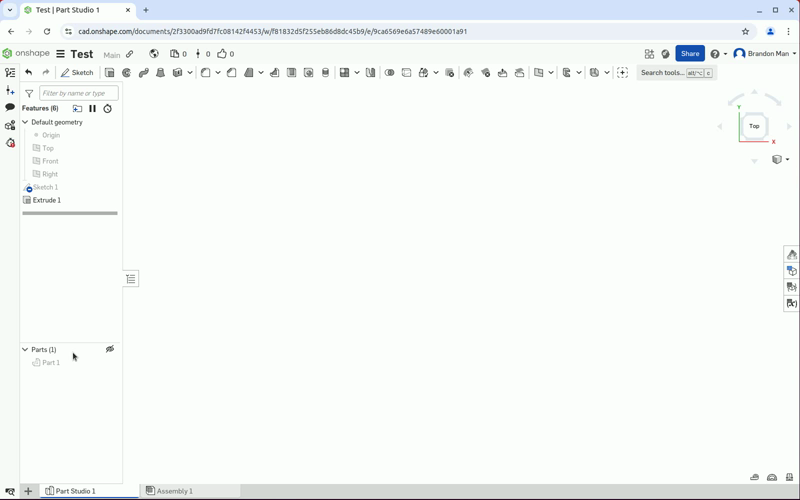
key(shift+y)
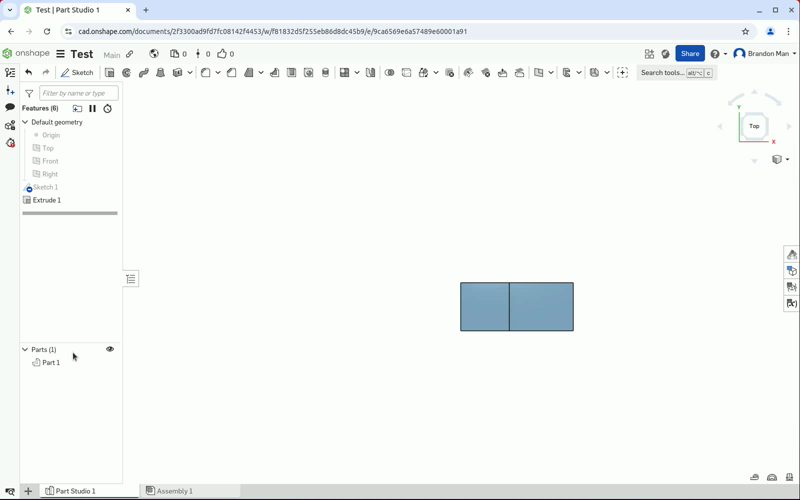
mouse_move(541, 75)
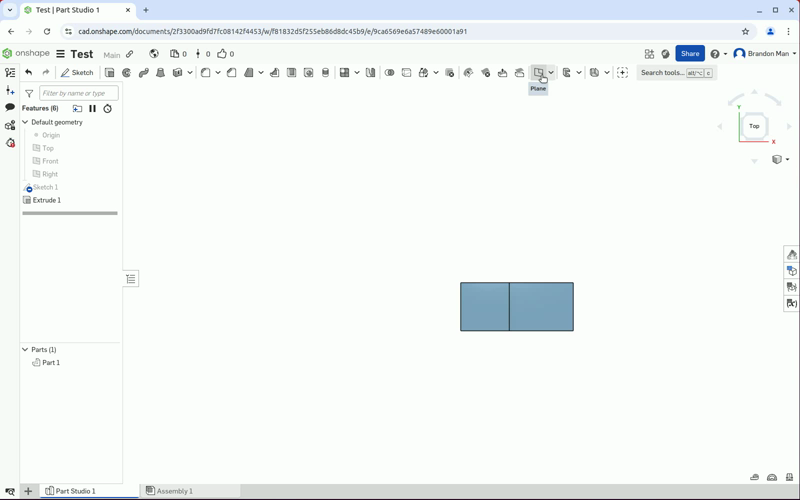
click(541, 75)
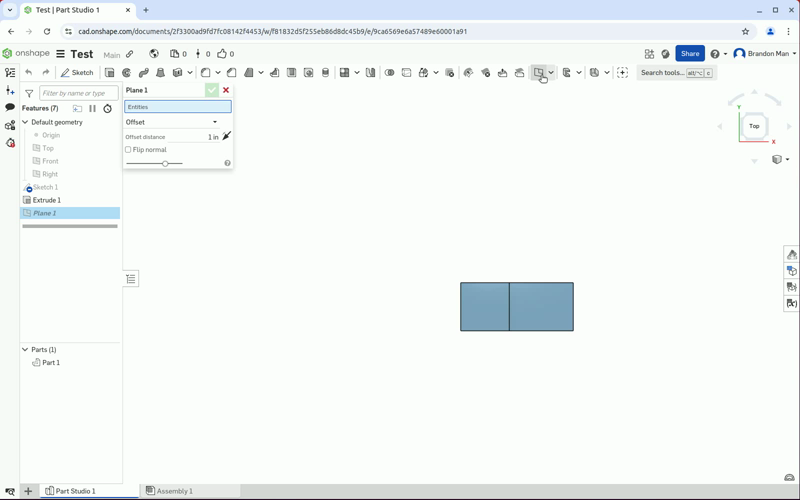
mouse_move(73, 150)
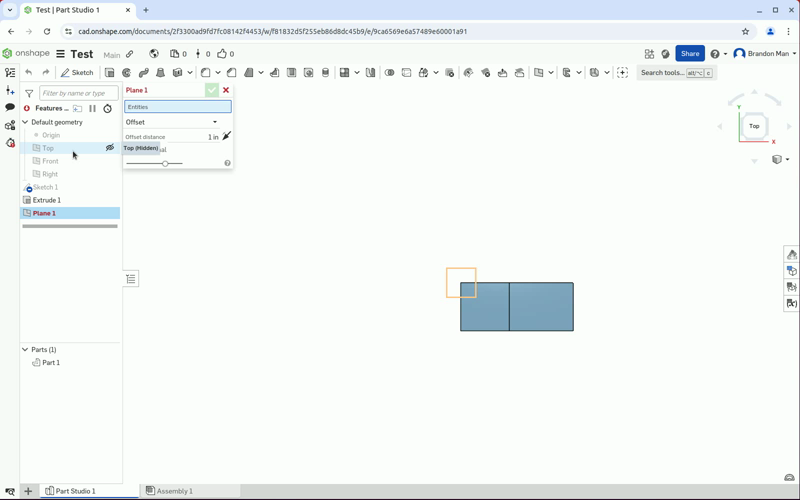
click(73, 150)
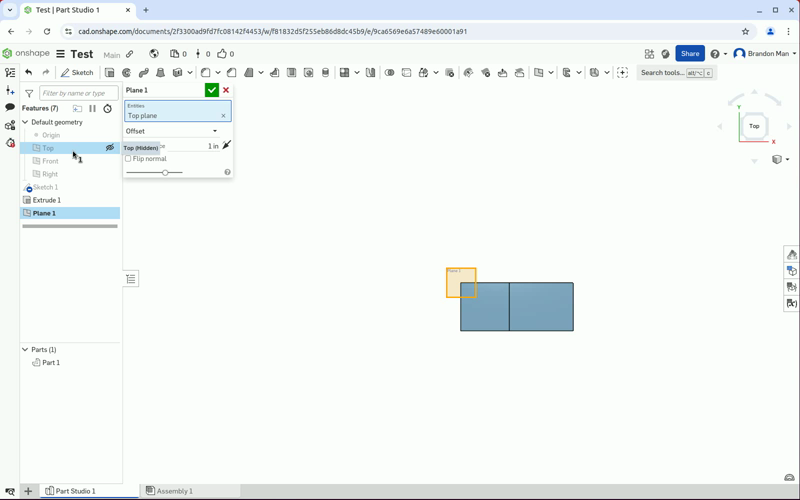
key(tab, 2)
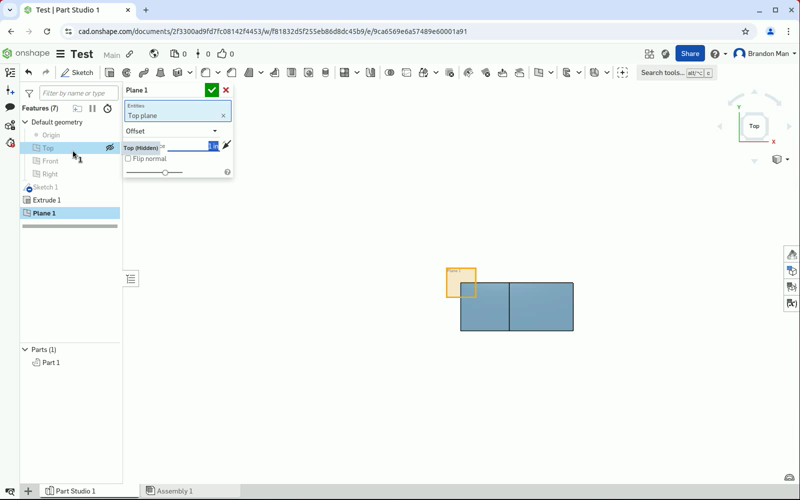
text(6.501)
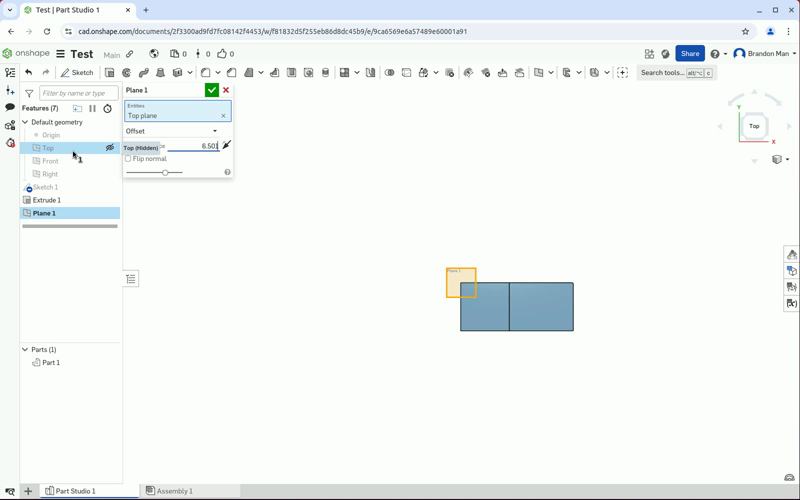
key(enter, 2)
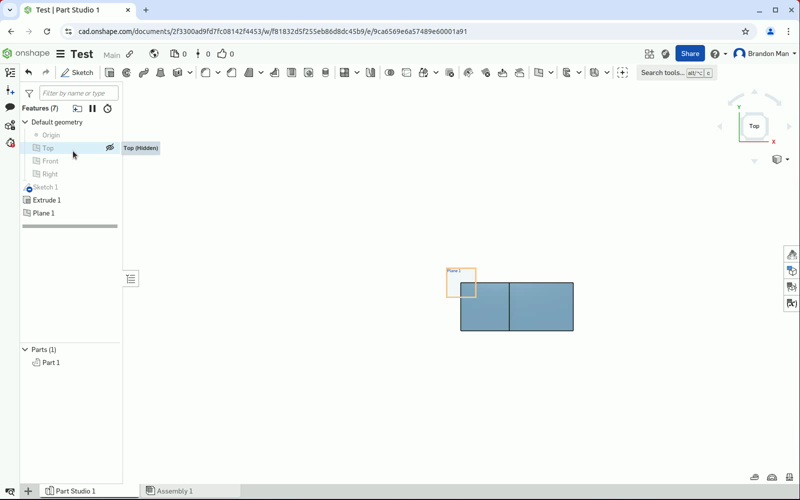
key(shift+s)
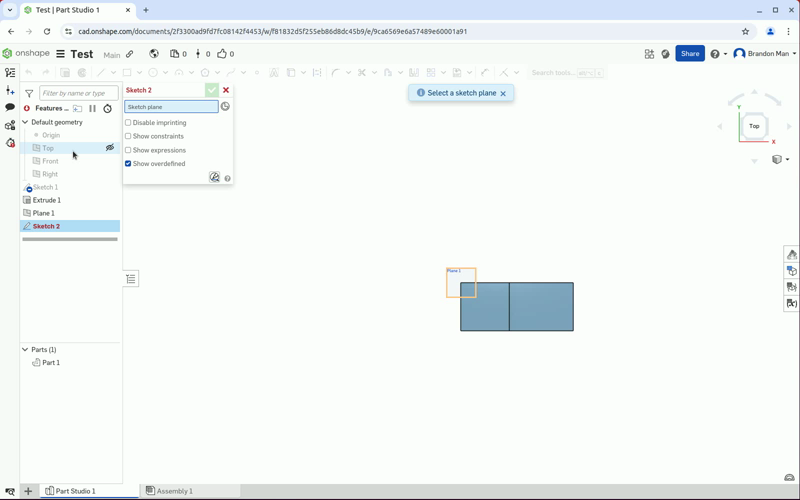
mouse_move(73, 215)
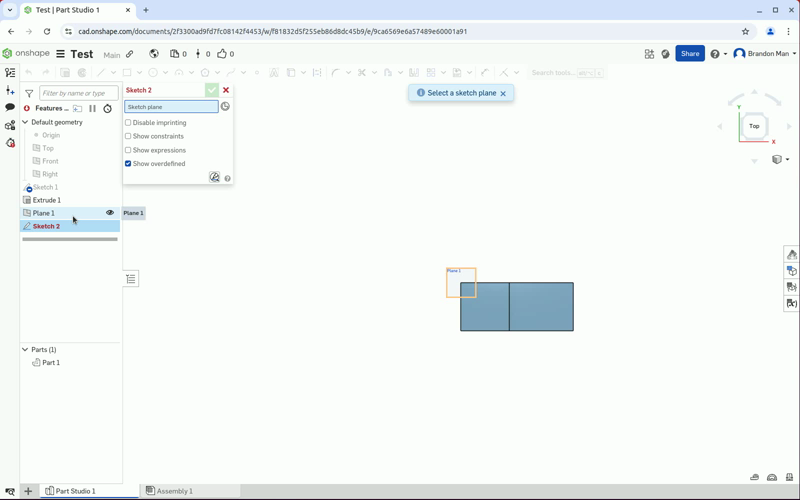
click(73, 215)
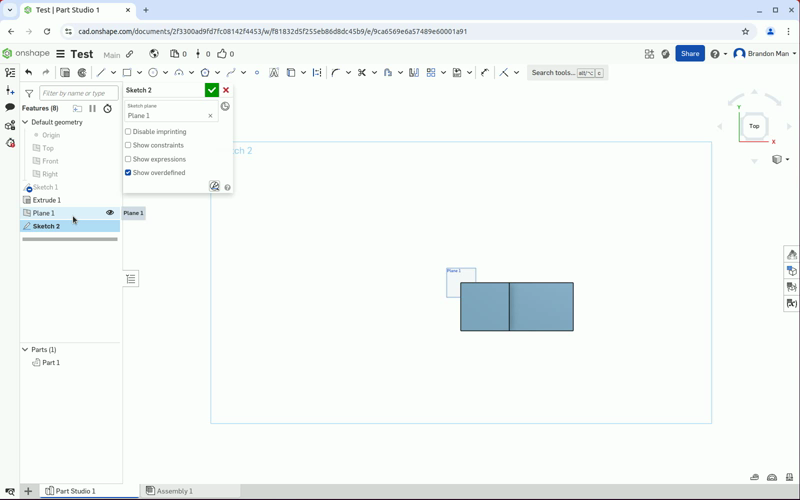
mouse_move(73, 352)
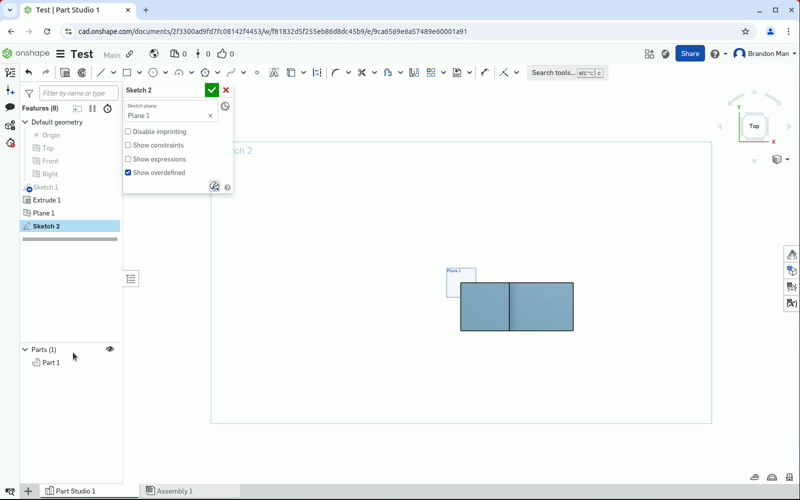
key(y)
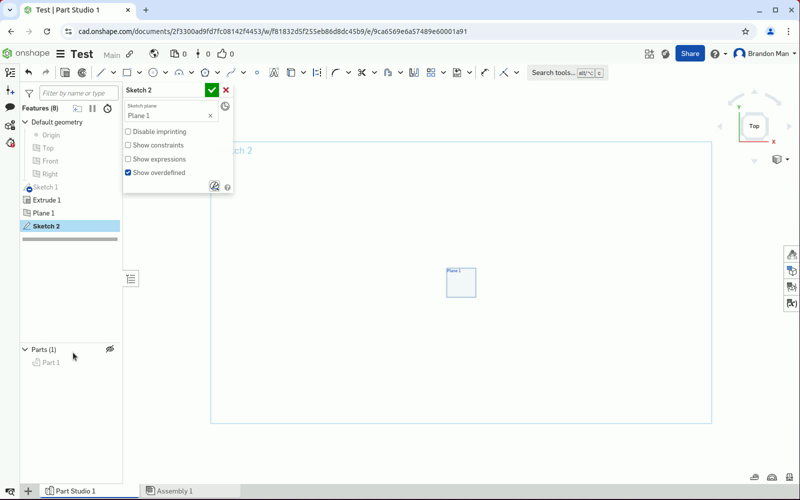
key(l)
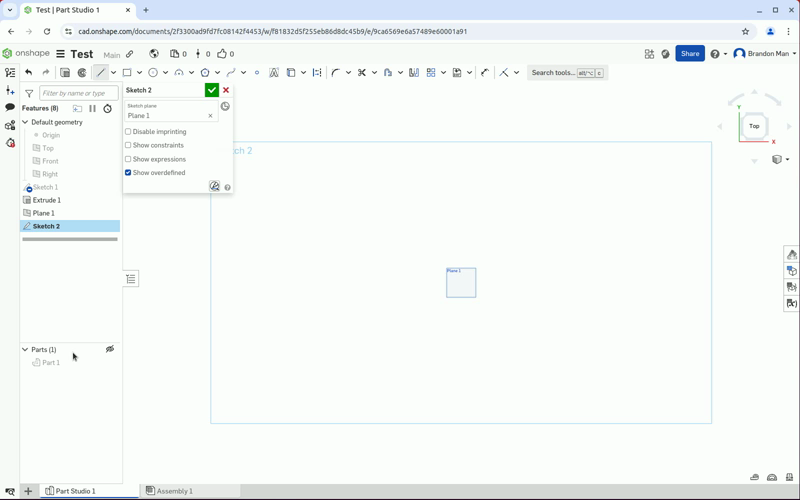
key_down(shift)
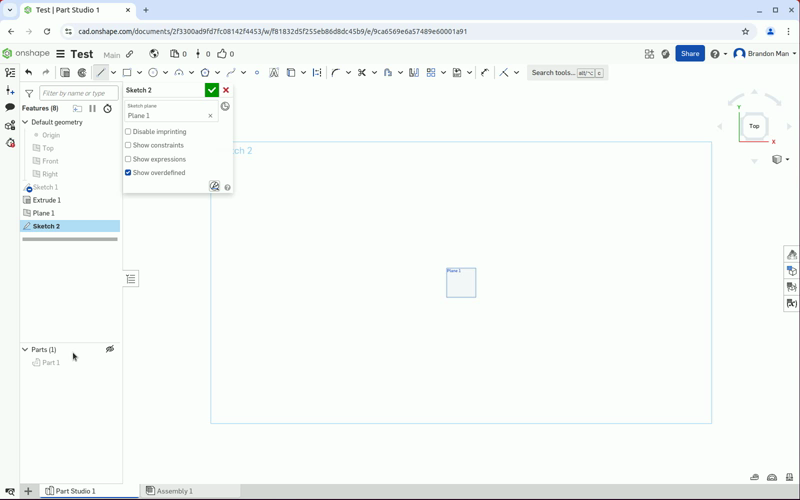
mouse_move(548, 330)
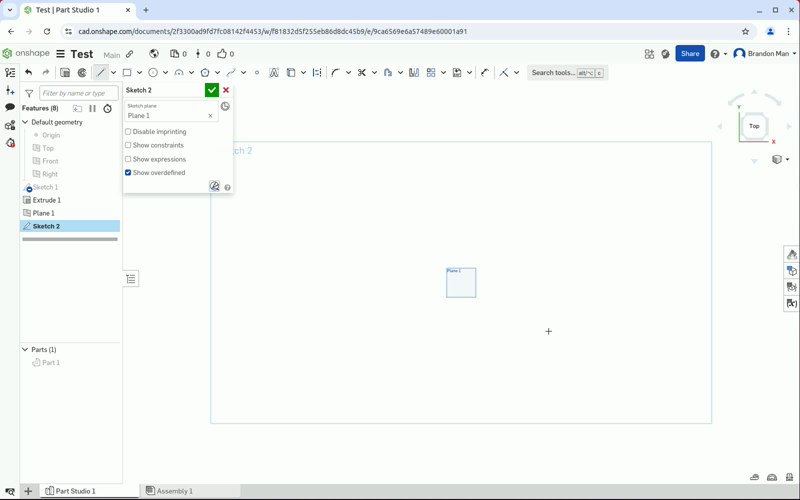
click(548, 330)
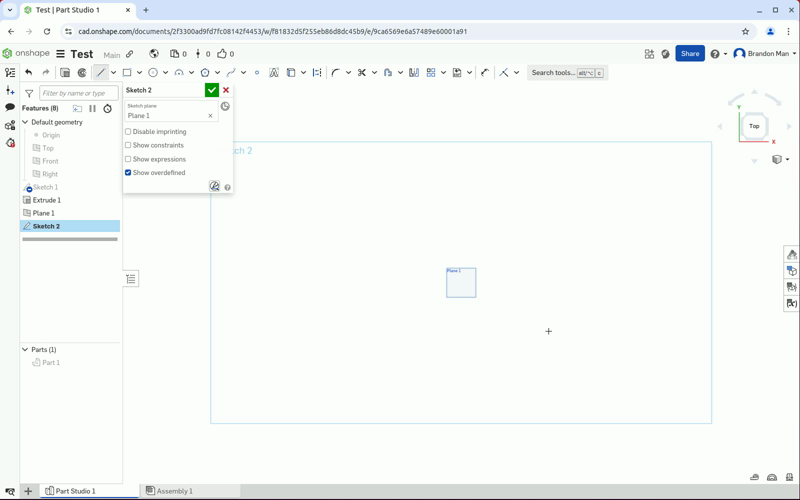
key_up(shift)
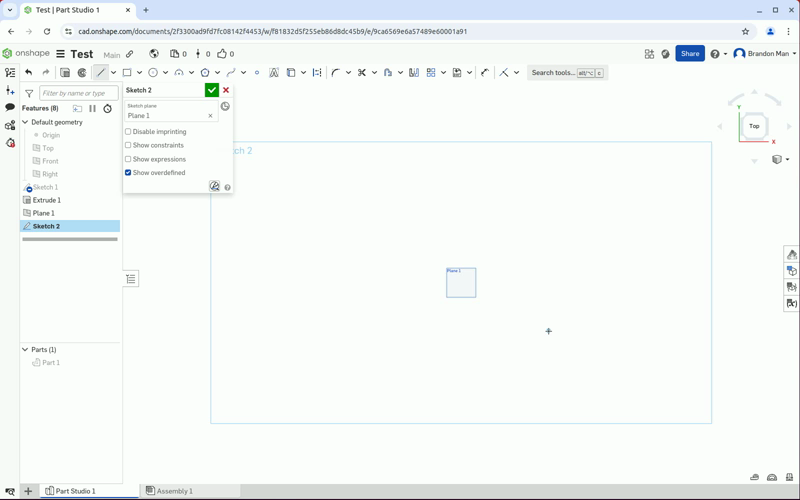
key_down(shift)
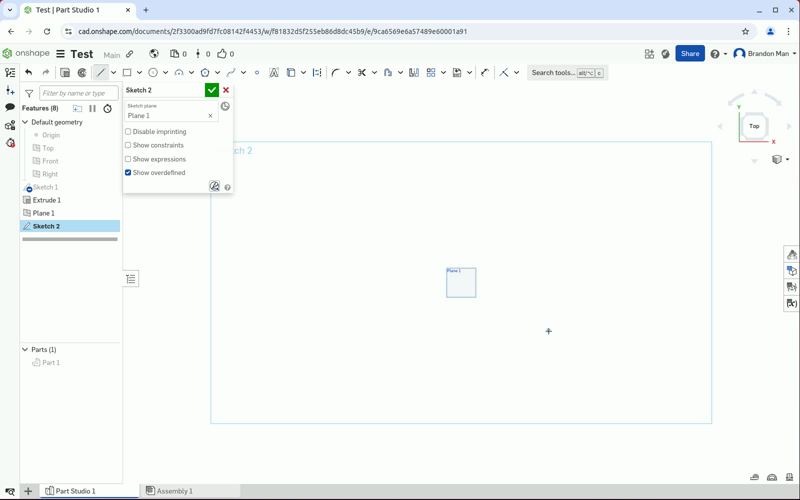
mouse_move(578, 330)
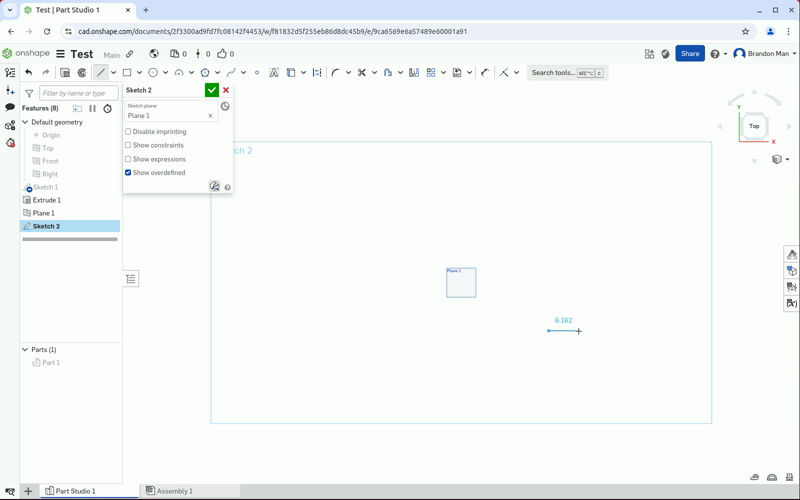
mouse_move(574, 330)
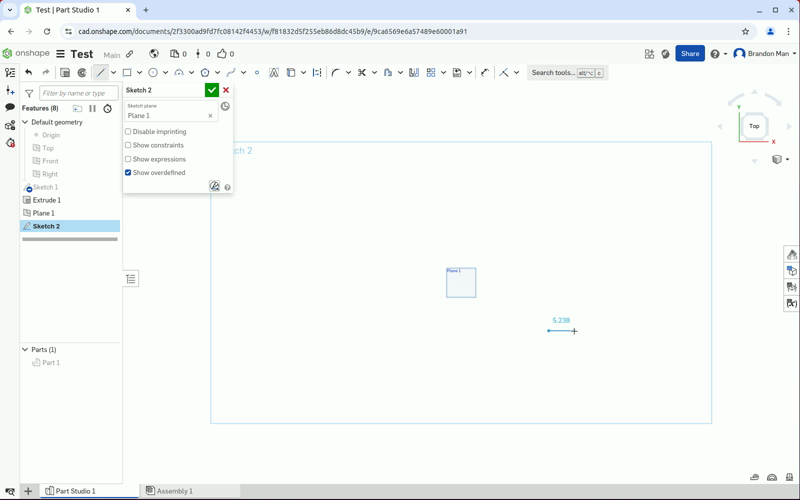
click(574, 330)
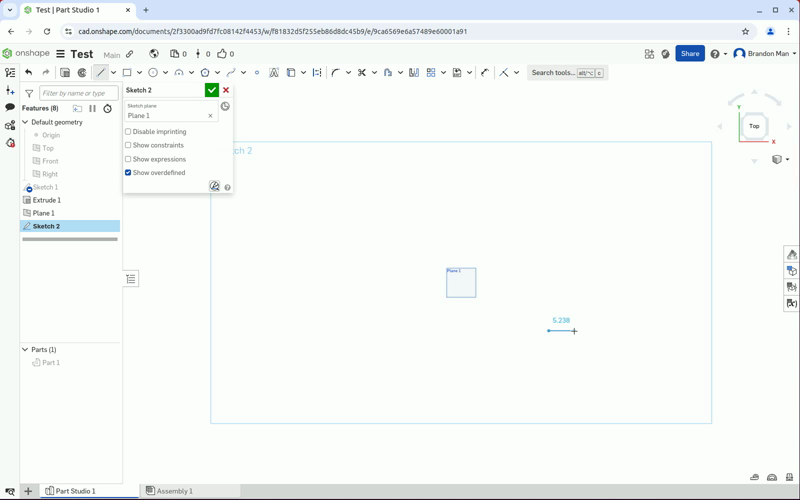
key_up(shift)
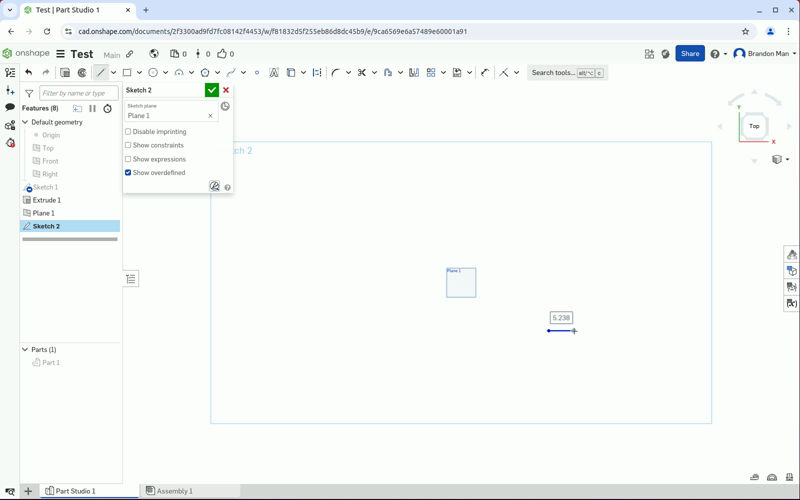
key_down(shift)
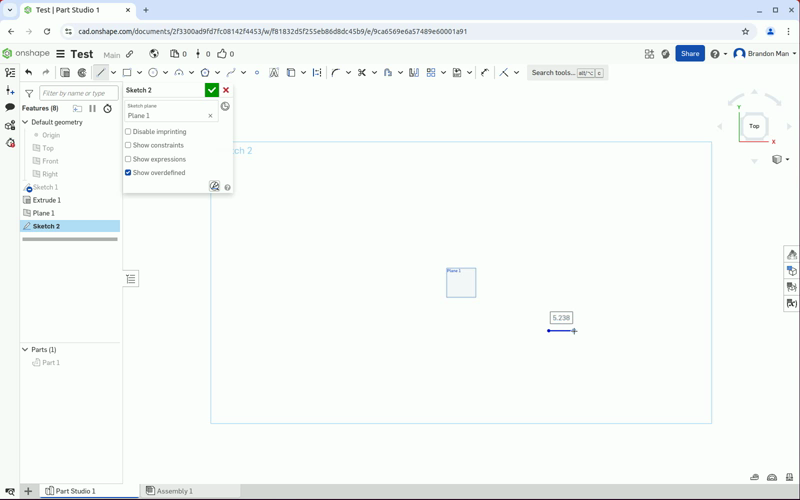
mouse_move(589, 330)
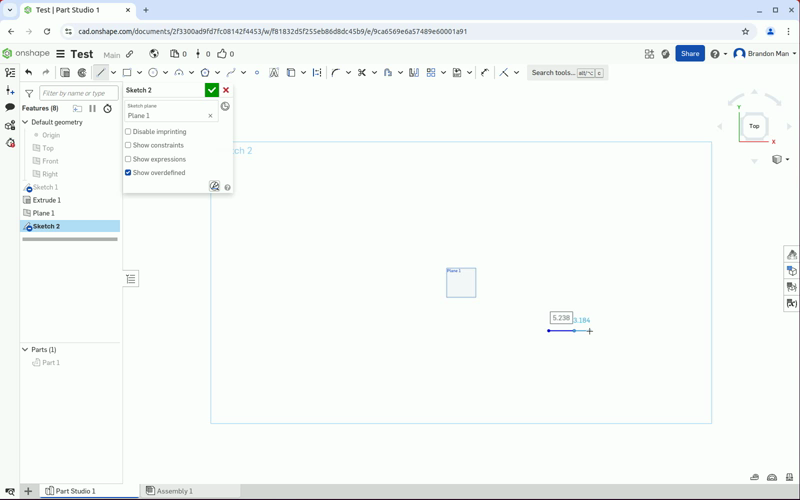
mouse_move(574, 305)
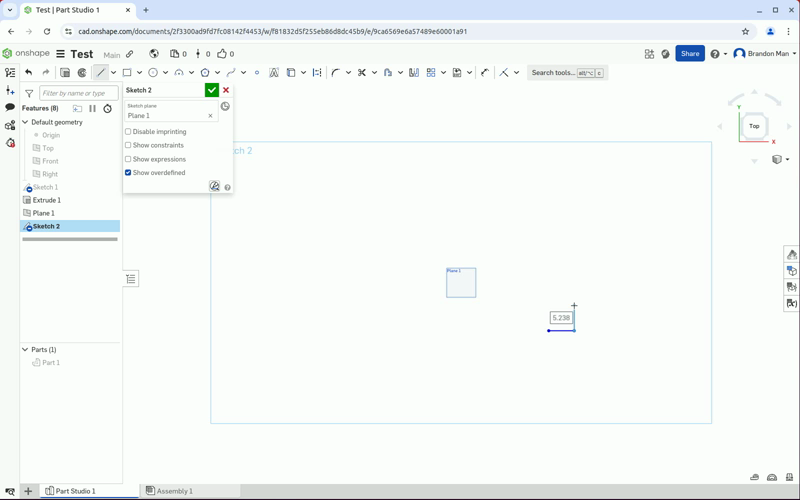
click(574, 305)
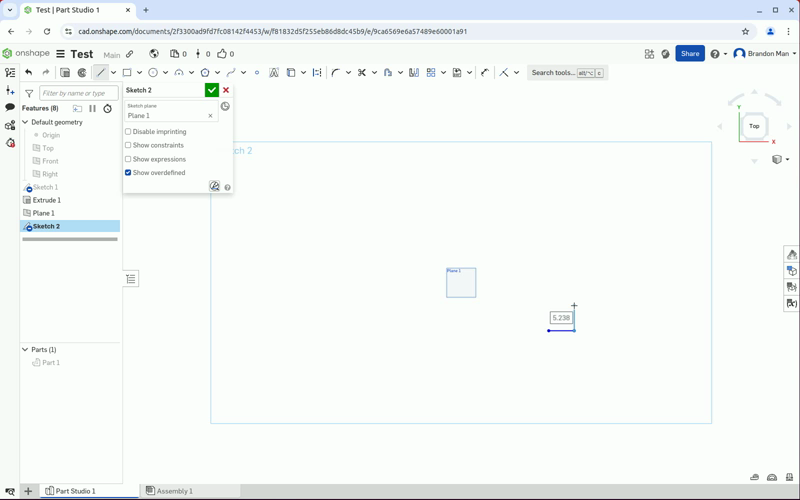
key_up(shift)
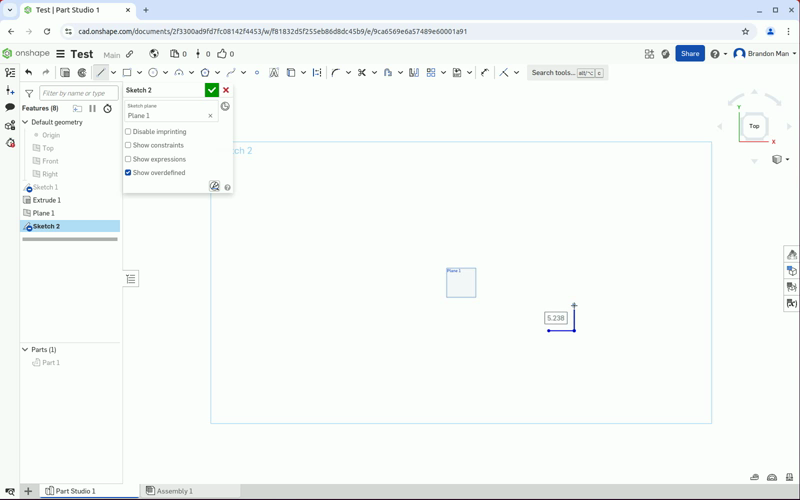
key(esc)
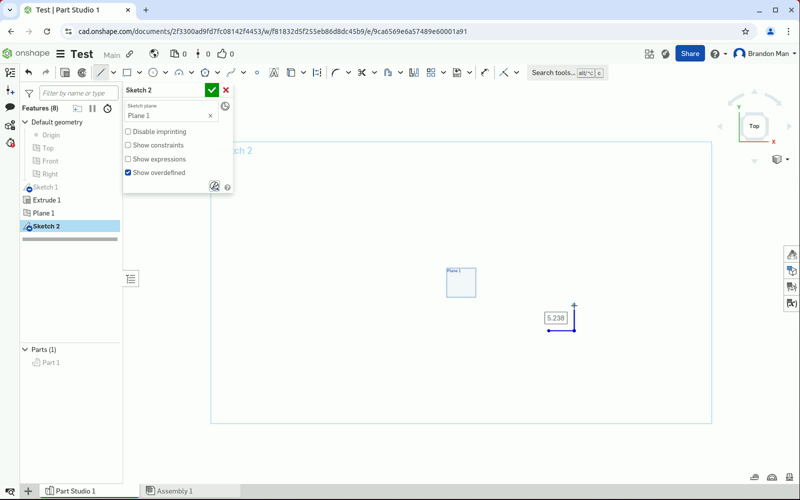
key(a)
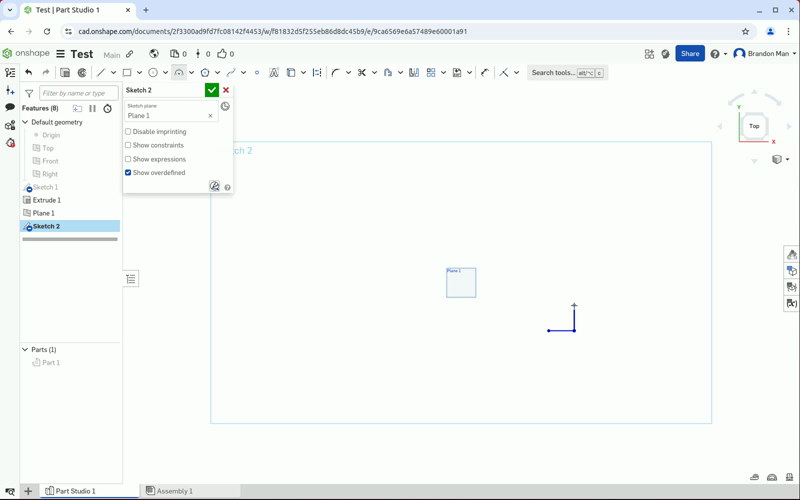
mouse_move(574, 305)
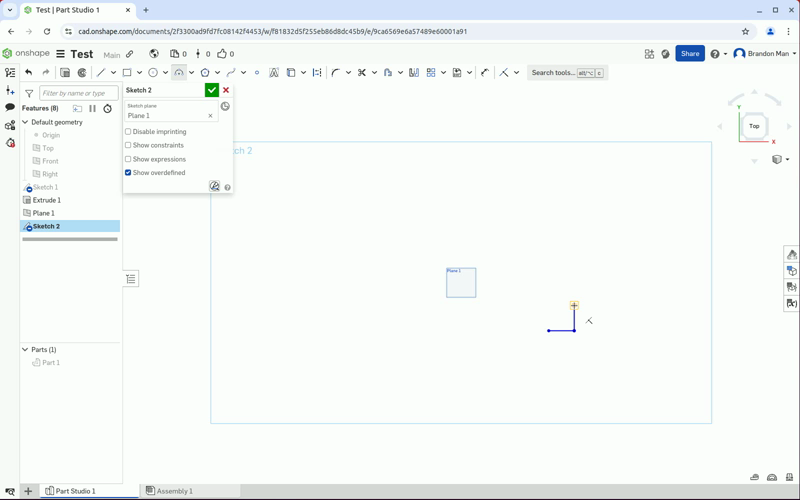
click(574, 305)
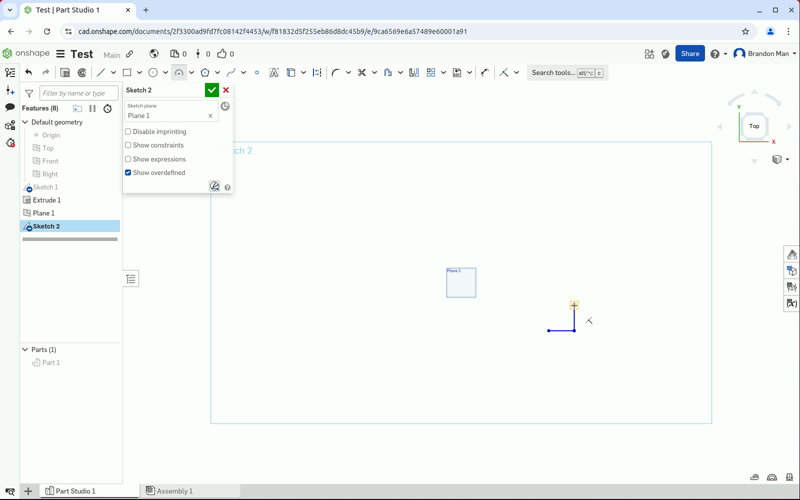
mouse_move(548, 330)
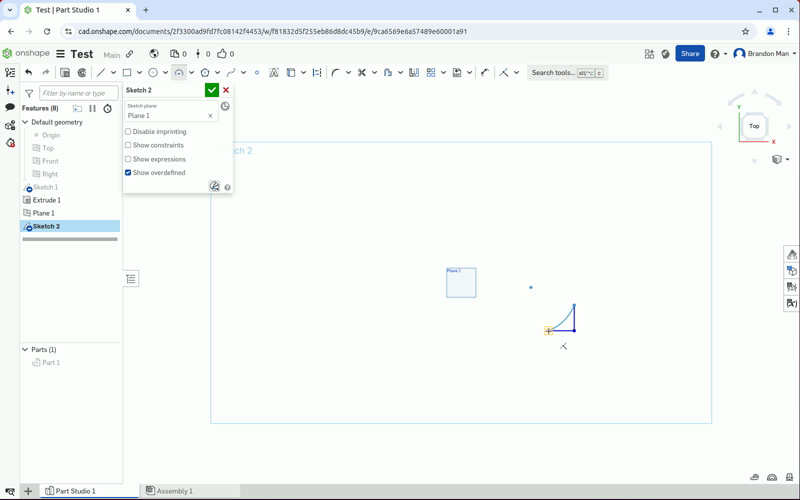
click(548, 330)
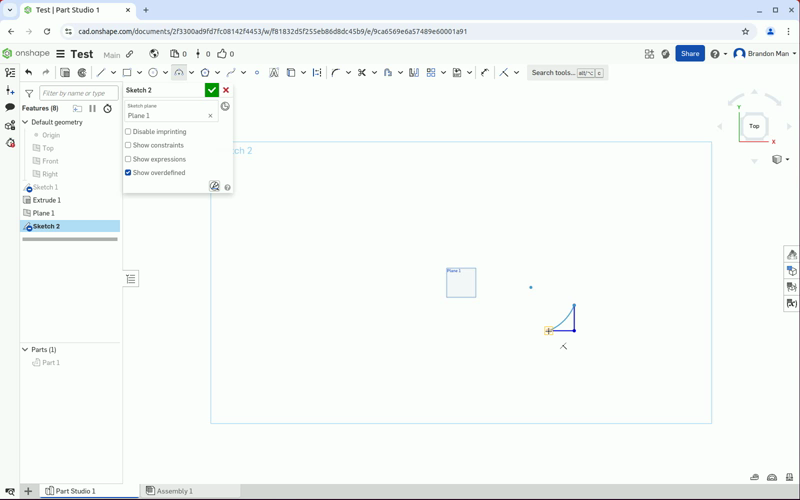
key_down(shift)
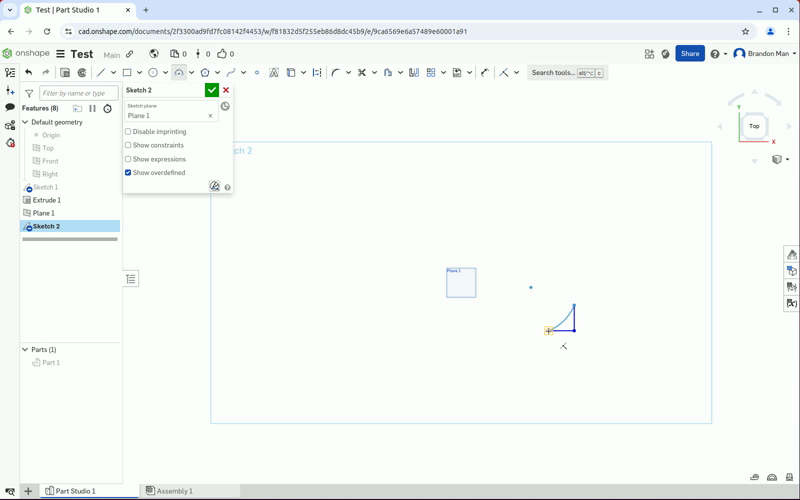
mouse_move(566, 323)
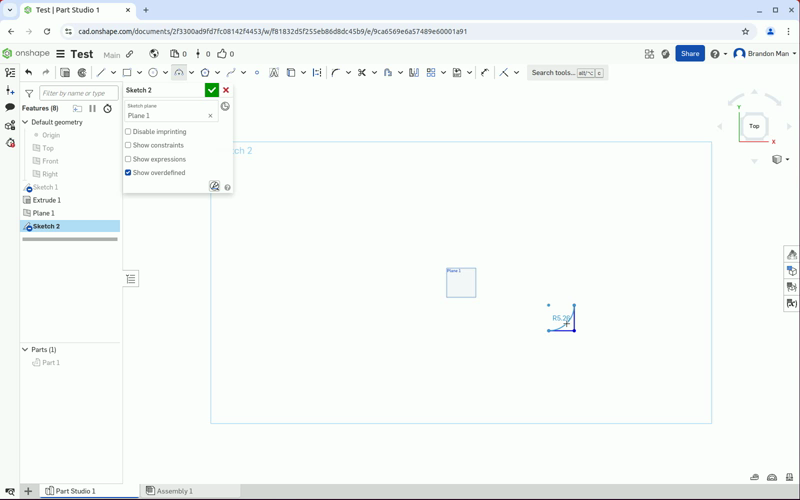
click(566, 323)
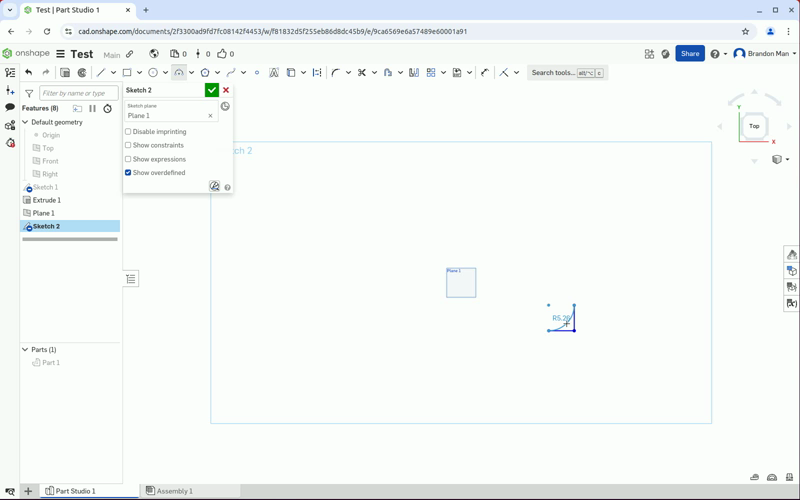
key_up(shift)
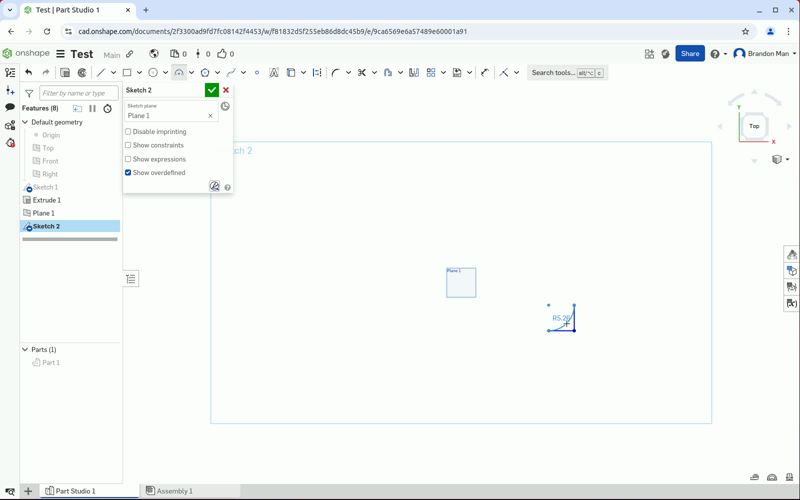
key(esc)
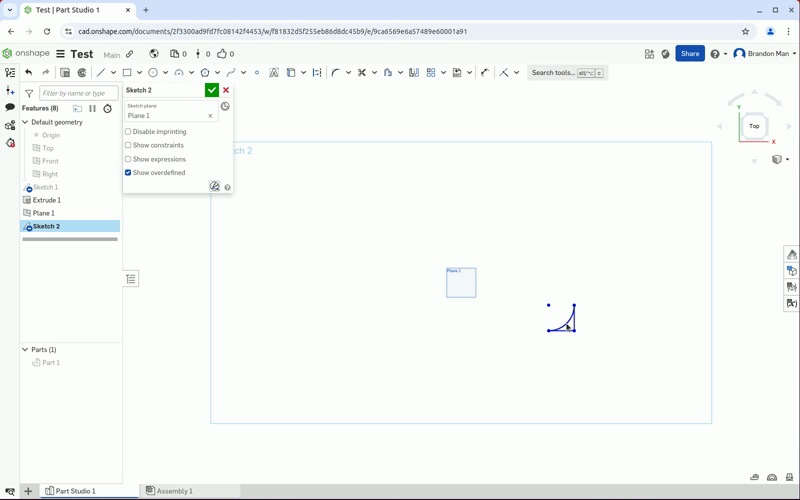
mouse_move(568, 329)
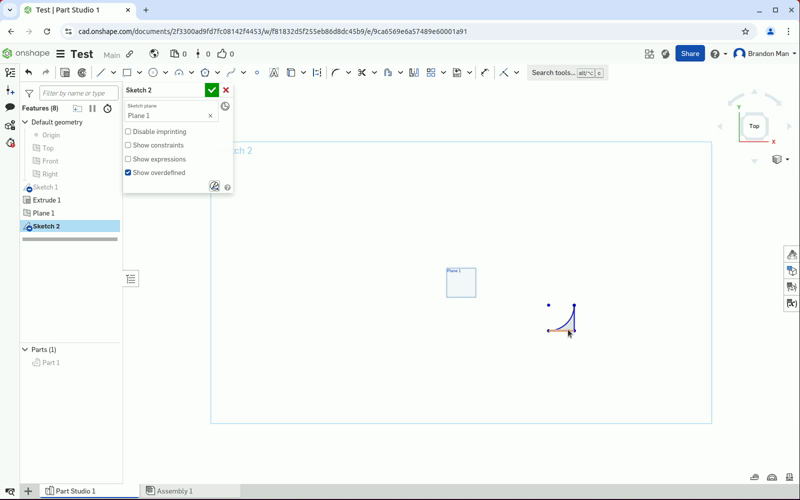
scroll(6)
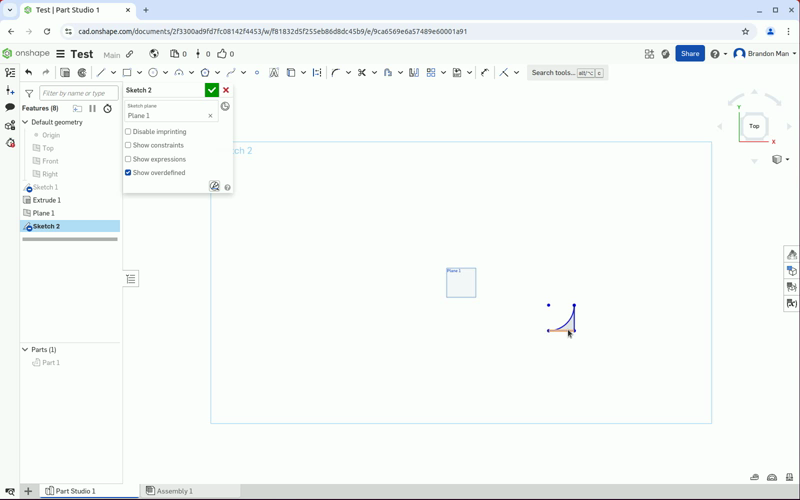
scroll(6)
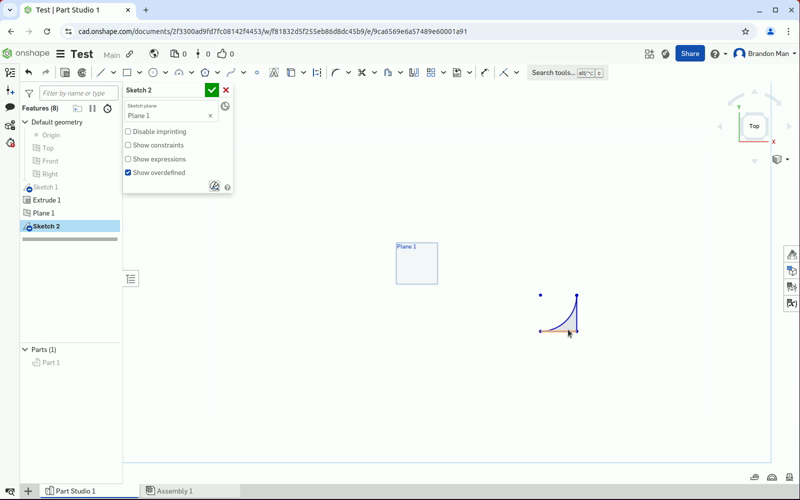
scroll(6)
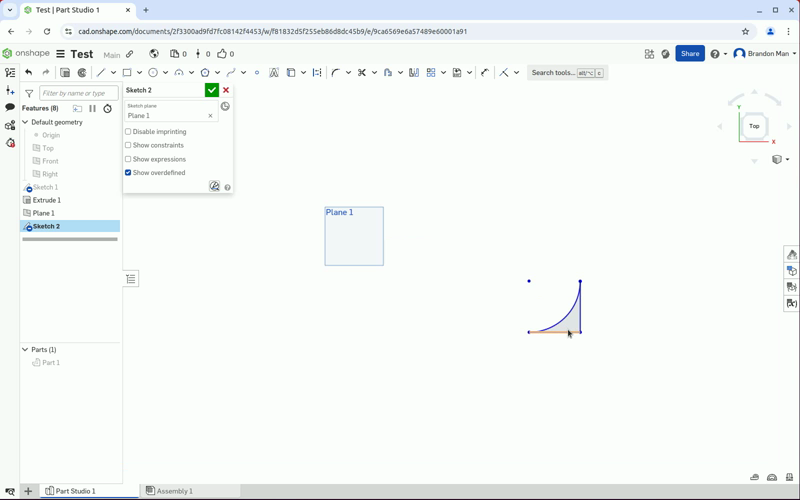
scroll(6)
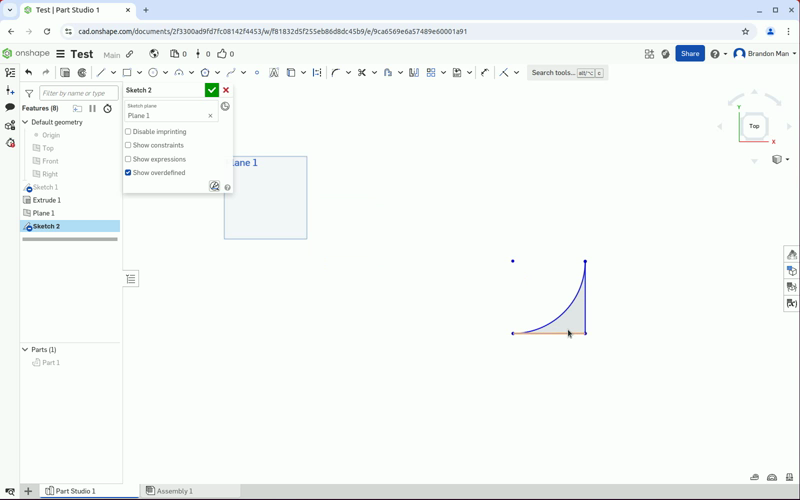
scroll(6)
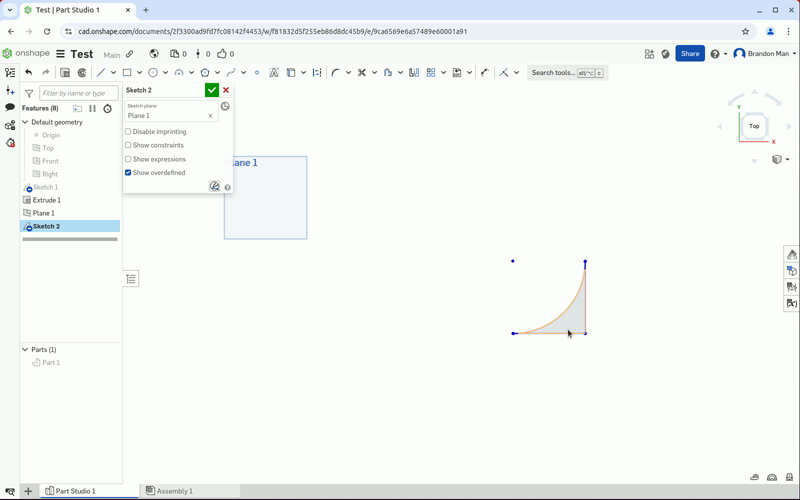
scroll(6)
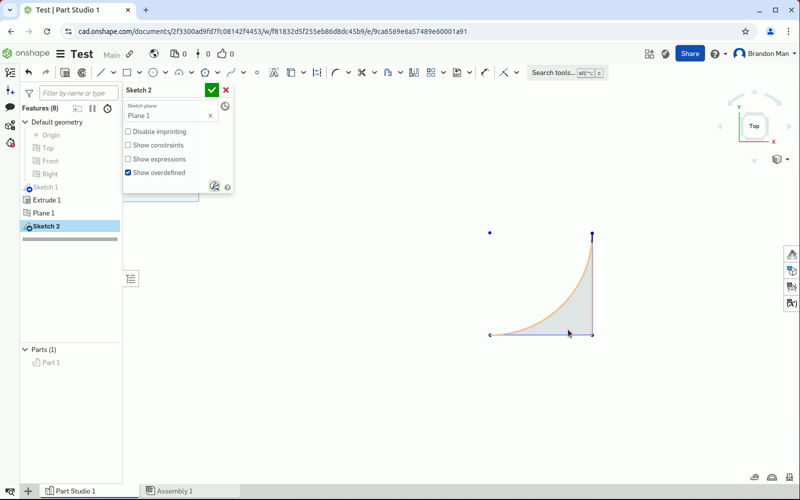
scroll(6)
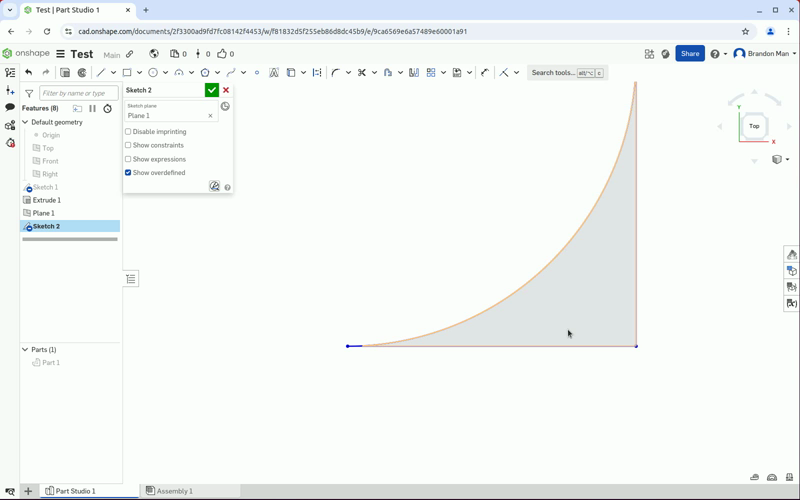
click(568, 329)
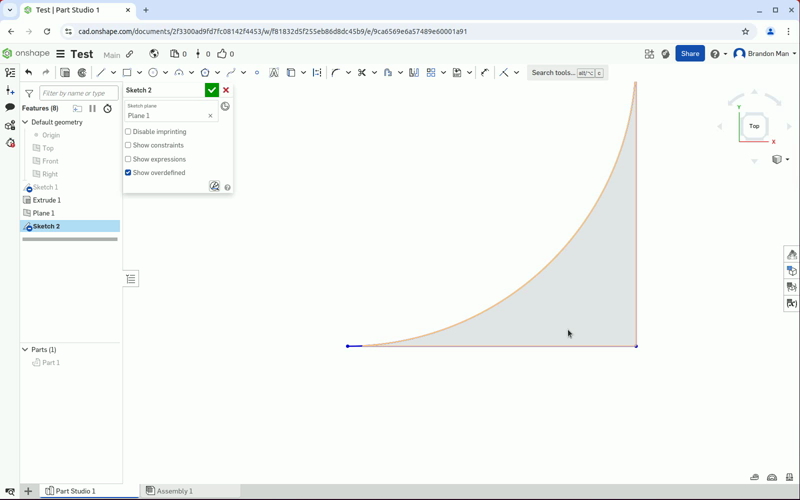
scroll(-6)
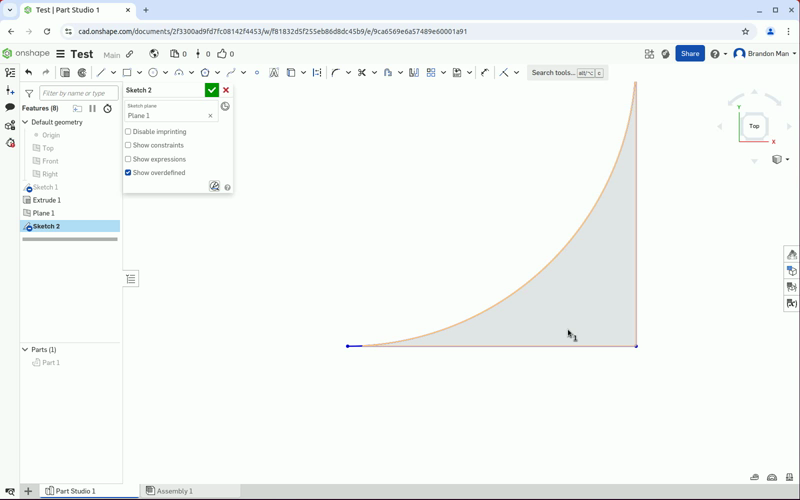
scroll(-6)
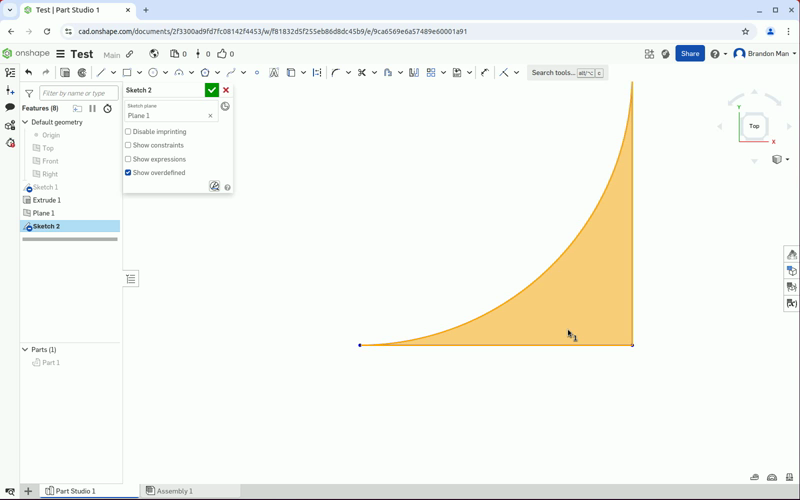
scroll(-6)
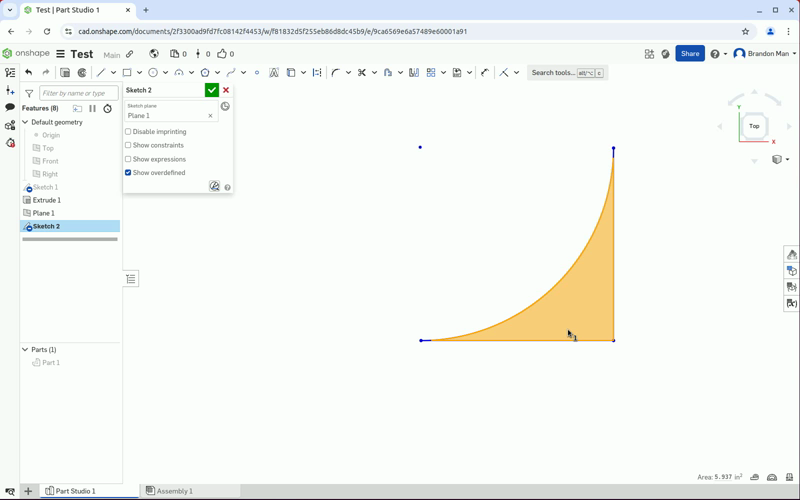
scroll(-6)
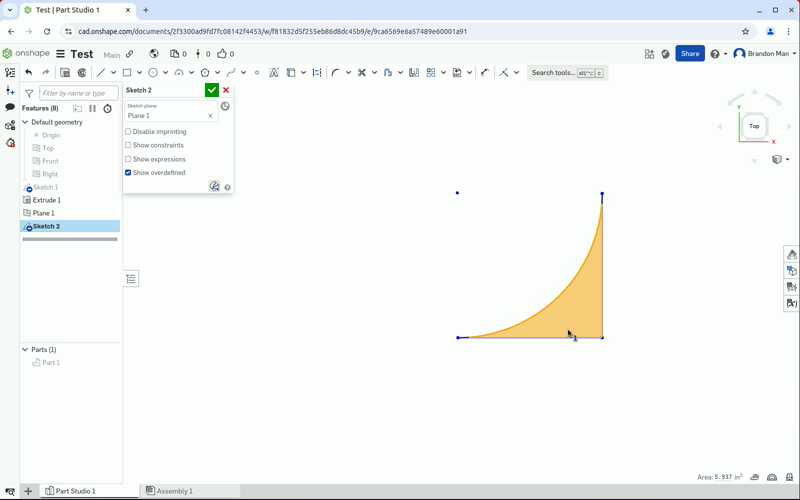
scroll(-6)
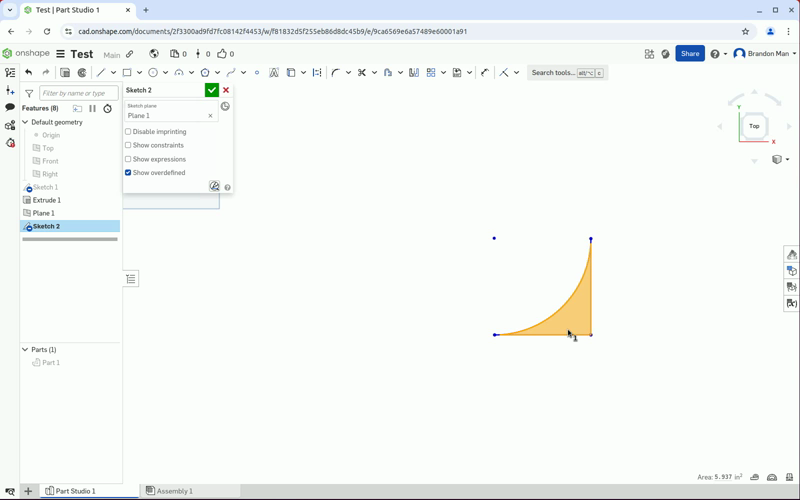
scroll(-6)
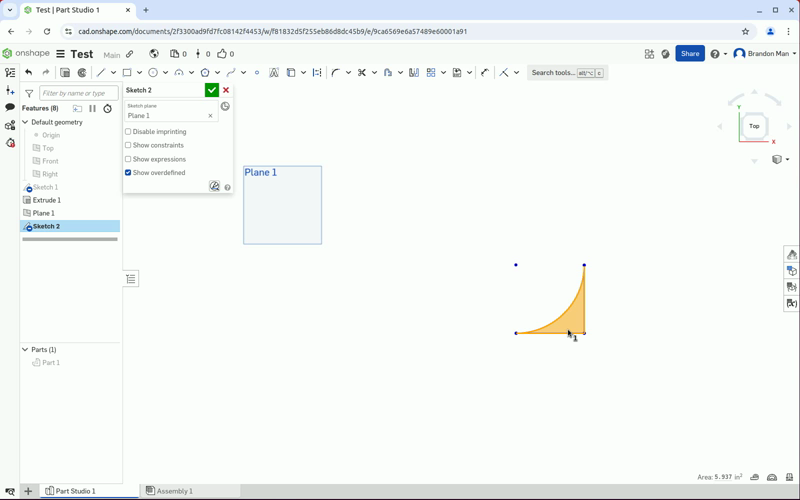
scroll(-6)
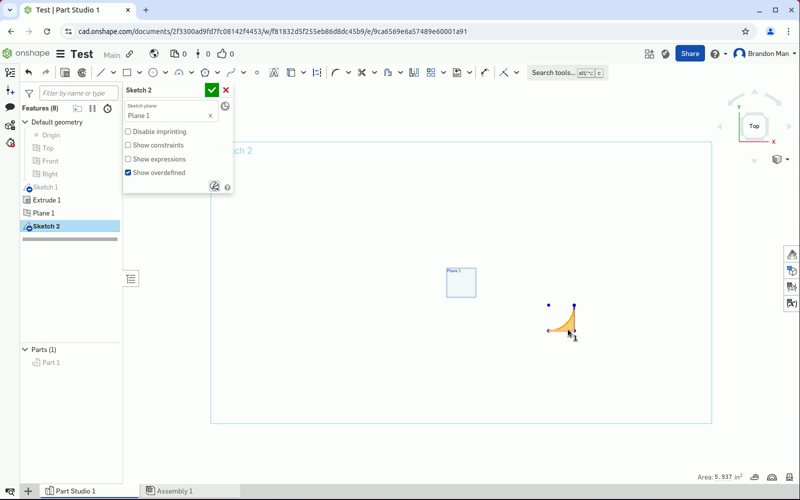
mouse_move(73, 352)
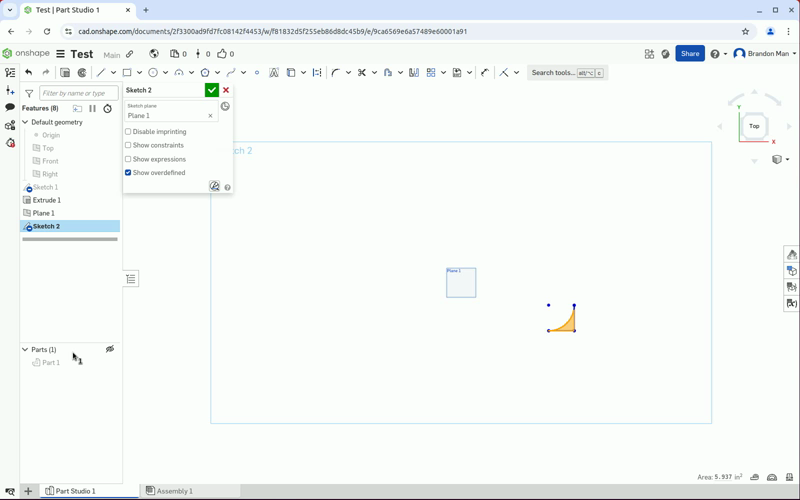
key(shift+y)
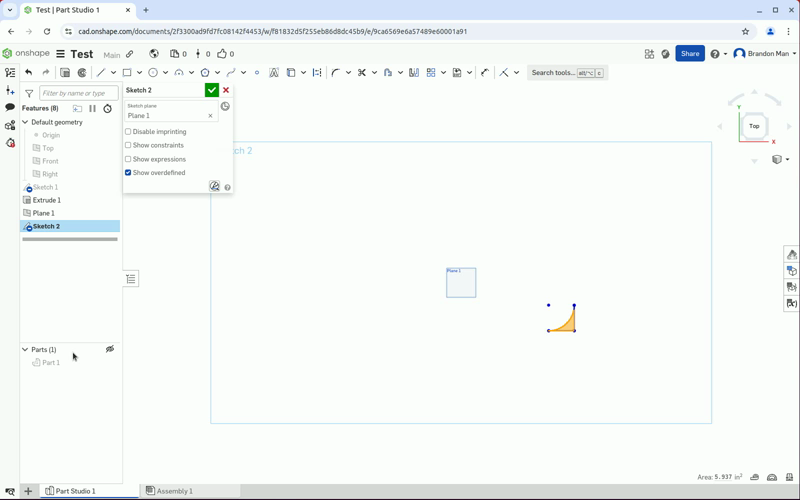
key(shift+e)
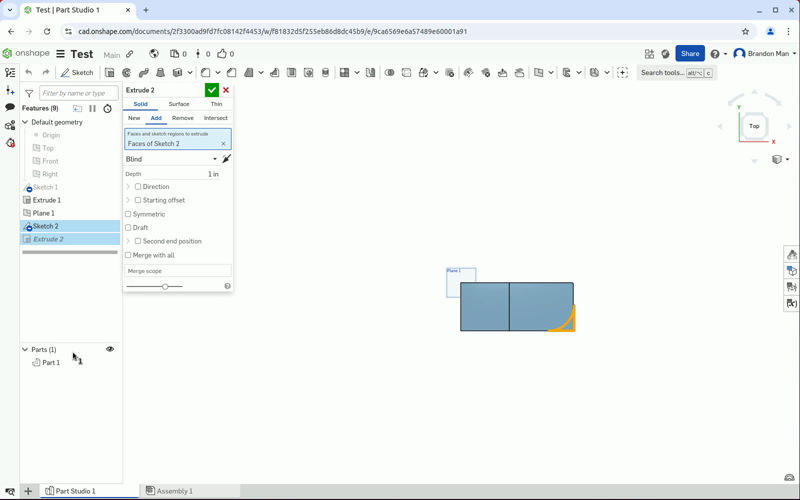
mouse_move(143, 106)
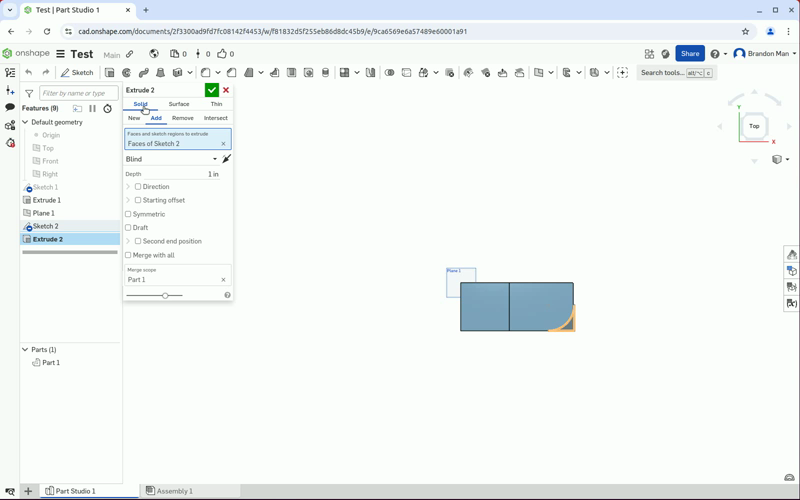
click(143, 106)
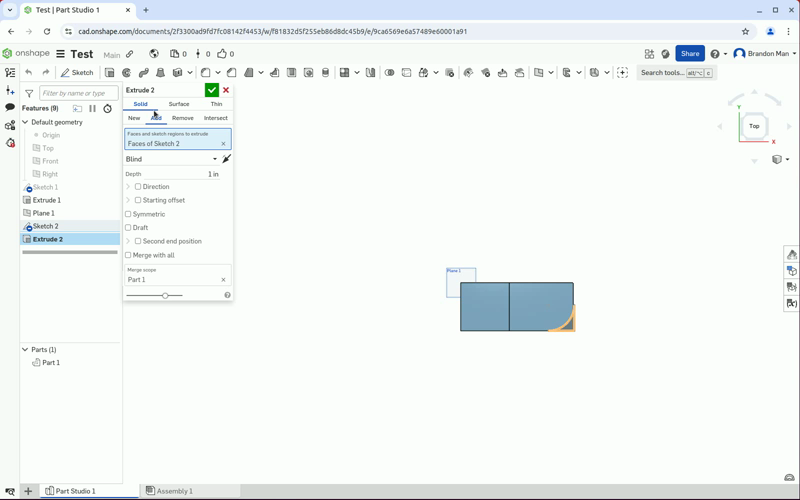
mouse_move(186, 120)
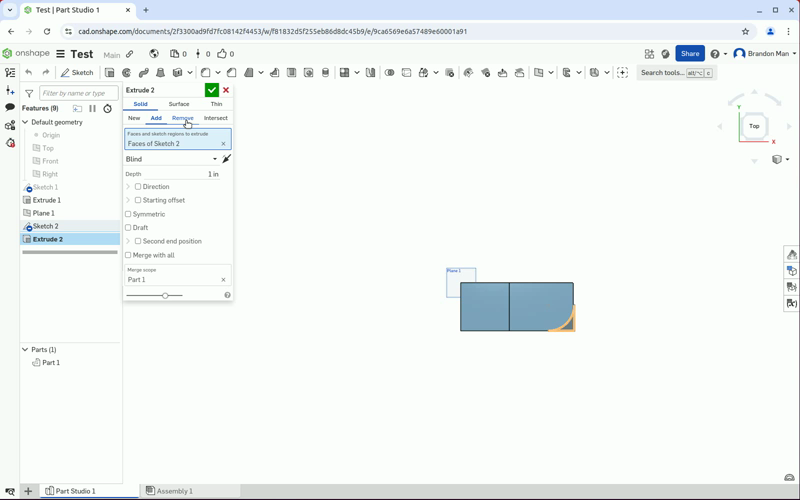
click(186, 120)
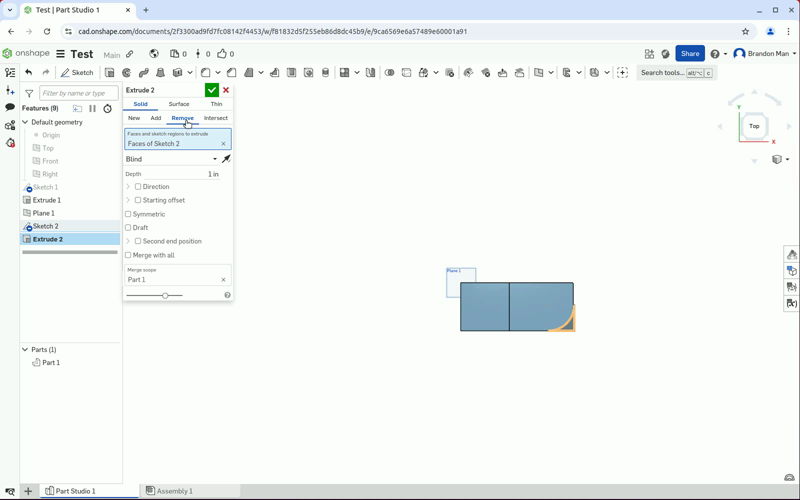
key(tab, 4)
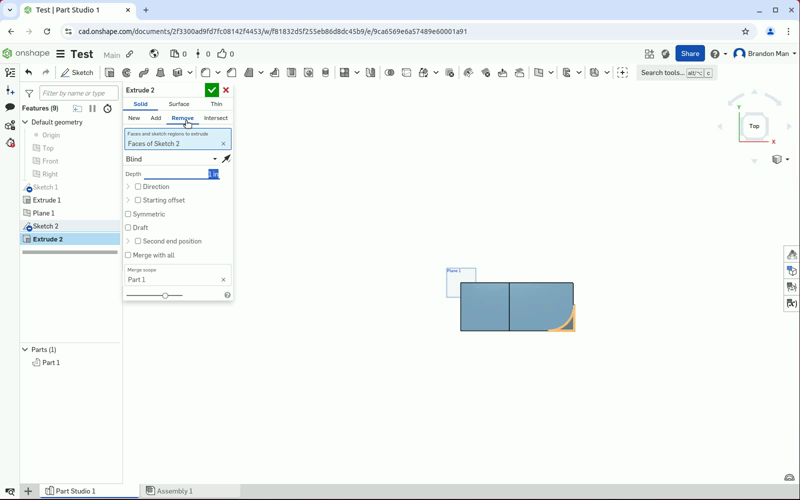
text(6.499)
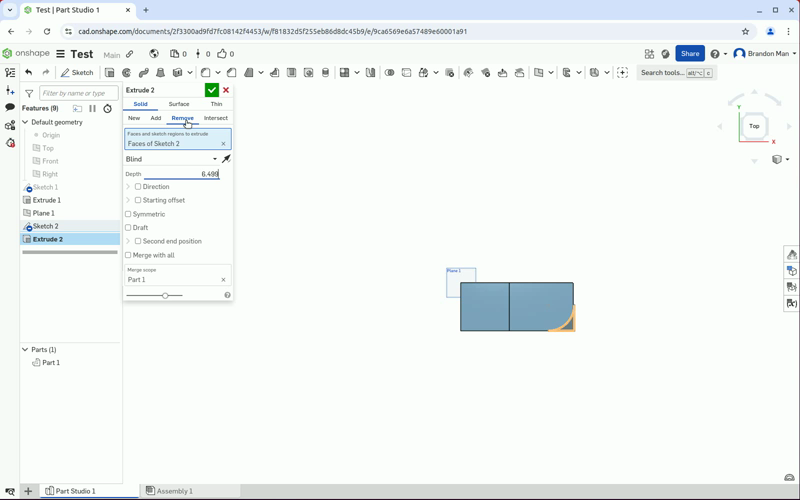
key(tab, 6)
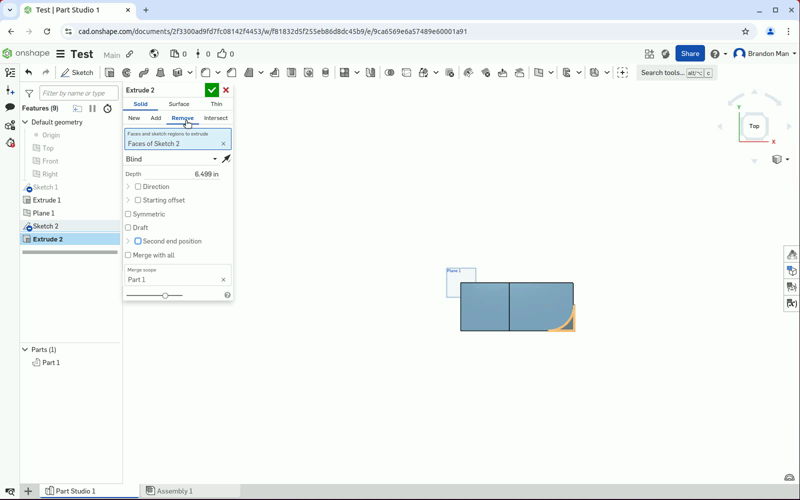
key(space)
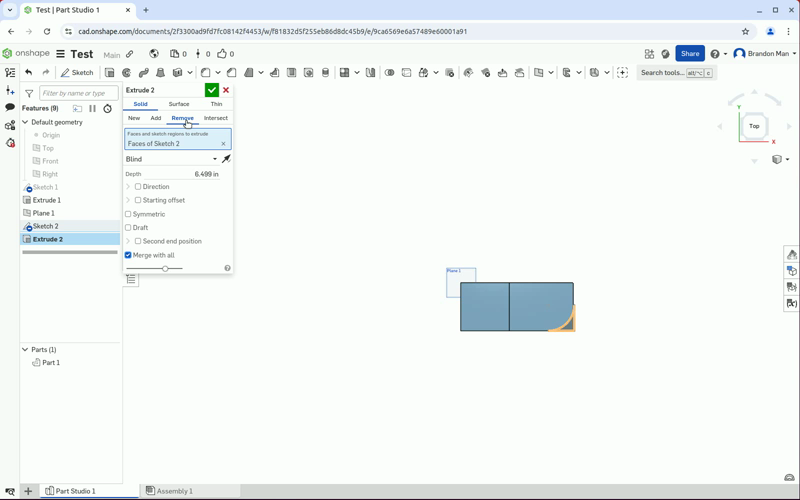
key(enter)
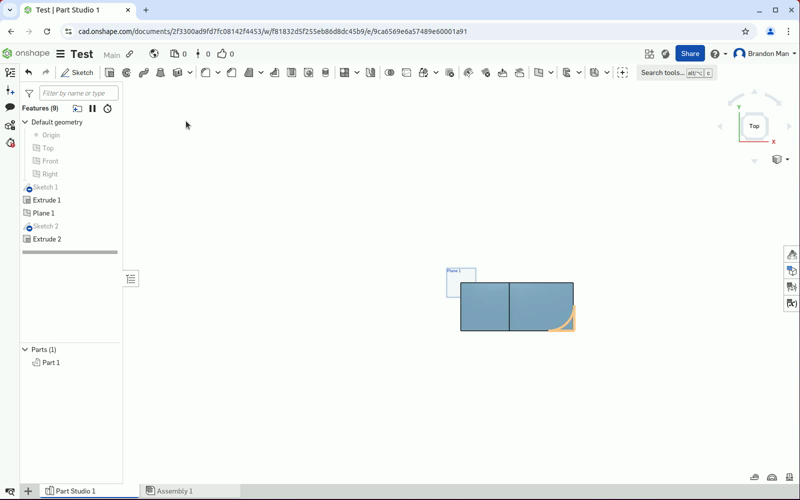
key(shift+h)
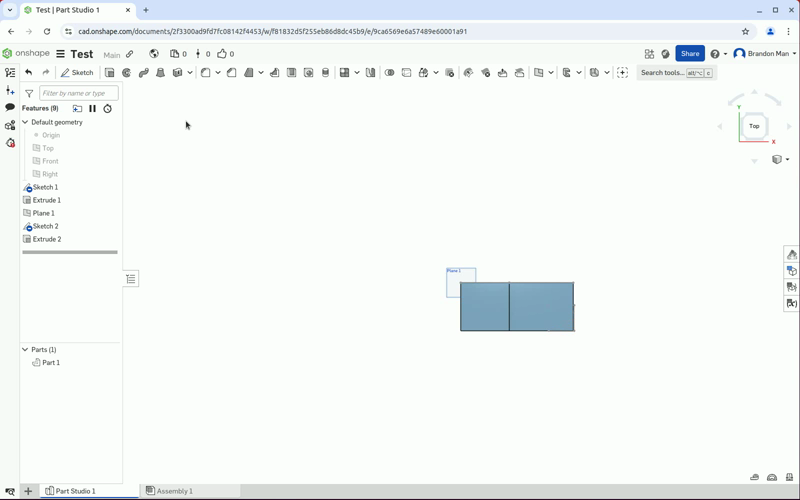
key(shift+h)
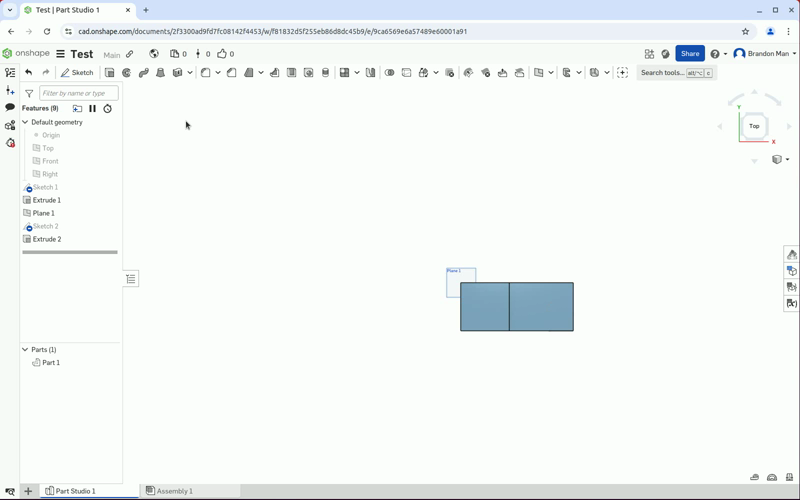
mouse_move(73, 189)
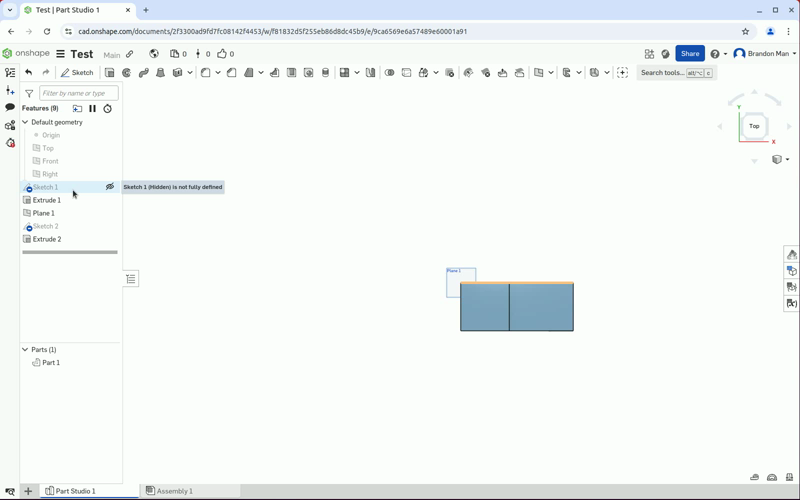
click(73, 189)
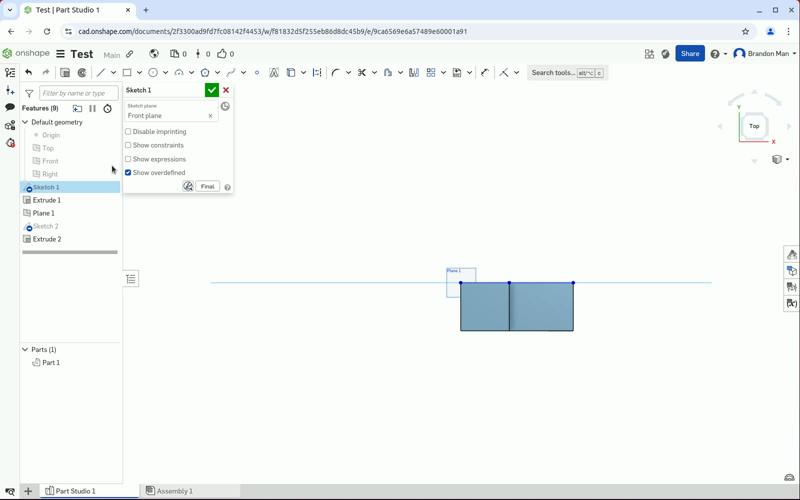
mouse_move(229, 92)
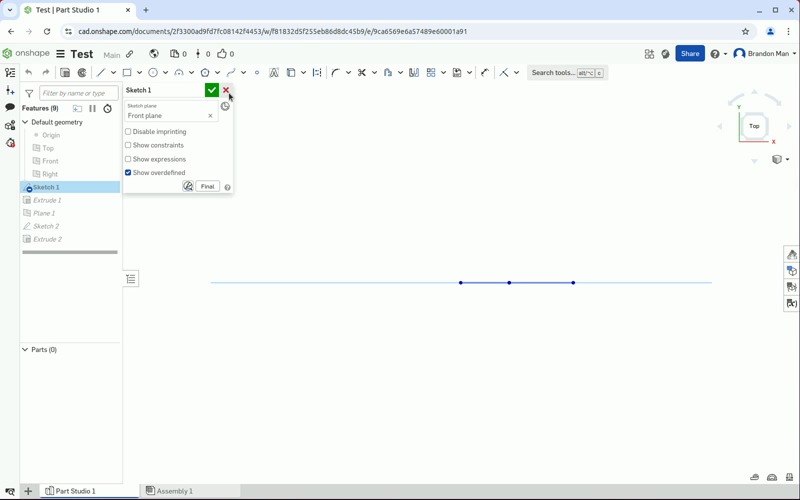
click(229, 92)
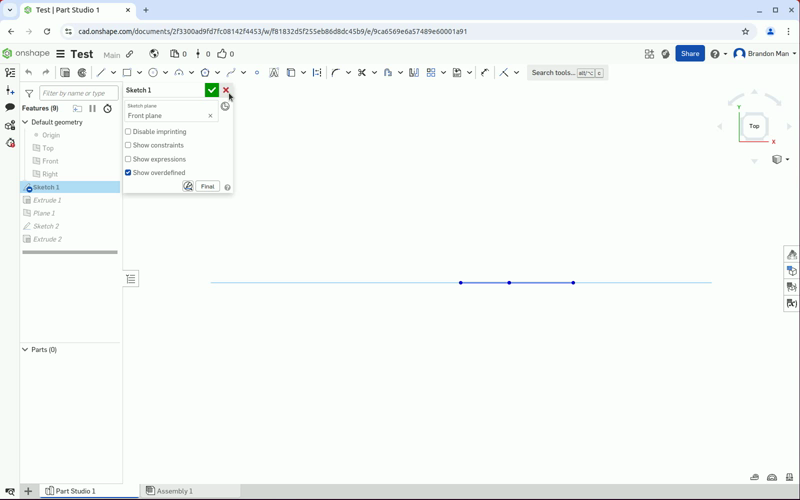
key(shift+s)
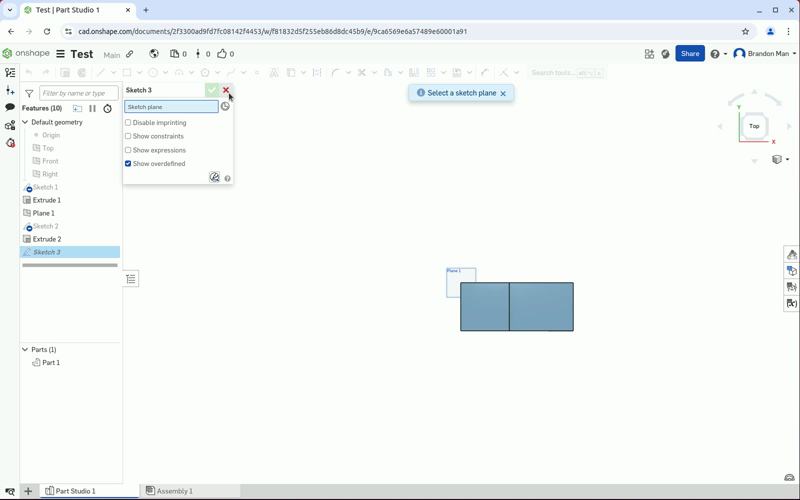
mouse_move(73, 215)
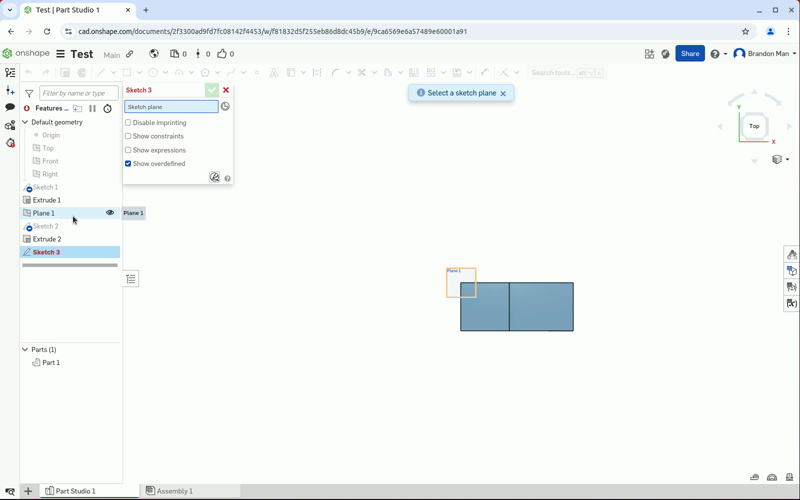
click(73, 215)
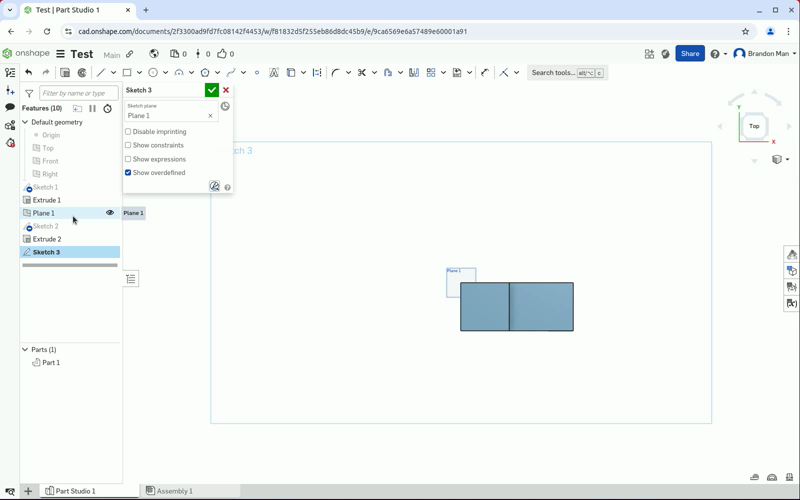
mouse_move(73, 352)
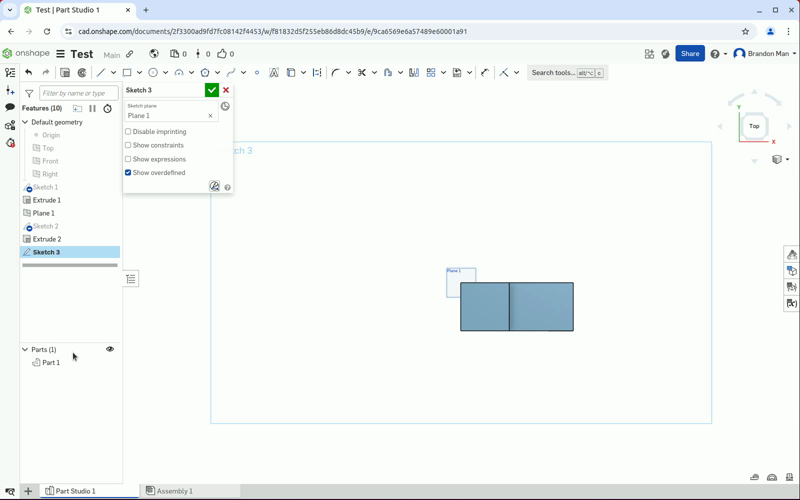
key(y)
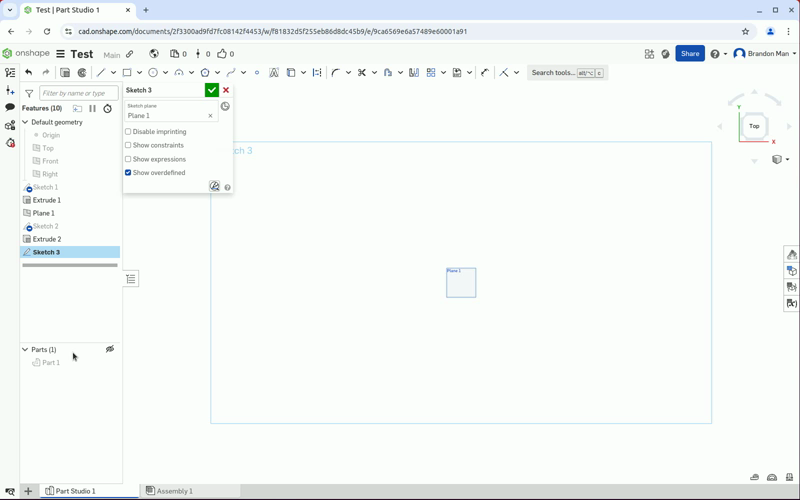
key(a)
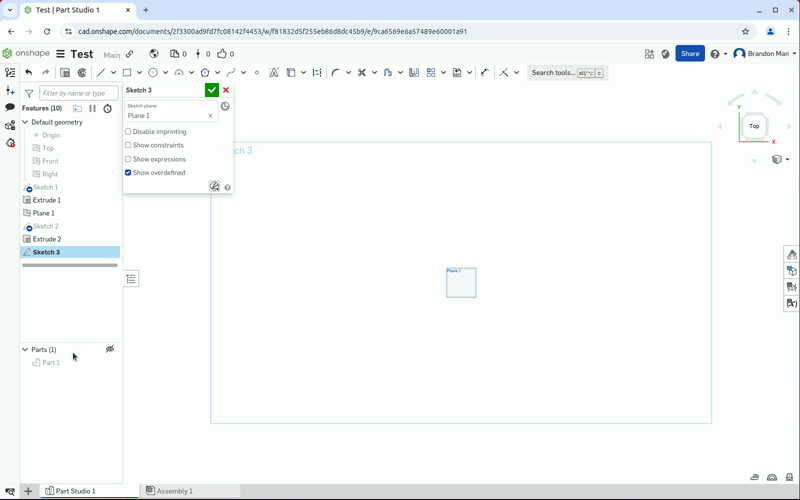
key_down(shift)
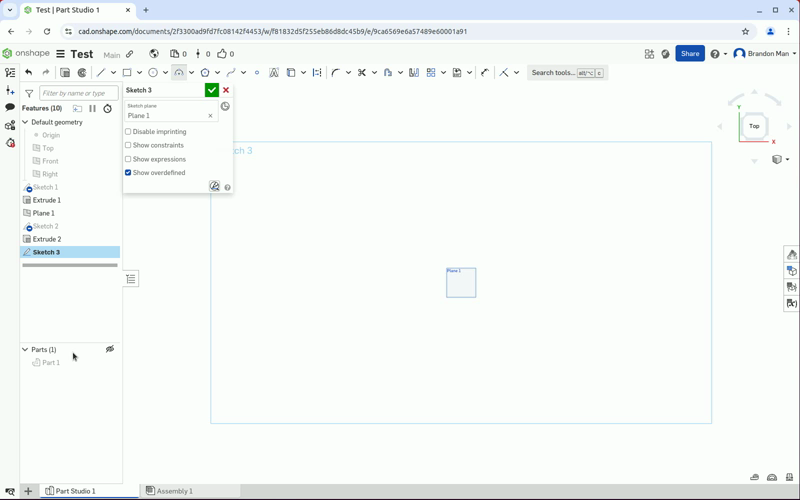
mouse_move(548, 282)
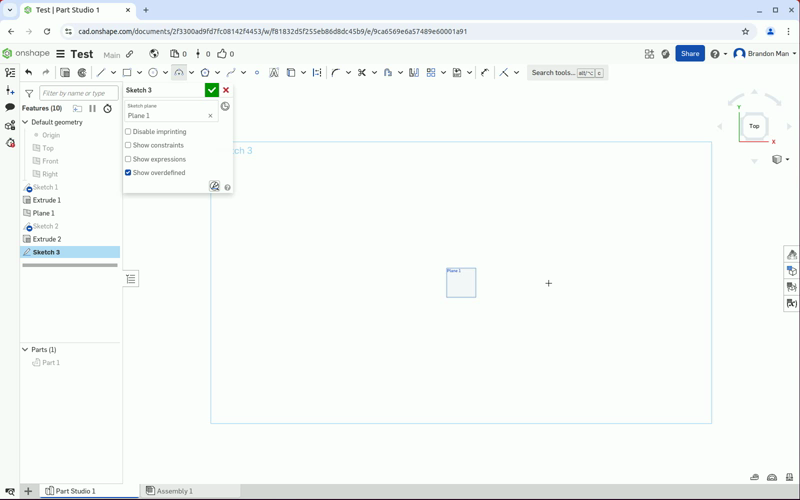
click(548, 282)
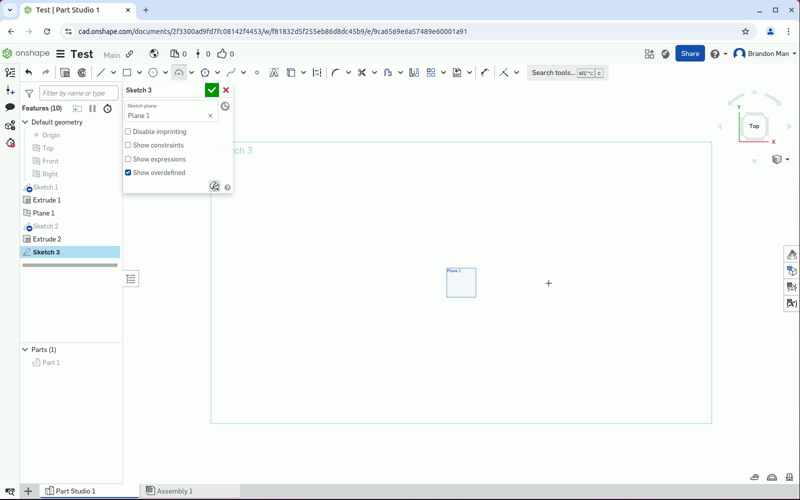
key_up(shift)
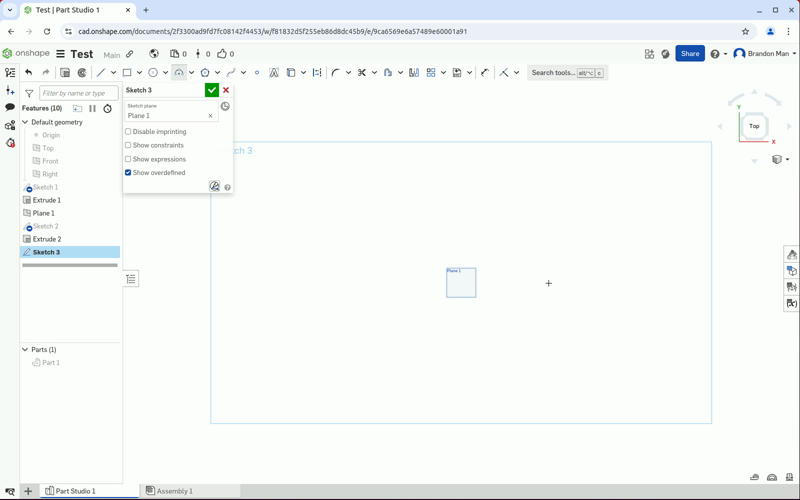
key_down(shift)
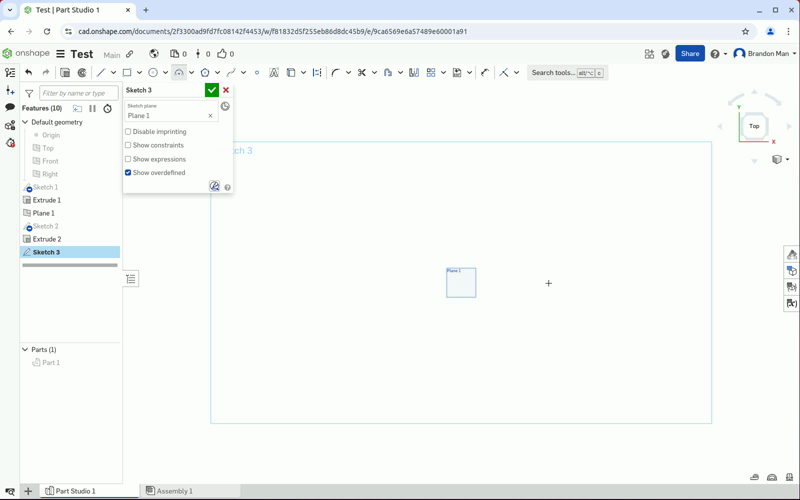
mouse_move(574, 308)
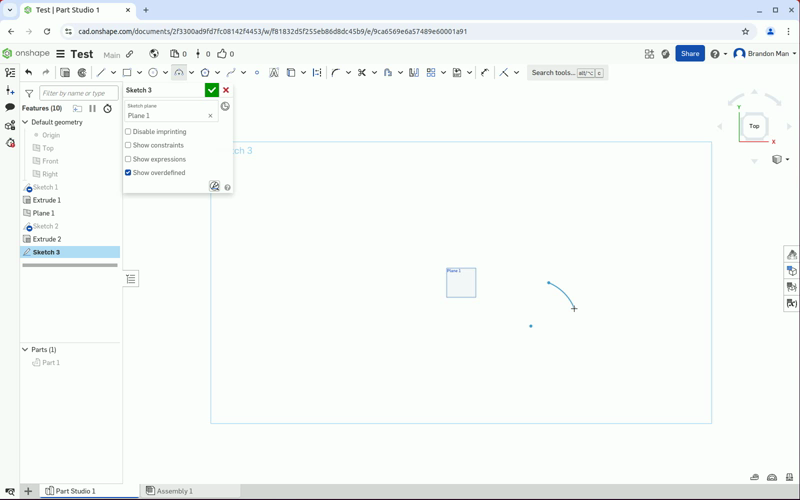
click(574, 308)
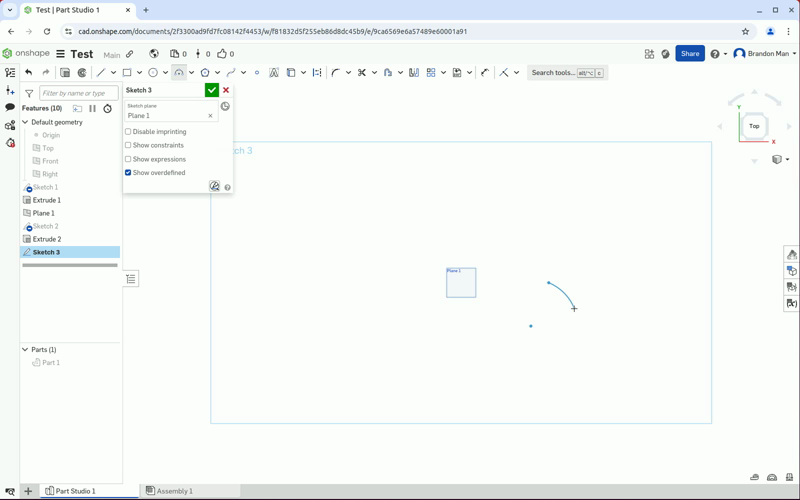
mouse_move(566, 290)
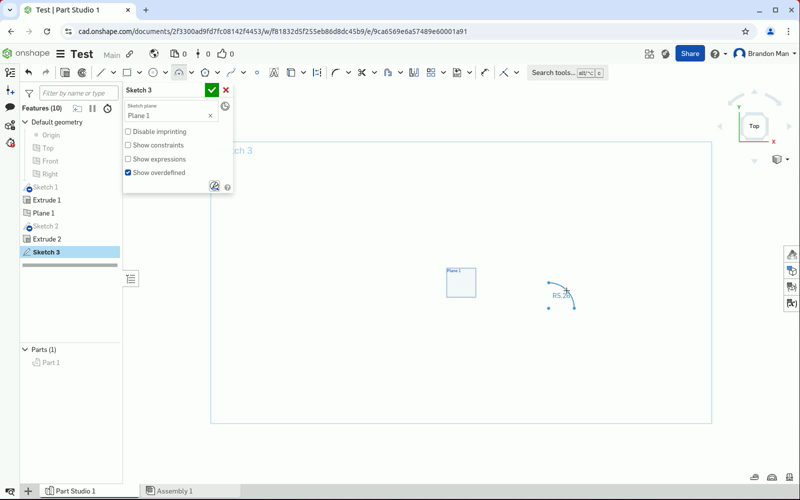
click(566, 290)
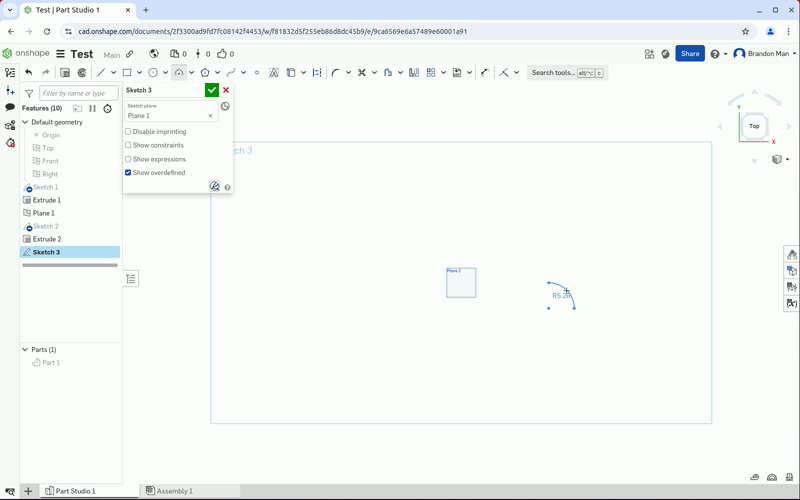
key_up(shift)
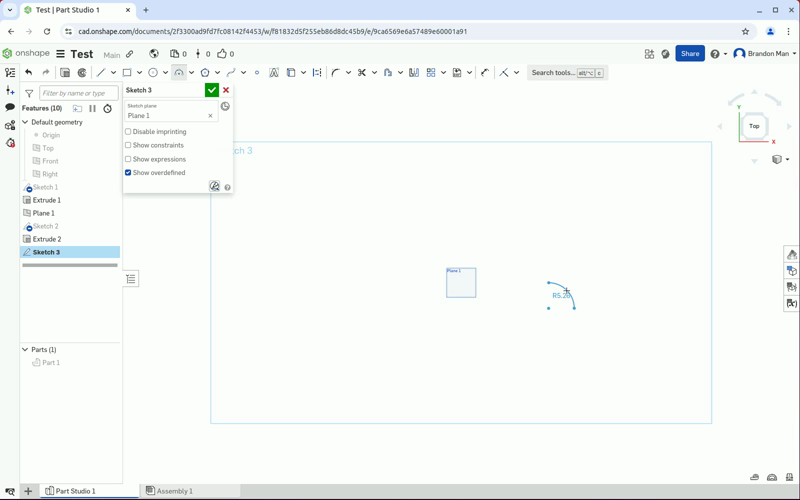
key(esc)
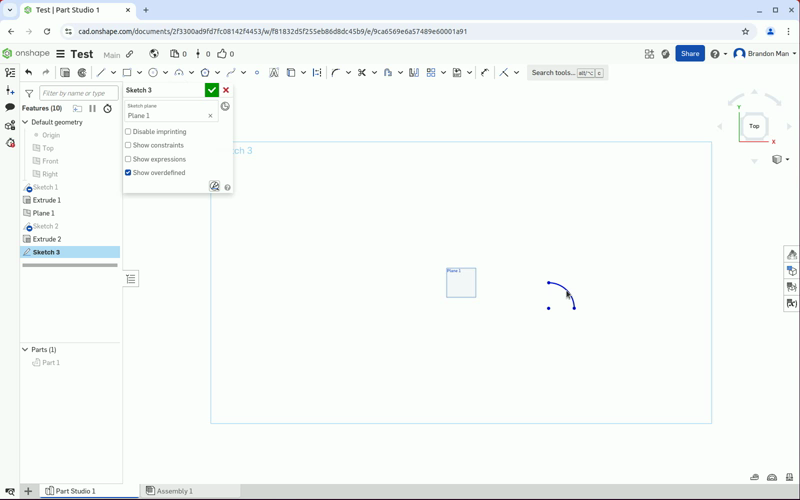
key(l)
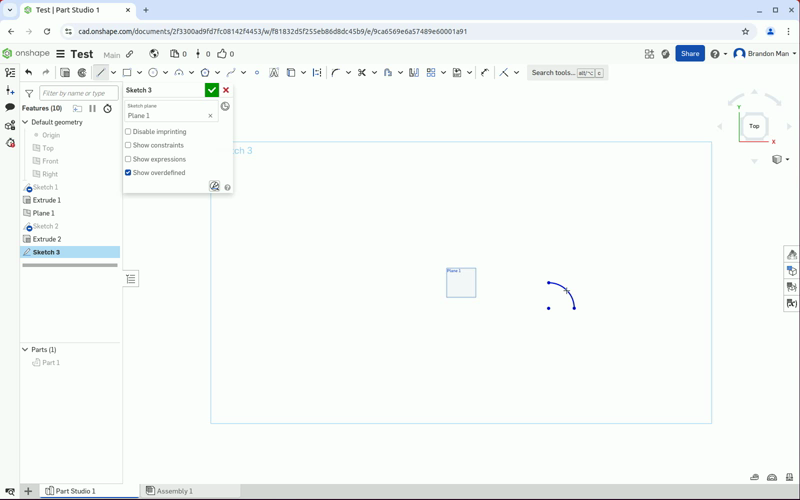
mouse_move(574, 308)
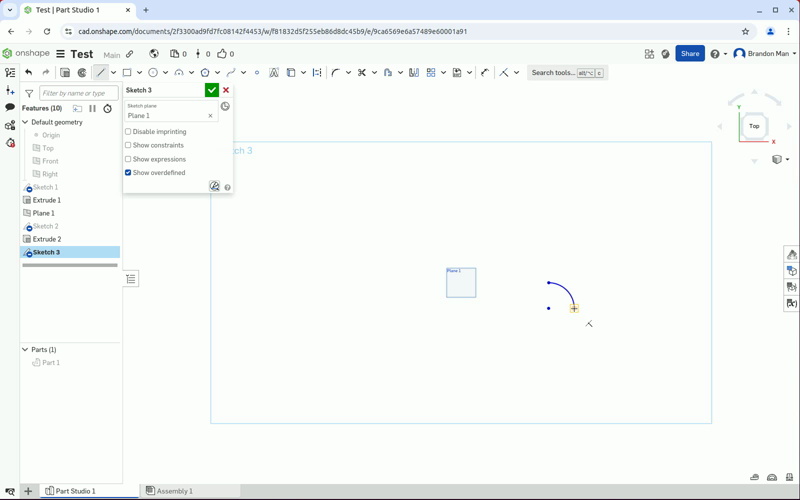
click(574, 308)
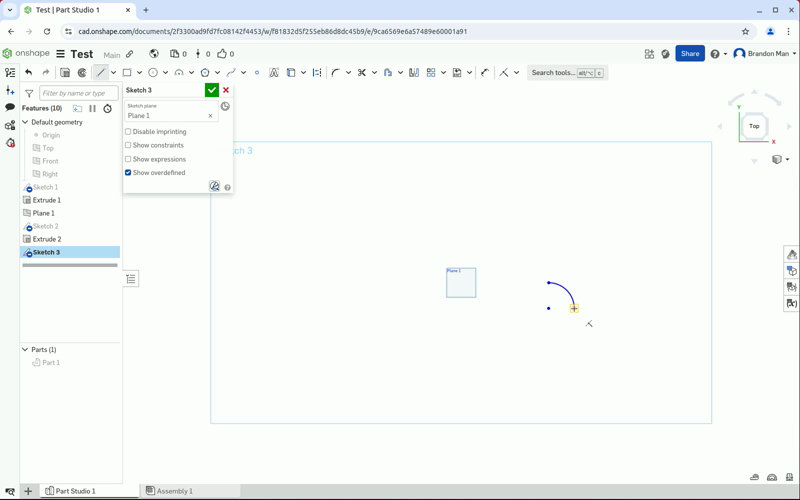
key_down(shift)
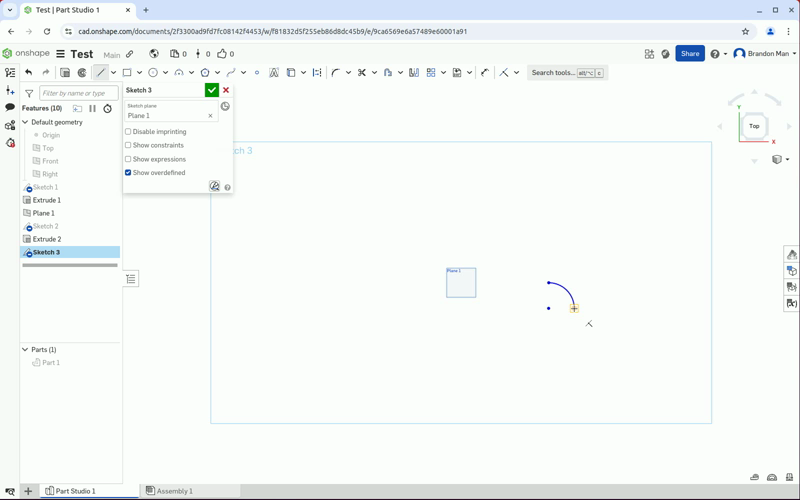
mouse_move(589, 308)
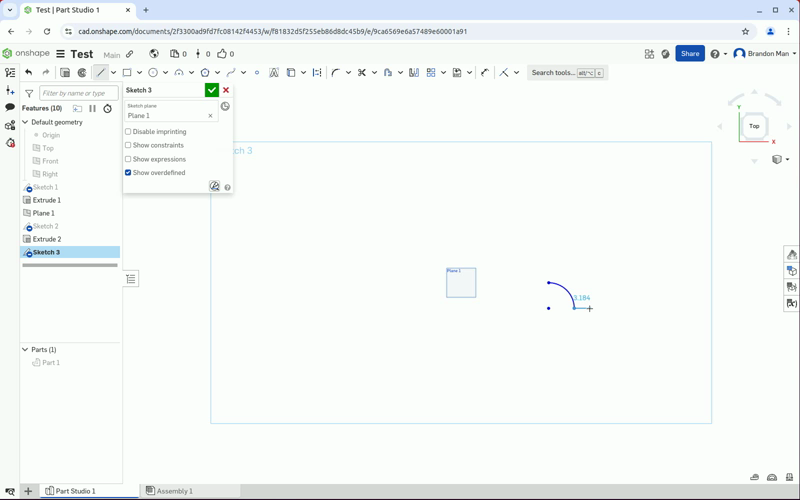
mouse_move(574, 282)
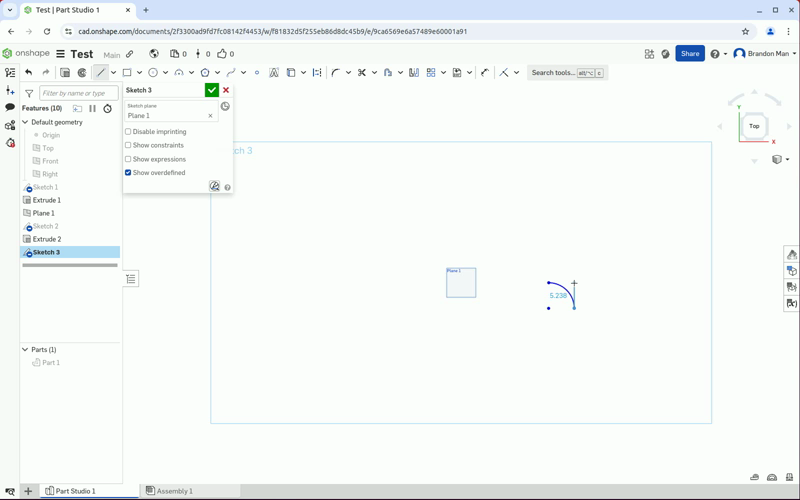
click(574, 282)
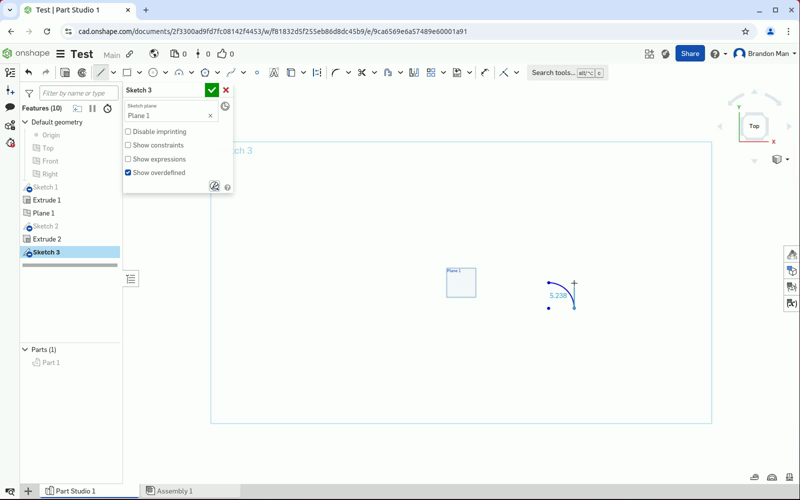
key_up(shift)
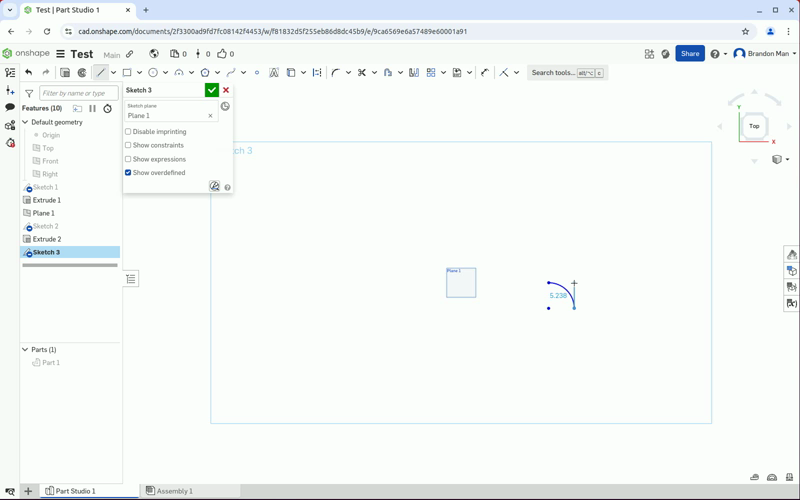
mouse_move(589, 282)
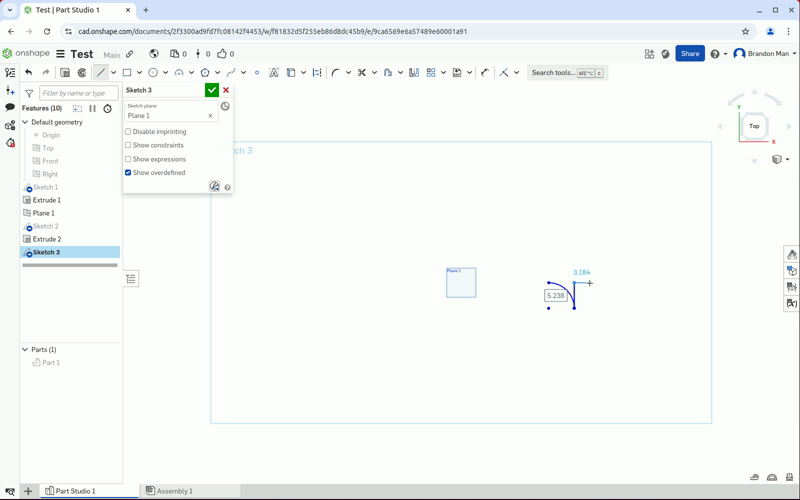
key_down(shift)
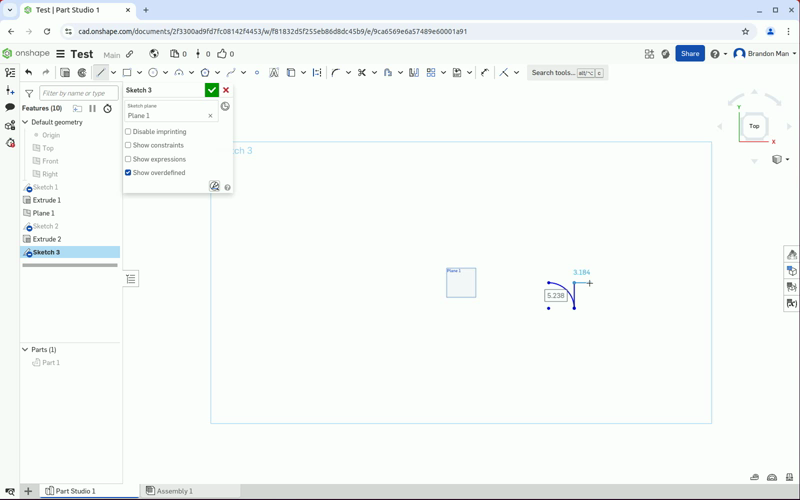
mouse_move(548, 282)
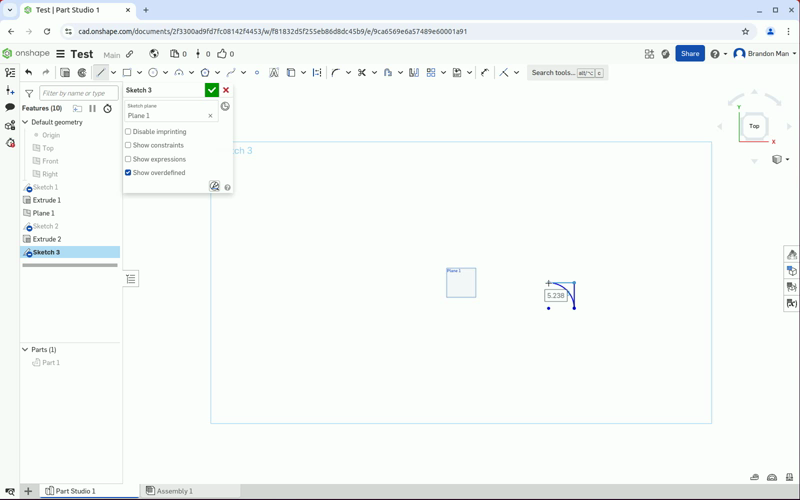
key_up(shift)
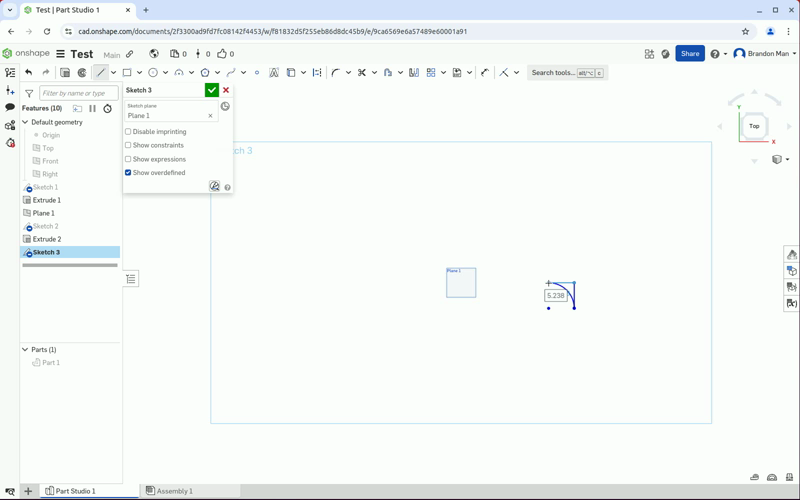
click(548, 282)
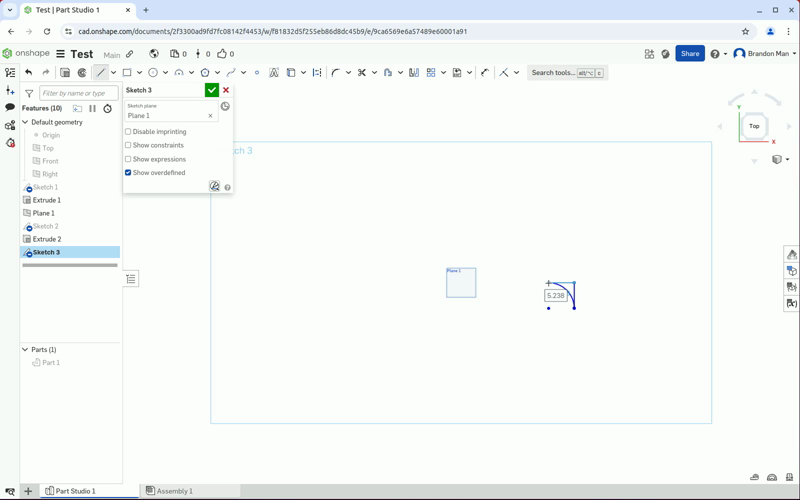
key(esc)
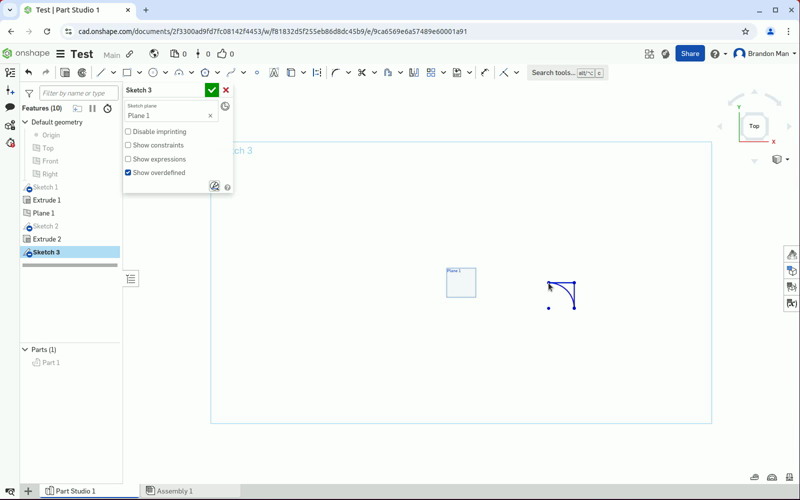
mouse_move(574, 303)
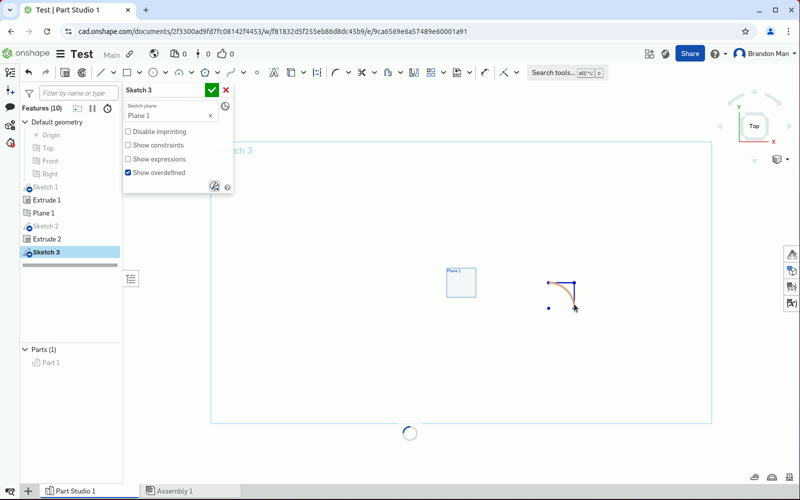
scroll(6)
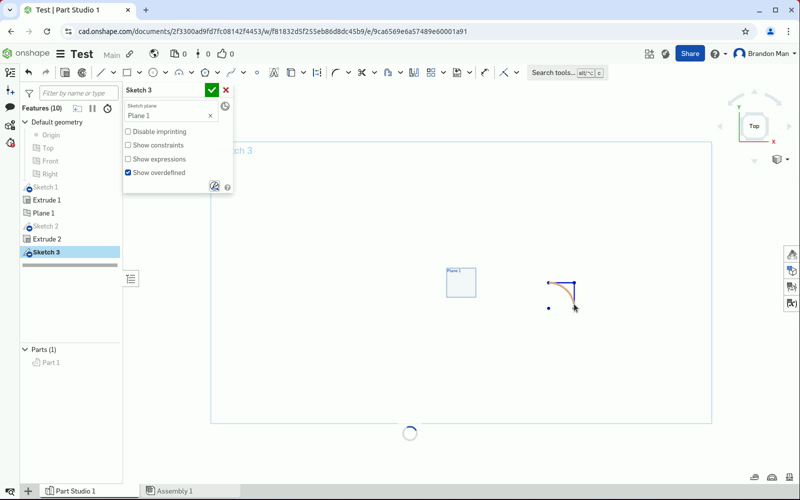
scroll(6)
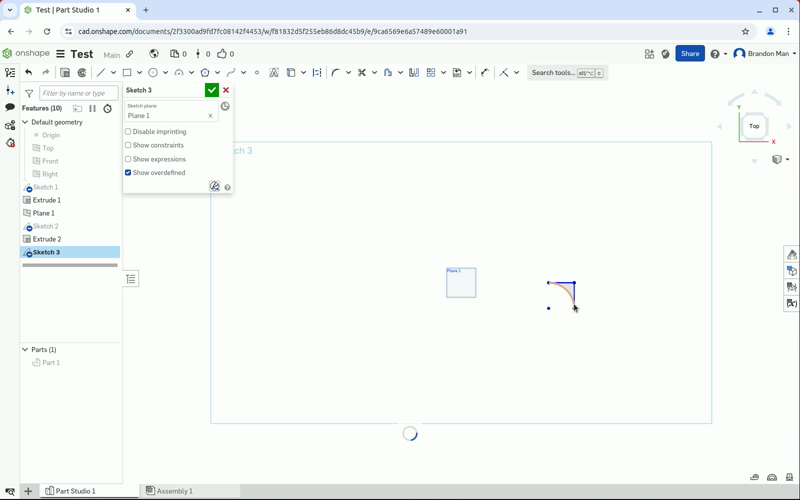
scroll(6)
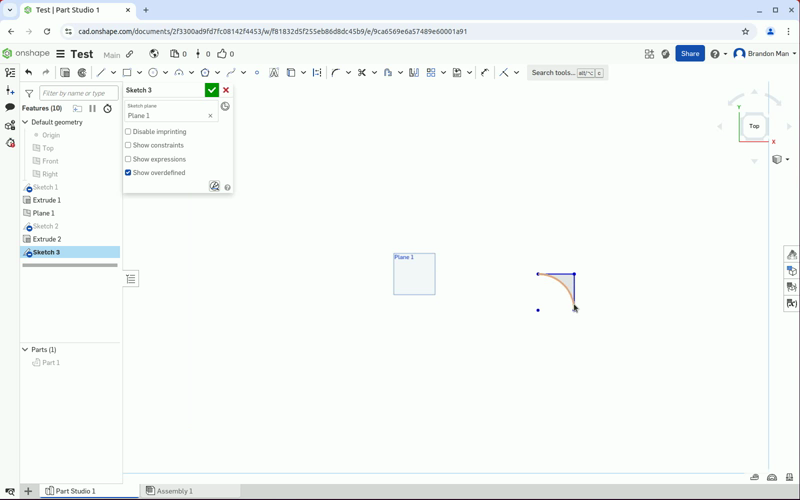
scroll(6)
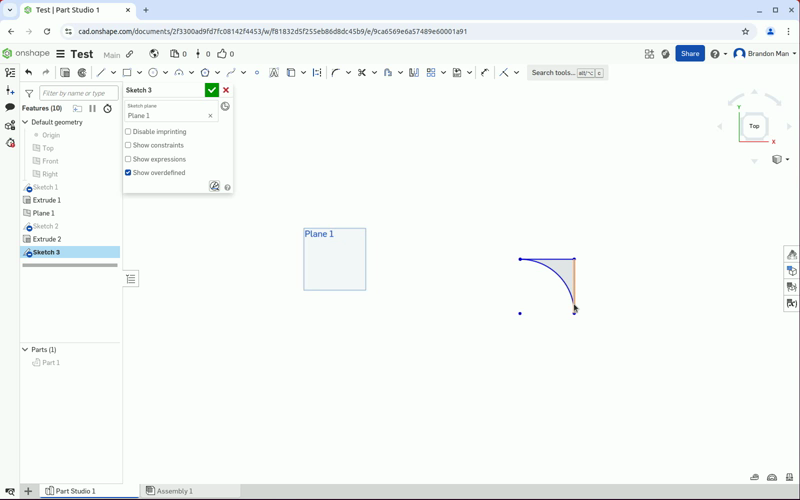
scroll(6)
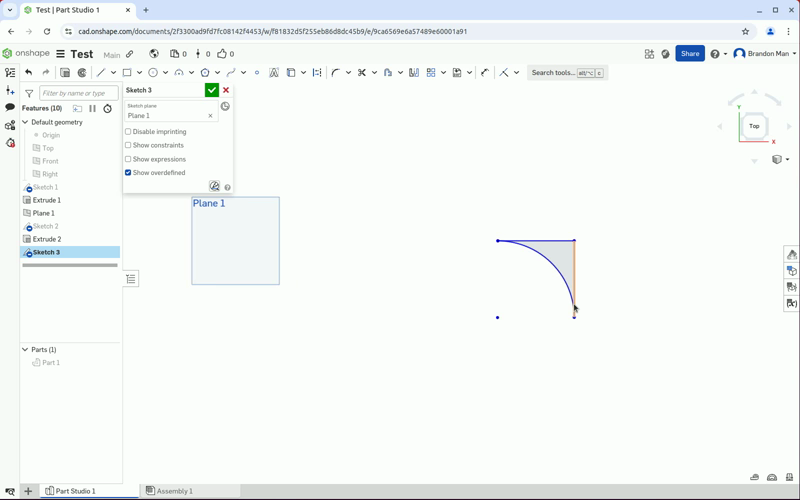
scroll(6)
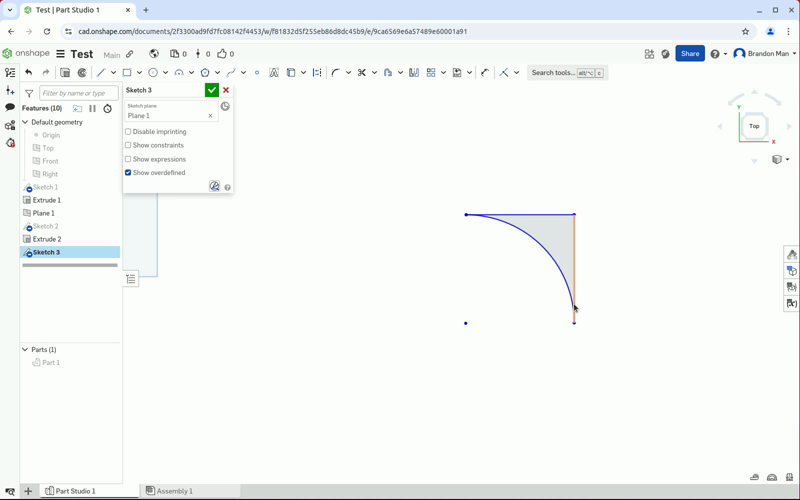
scroll(6)
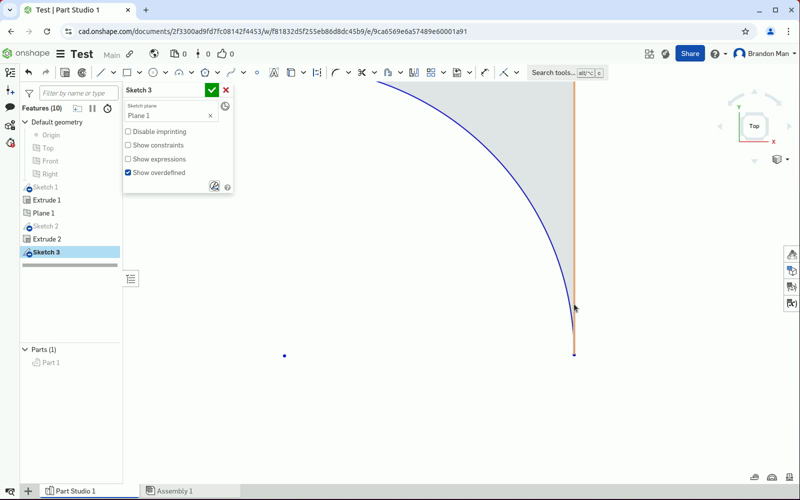
click(574, 303)
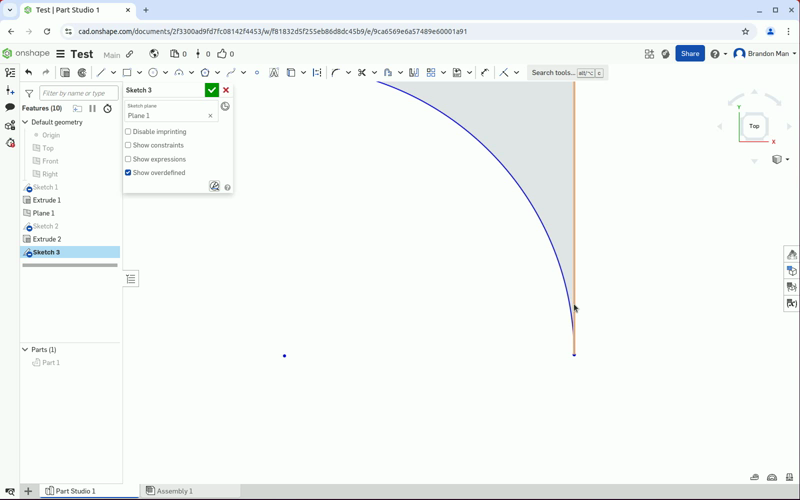
scroll(-6)
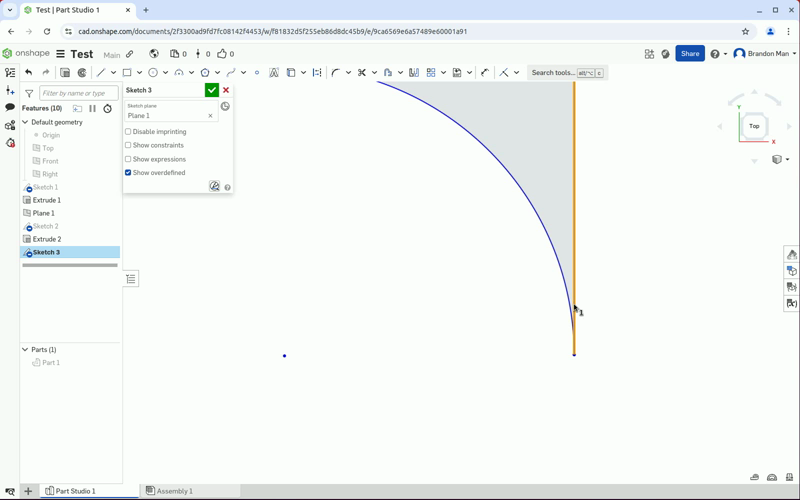
scroll(-6)
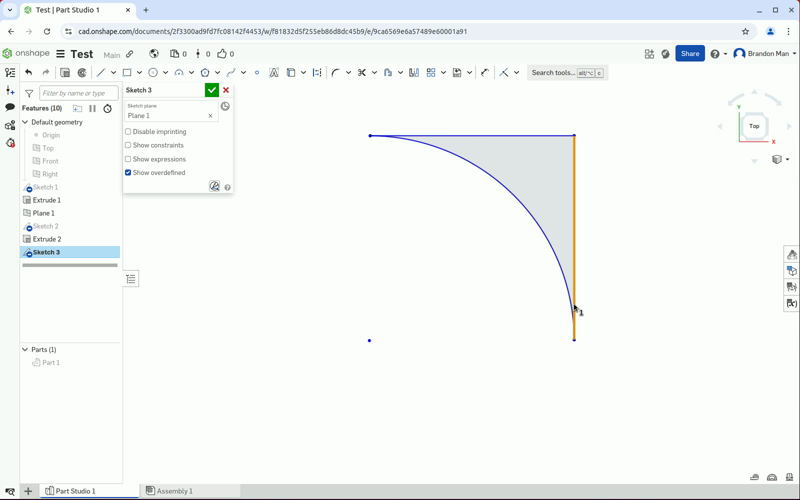
scroll(-6)
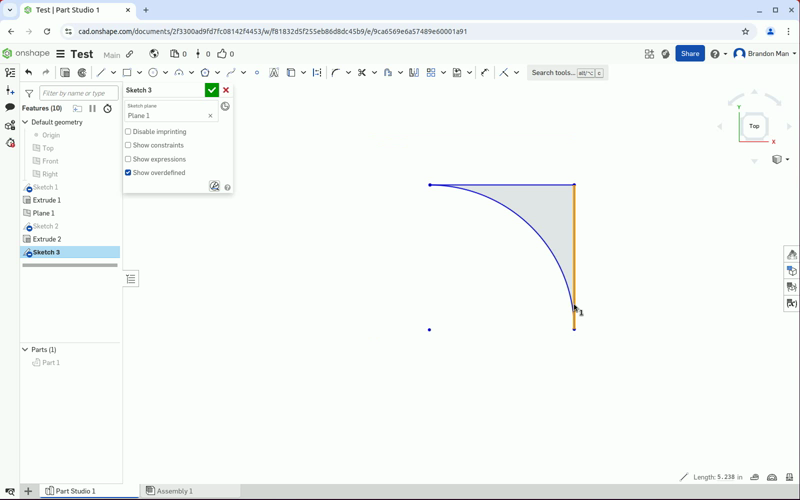
scroll(-6)
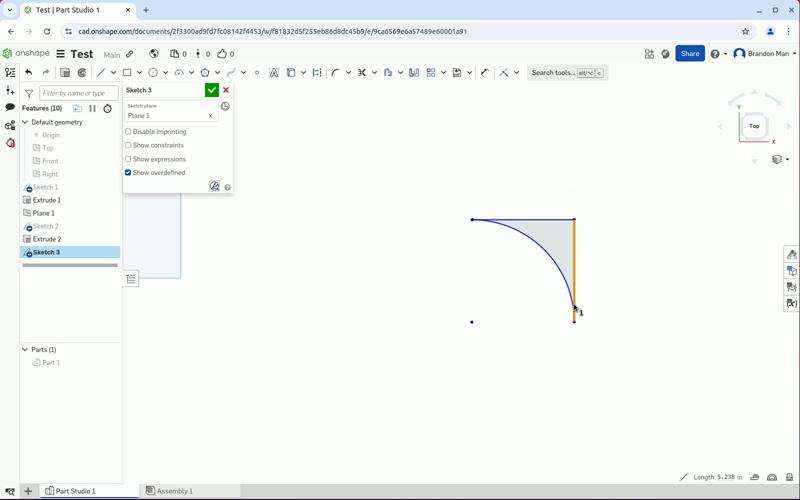
scroll(-6)
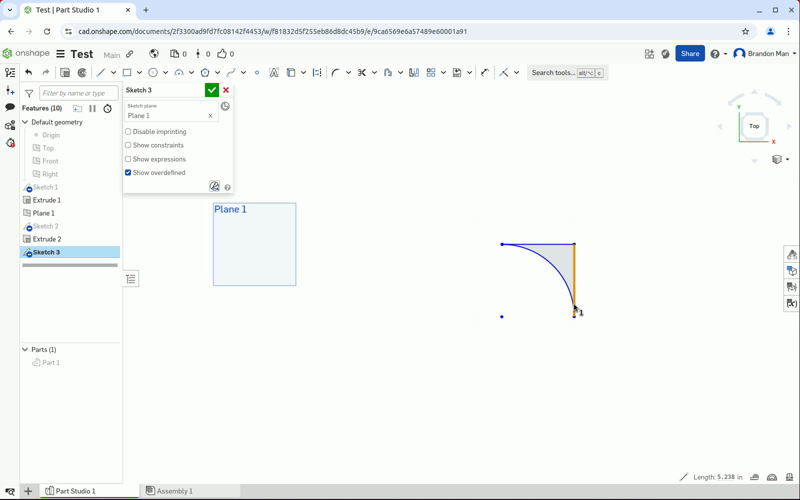
scroll(-6)
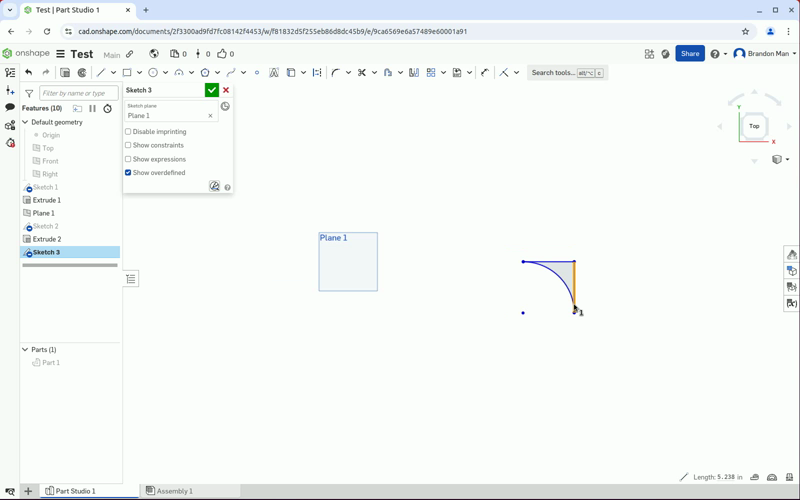
scroll(-6)
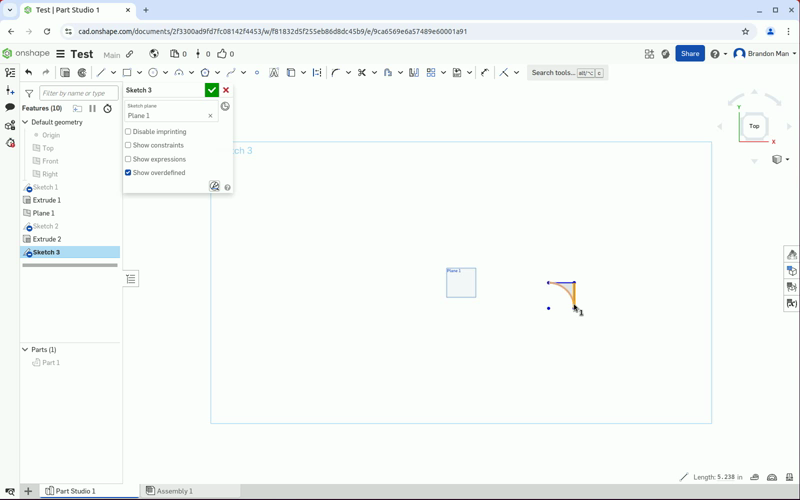
mouse_move(73, 352)
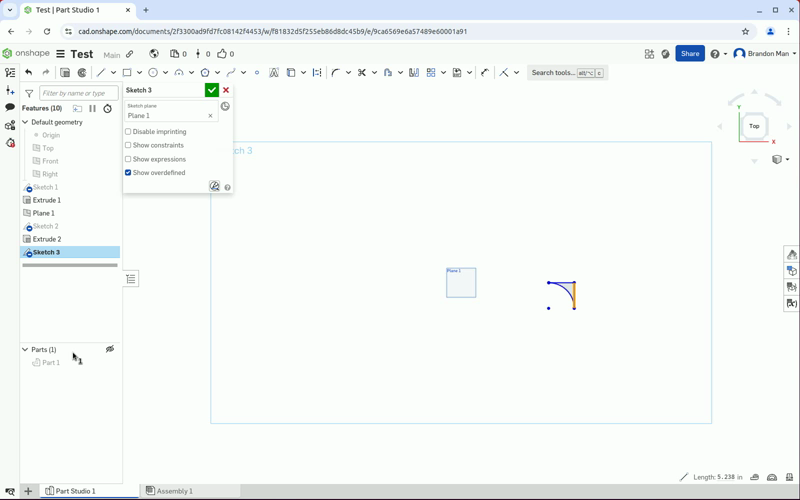
key(shift+y)
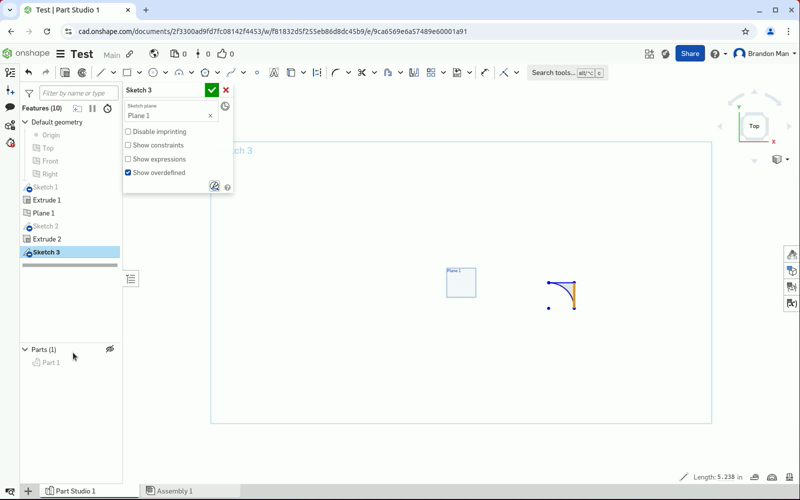
key(shift+e)
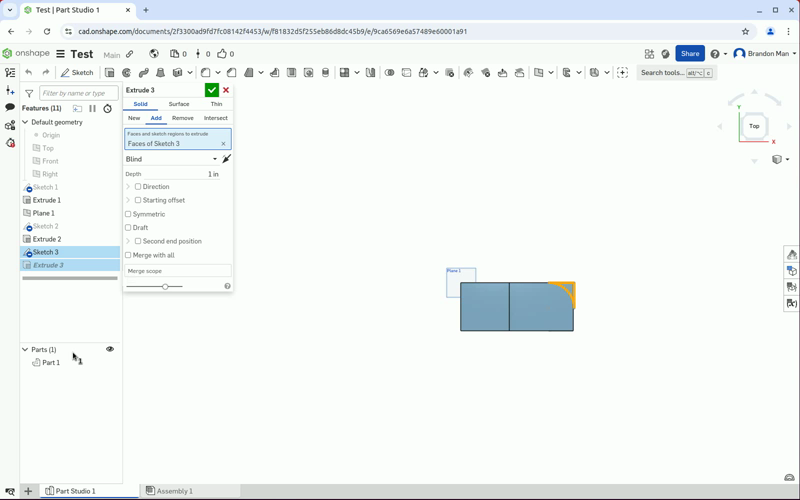
mouse_move(143, 106)
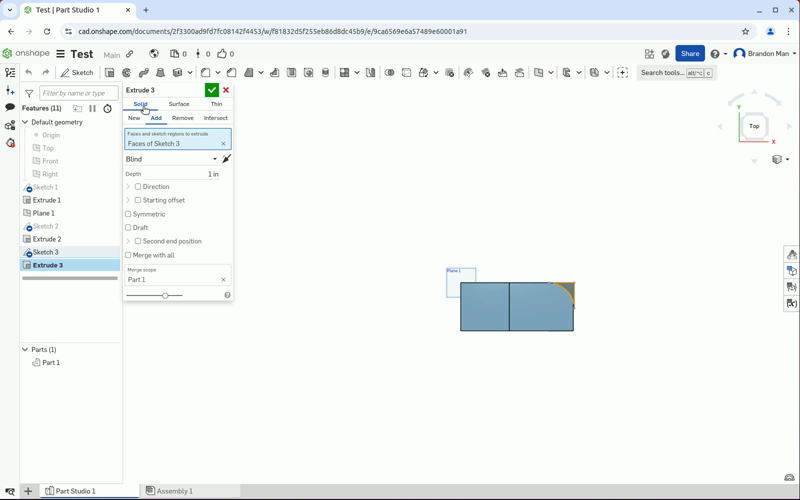
click(143, 106)
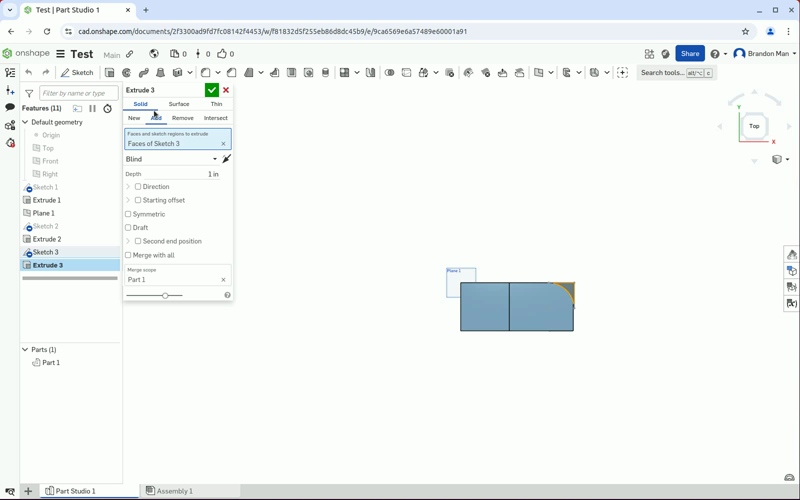
mouse_move(186, 120)
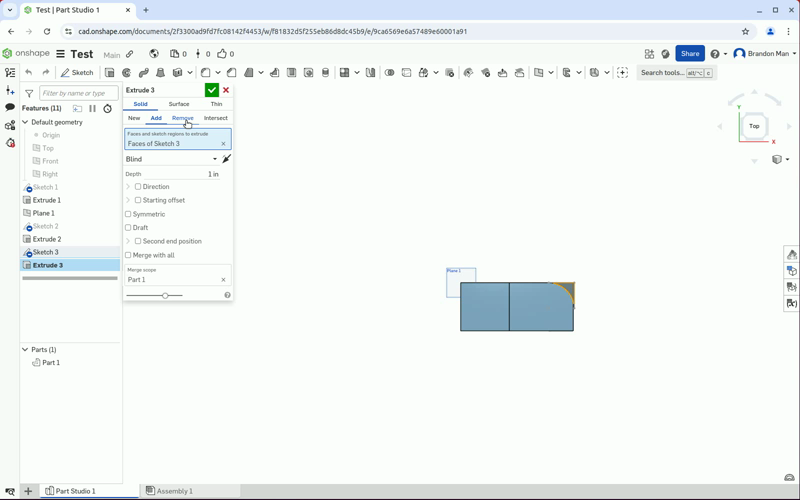
click(186, 120)
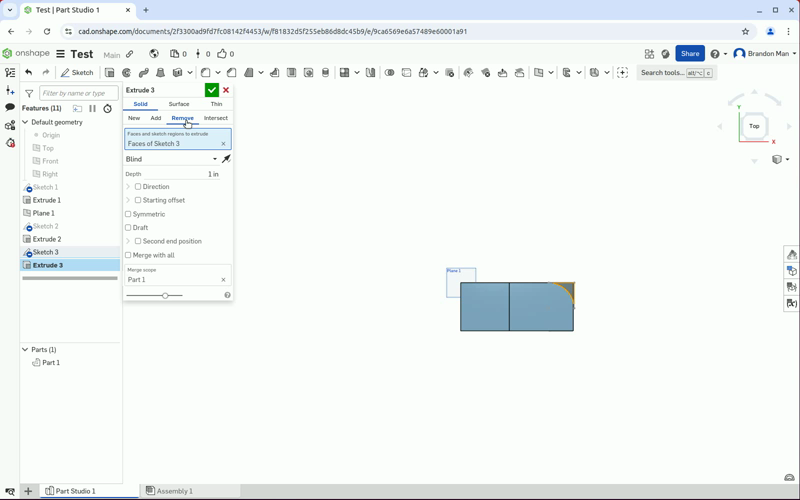
key(tab, 4)
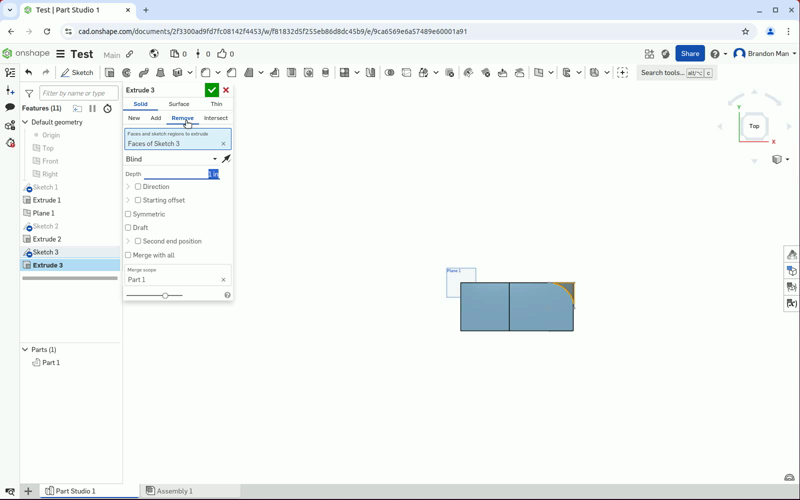
text(6.499)
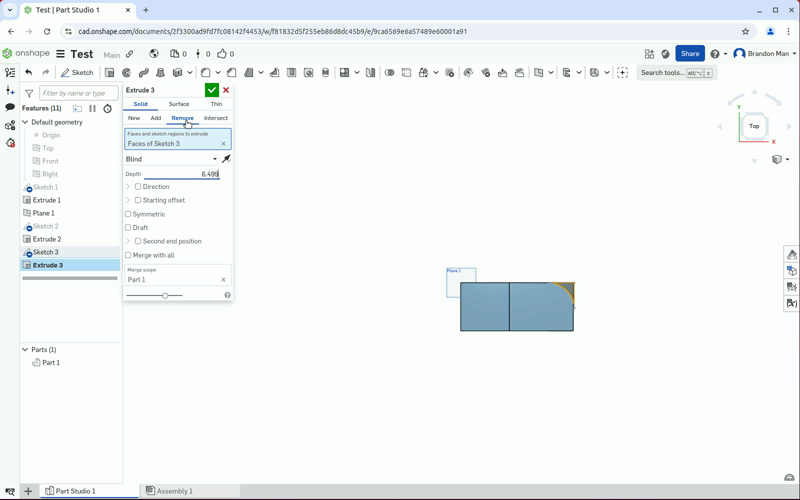
key(tab, 6)
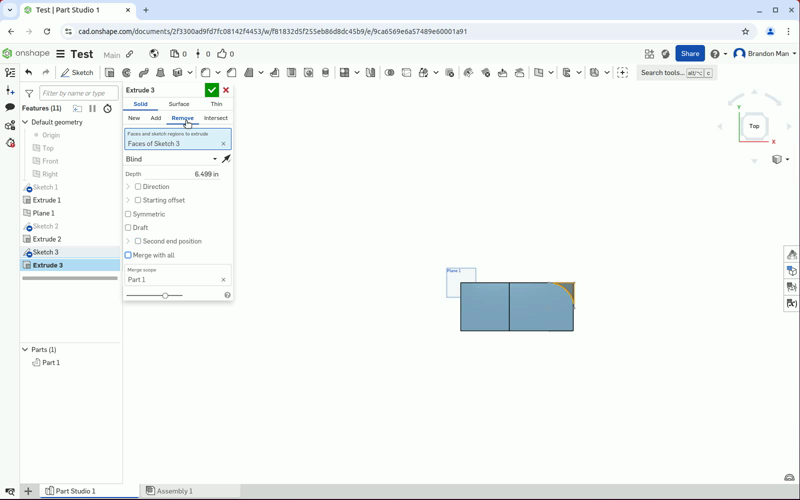
key(space)
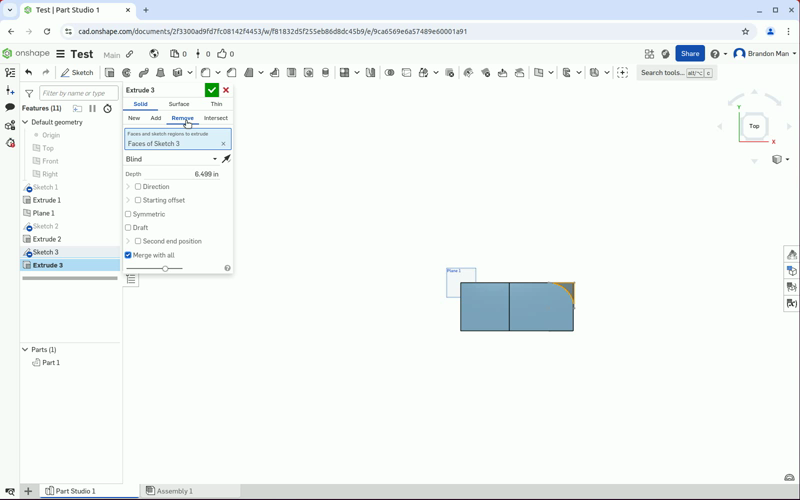
key(enter)
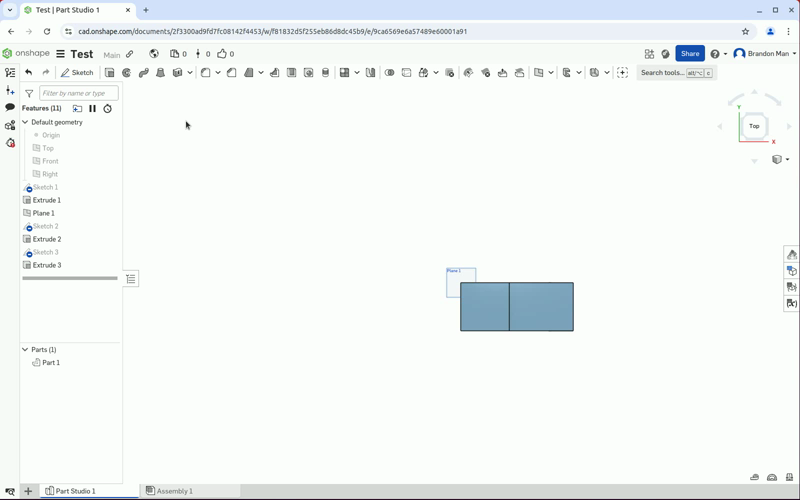
key(shift+h)
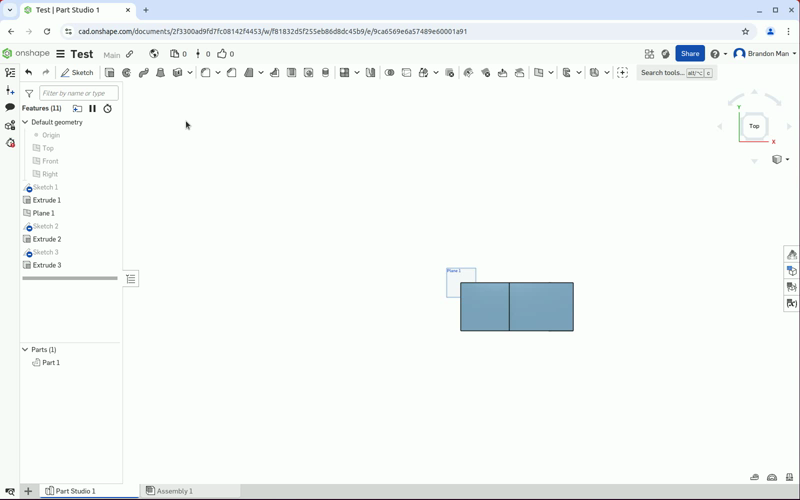
key(shift+h)
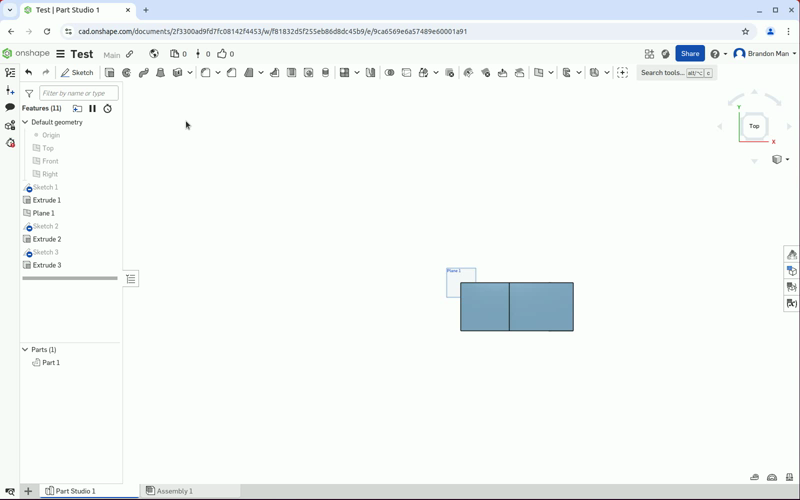
mouse_move(73, 189)
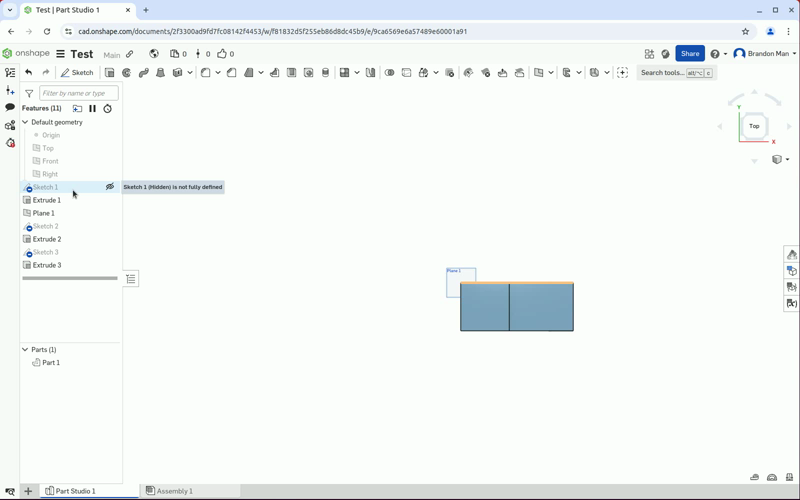
click(73, 189)
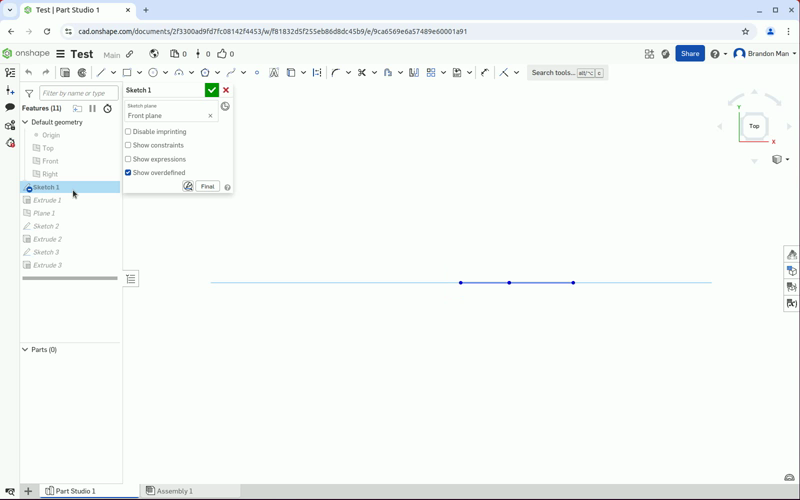
mouse_move(229, 92)
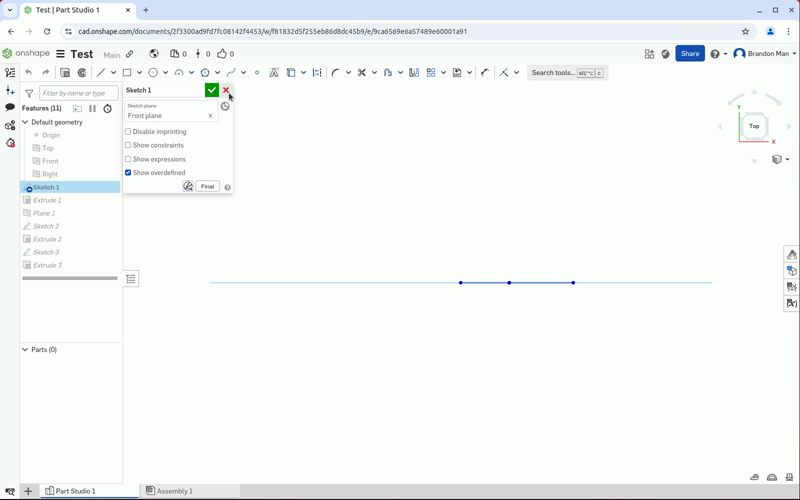
click(229, 92)
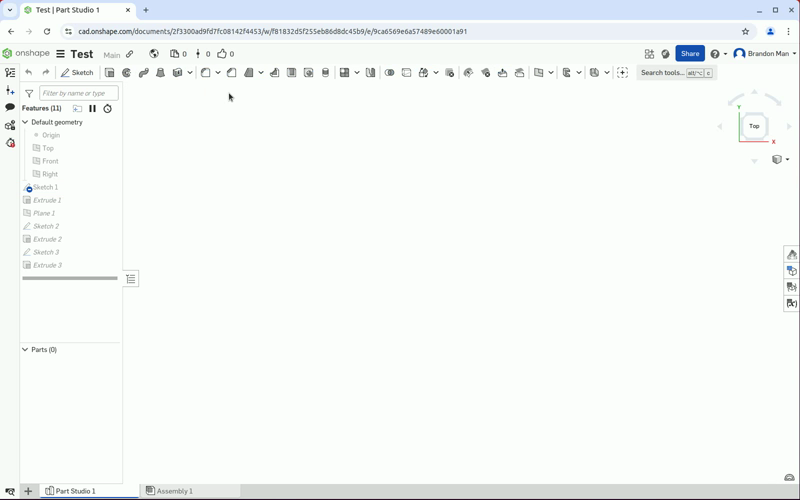
key(shift+s)
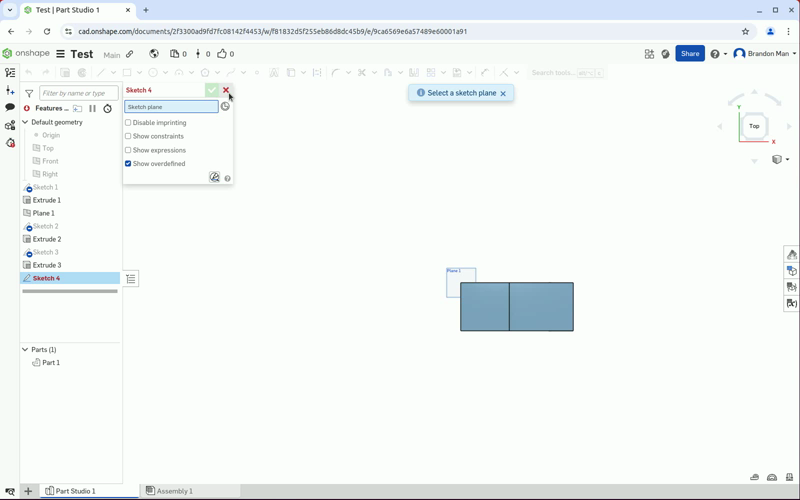
mouse_move(73, 215)
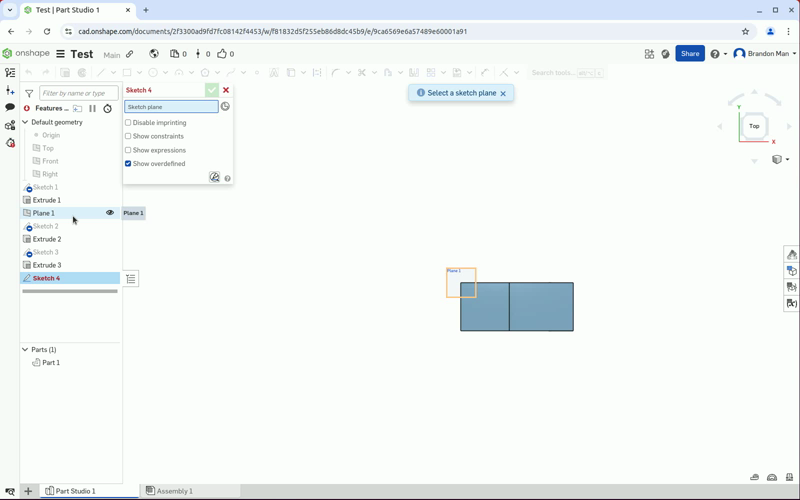
click(73, 215)
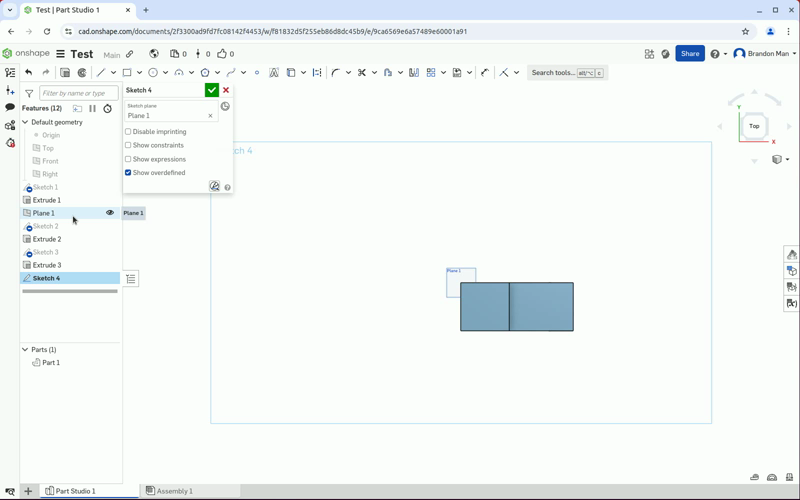
mouse_move(73, 352)
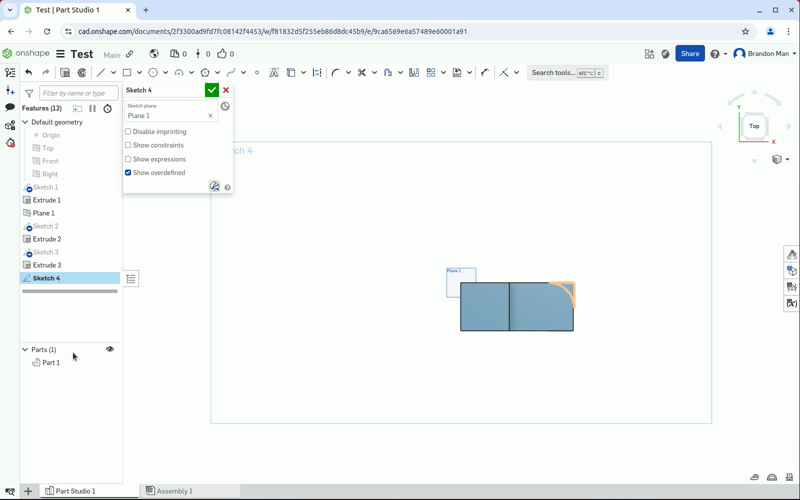
key(y)
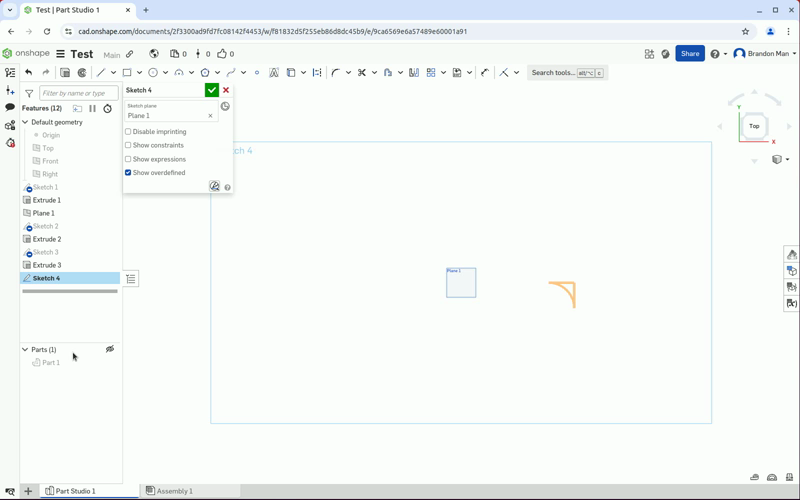
key(c)
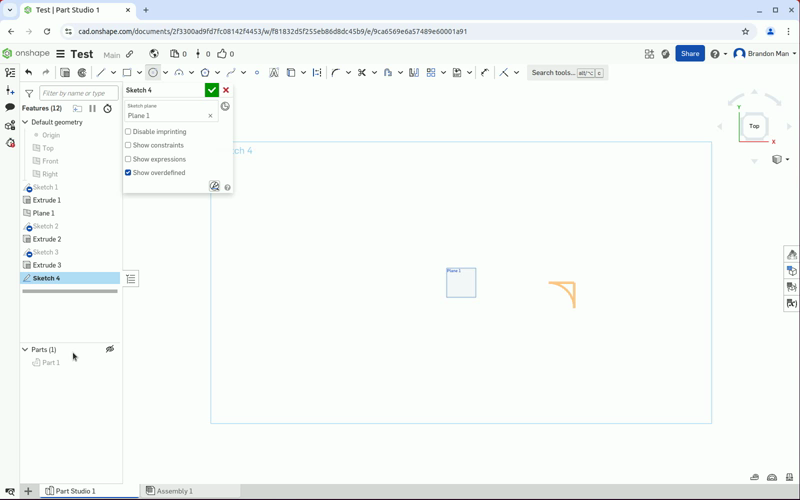
key_down(shift)
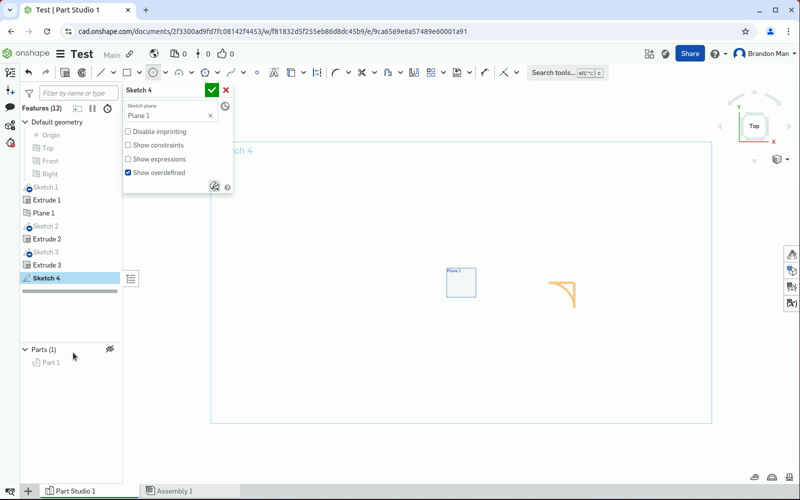
mouse_move(549, 299)
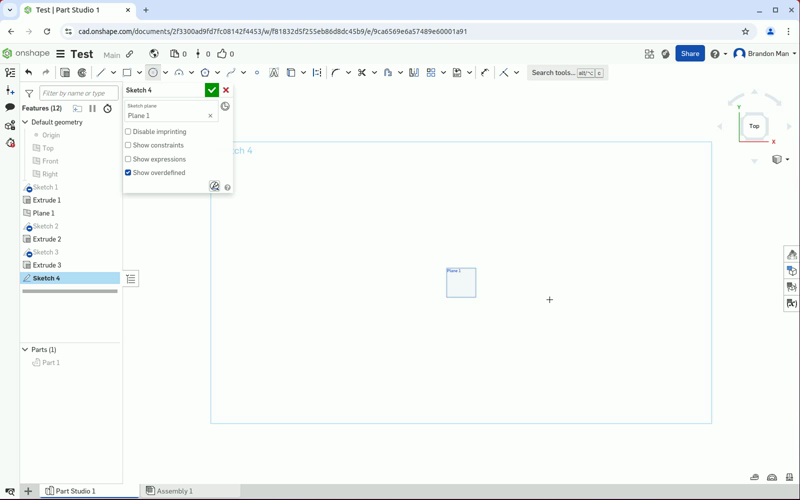
click(549, 299)
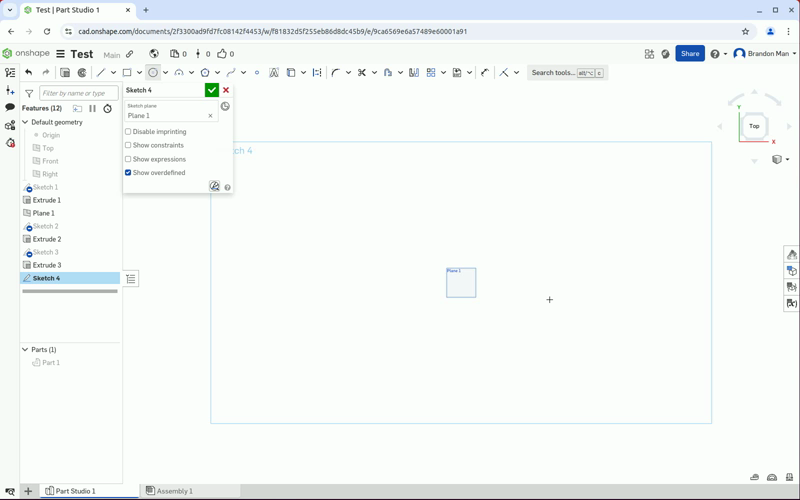
key_up(shift)
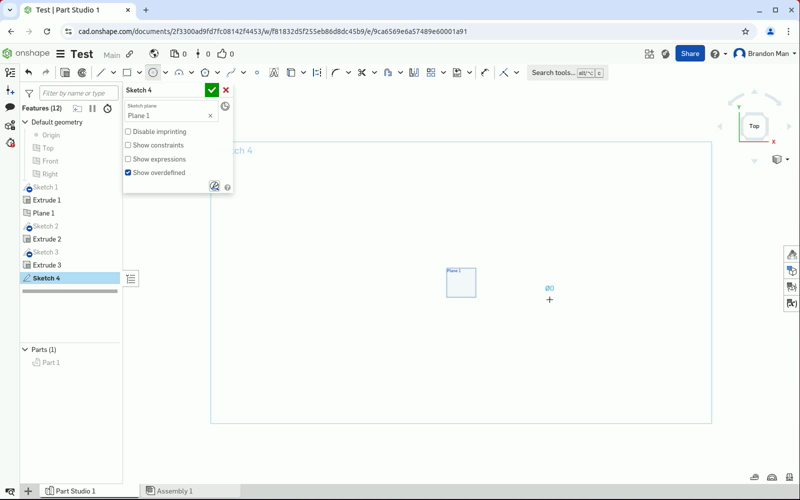
mouse_move(554, 299)
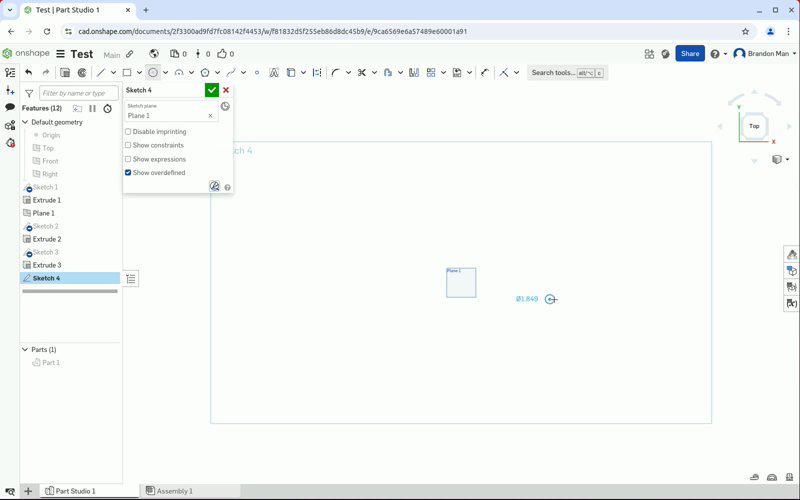
click(554, 299)
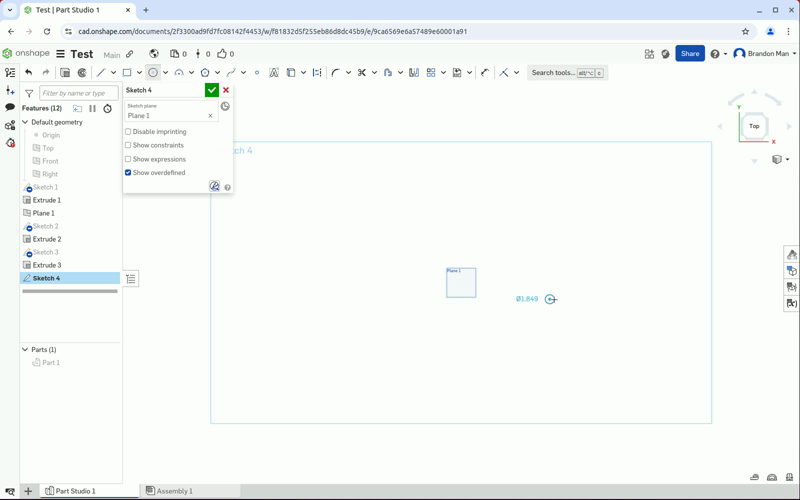
key(esc)
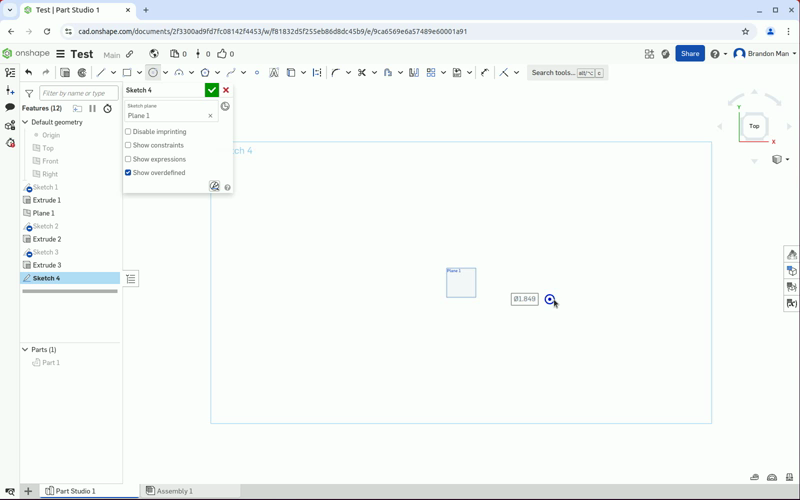
mouse_move(550, 298)
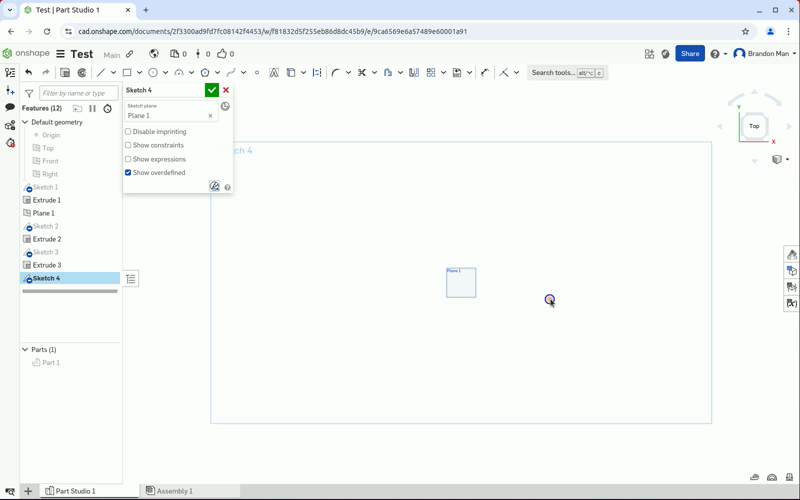
scroll(6)
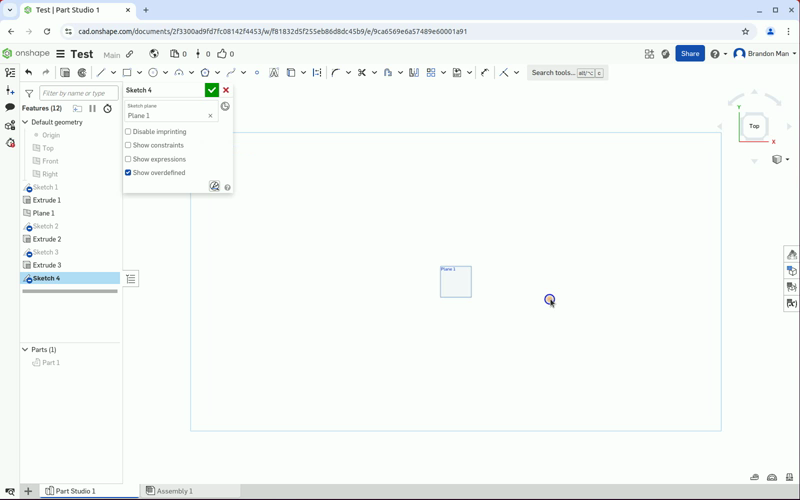
scroll(6)
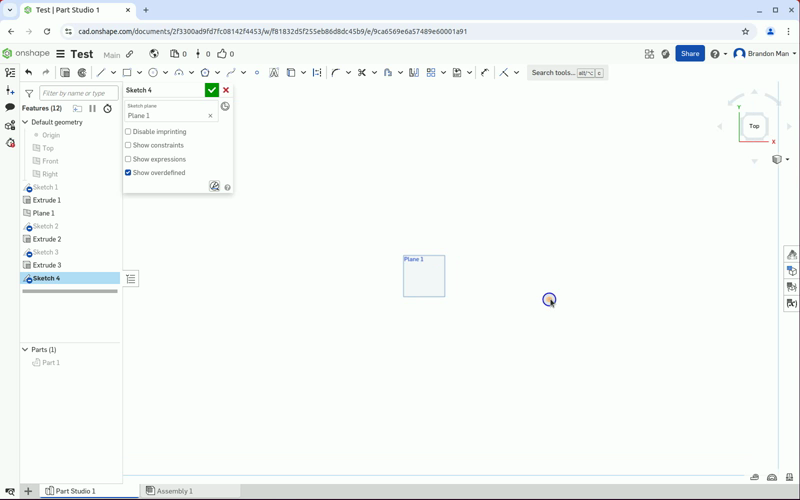
scroll(6)
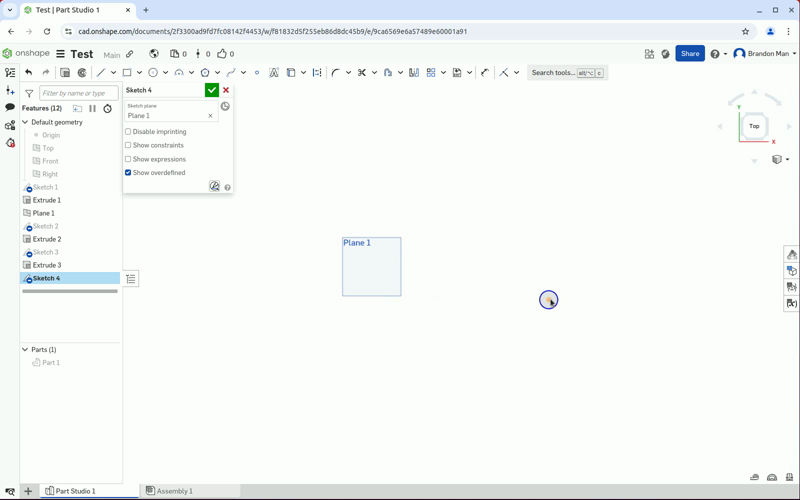
scroll(6)
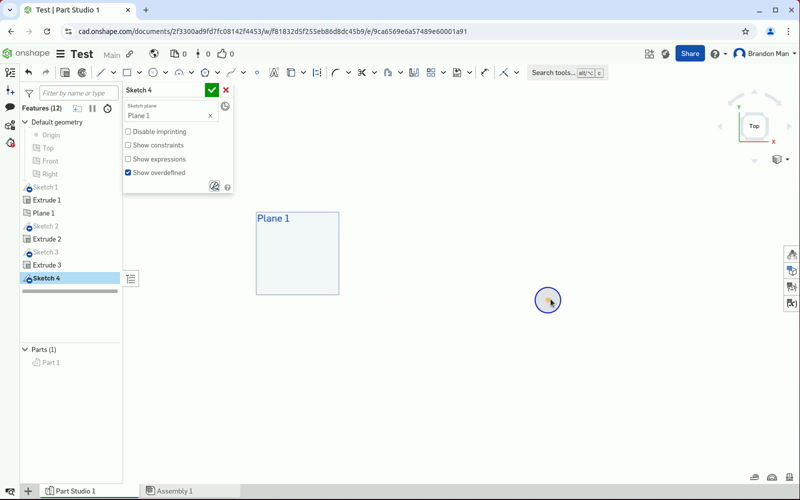
scroll(6)
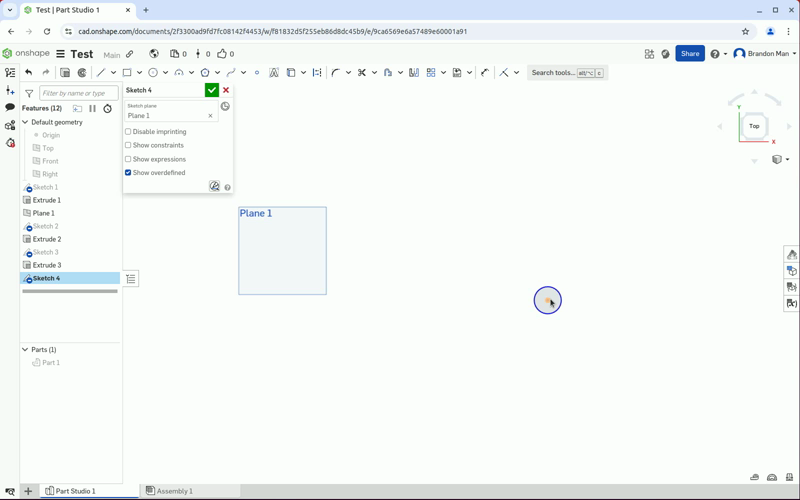
scroll(6)
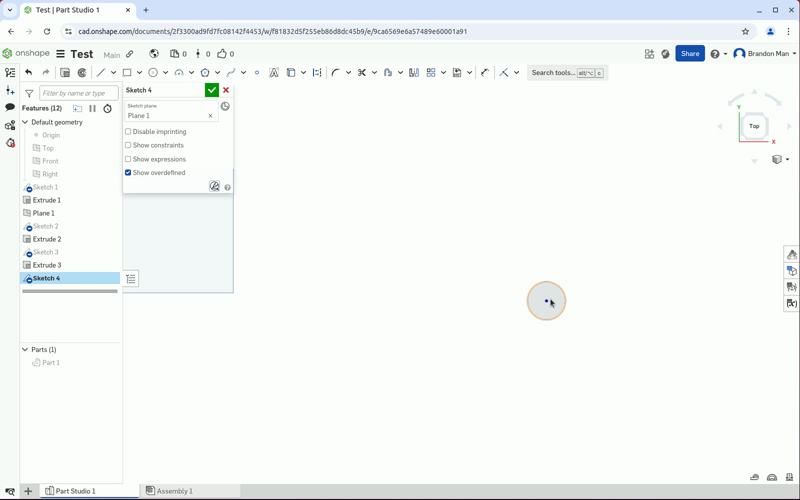
scroll(6)
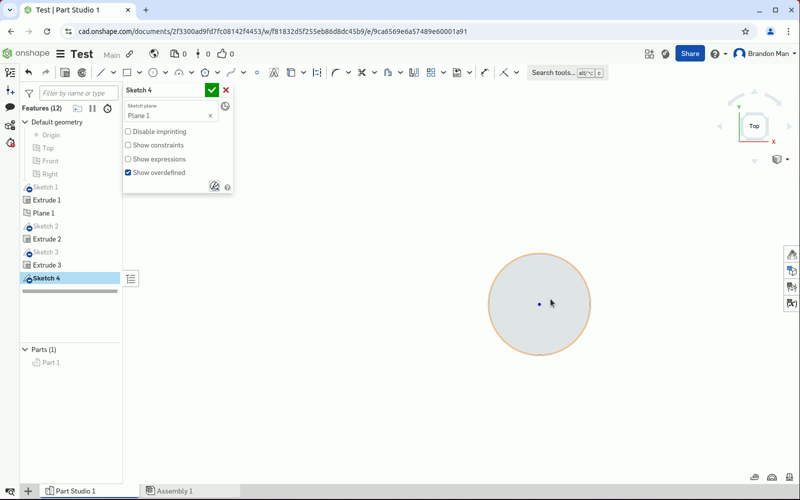
click(550, 298)
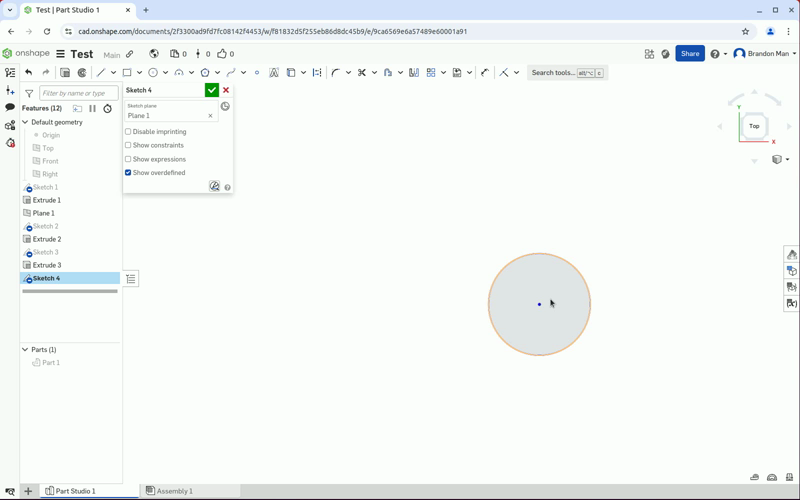
scroll(-6)
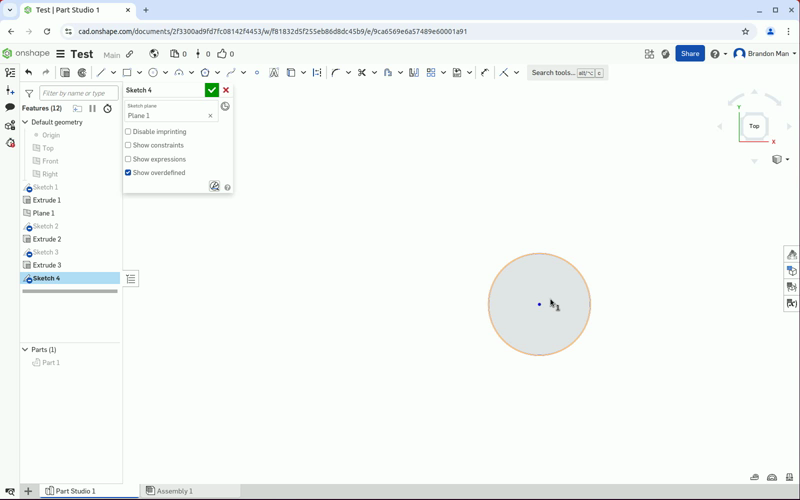
scroll(-6)
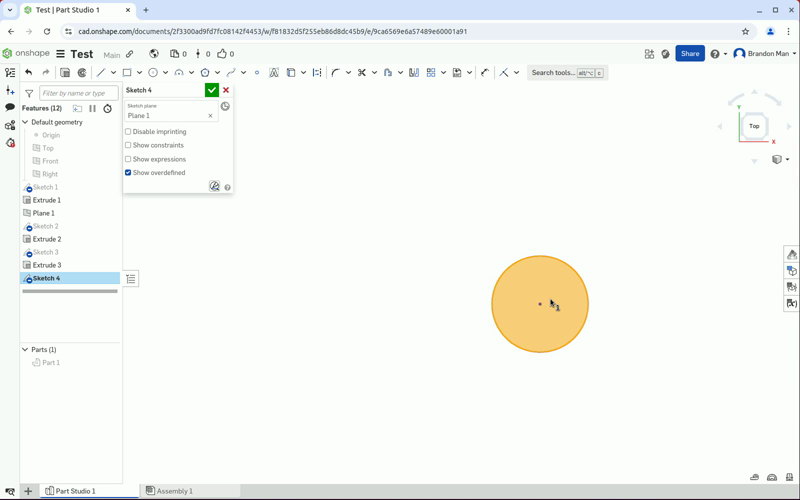
scroll(-6)
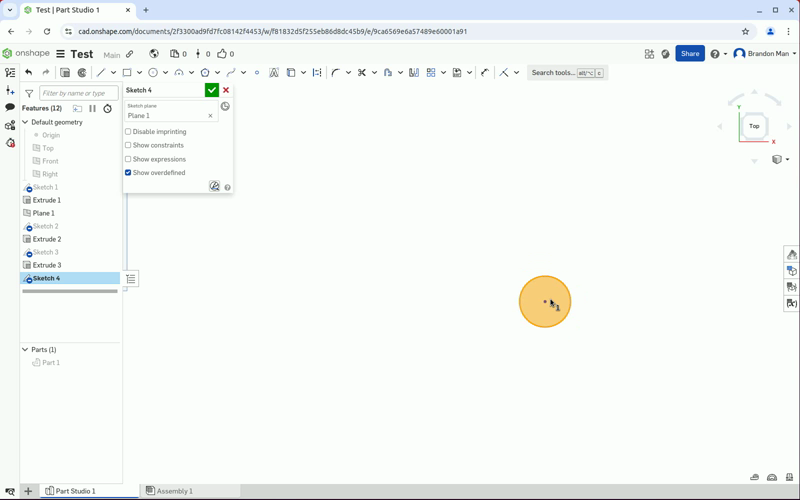
scroll(-6)
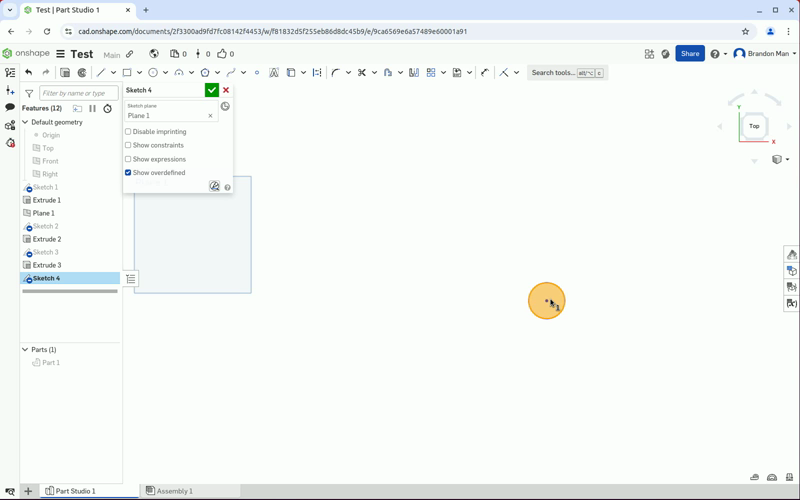
scroll(-6)
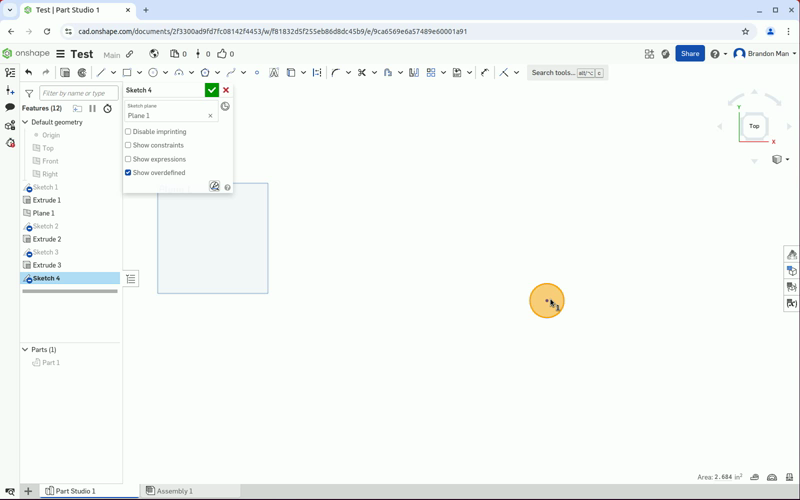
scroll(-6)
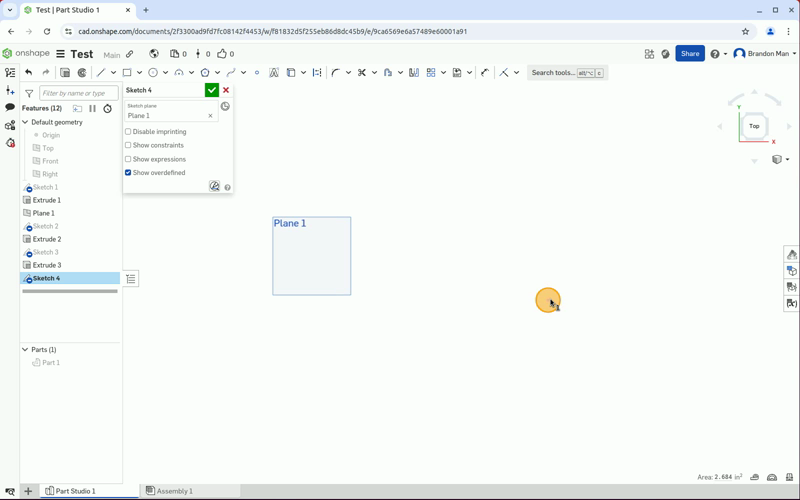
scroll(-6)
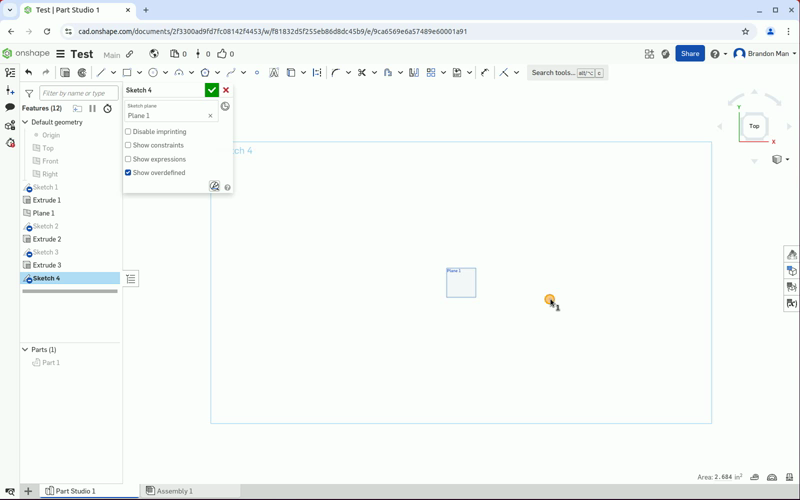
mouse_move(73, 352)
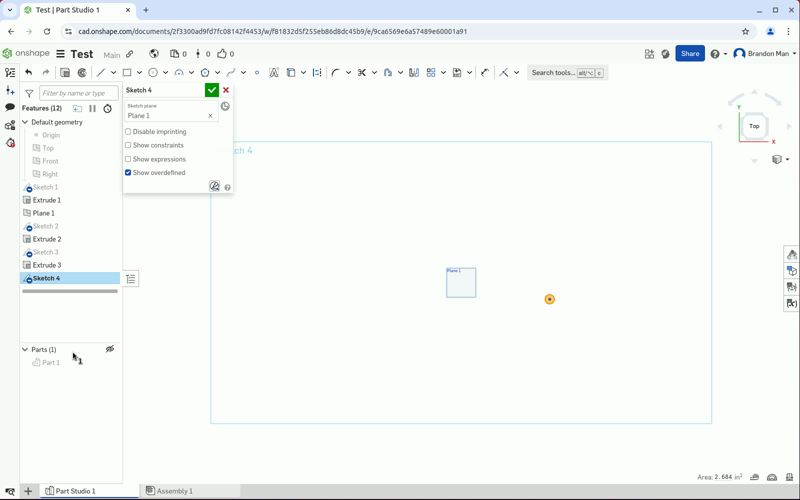
key(shift+y)
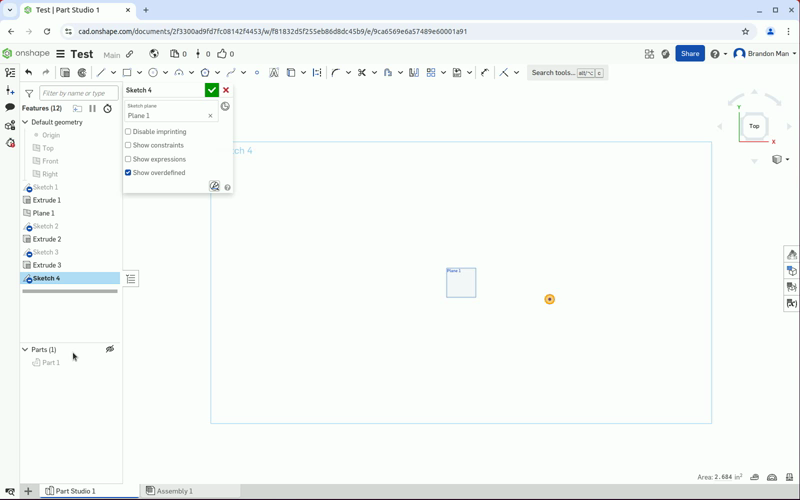
key(shift+e)
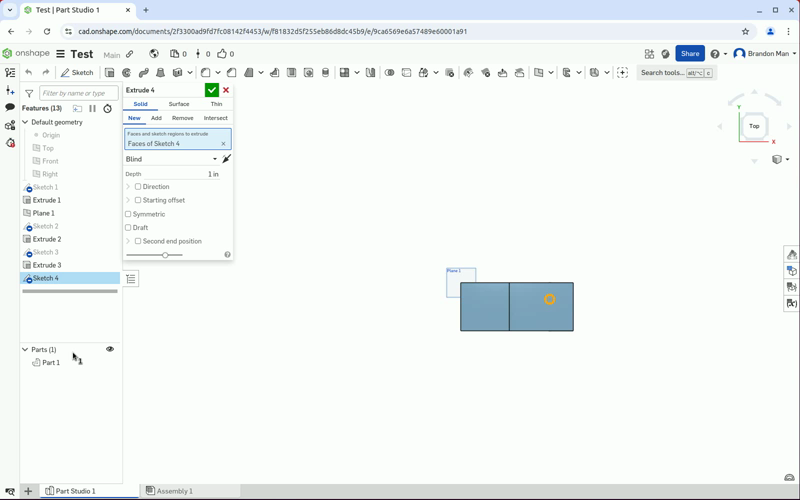
mouse_move(143, 106)
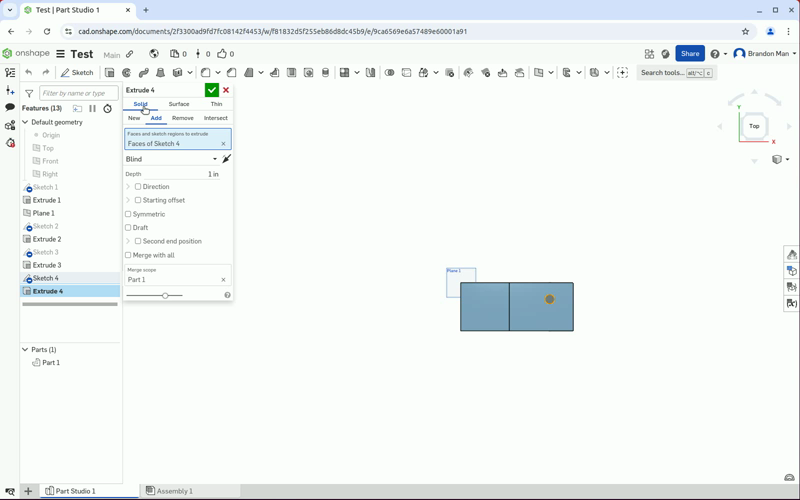
click(143, 106)
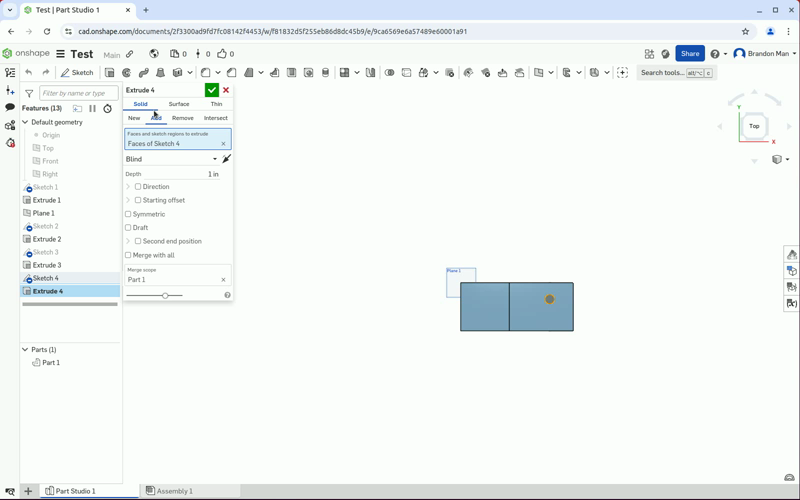
mouse_move(186, 120)
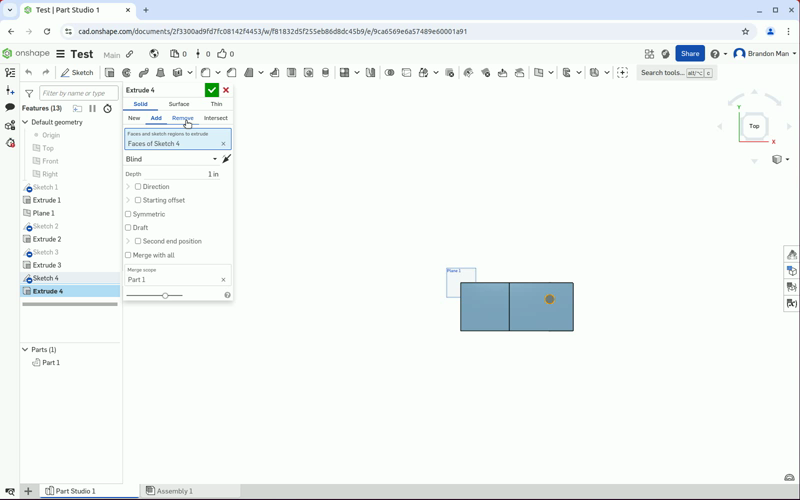
click(186, 120)
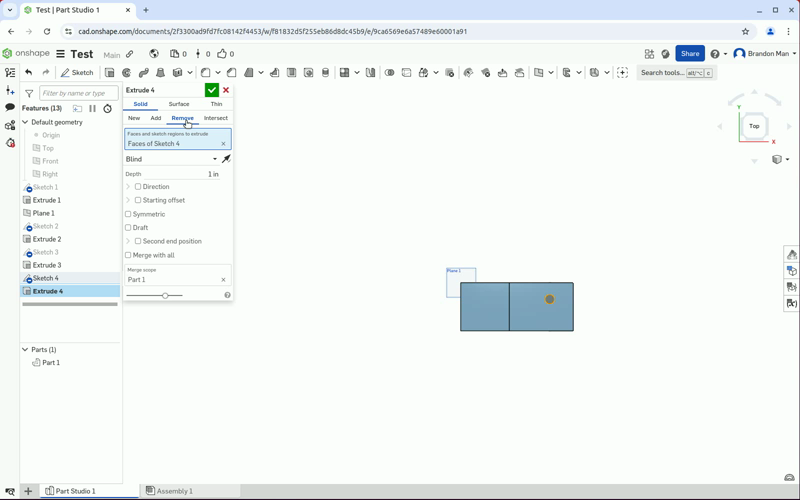
key(tab, 4)
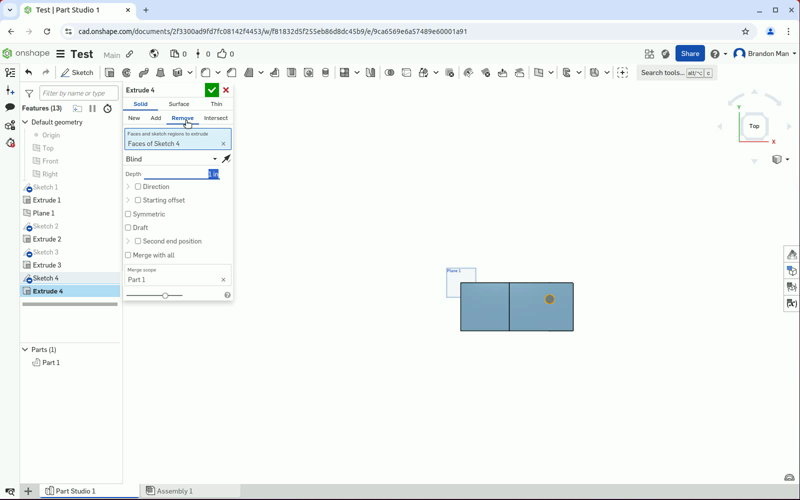
text(6.499)
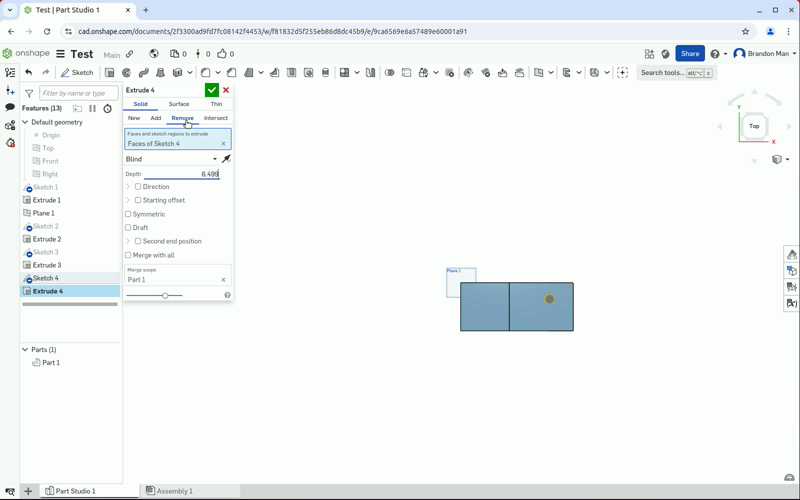
key(tab, 6)
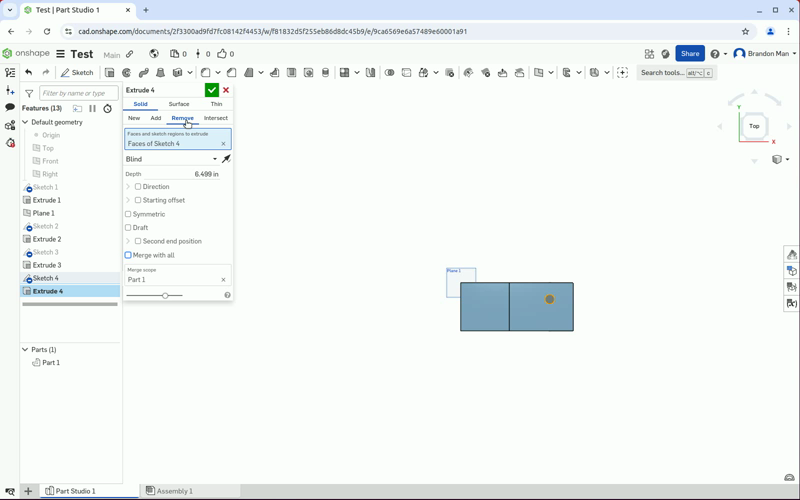
key(space)
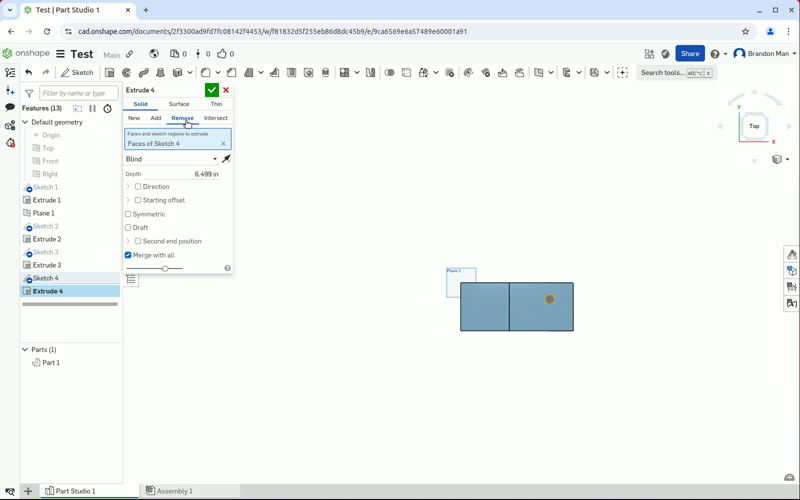
key(enter)
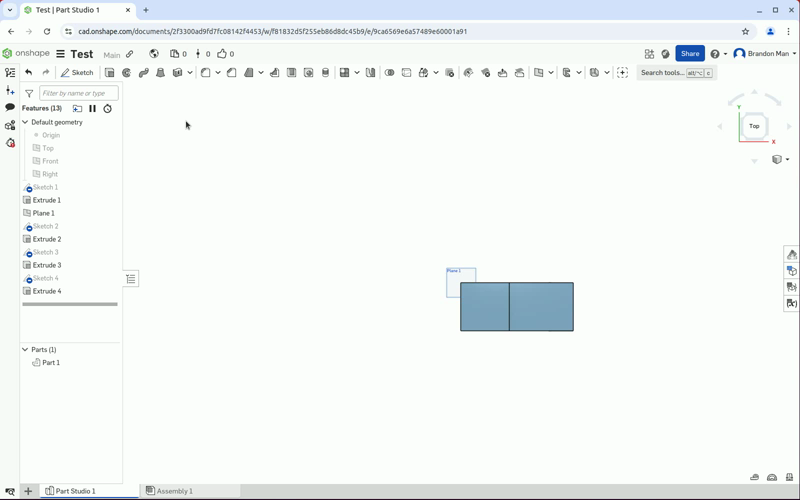
key(shift+h)
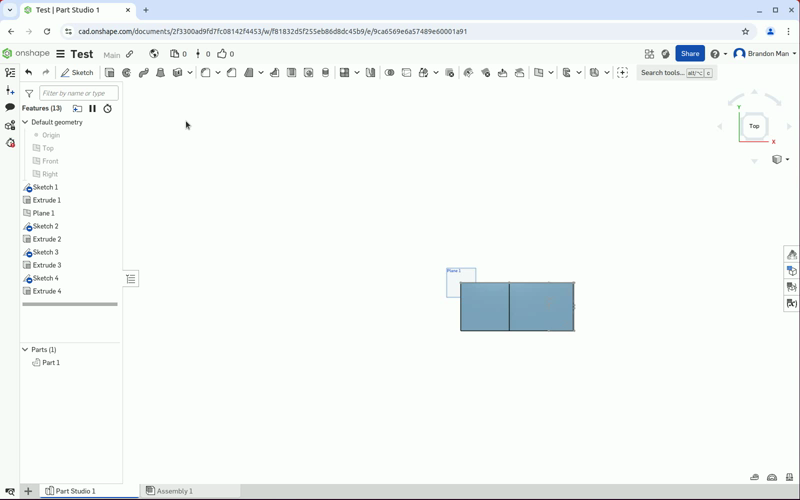
key(shift+h)
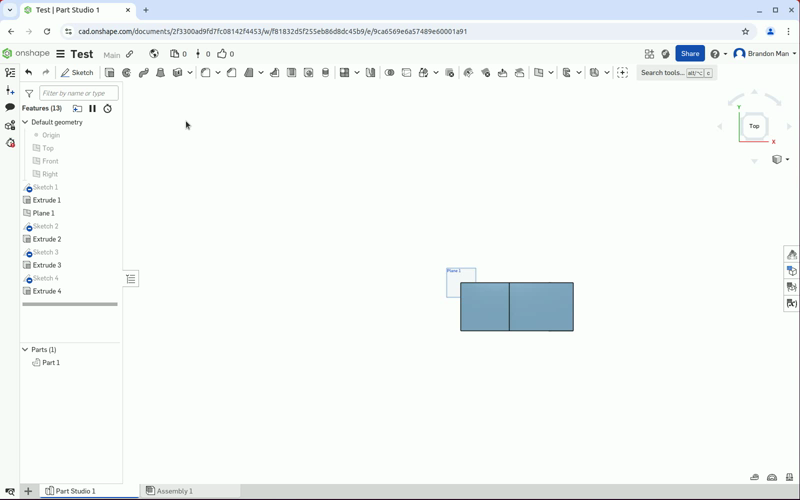
mouse_move(73, 189)
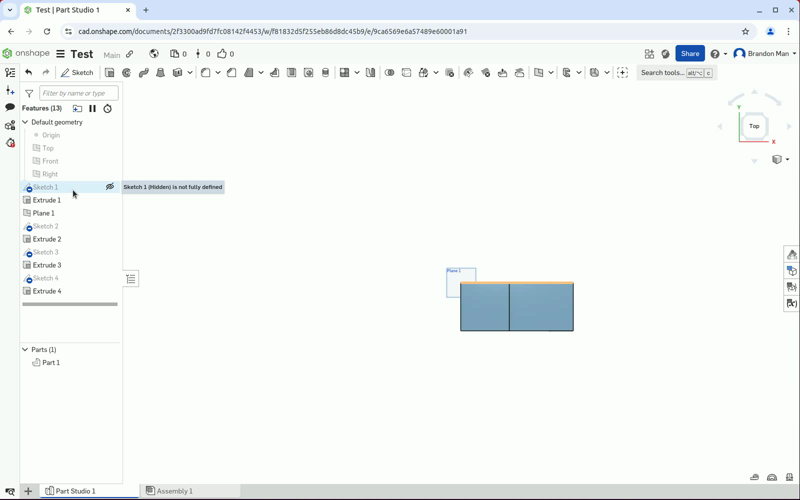
click(73, 189)
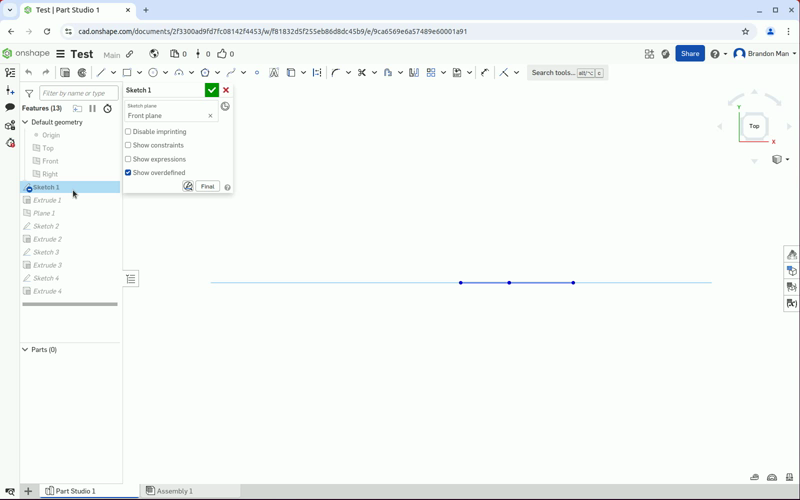
mouse_move(229, 92)
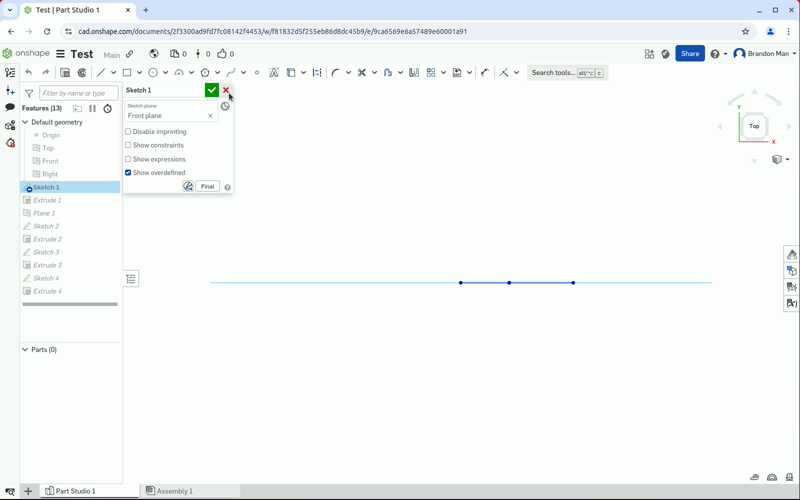
click(229, 92)
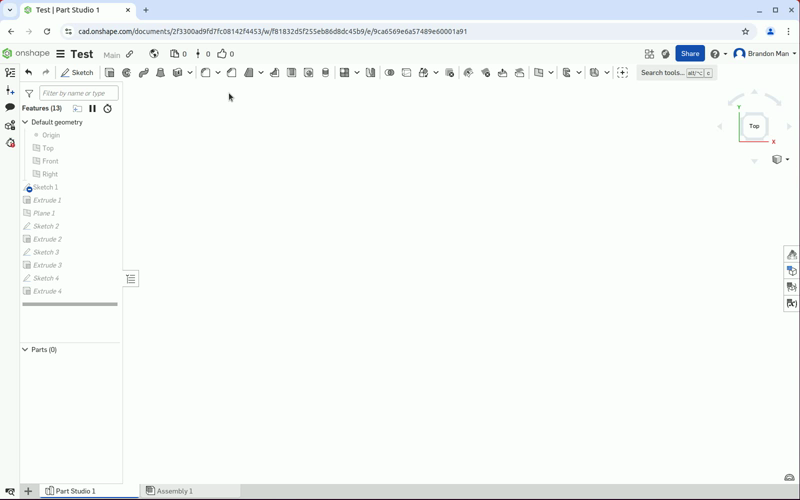
key(shift+s)
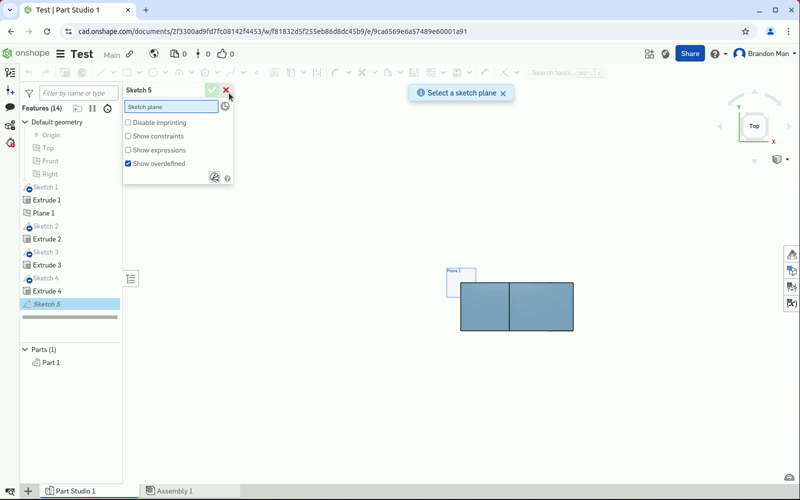
mouse_move(73, 215)
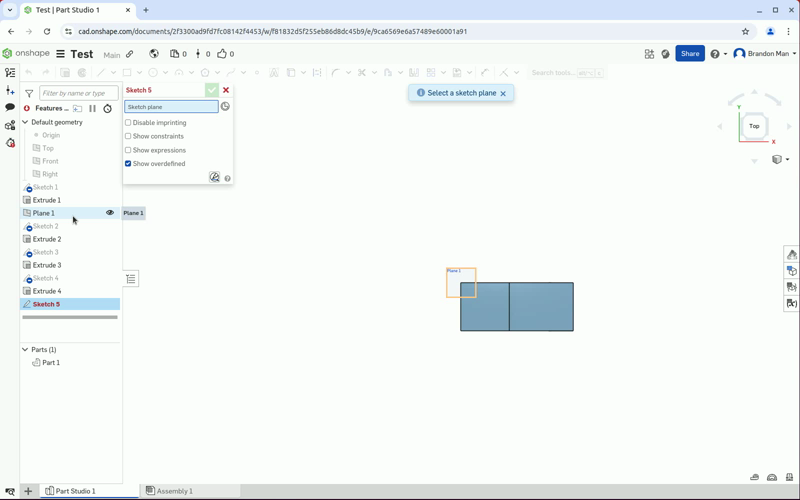
click(73, 215)
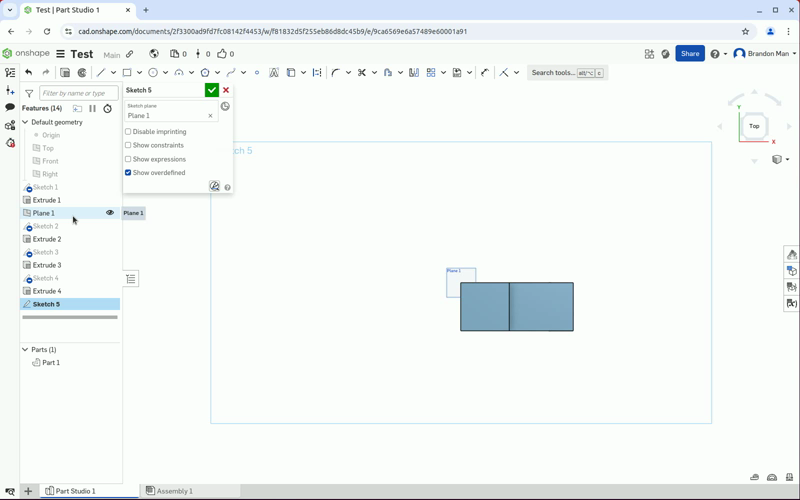
mouse_move(73, 352)
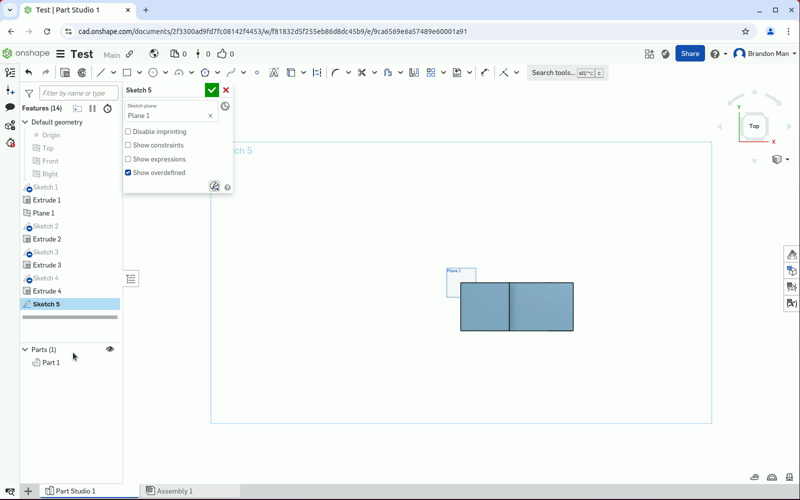
key(y)
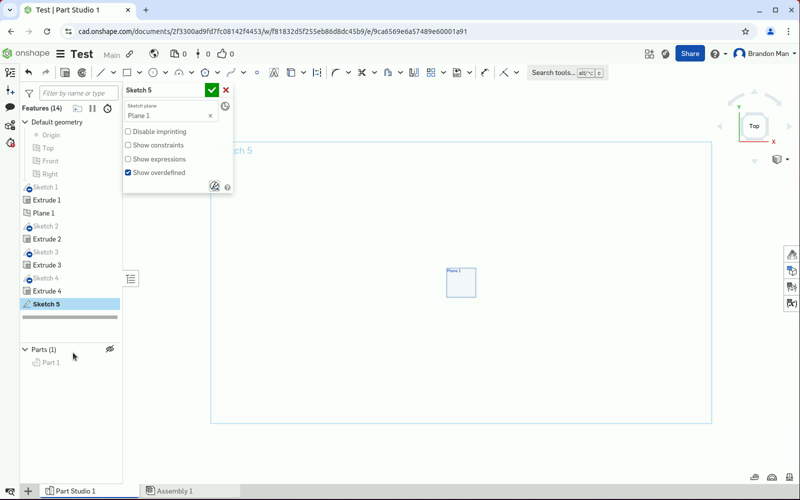
key(c)
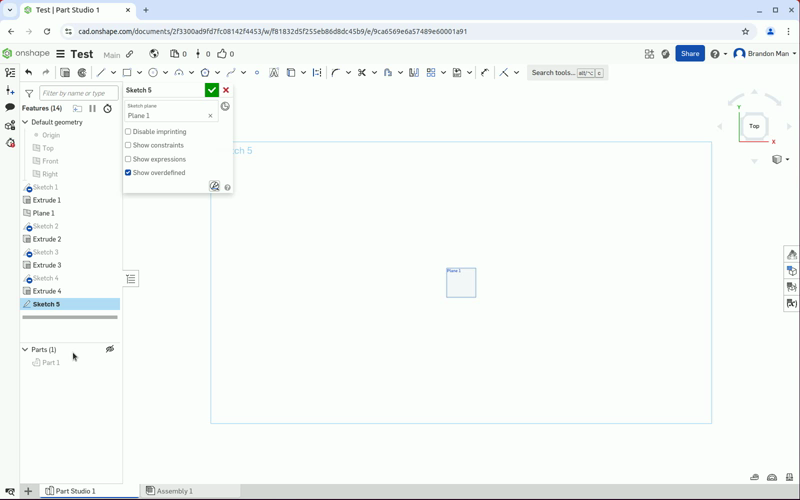
key_down(shift)
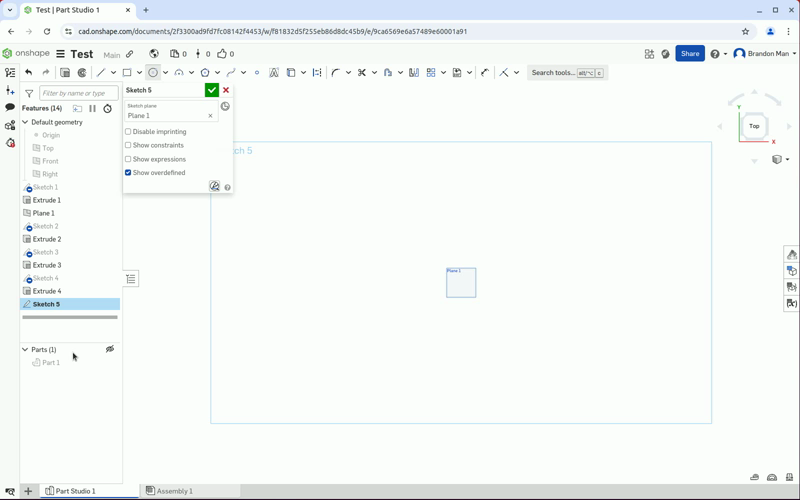
mouse_move(549, 314)
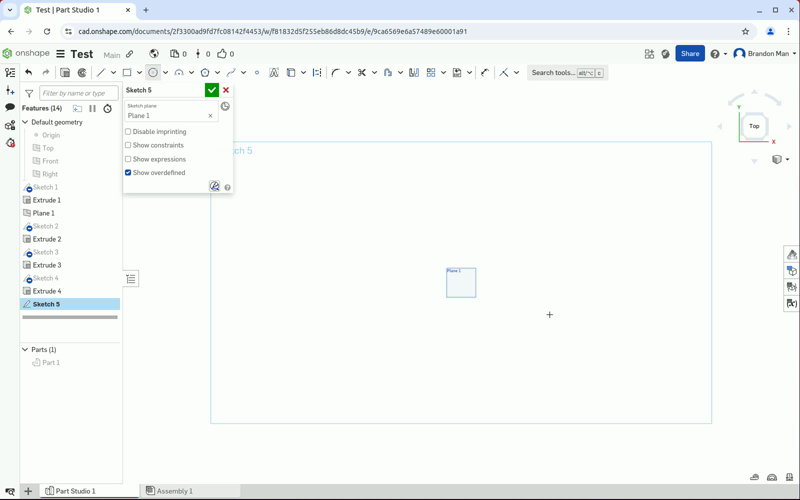
click(549, 314)
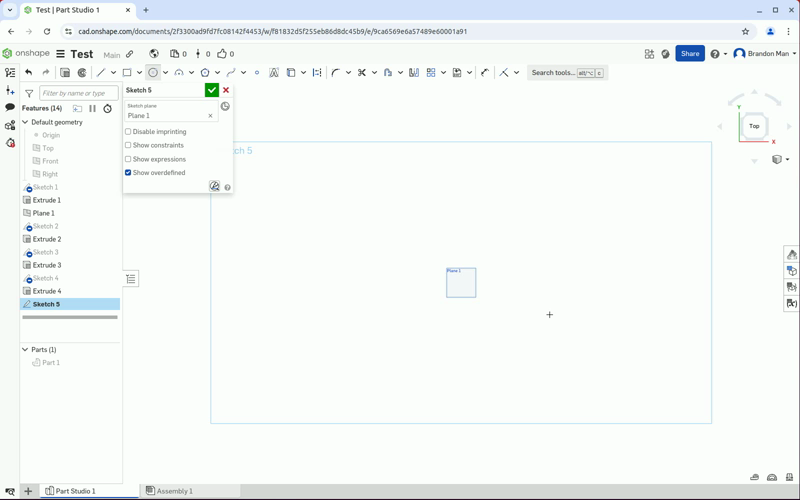
key_up(shift)
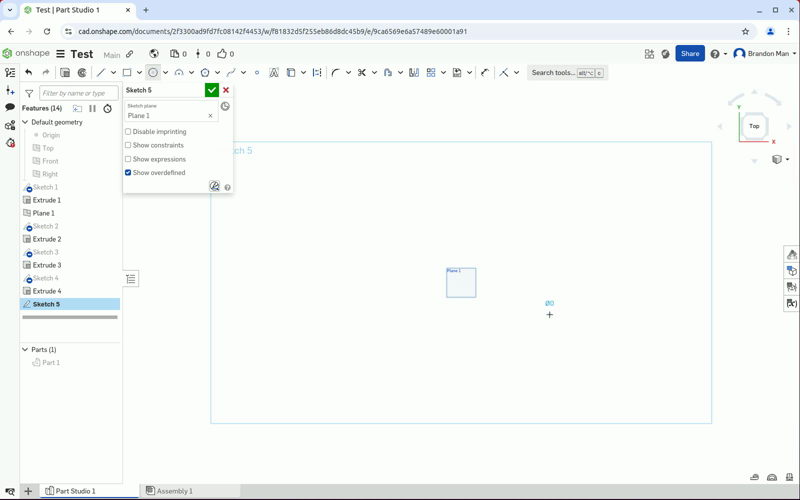
mouse_move(554, 314)
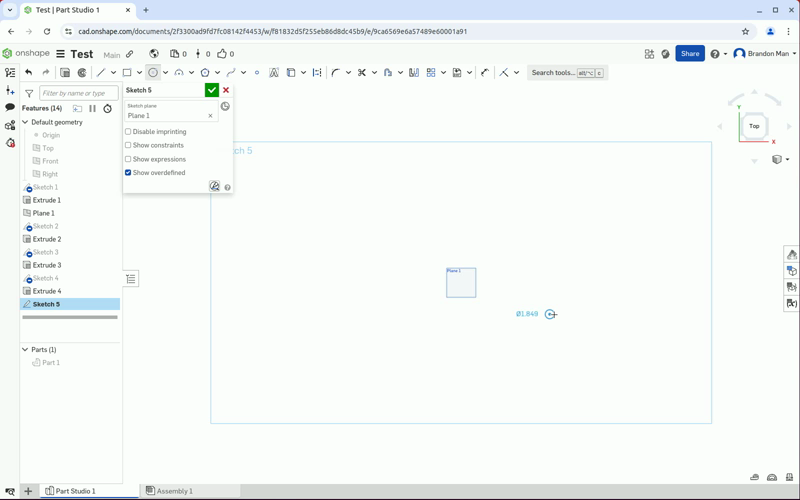
click(554, 314)
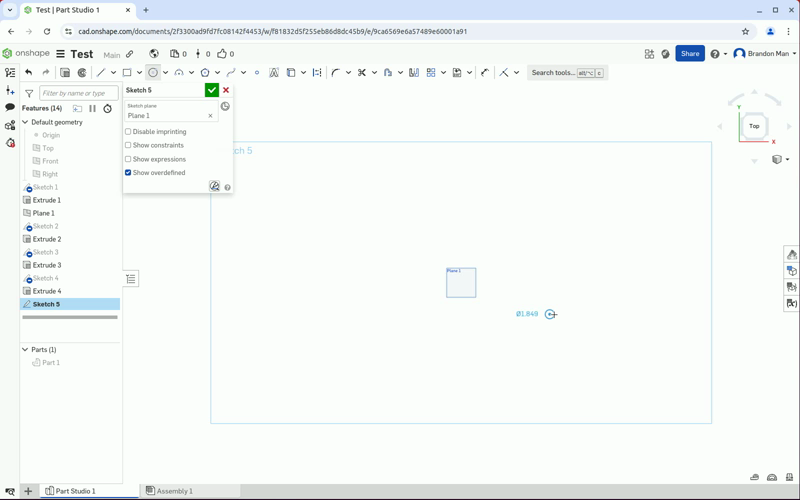
key(esc)
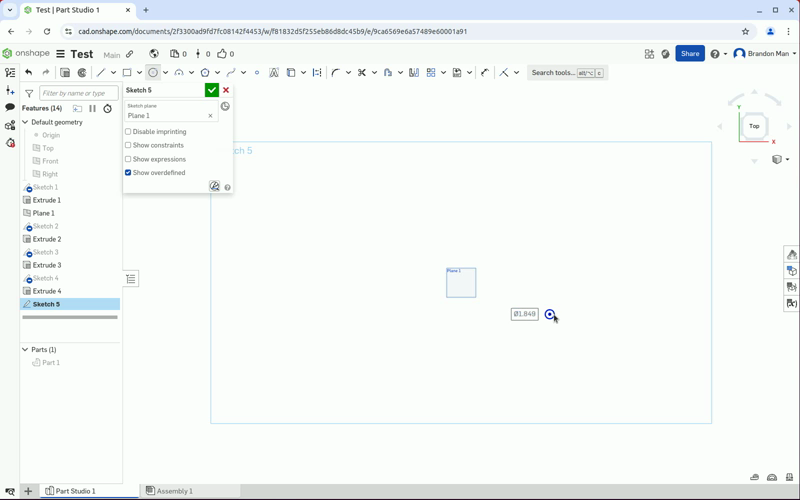
mouse_move(550, 311)
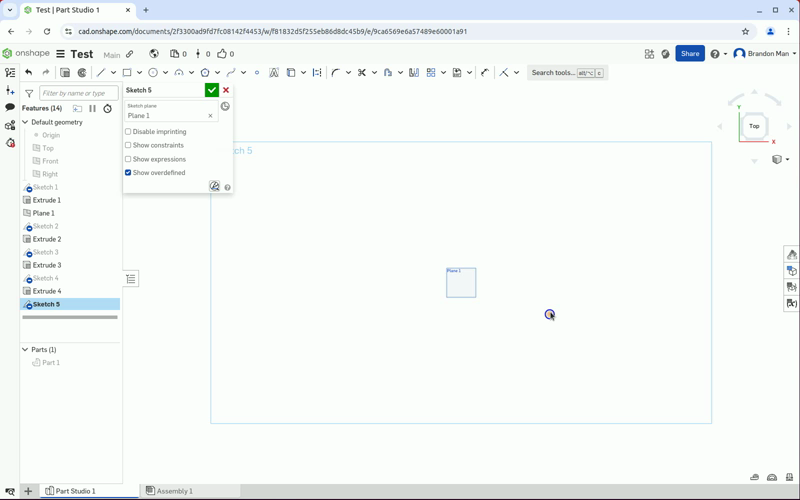
scroll(6)
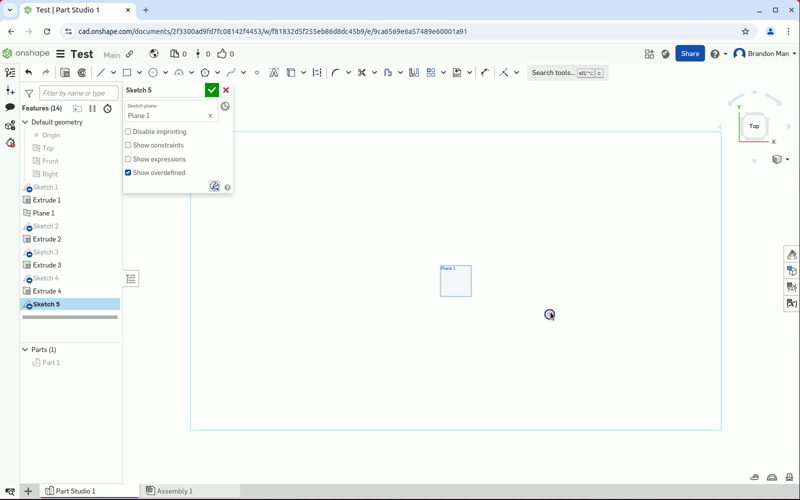
scroll(6)
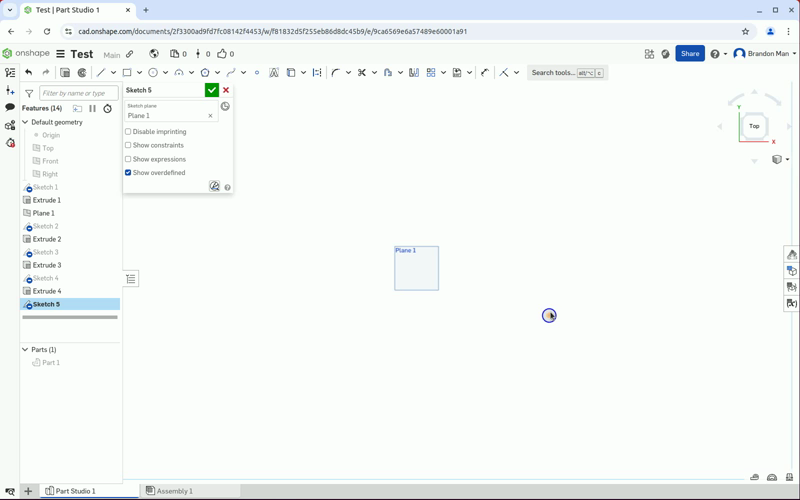
scroll(6)
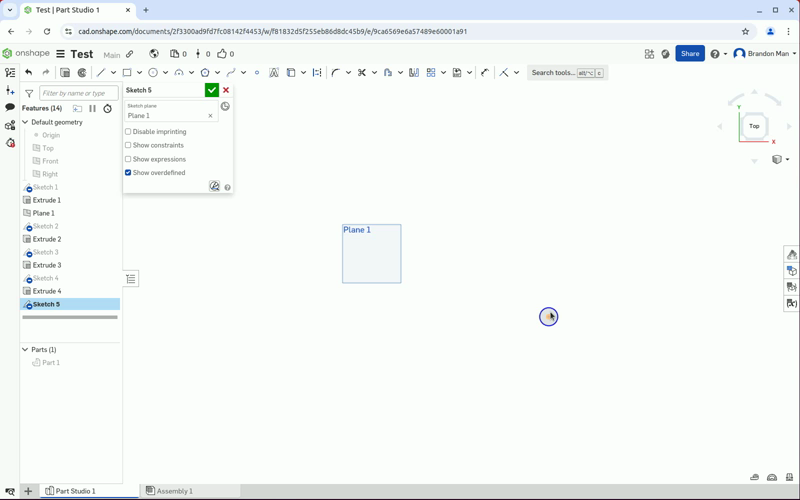
scroll(6)
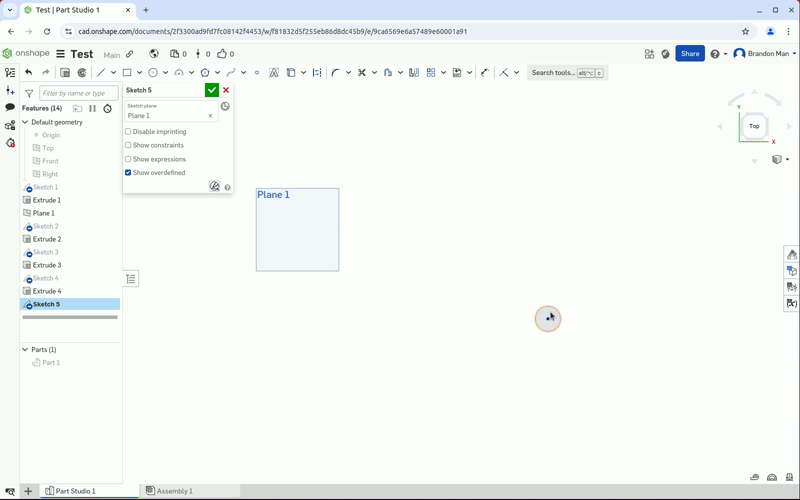
scroll(6)
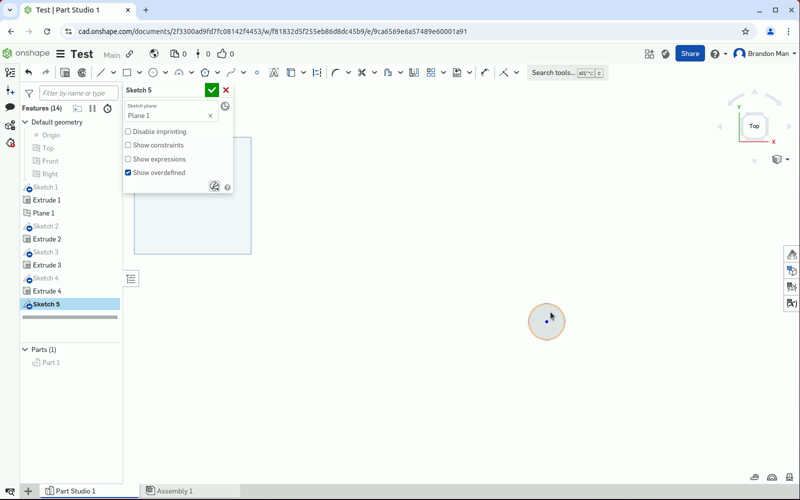
scroll(6)
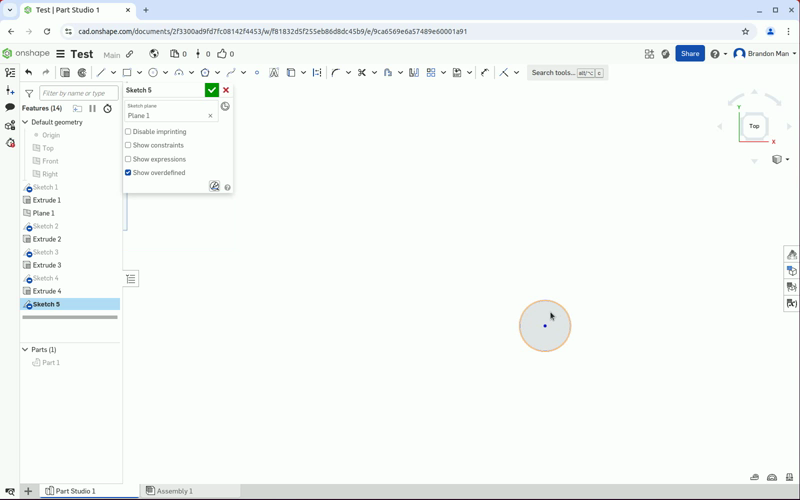
scroll(6)
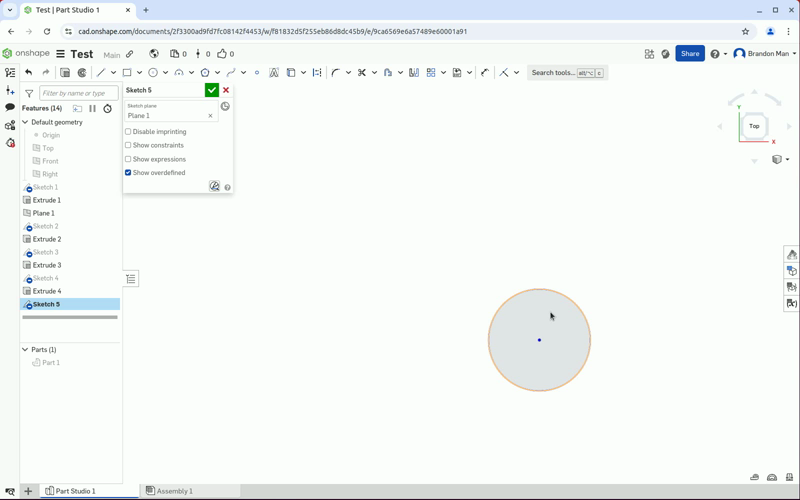
click(550, 311)
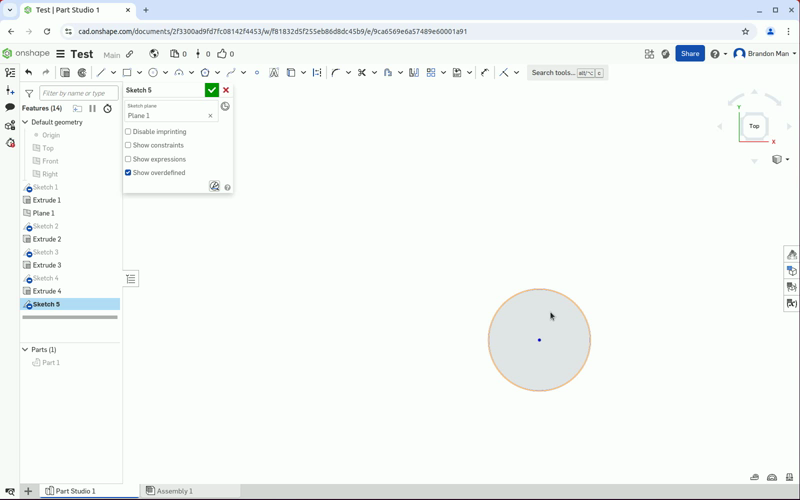
scroll(-6)
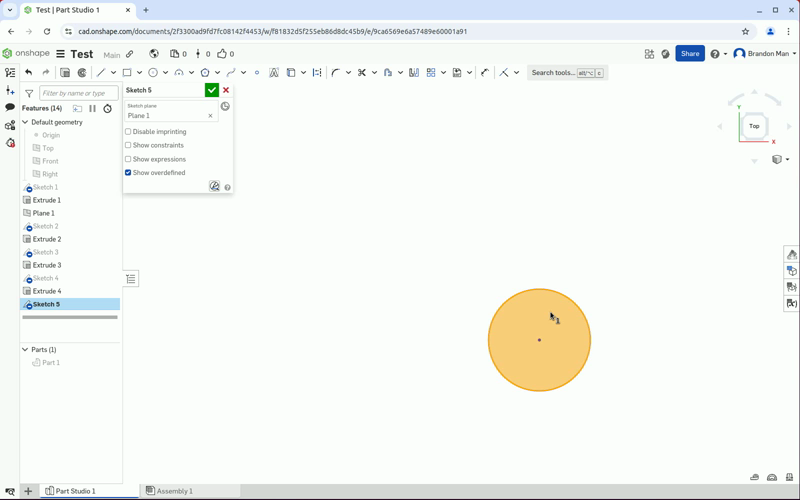
scroll(-6)
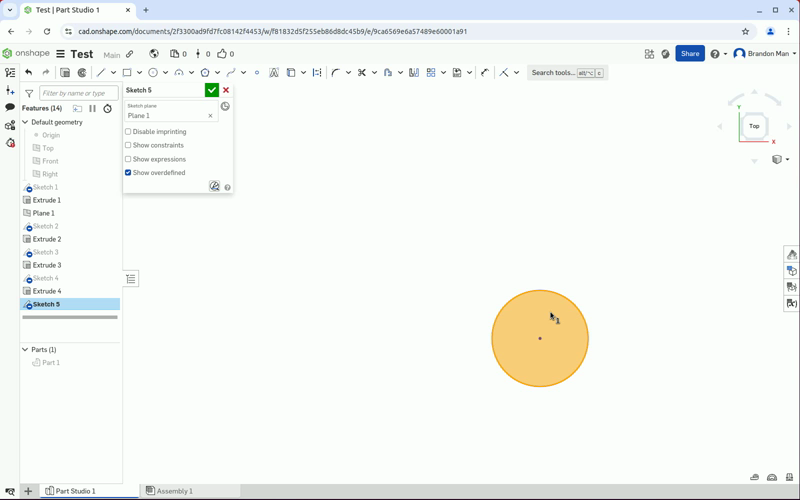
scroll(-6)
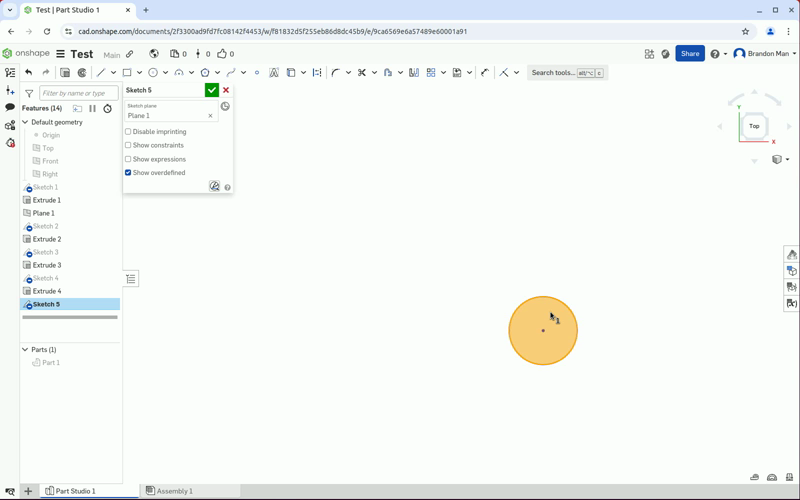
scroll(-6)
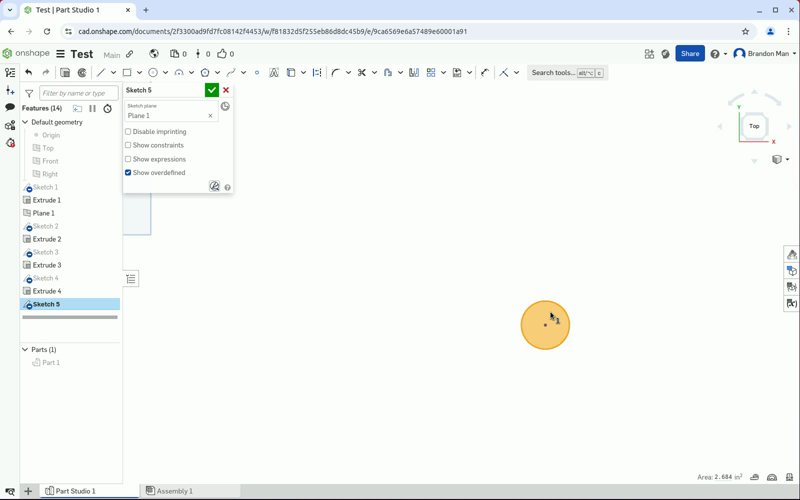
scroll(-6)
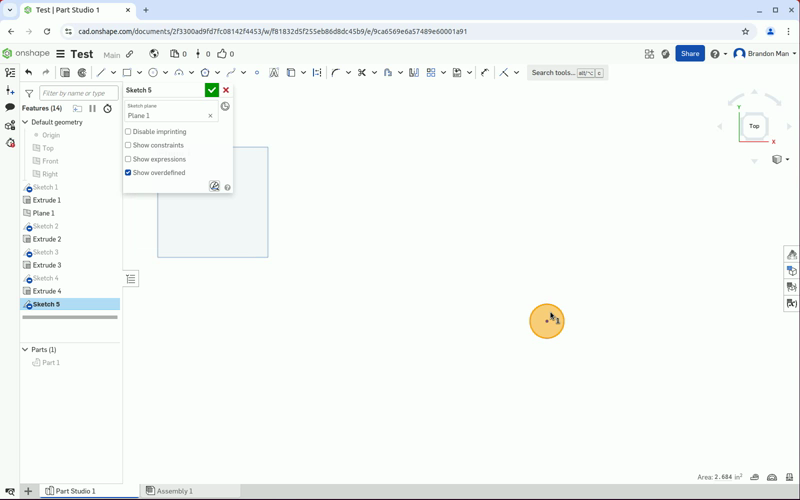
scroll(-6)
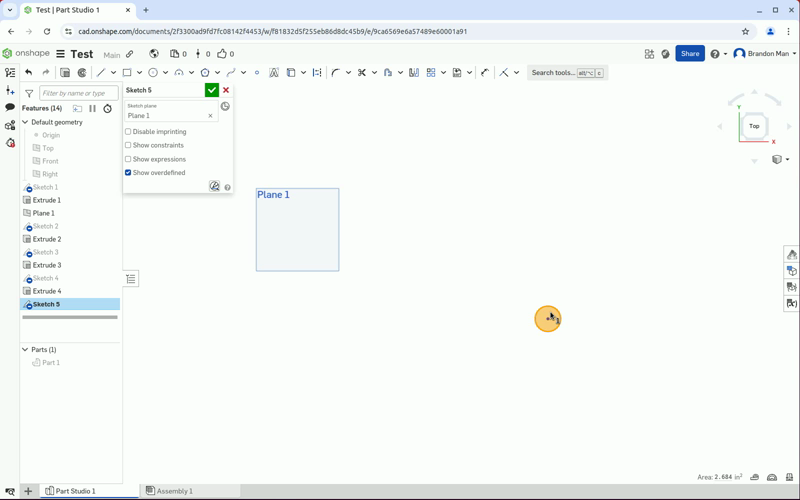
scroll(-6)
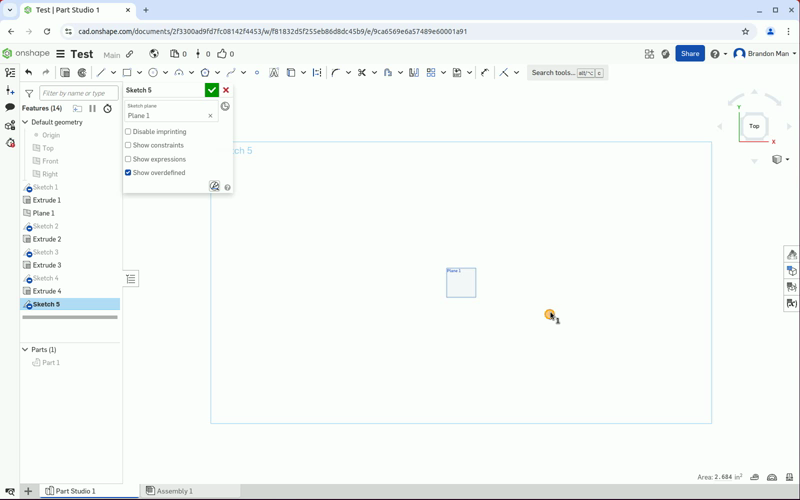
mouse_move(73, 352)
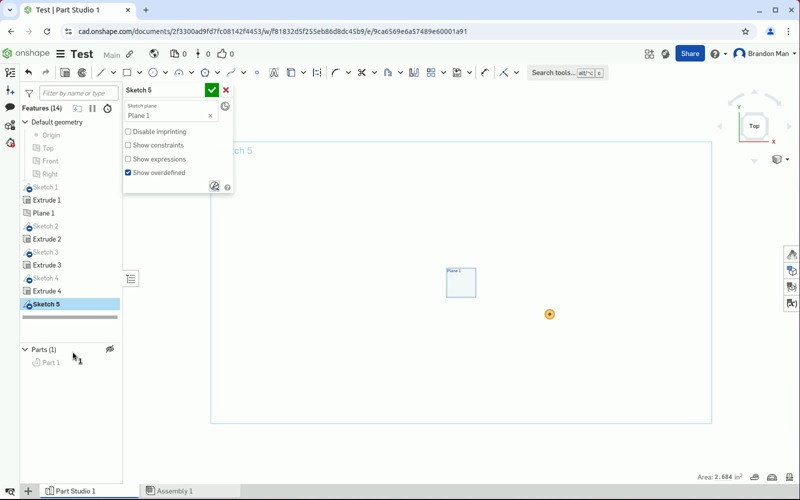
key(shift+y)
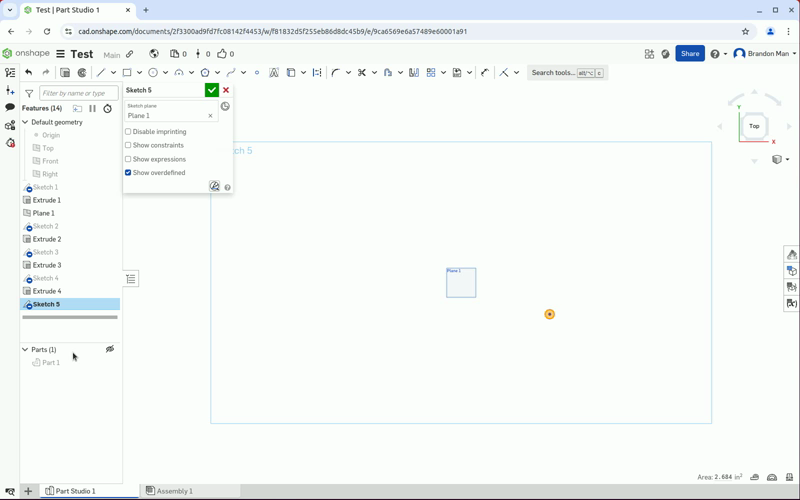
key(shift+e)
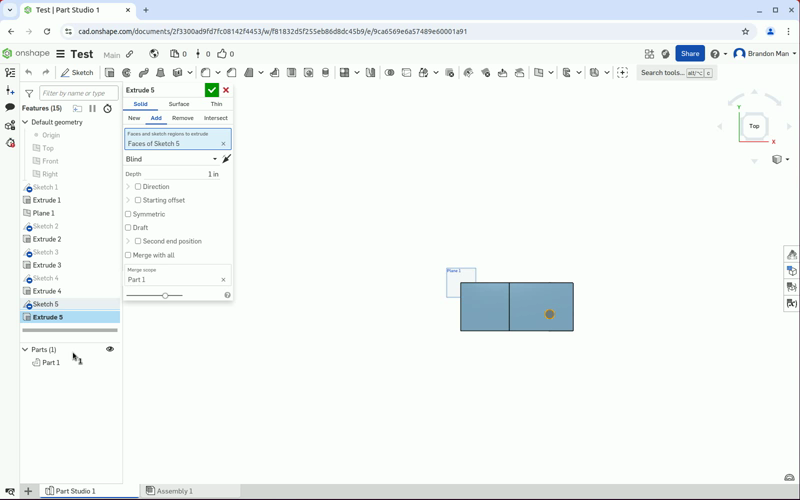
mouse_move(143, 106)
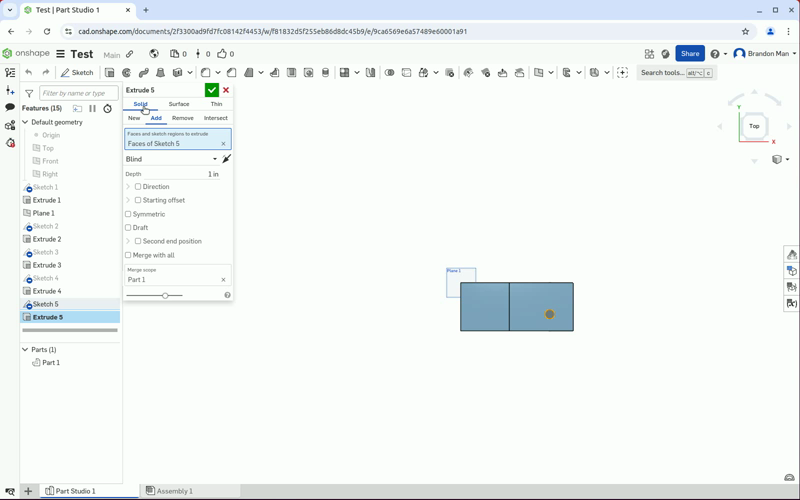
click(143, 106)
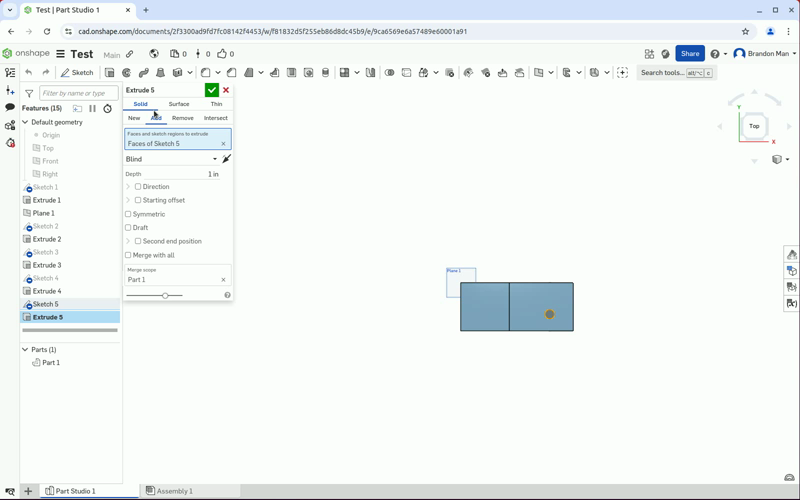
mouse_move(186, 120)
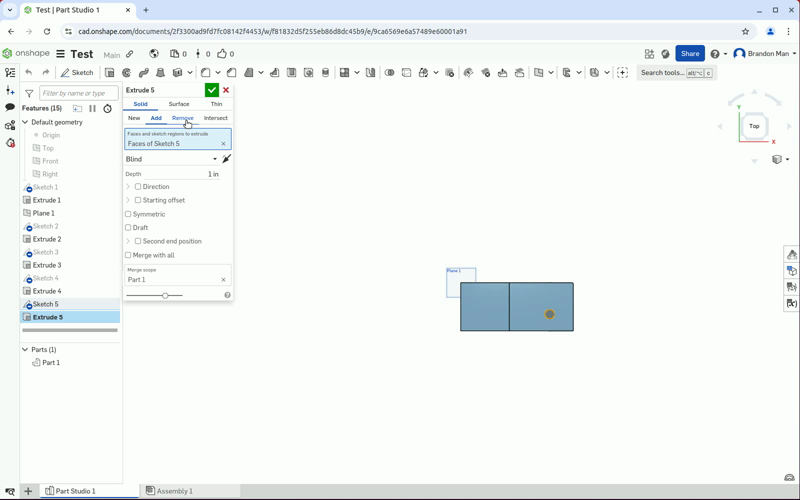
click(186, 120)
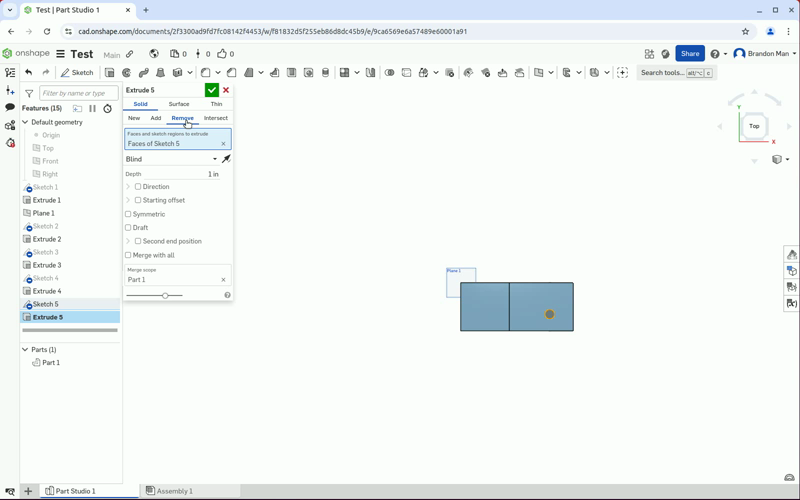
key(tab, 4)
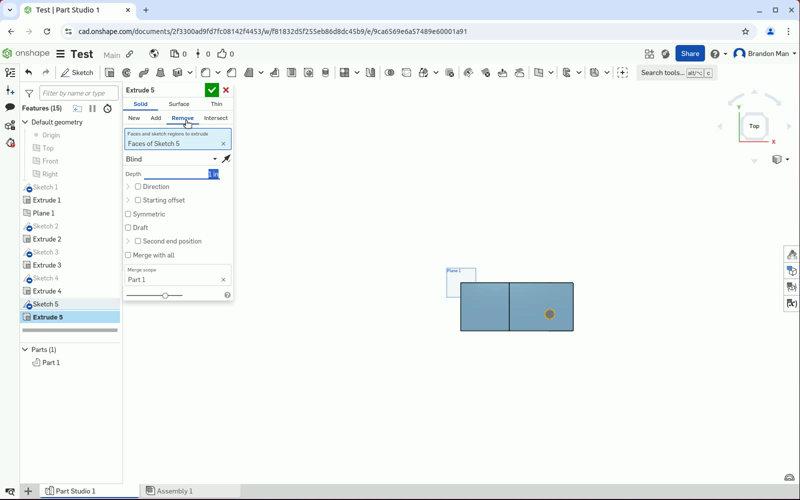
text(6.499)
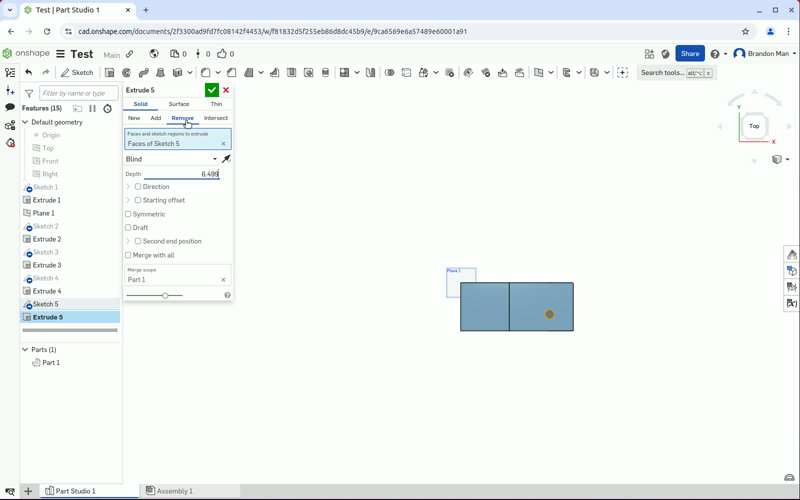
key(tab, 6)
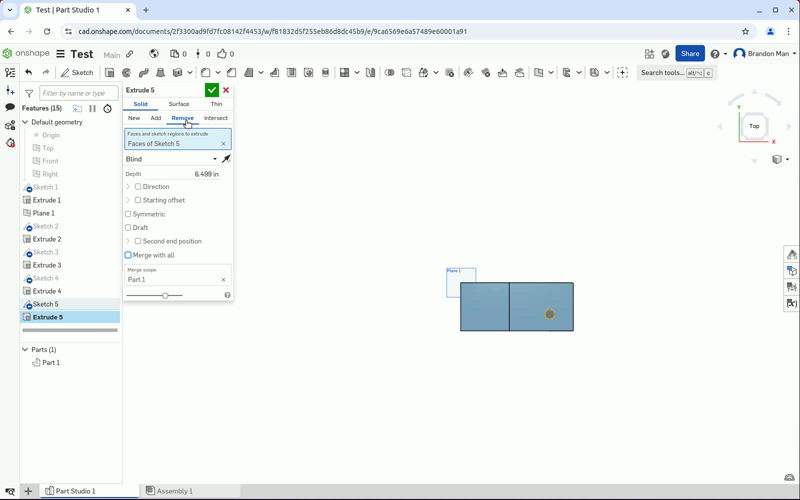
key(space)
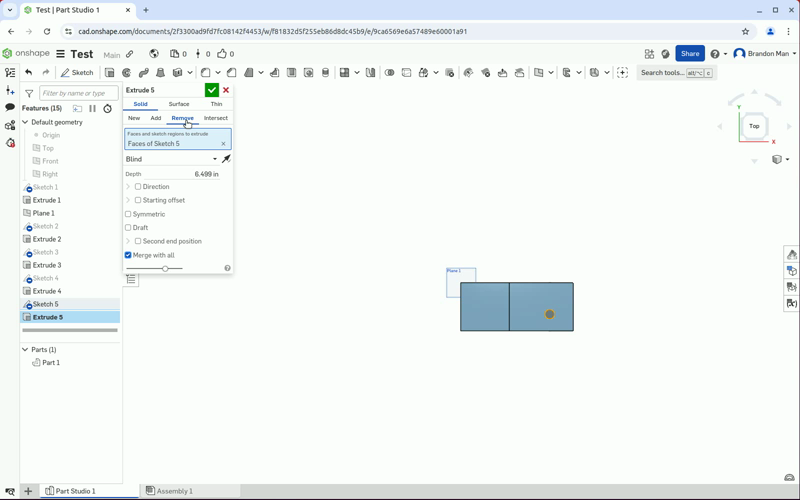
key(enter)
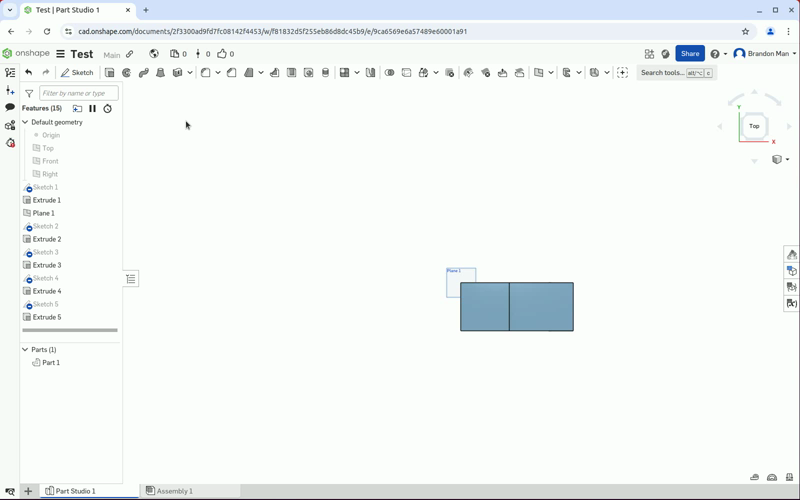
key(shift+h)
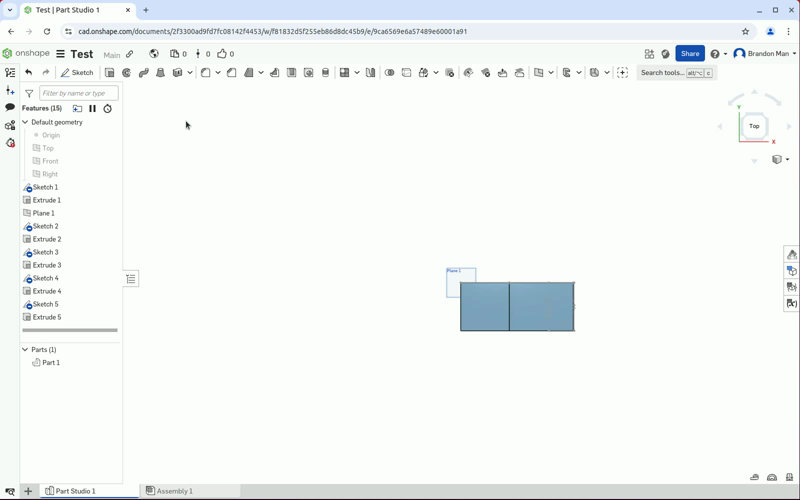
key(shift+h)
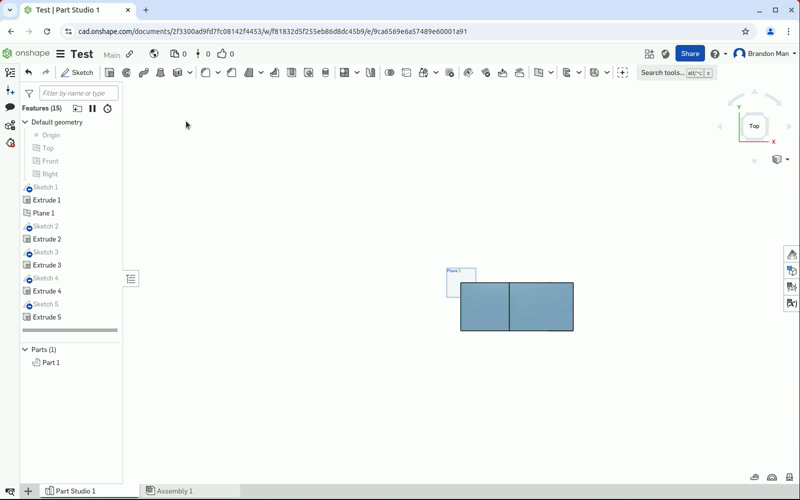
mouse_move(73, 189)
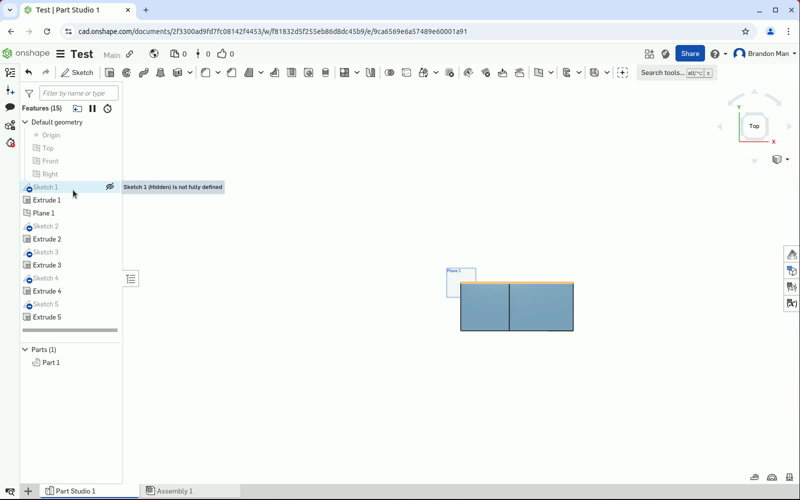
click(73, 189)
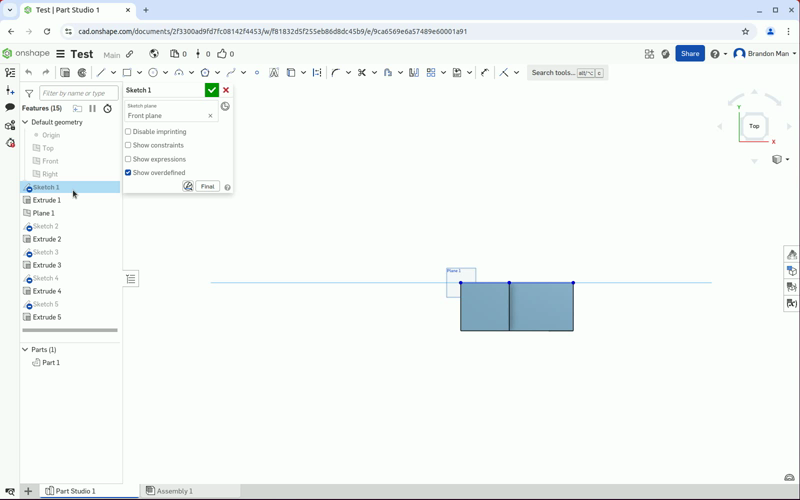
mouse_move(229, 92)
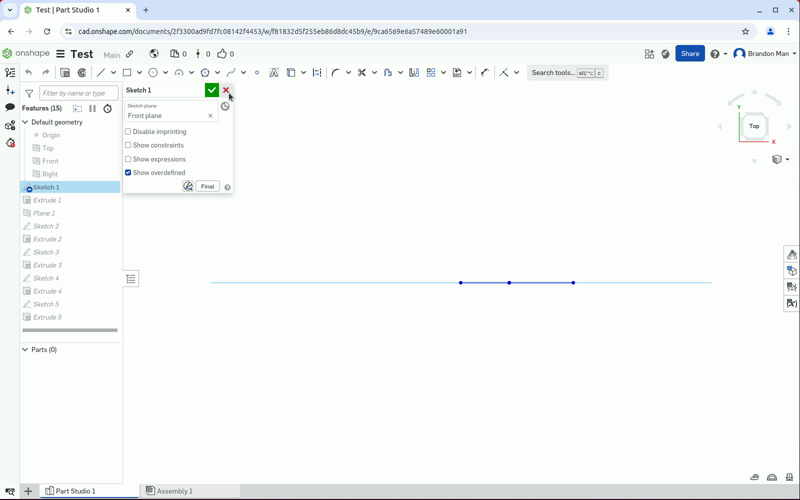
click(229, 92)
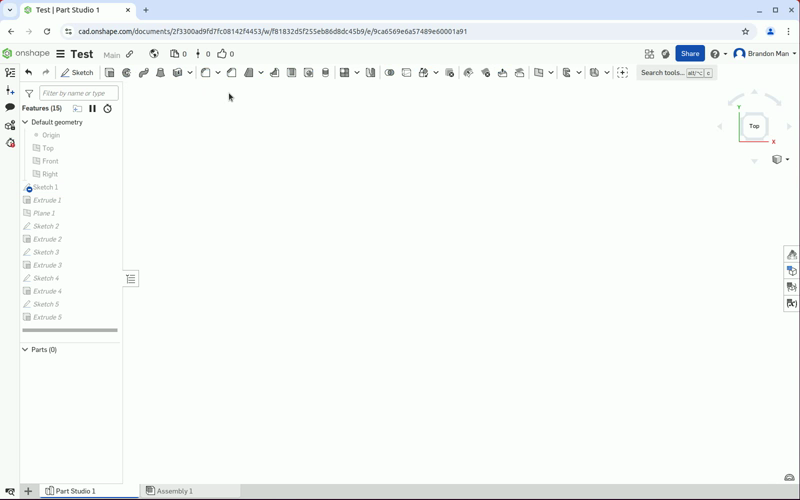
key(shift+s)
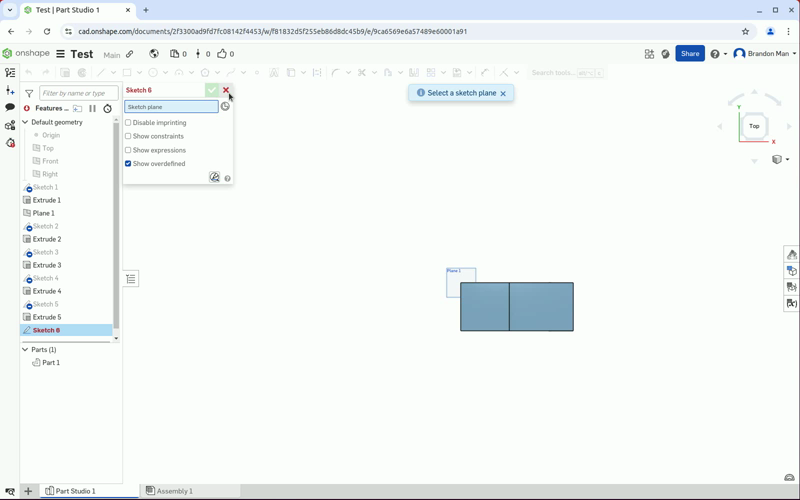
mouse_move(69, 215)
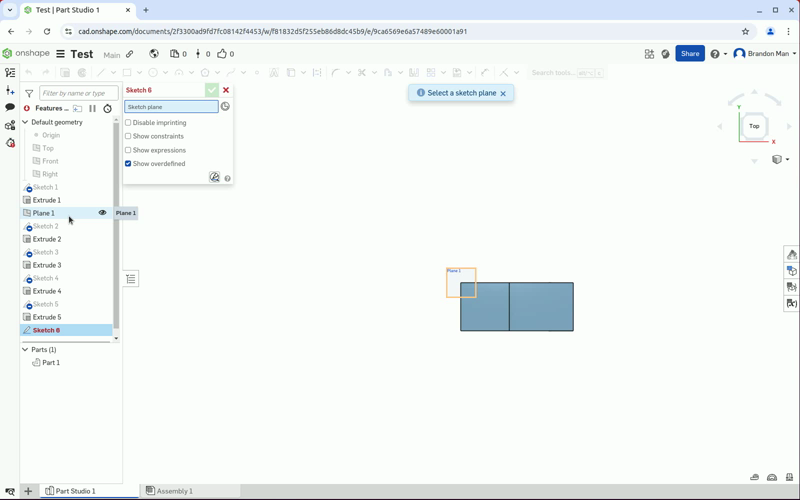
click(69, 215)
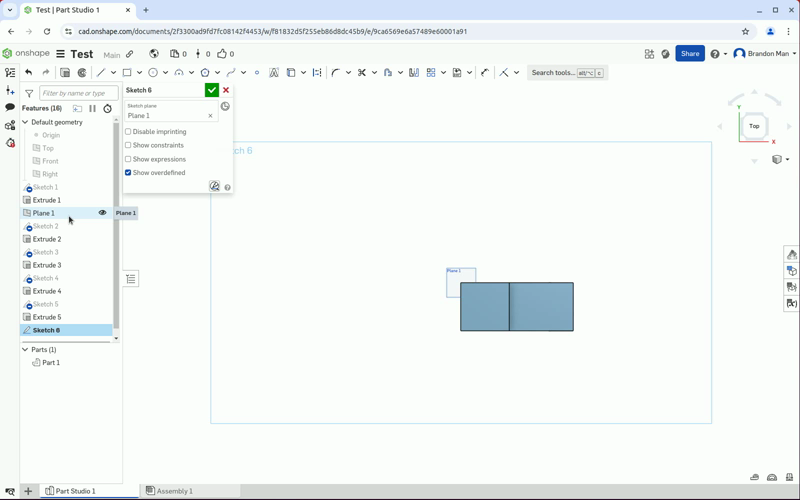
mouse_move(73, 352)
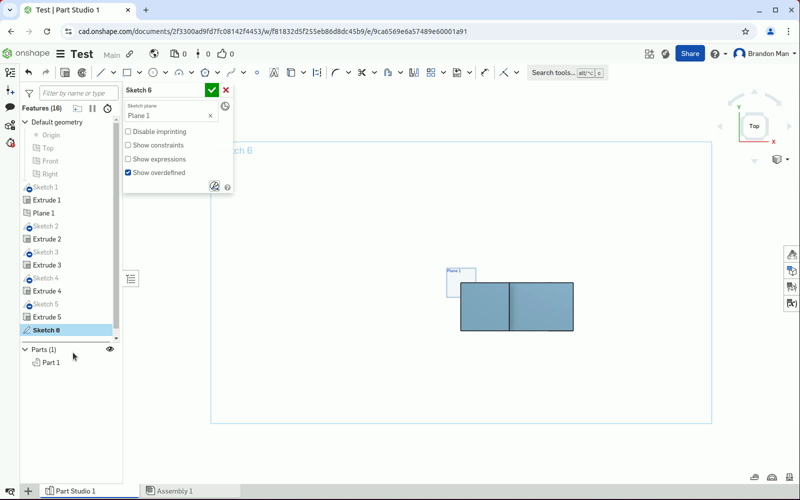
key(y)
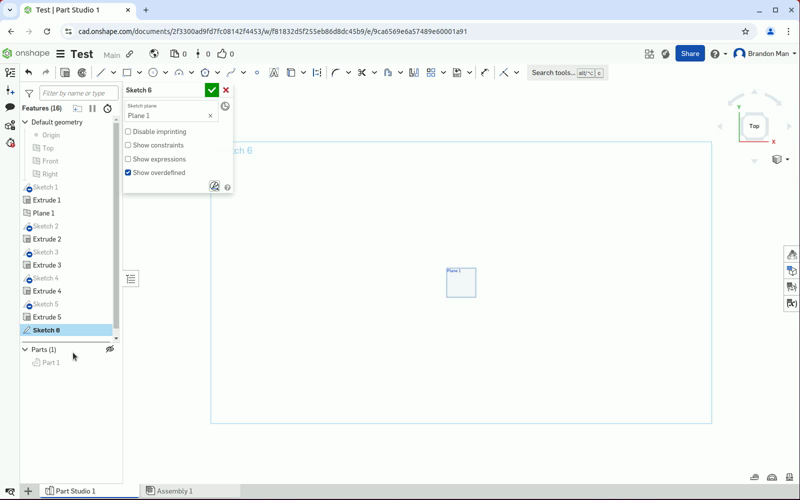
key(c)
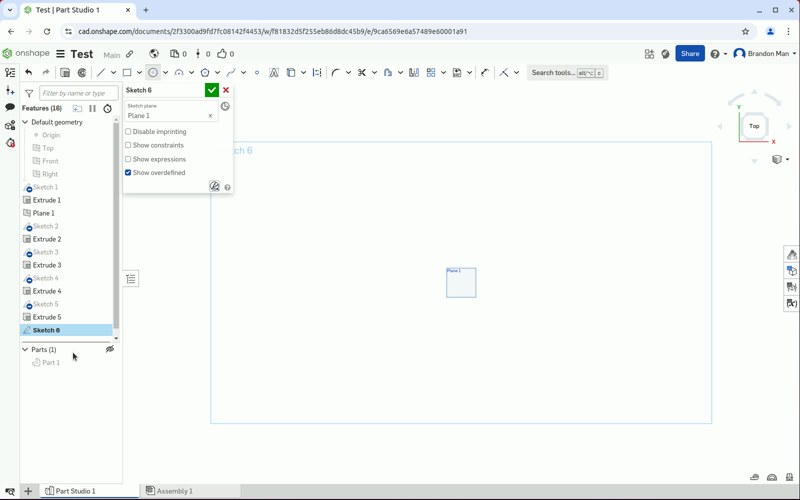
key_down(shift)
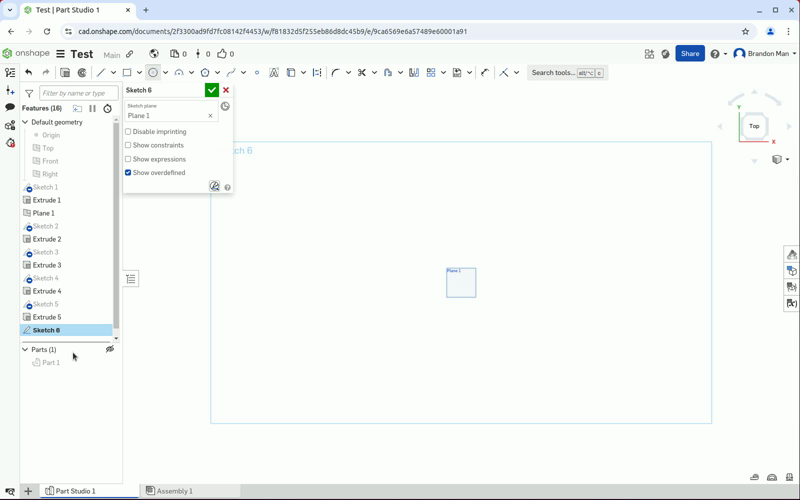
mouse_move(525, 314)
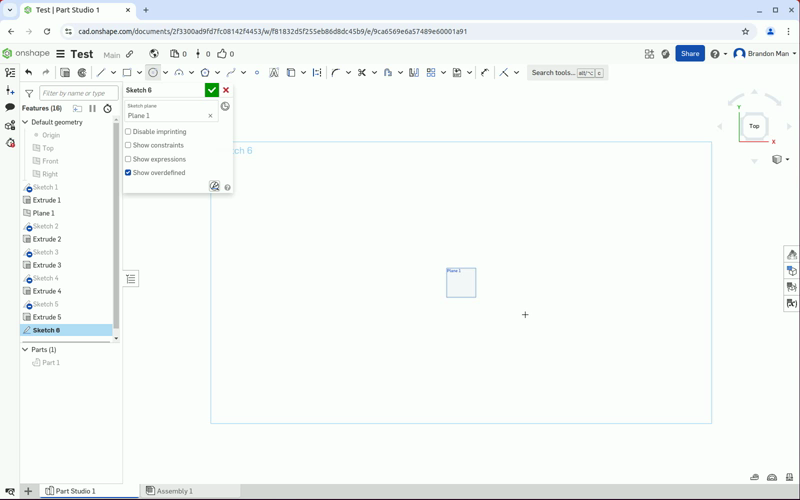
click(525, 314)
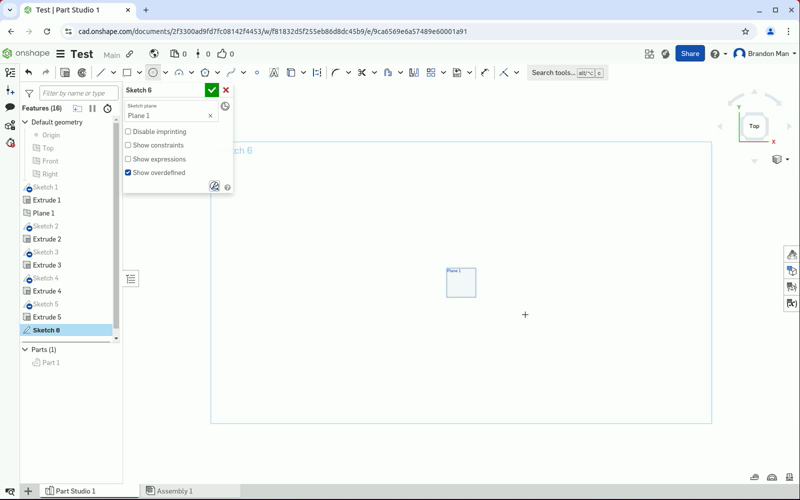
key_up(shift)
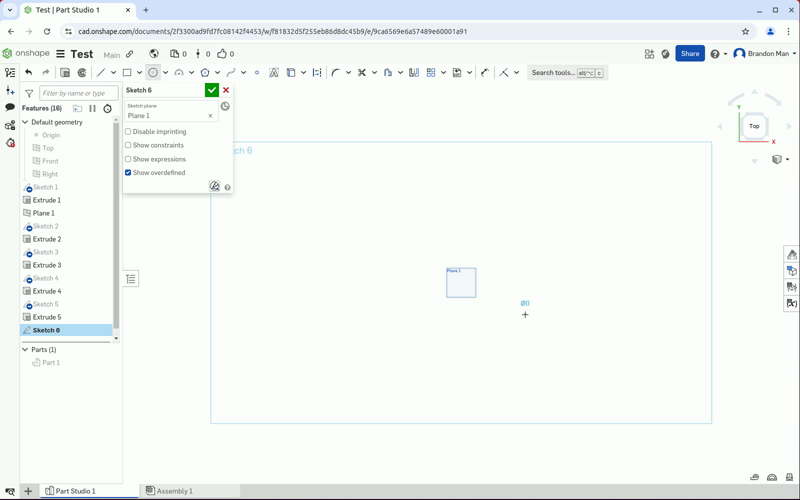
mouse_move(529, 314)
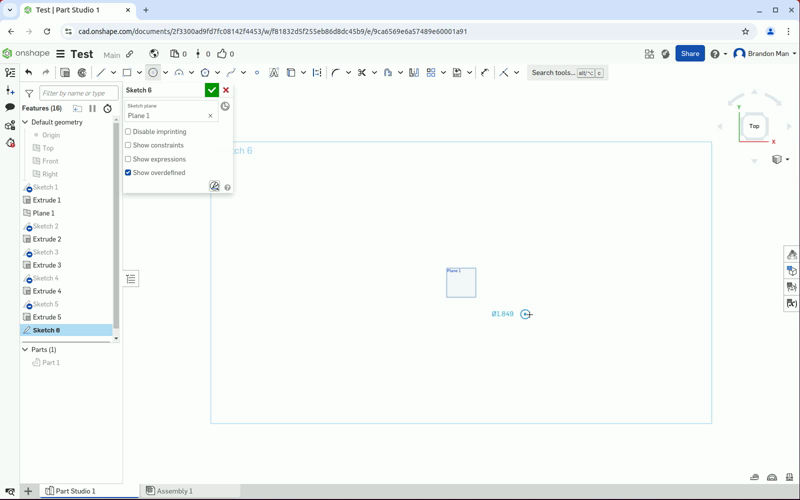
click(529, 314)
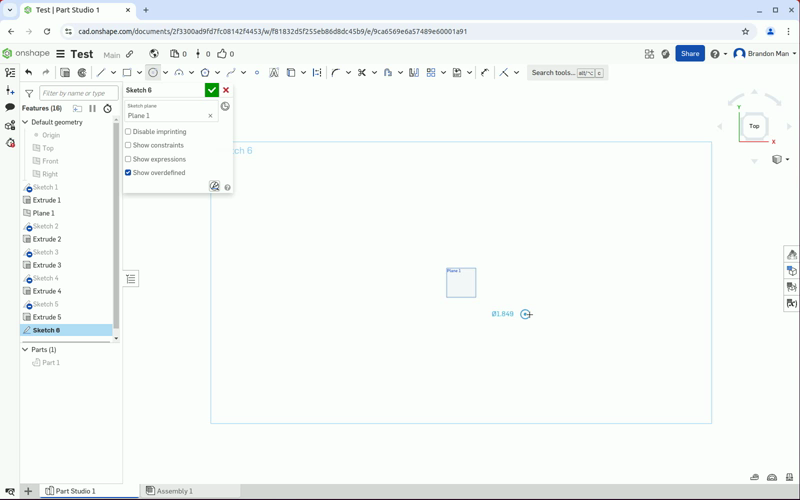
key(esc)
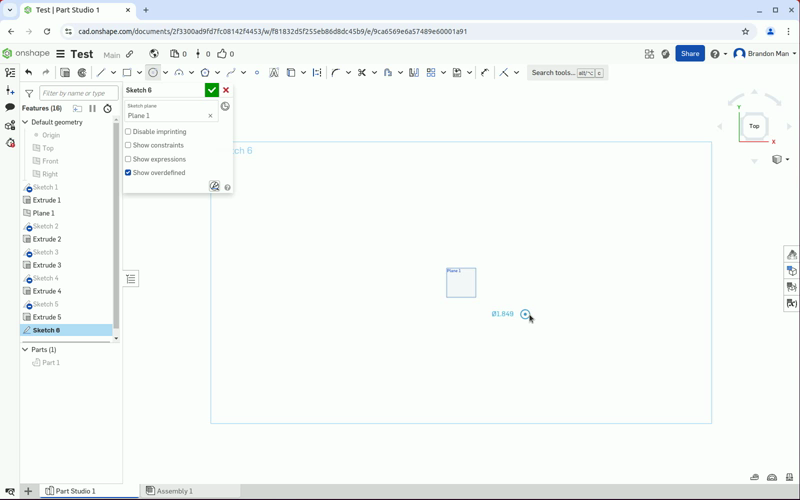
mouse_move(529, 313)
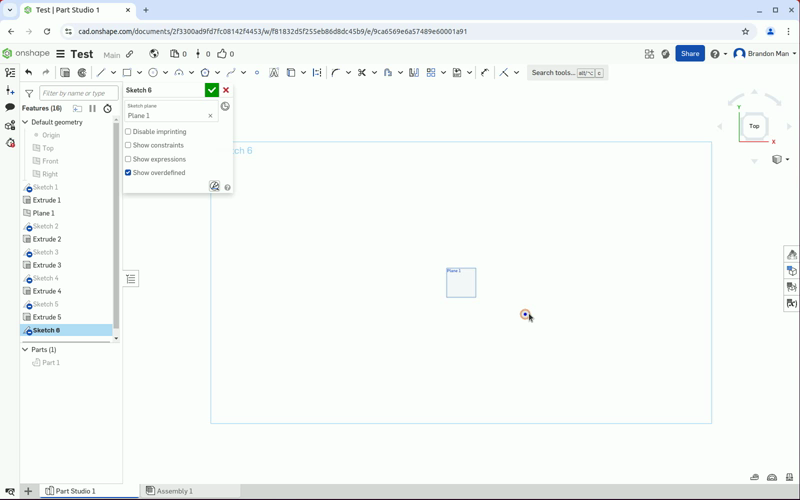
scroll(6)
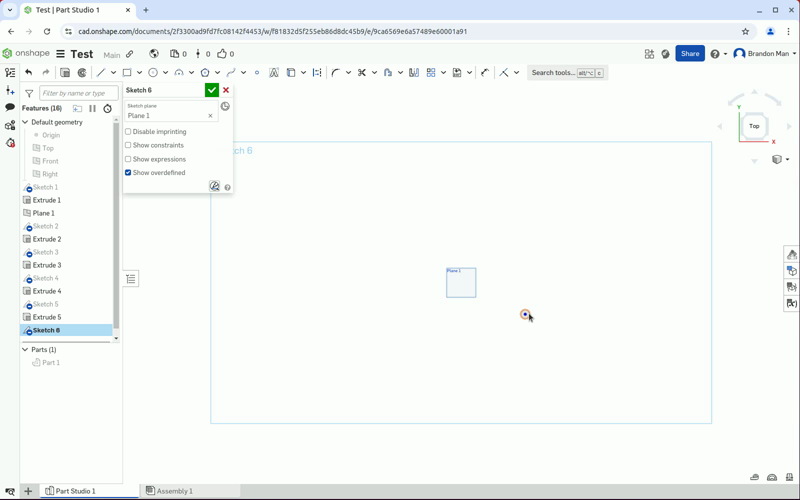
scroll(6)
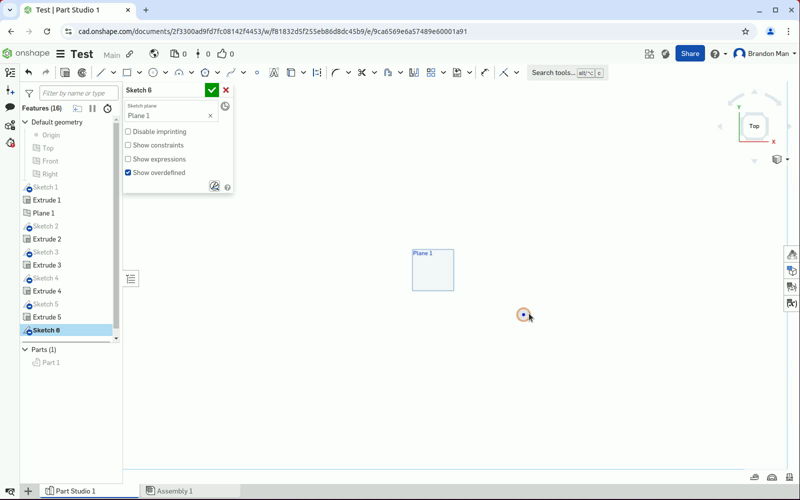
scroll(6)
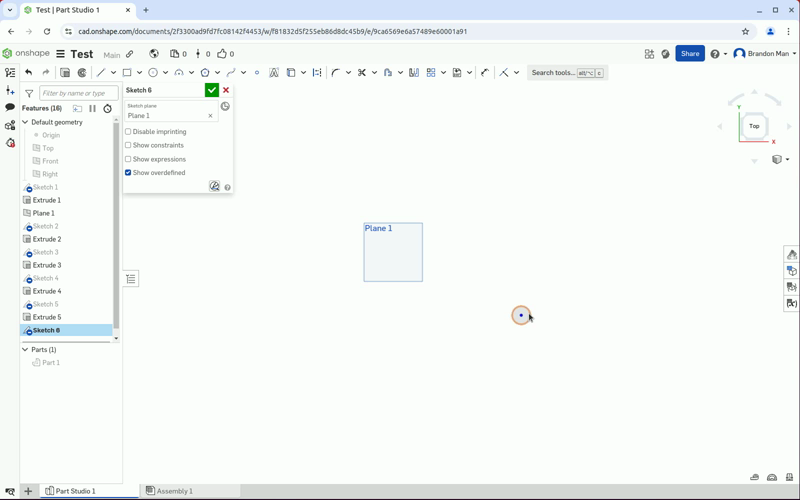
scroll(6)
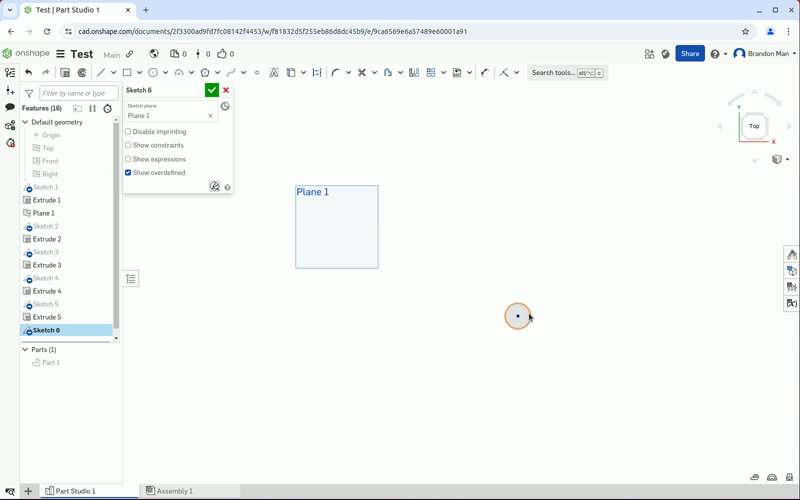
scroll(6)
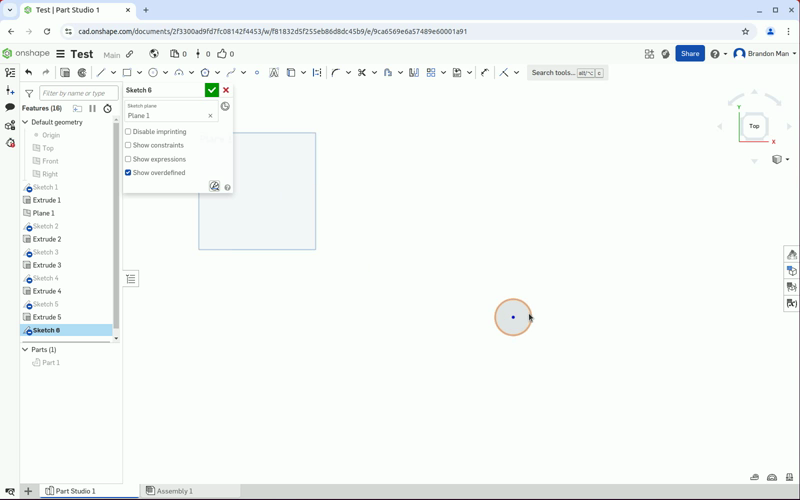
scroll(6)
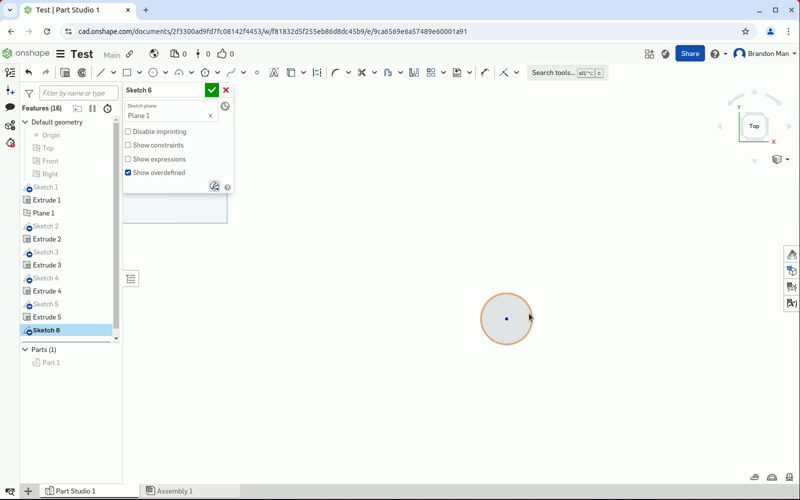
scroll(6)
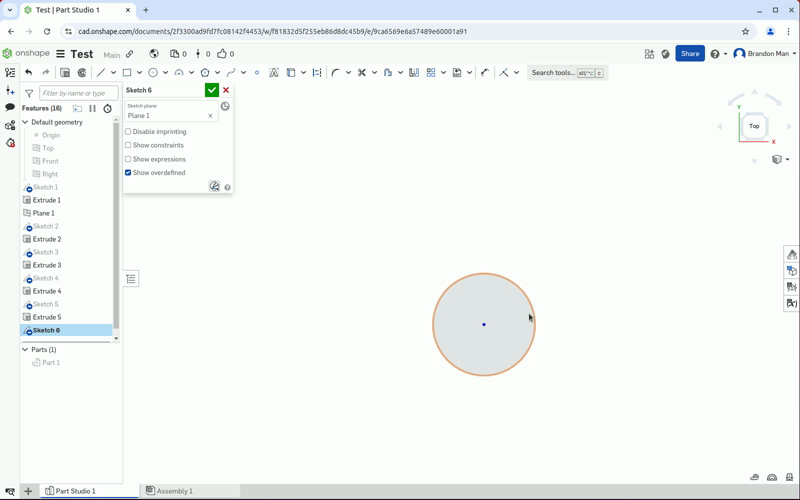
click(529, 313)
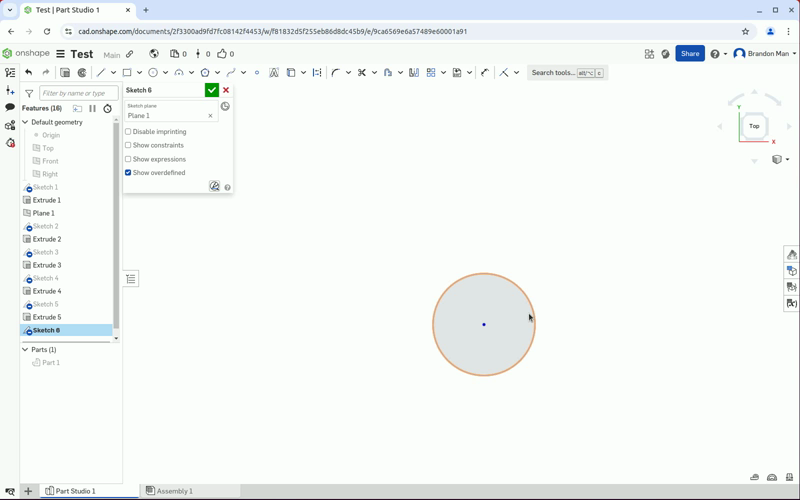
scroll(-6)
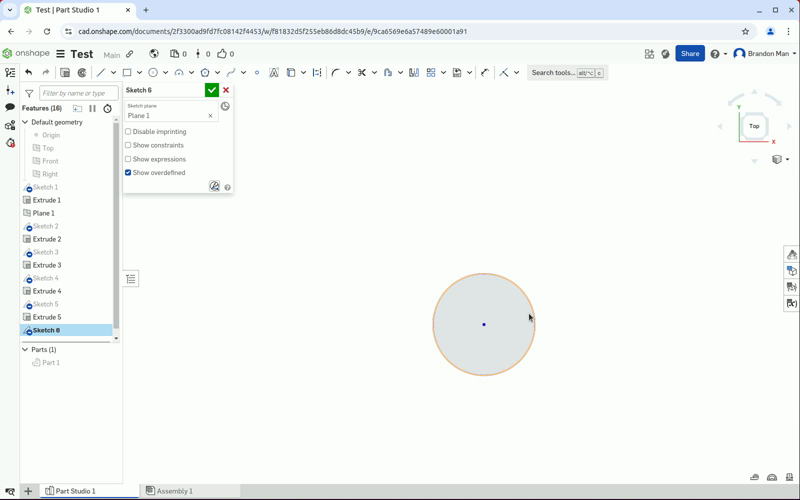
scroll(-6)
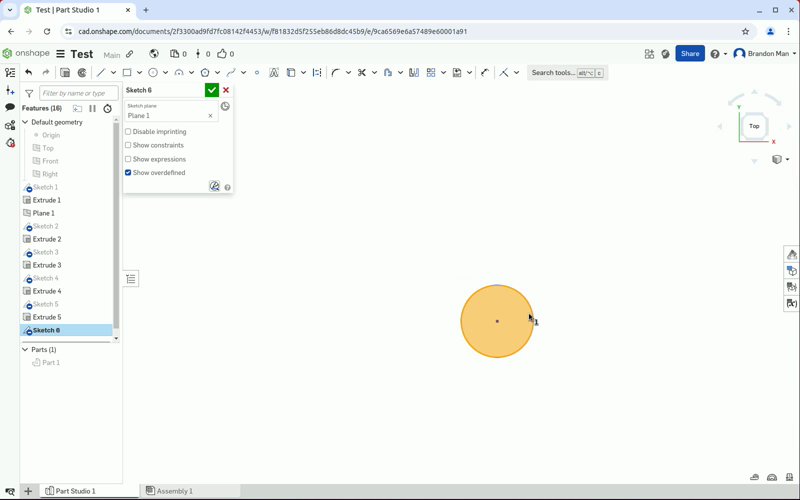
scroll(-6)
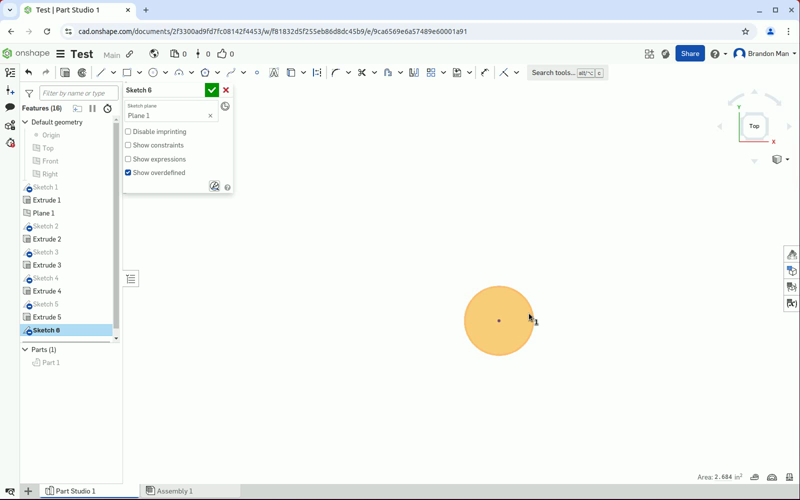
scroll(-6)
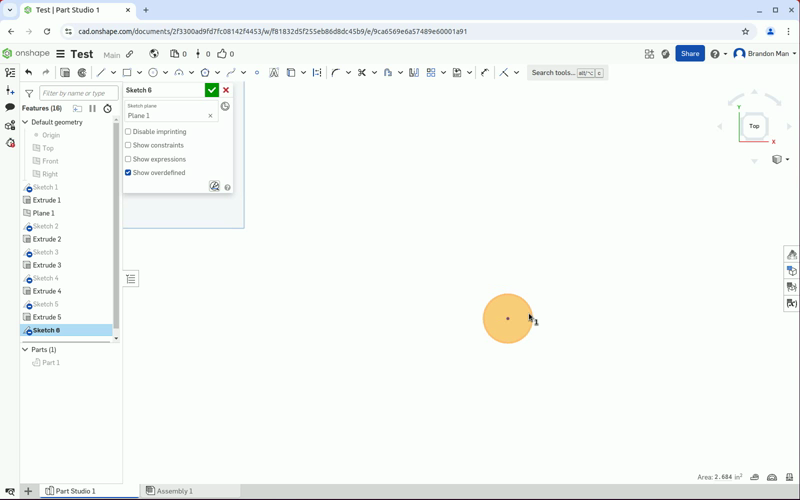
scroll(-6)
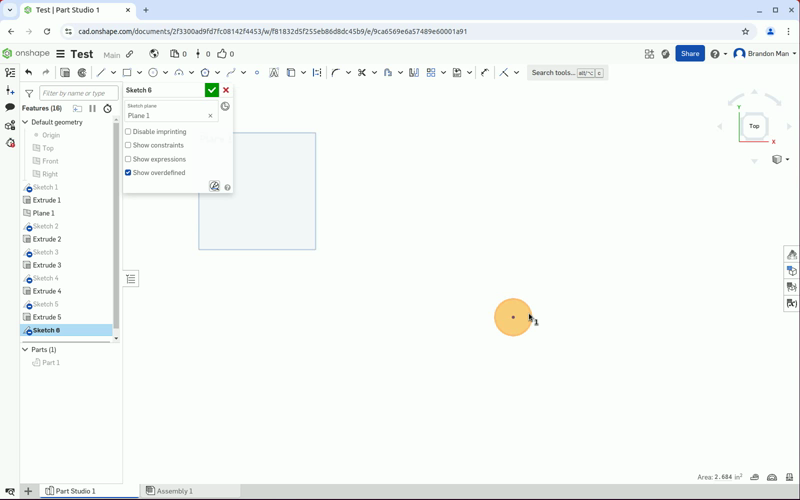
scroll(-6)
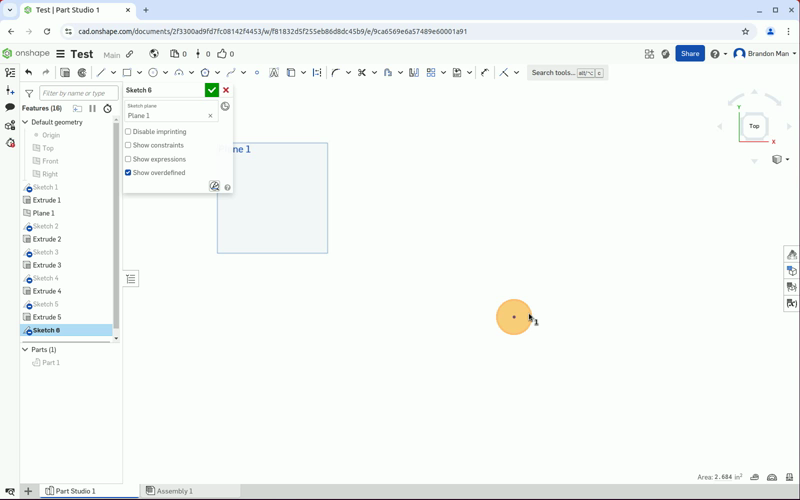
scroll(-6)
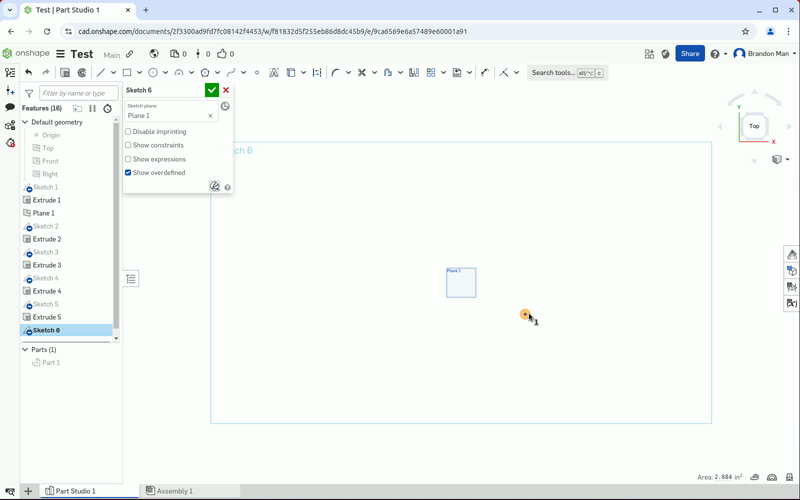
mouse_move(73, 352)
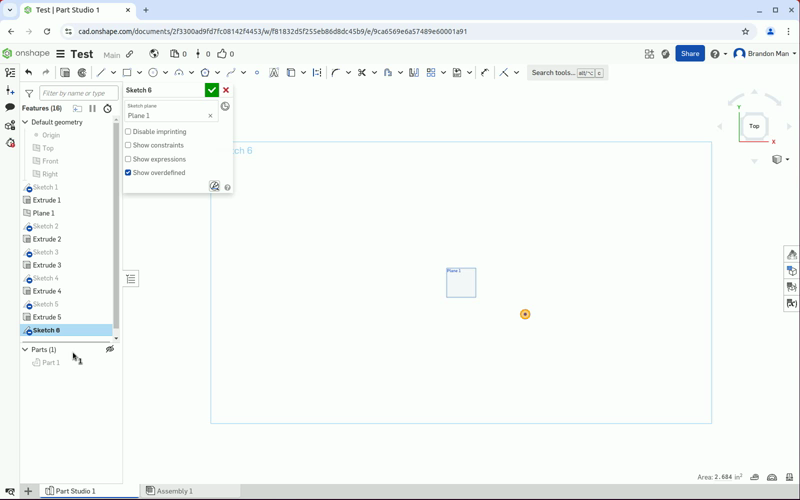
key(shift+y)
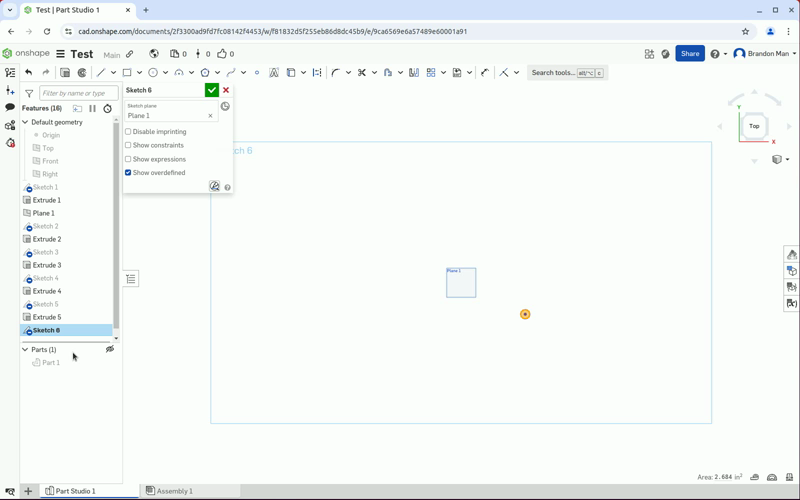
key(shift+e)
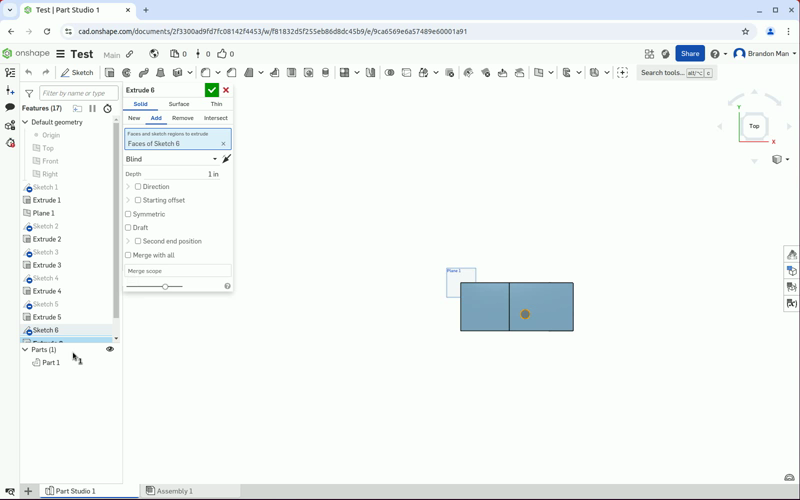
mouse_move(143, 106)
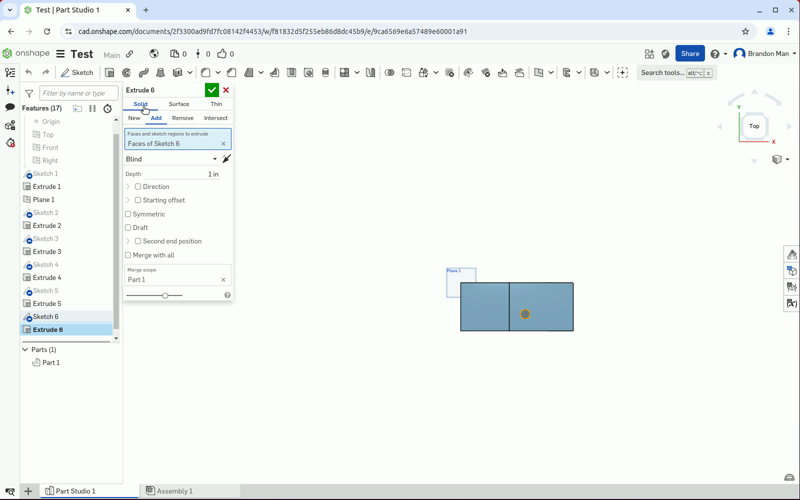
click(143, 106)
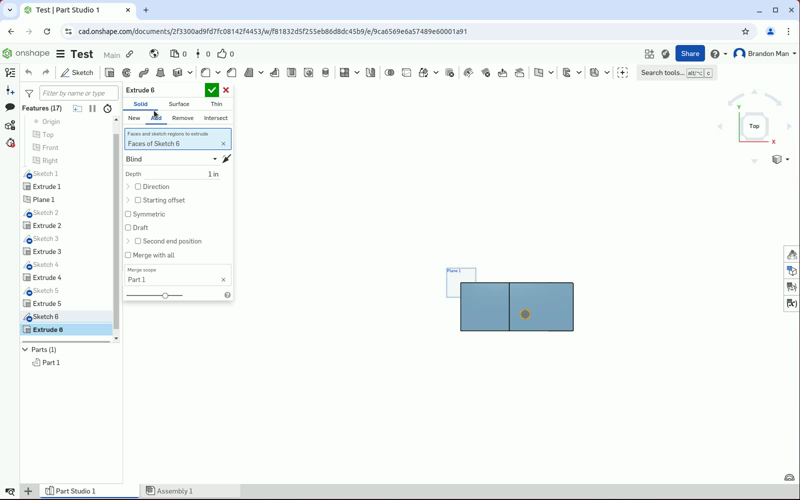
mouse_move(186, 120)
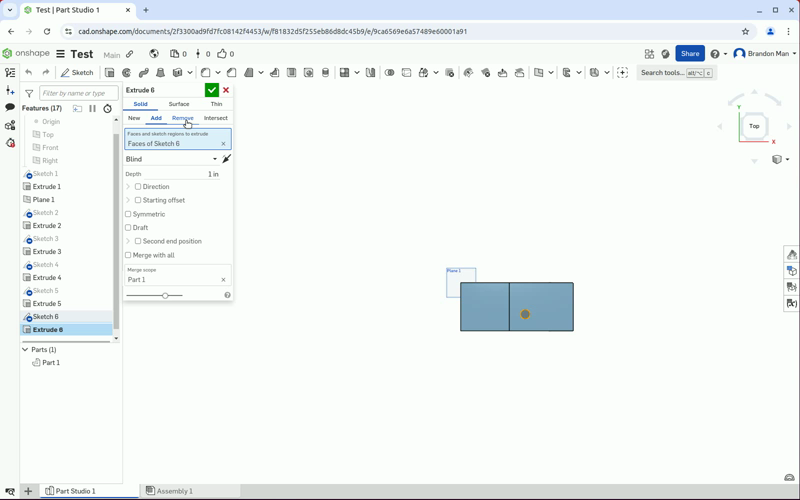
click(186, 120)
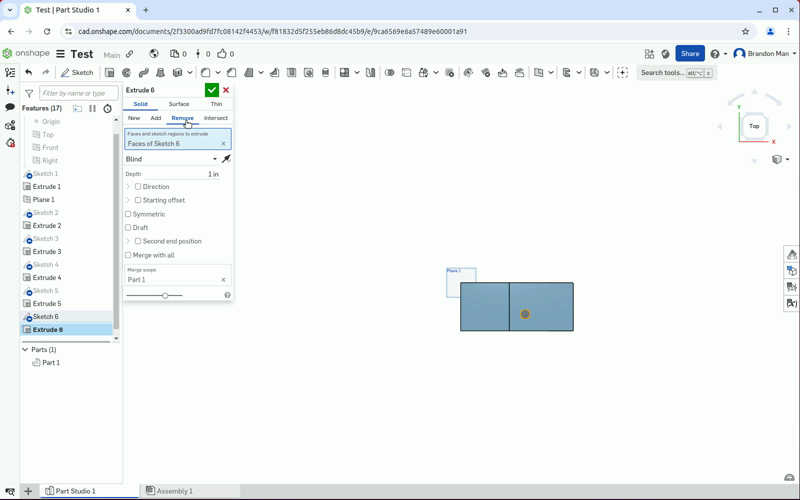
key(tab, 4)
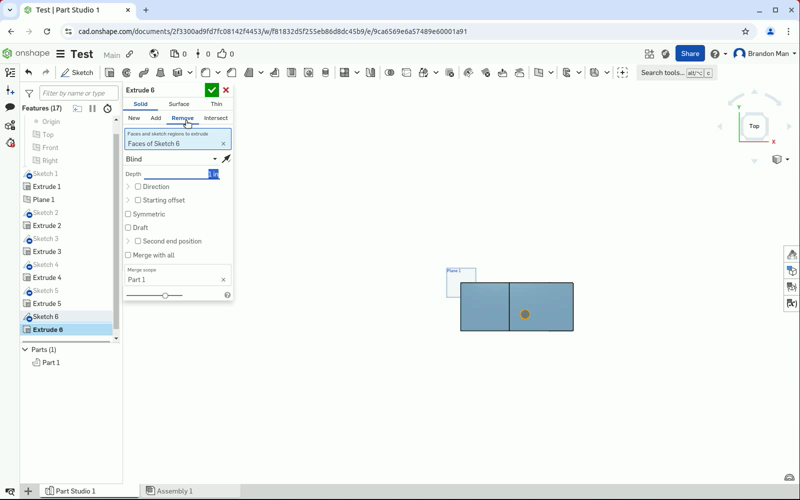
text(6.499)
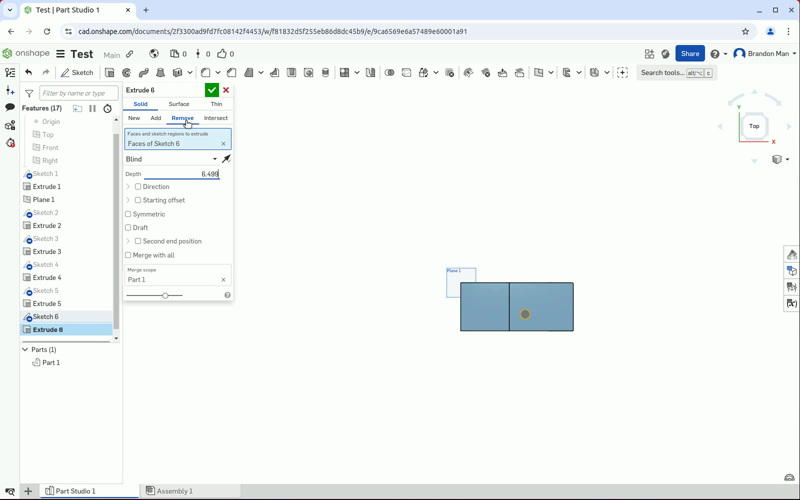
key(tab, 6)
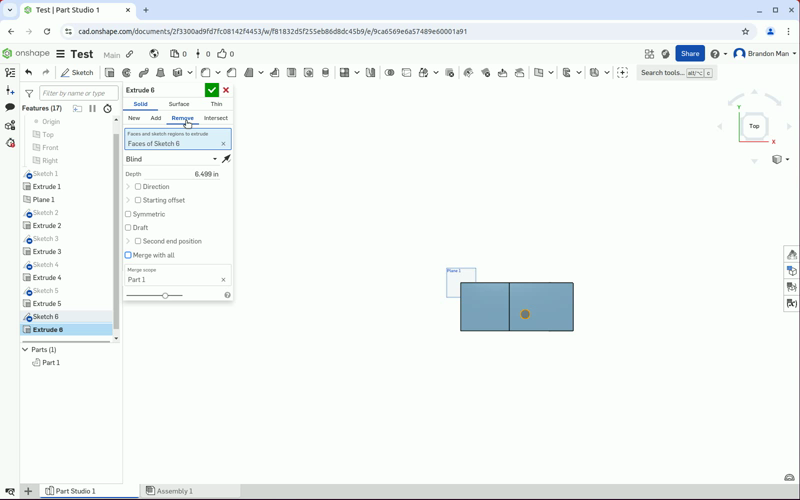
key(space)
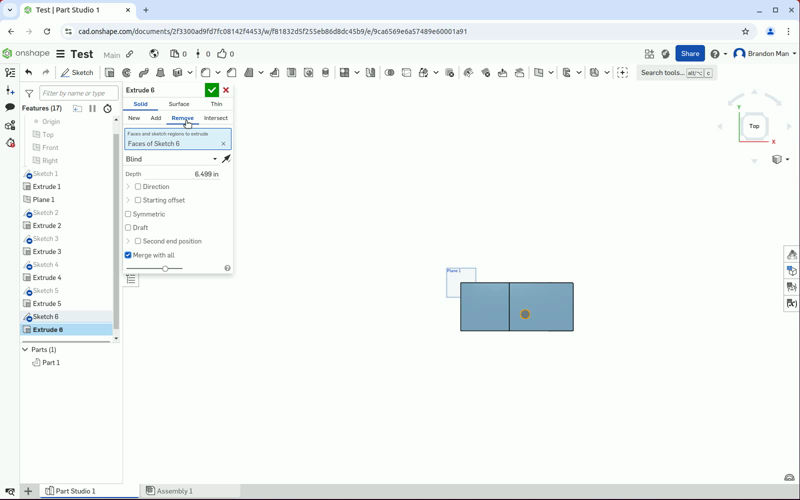
key(enter)
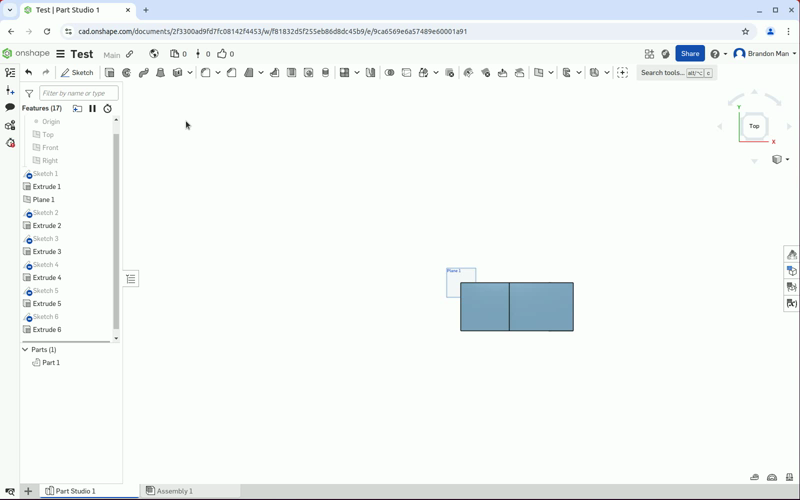
key(shift+h)
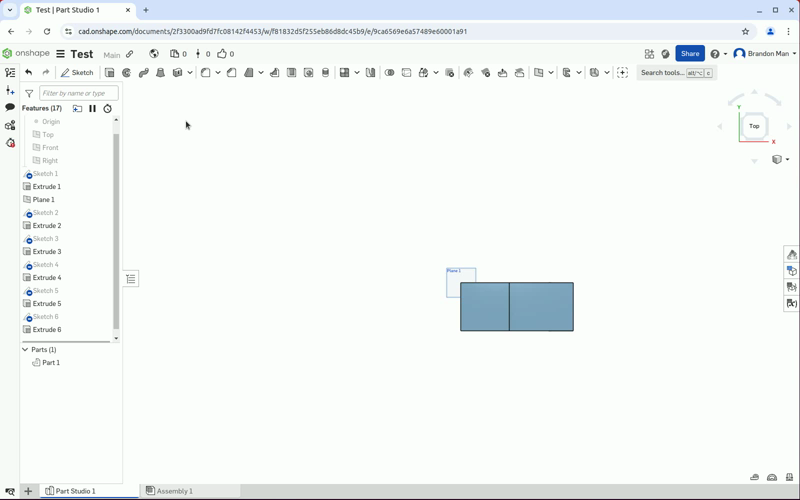
key(shift+h)
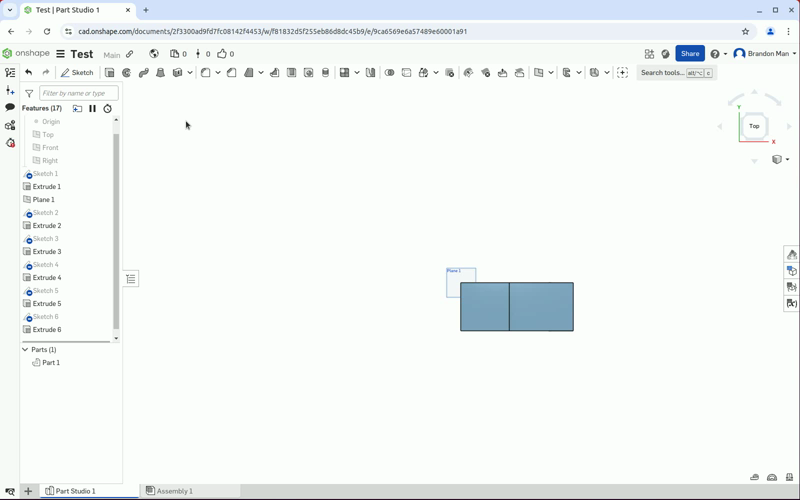
mouse_move(69, 176)
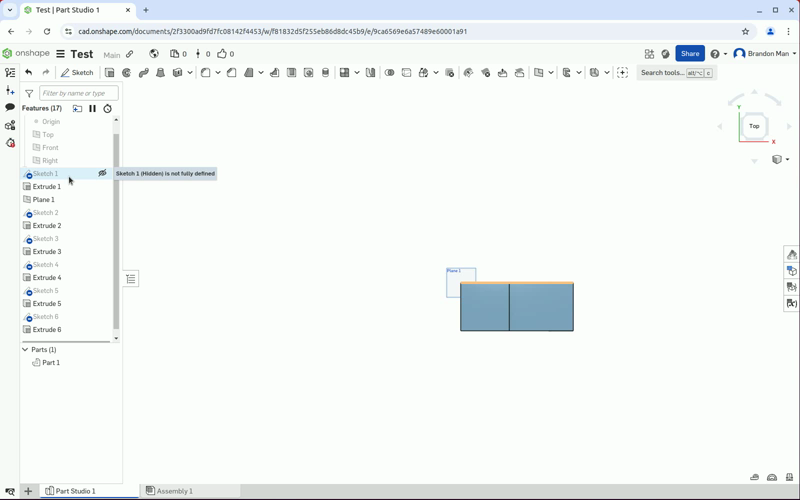
click(69, 176)
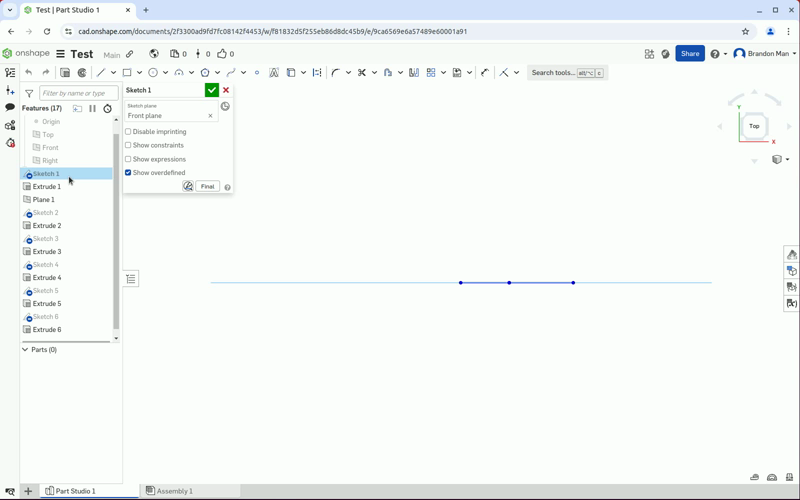
mouse_move(229, 92)
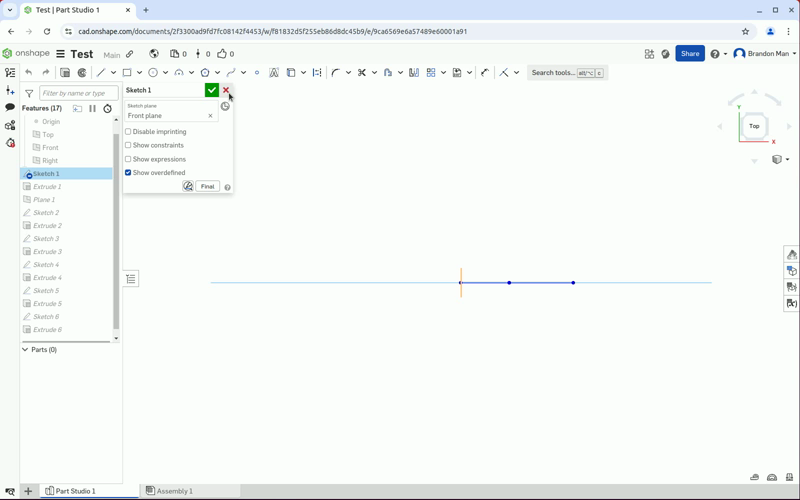
click(229, 92)
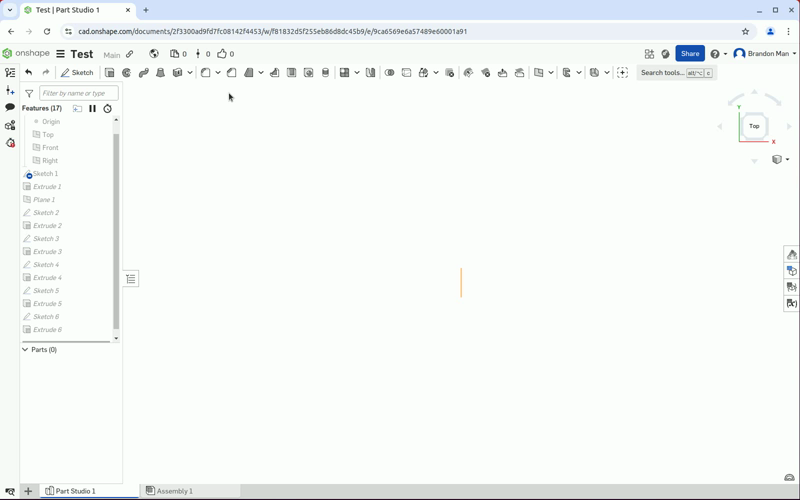
key(shift+s)
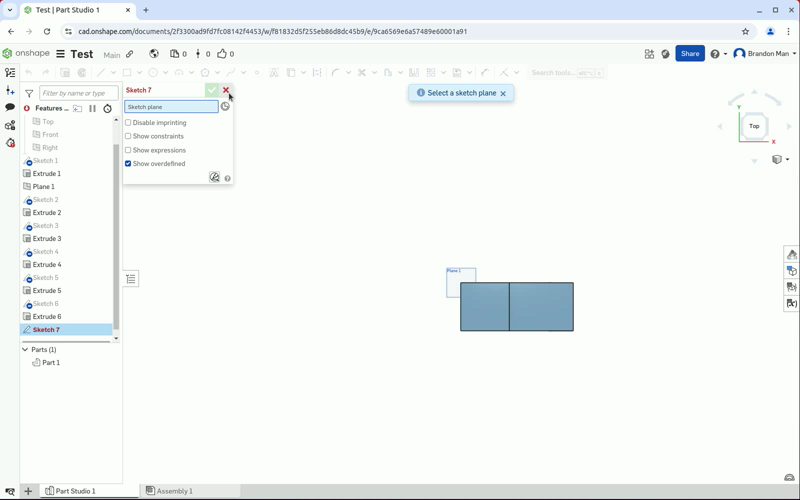
mouse_move(69, 189)
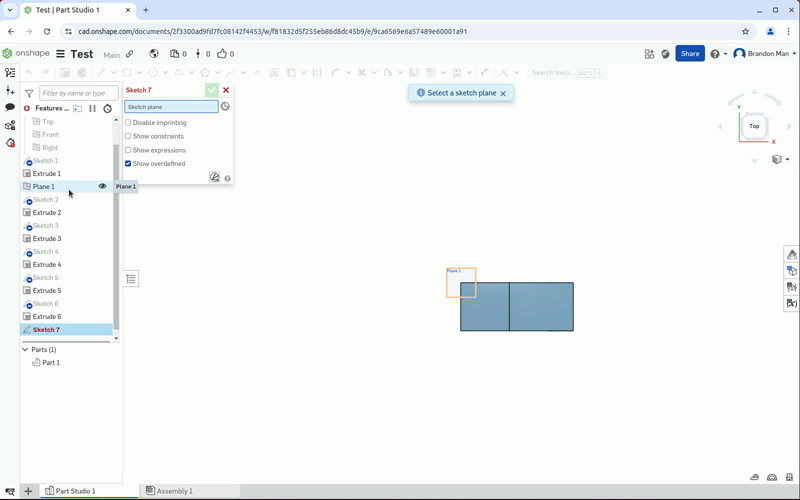
click(69, 189)
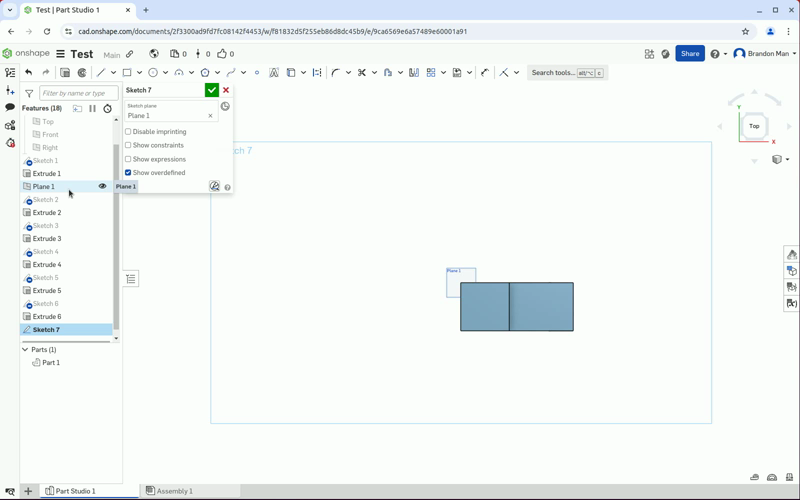
mouse_move(73, 352)
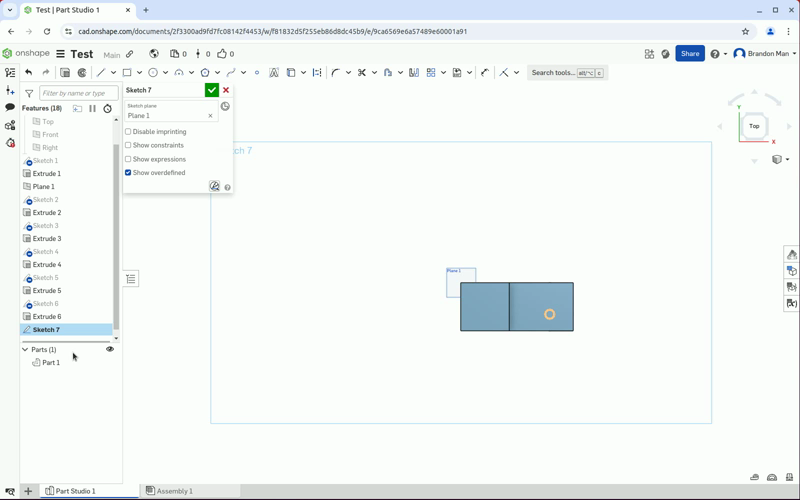
key(y)
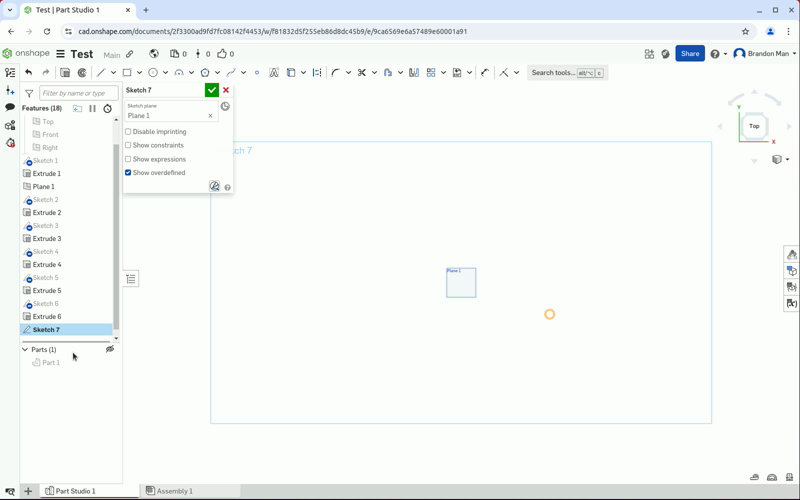
key(c)
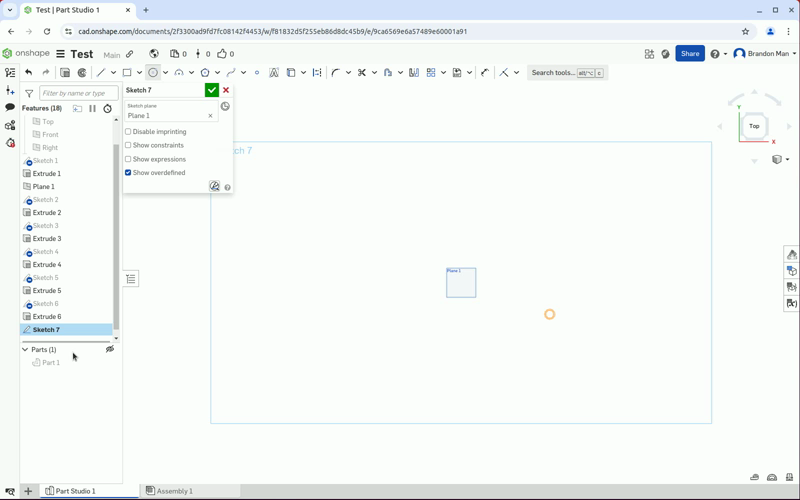
key_down(shift)
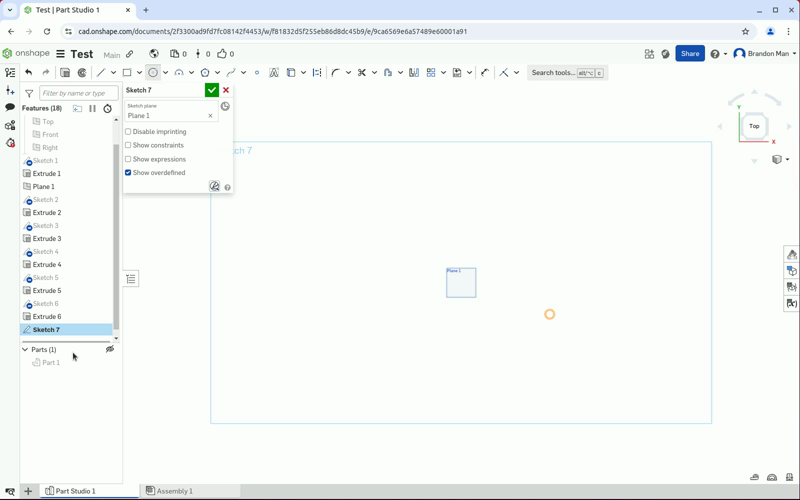
mouse_move(525, 299)
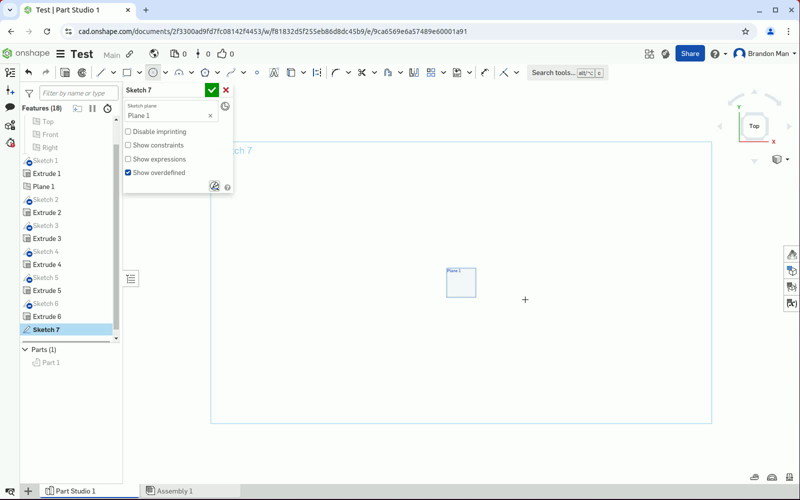
click(525, 299)
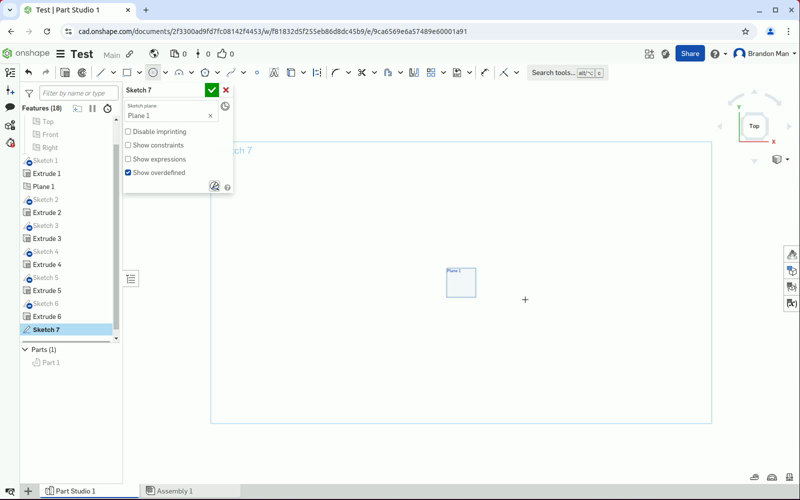
key_up(shift)
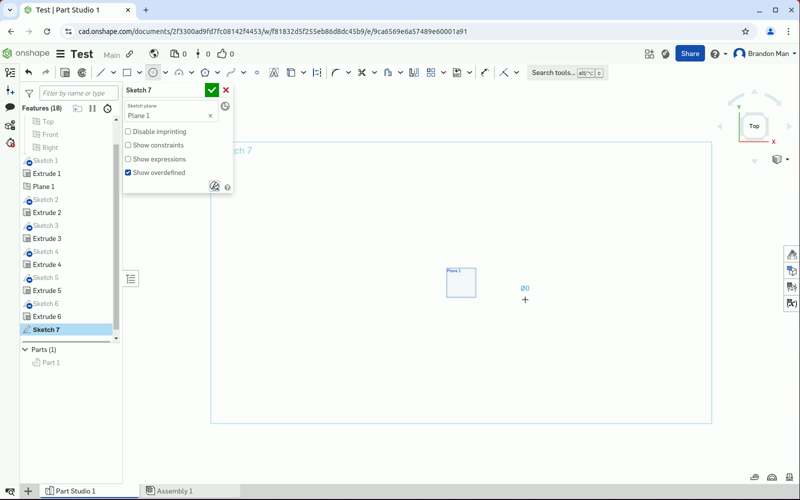
mouse_move(529, 299)
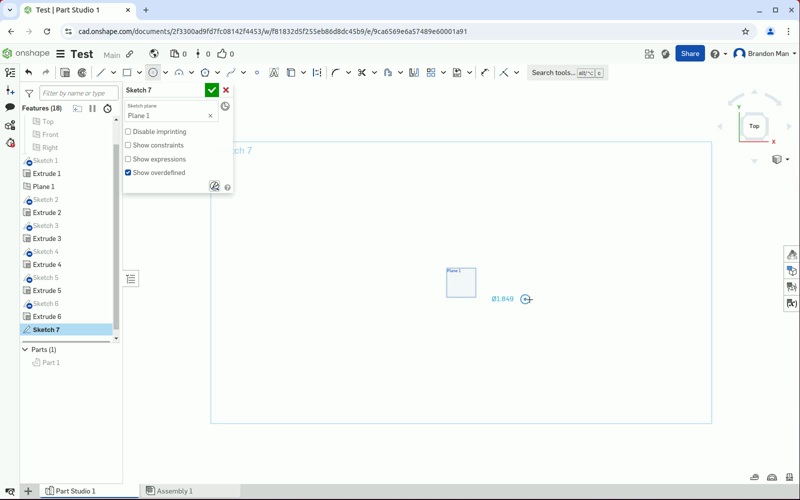
click(529, 299)
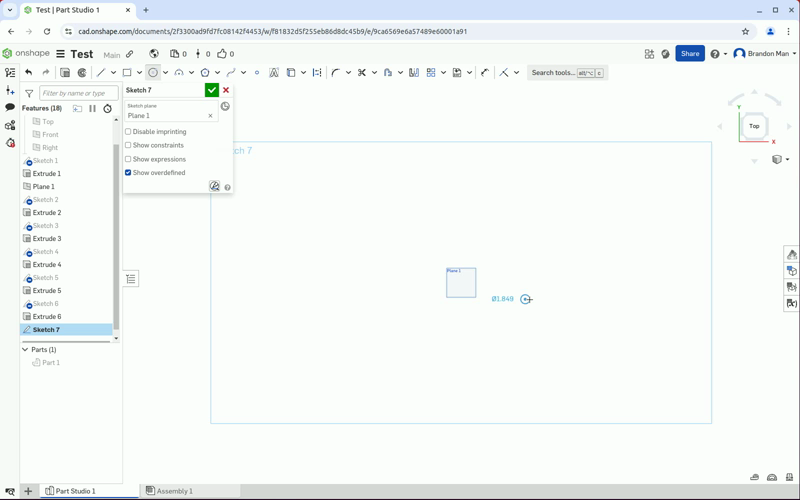
key(esc)
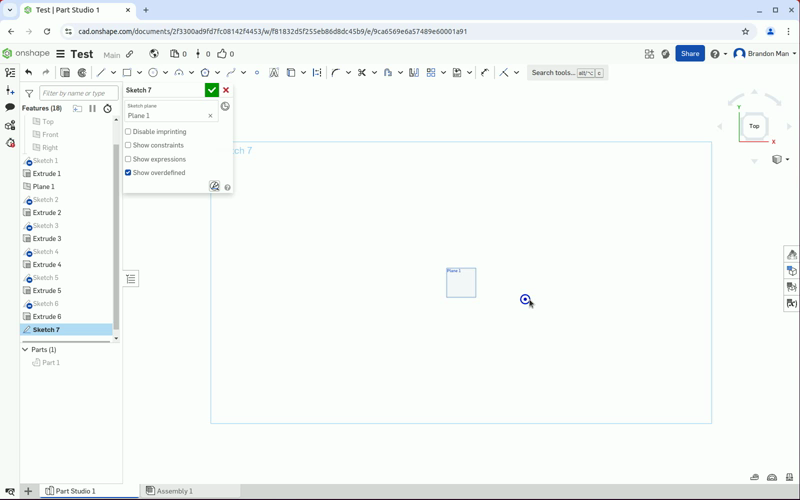
mouse_move(527, 301)
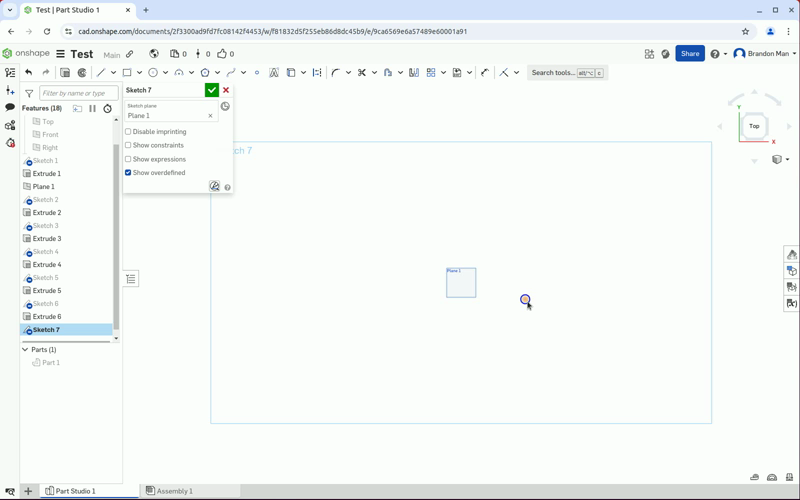
scroll(6)
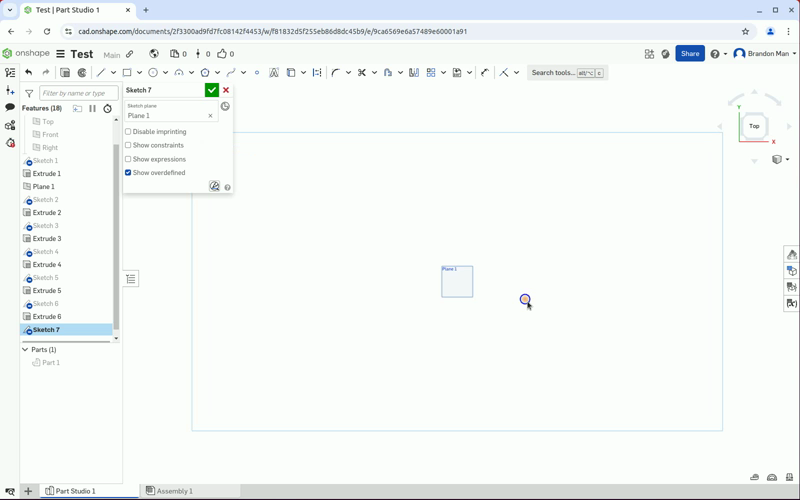
scroll(6)
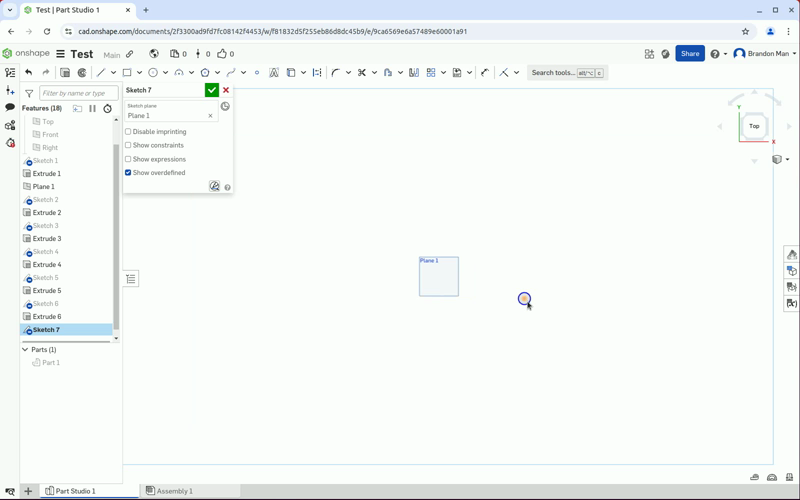
scroll(6)
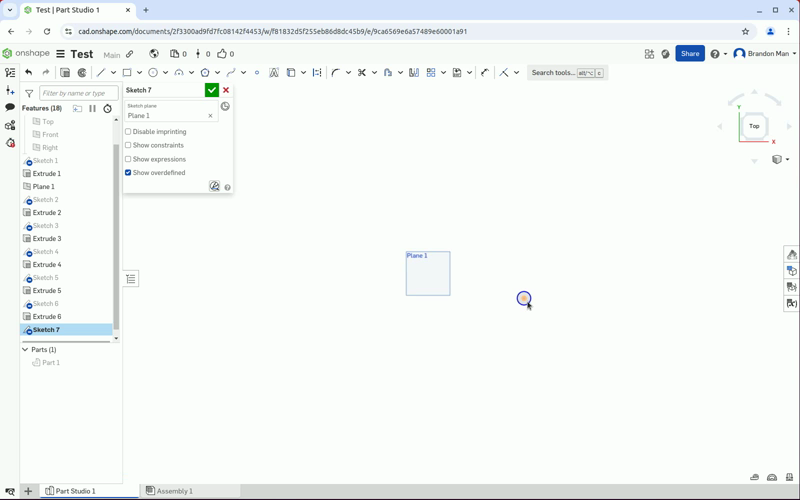
scroll(6)
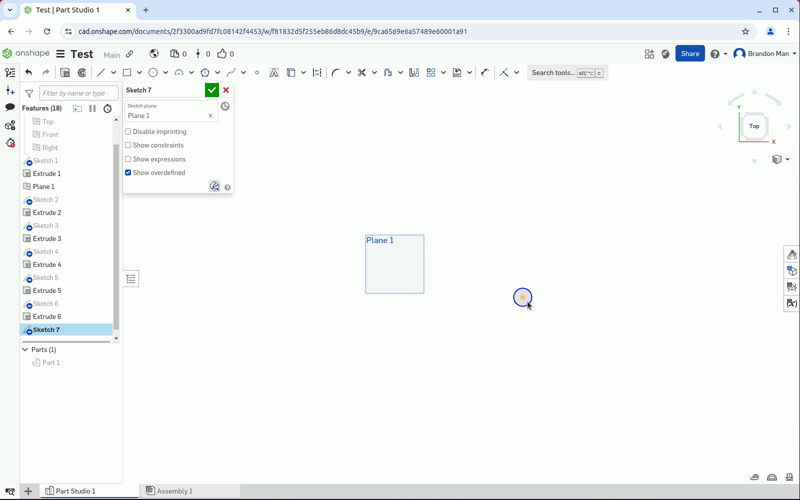
scroll(6)
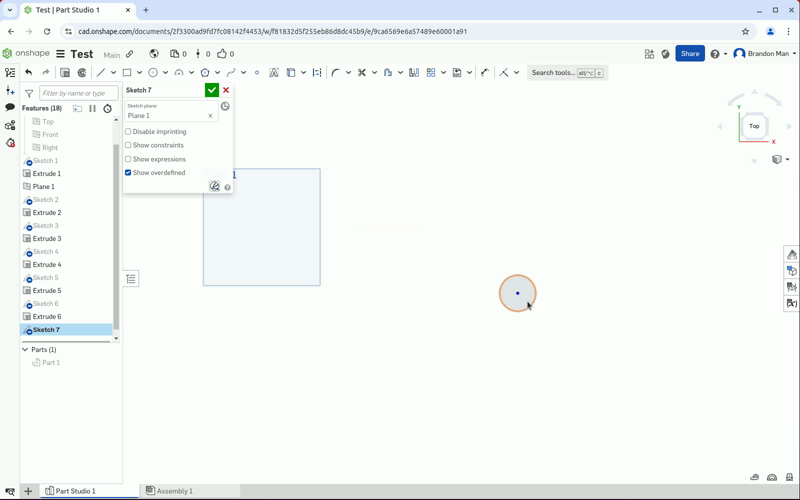
scroll(6)
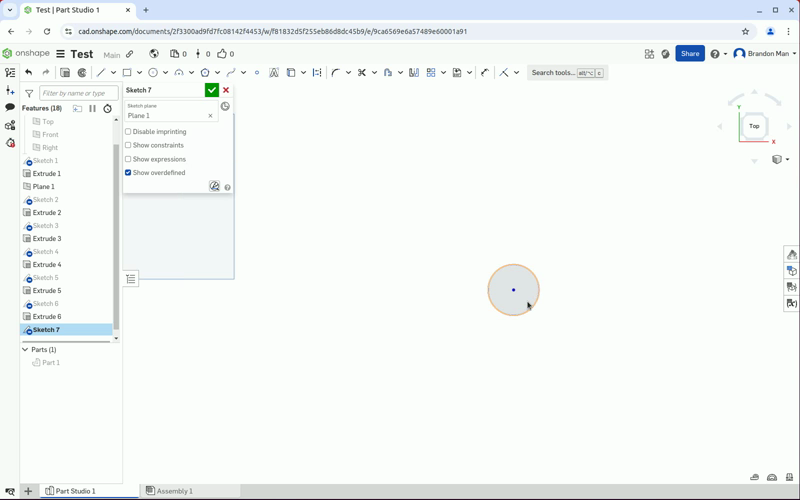
scroll(6)
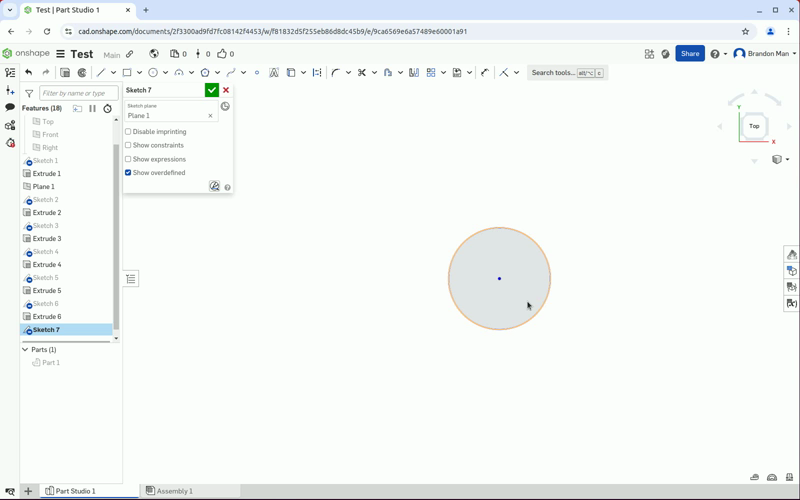
click(527, 301)
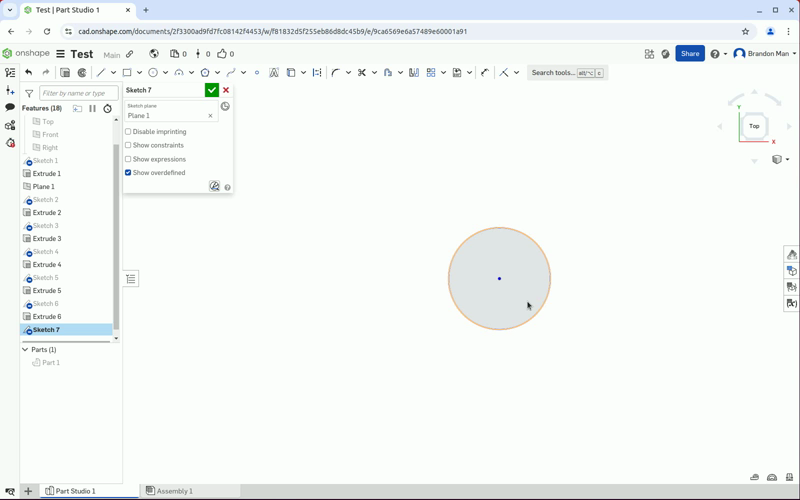
scroll(-6)
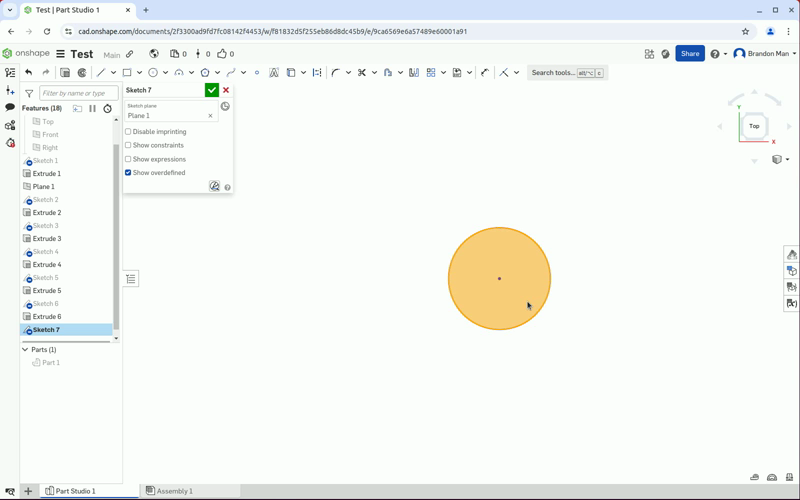
scroll(-6)
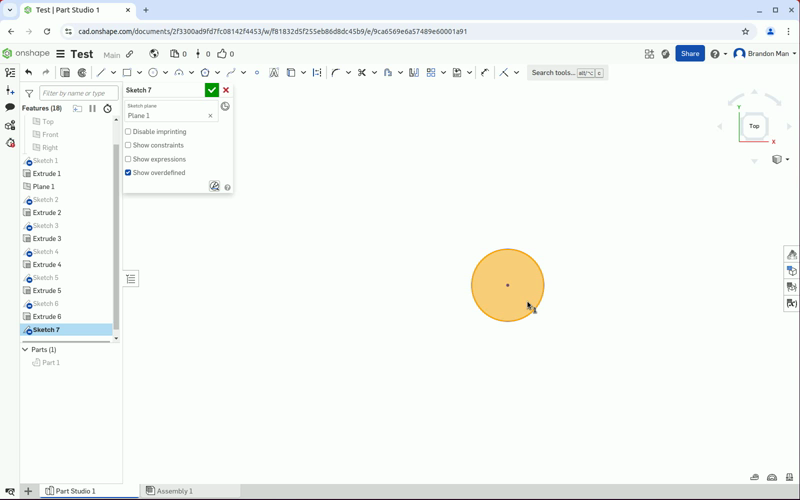
scroll(-6)
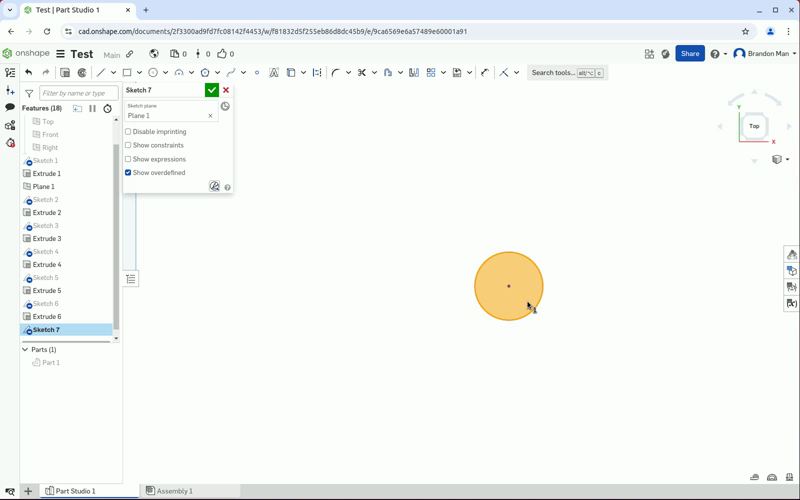
scroll(-6)
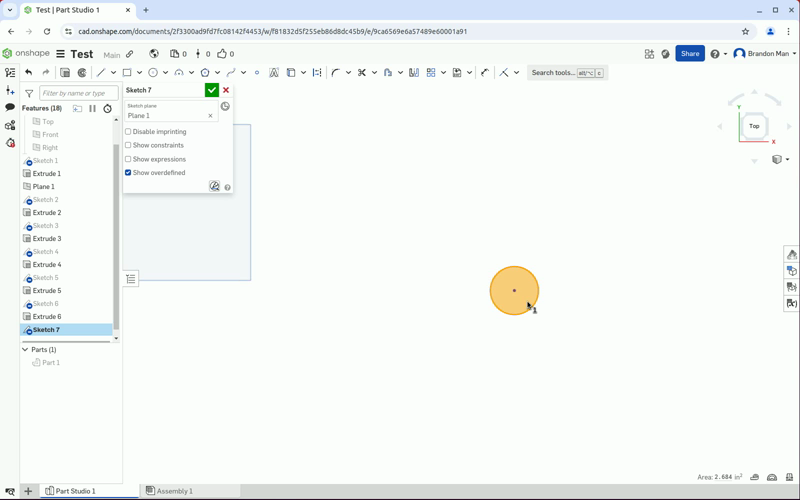
scroll(-6)
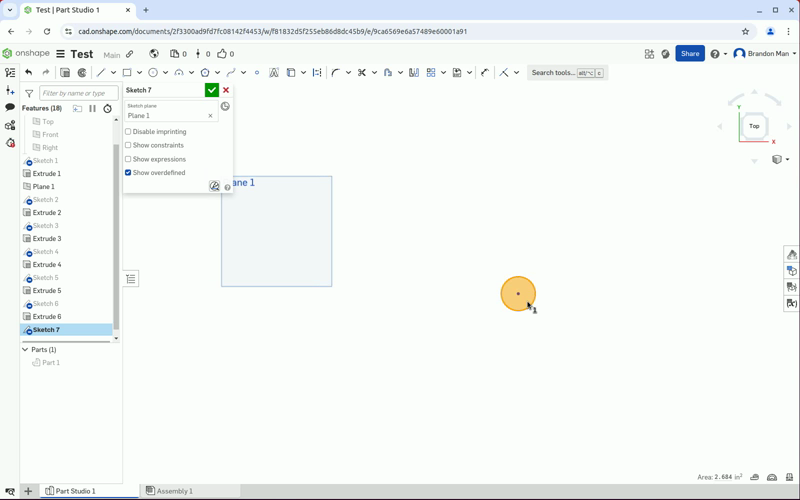
scroll(-6)
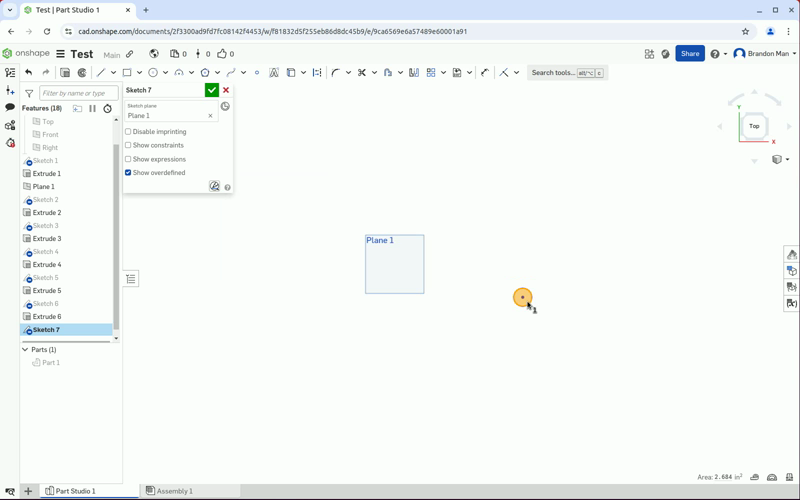
scroll(-6)
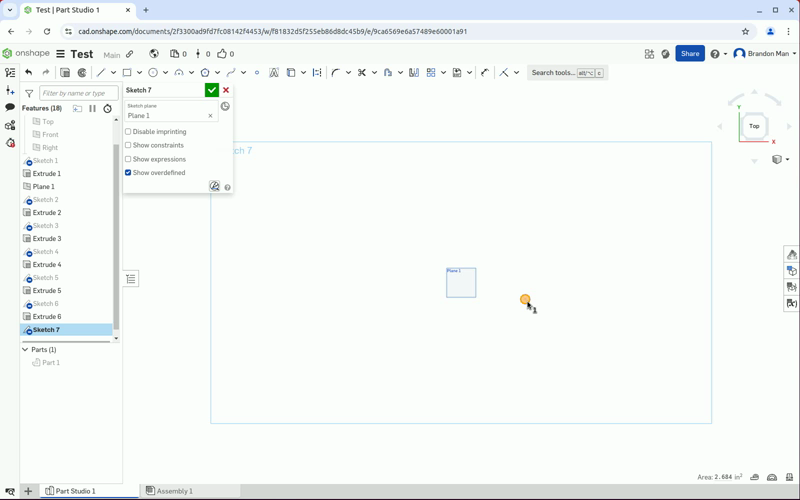
mouse_move(73, 352)
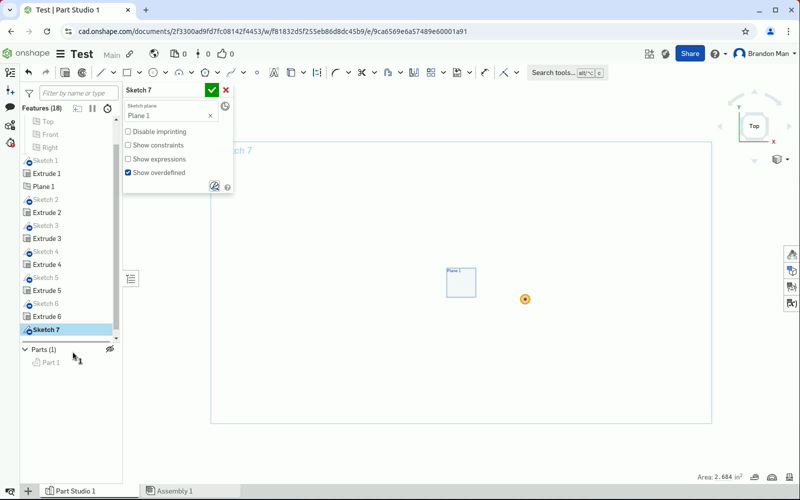
key(shift+y)
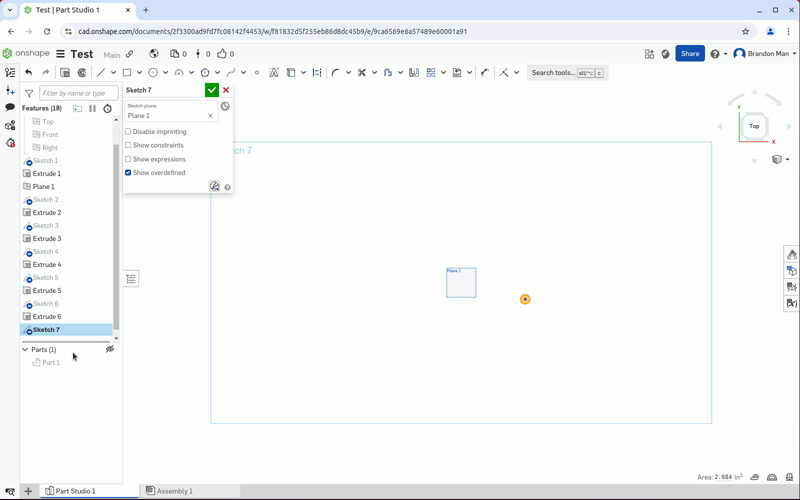
key(shift+e)
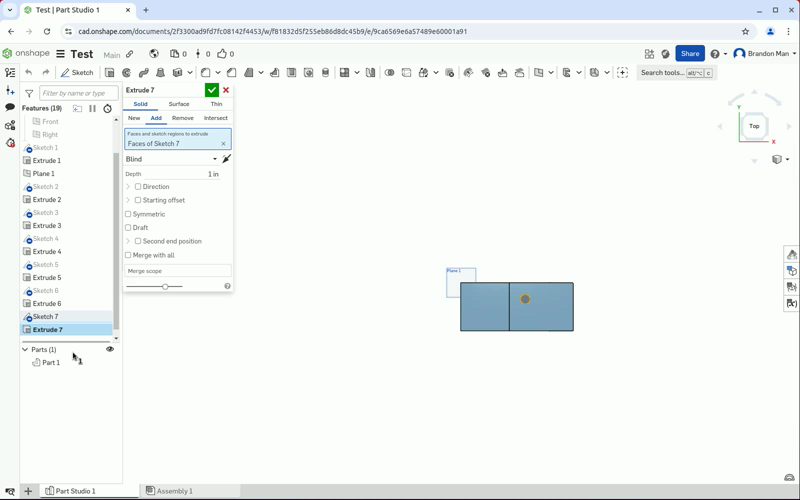
mouse_move(143, 106)
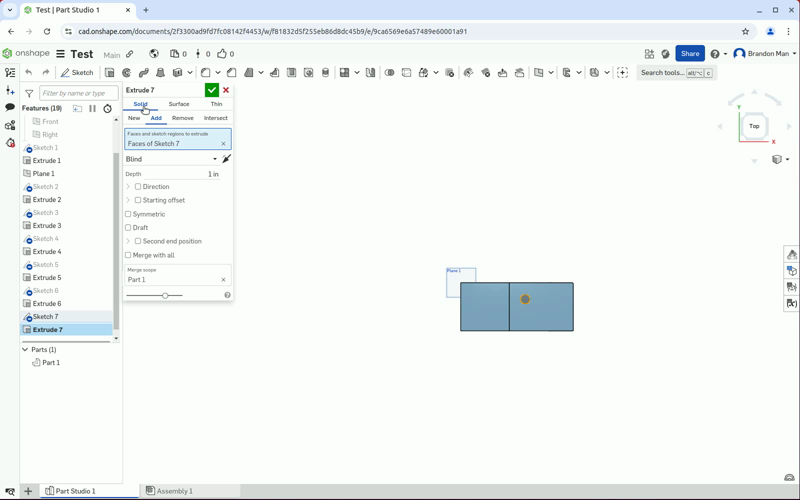
click(143, 106)
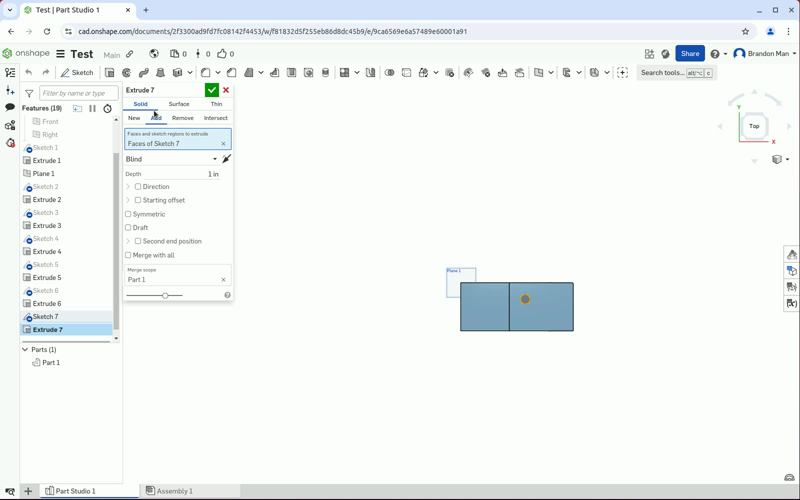
mouse_move(186, 120)
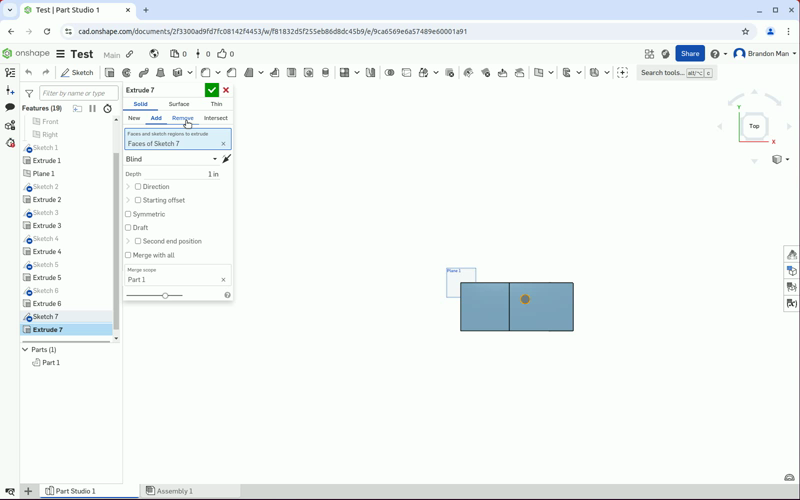
click(186, 120)
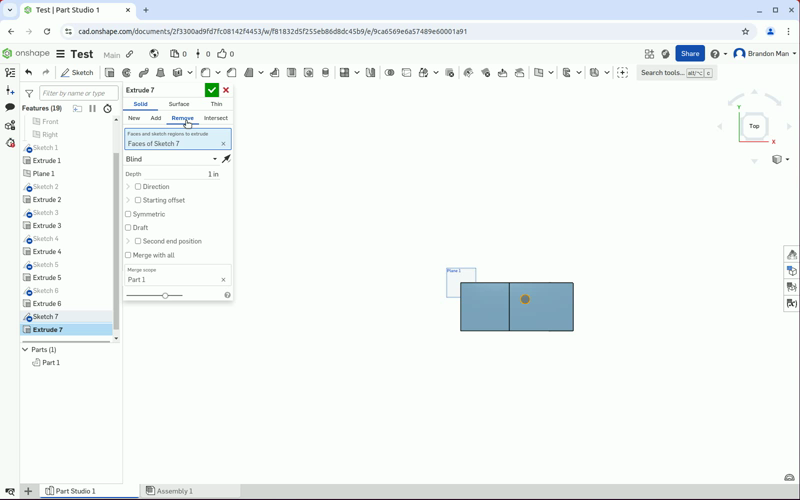
key(tab, 4)
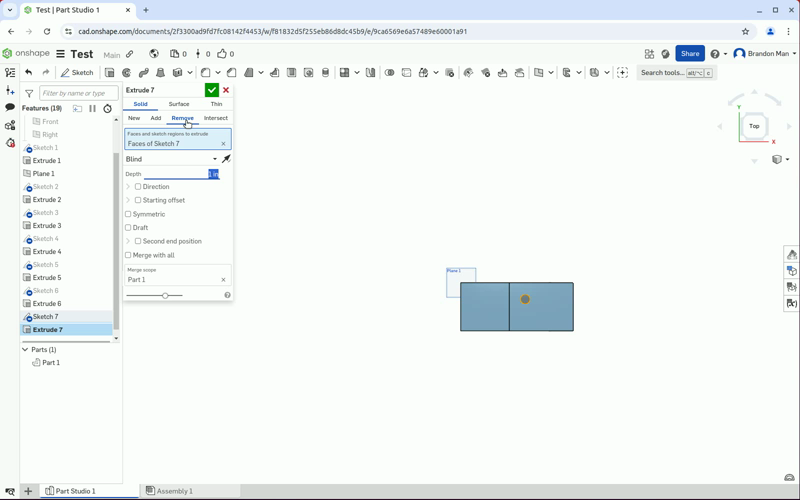
text(6.499)
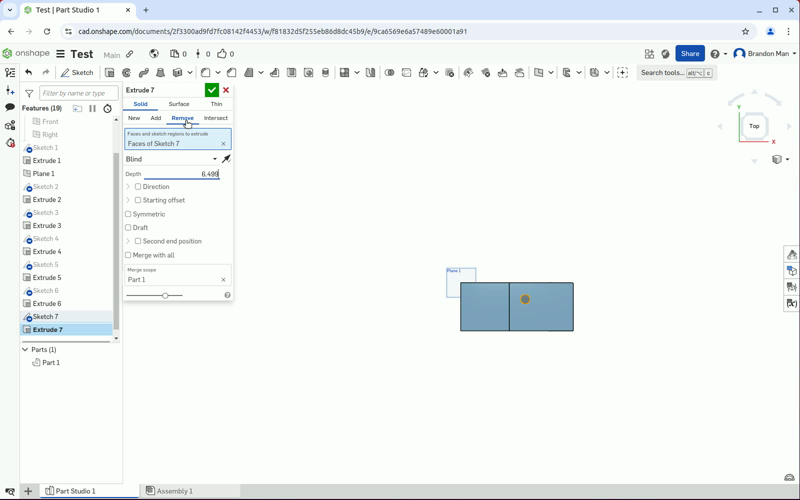
key(tab, 6)
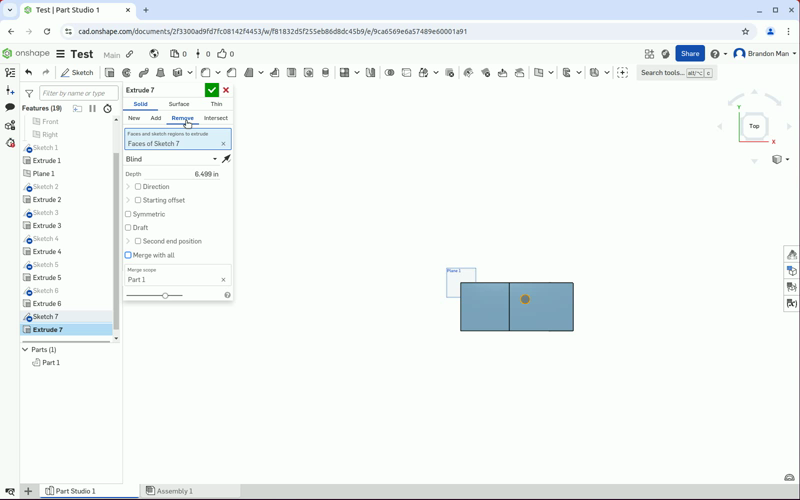
key(space)
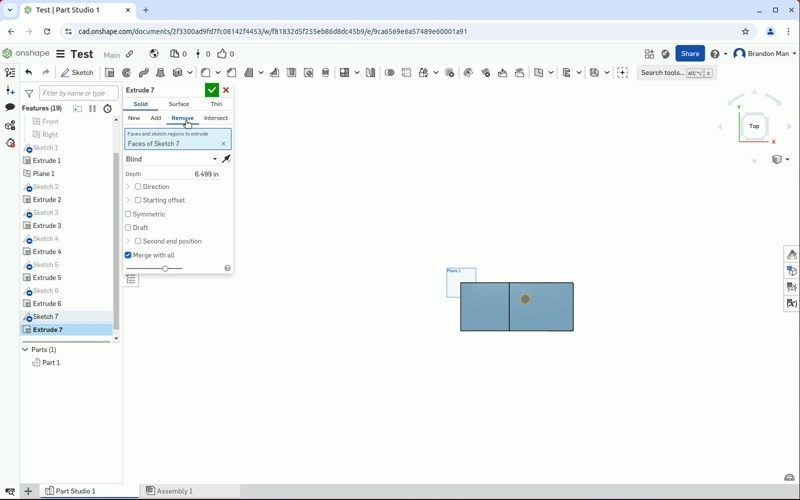
key(enter)
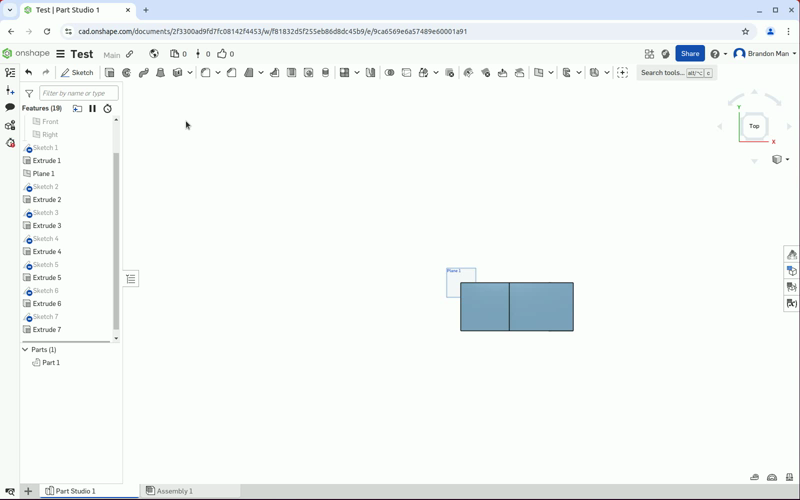
key(shift+h)
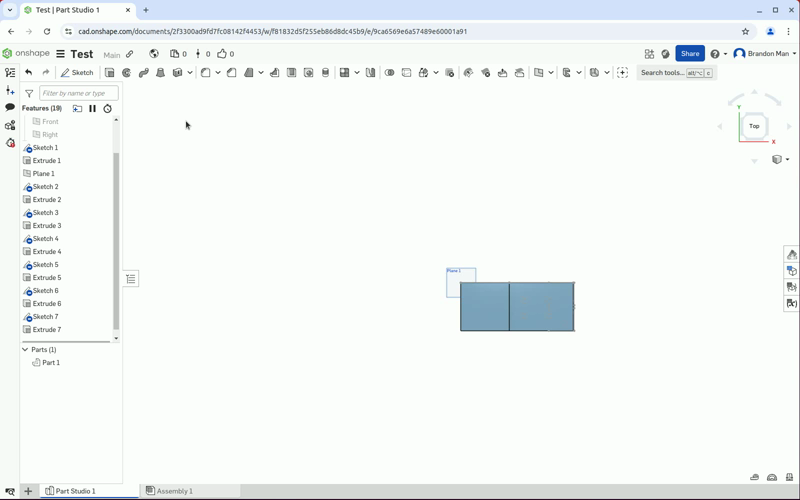
key(shift+h)
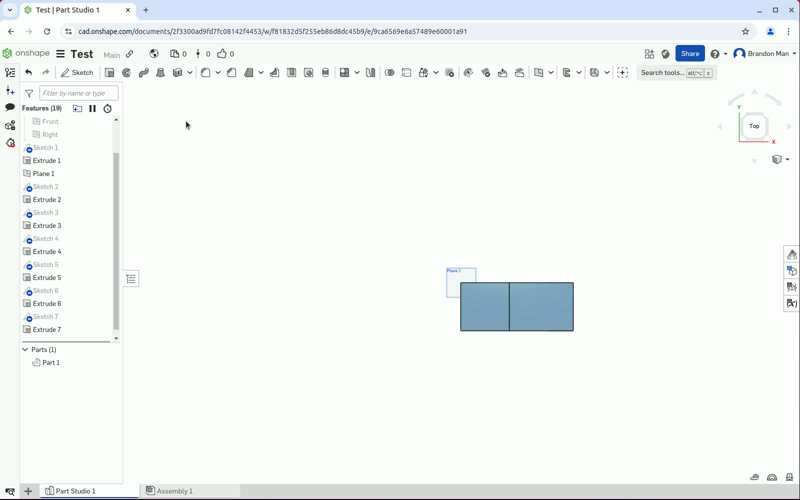
mouse_move(69, 150)
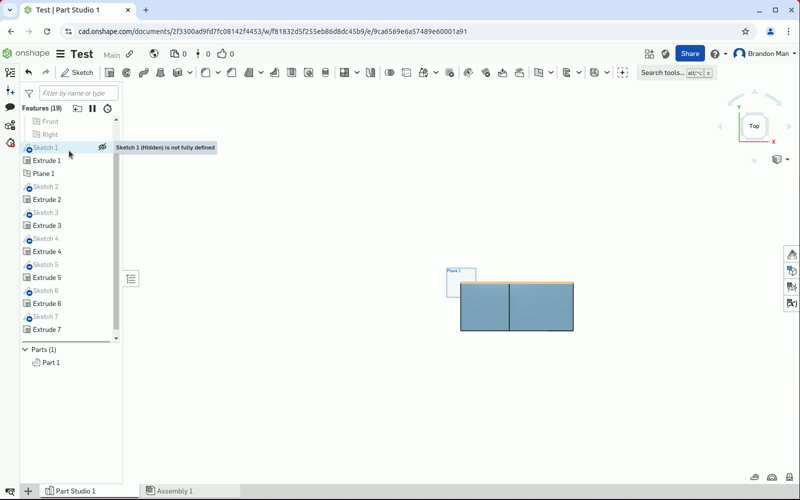
click(69, 150)
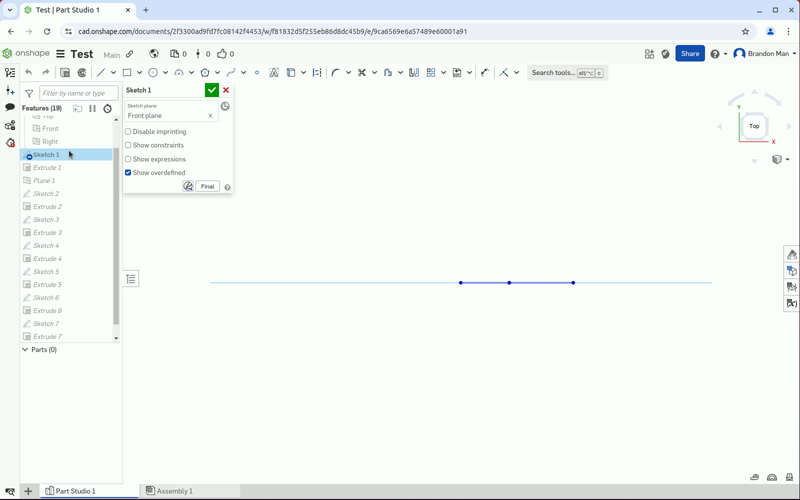
mouse_move(229, 92)
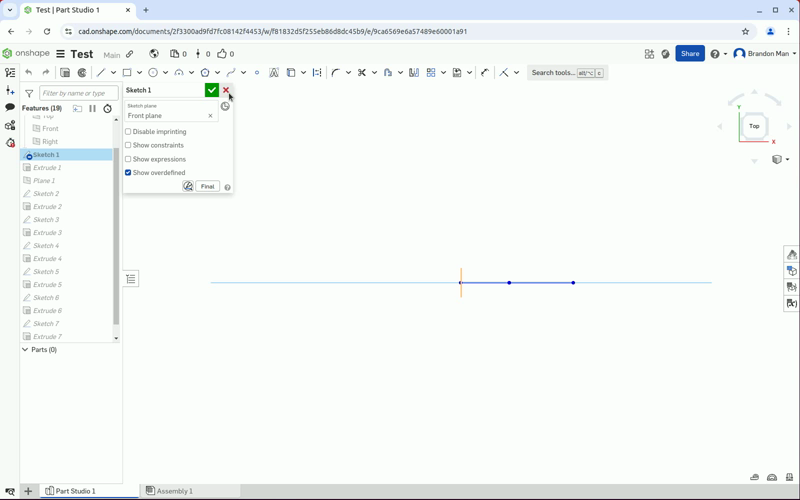
click(229, 92)
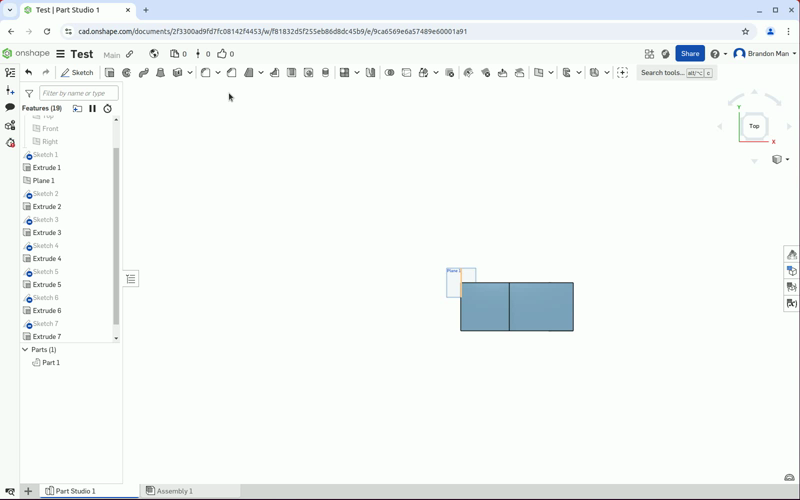
mouse_move(541, 75)
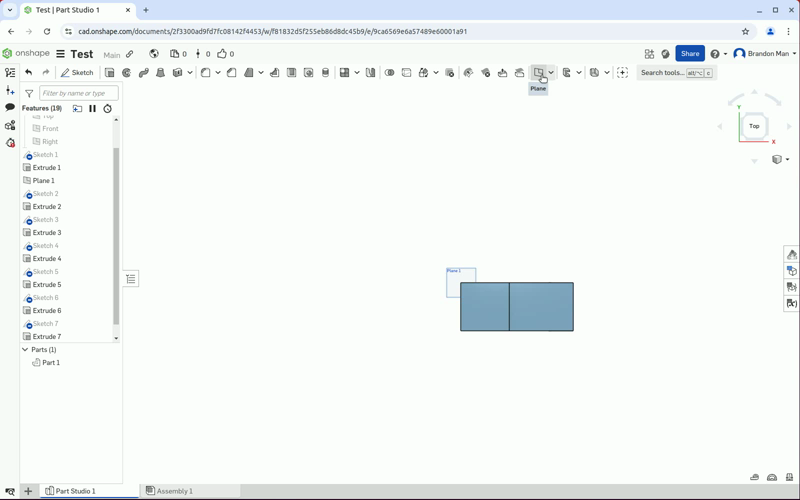
click(541, 75)
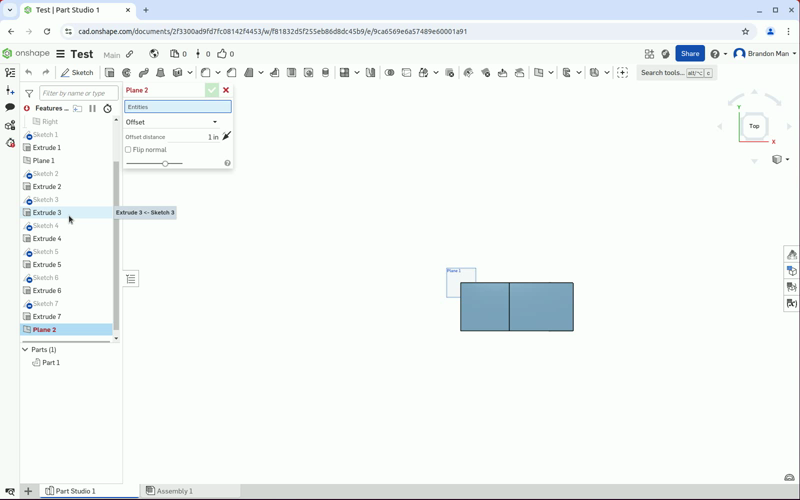
scroll(3)
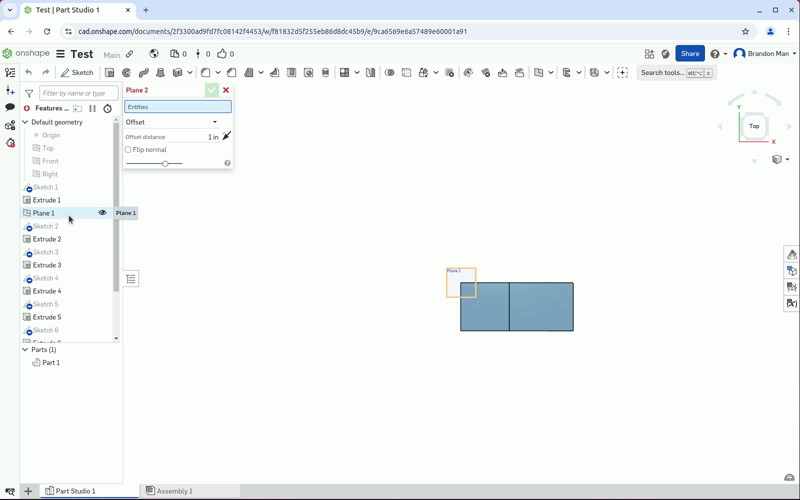
mouse_move(69, 150)
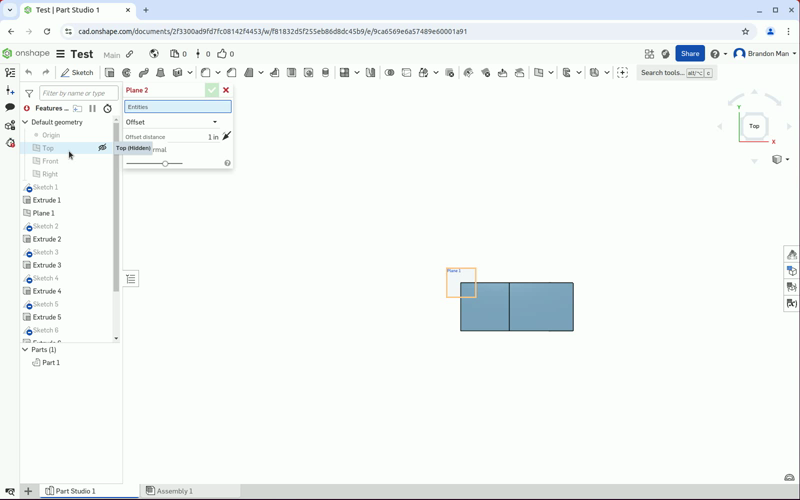
click(69, 150)
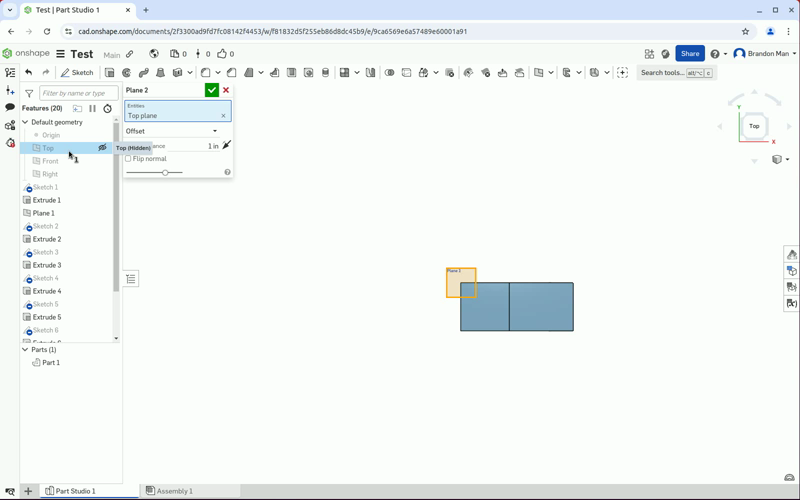
key(tab, 2)
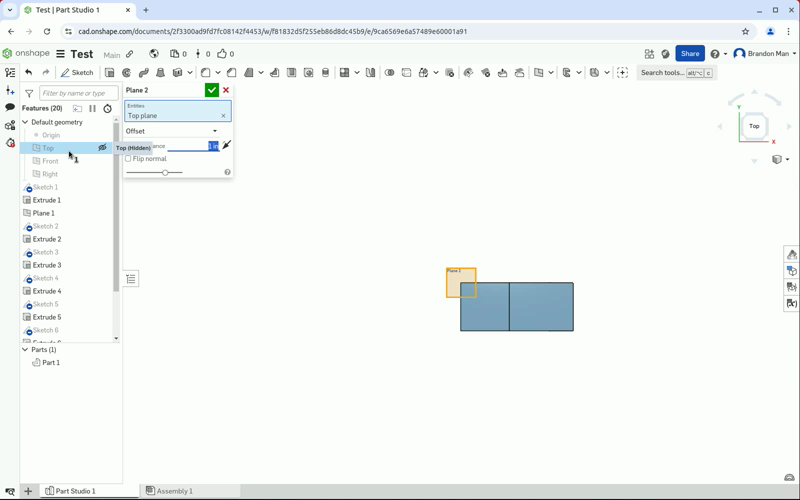
text(9.86)
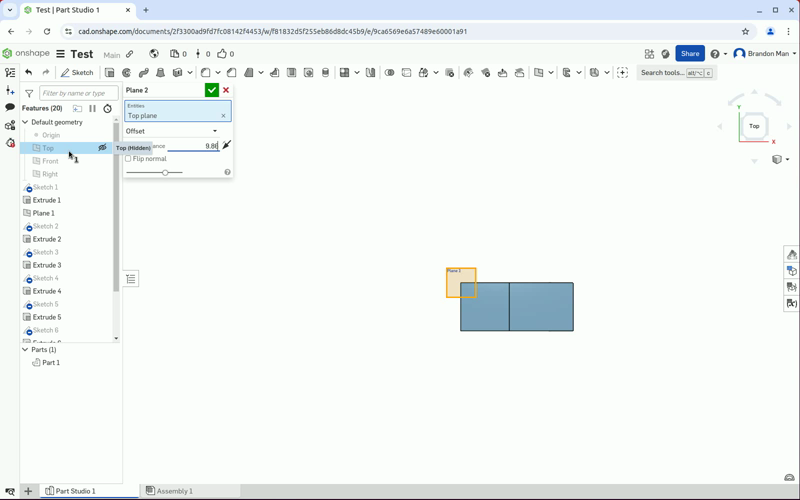
key(enter, 2)
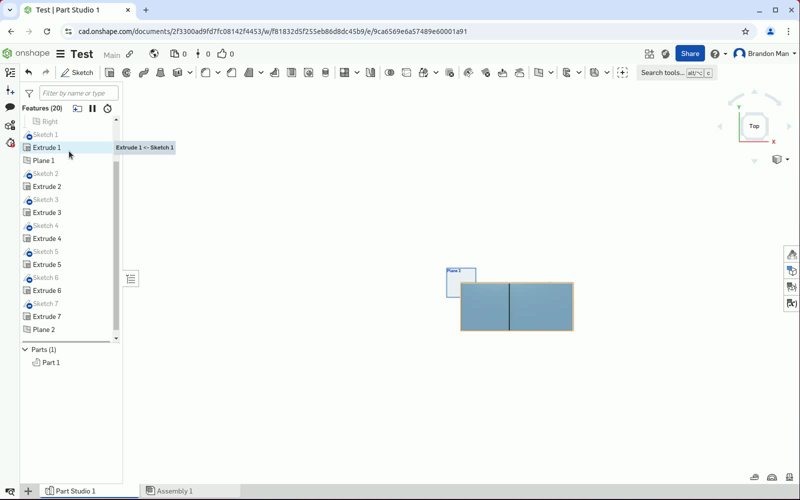
key(shift+s)
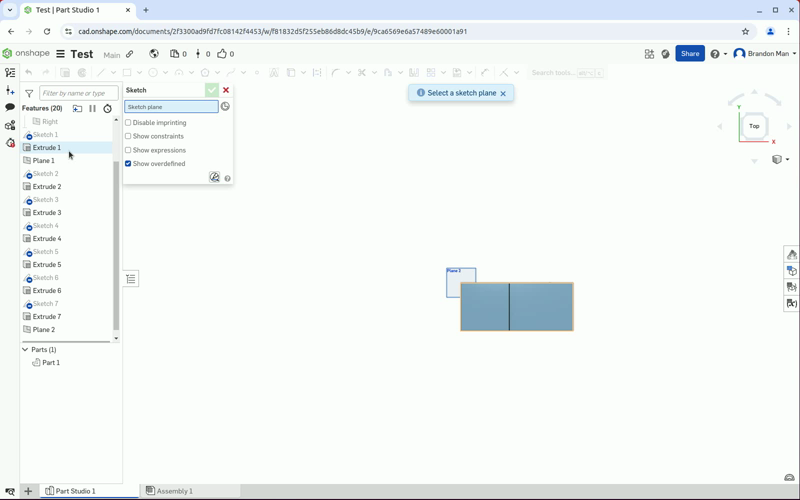
mouse_move(69, 332)
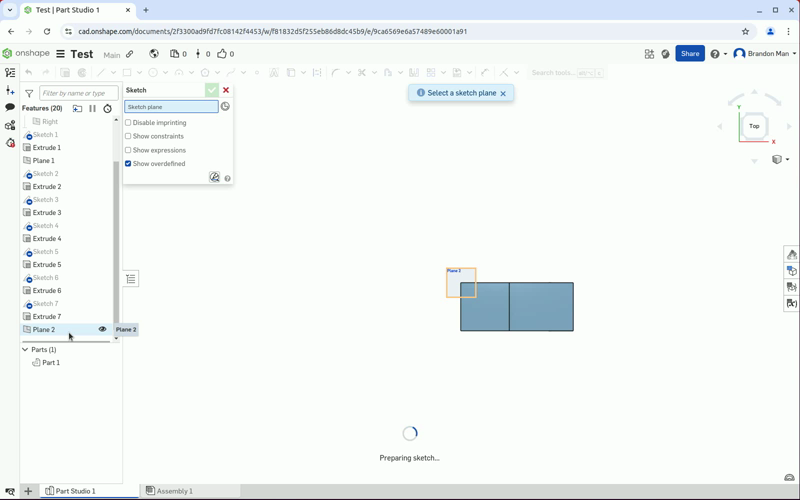
click(69, 332)
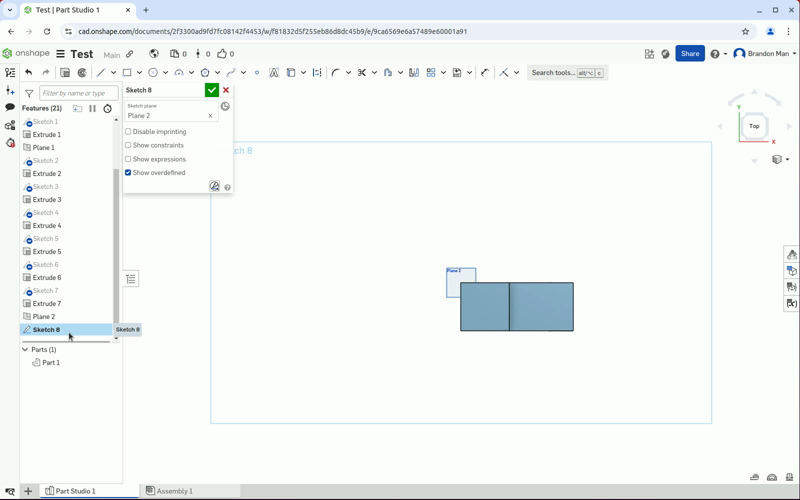
mouse_move(73, 352)
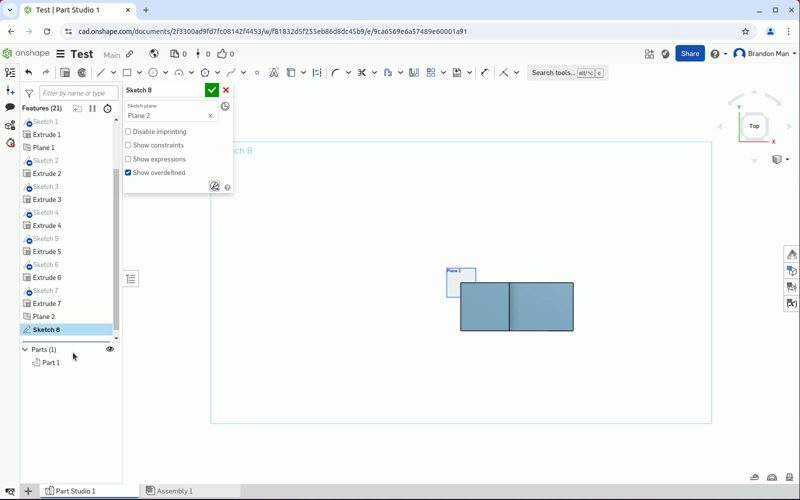
key(y)
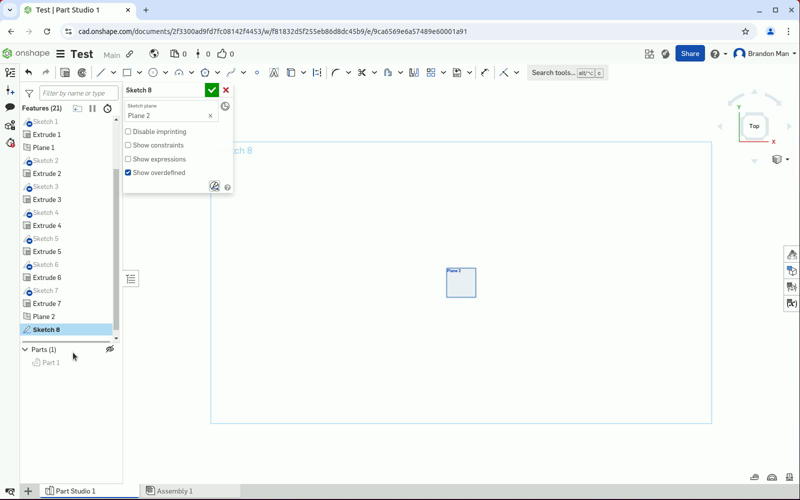
key(c)
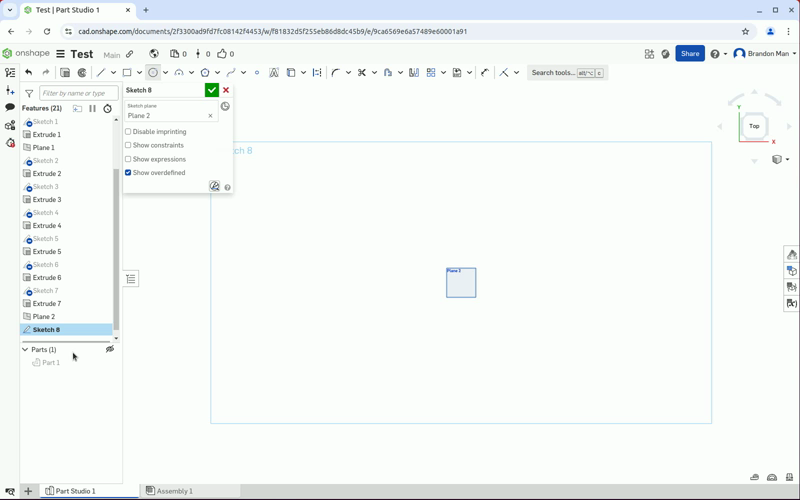
key_down(shift)
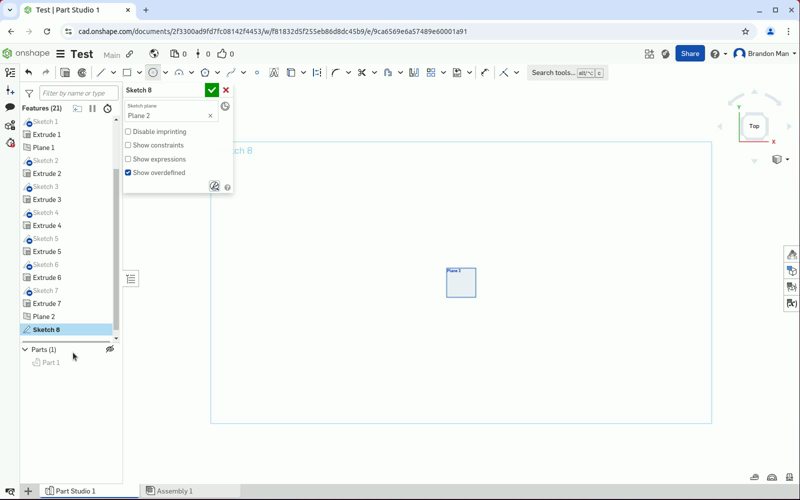
mouse_move(486, 307)
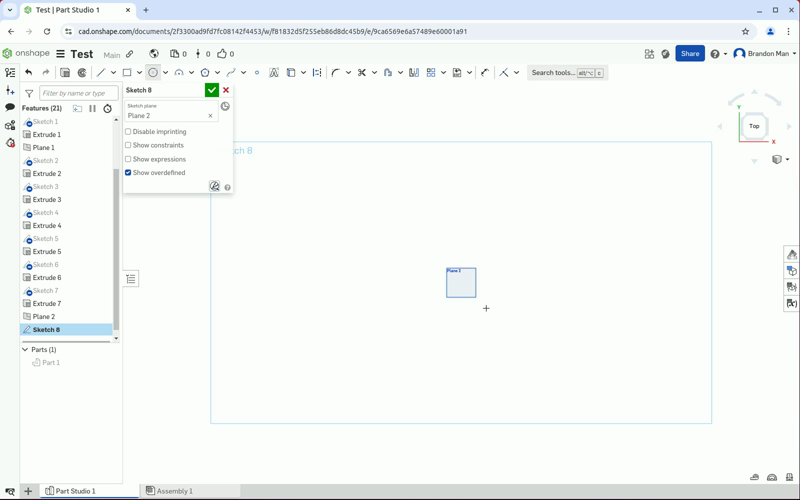
click(486, 307)
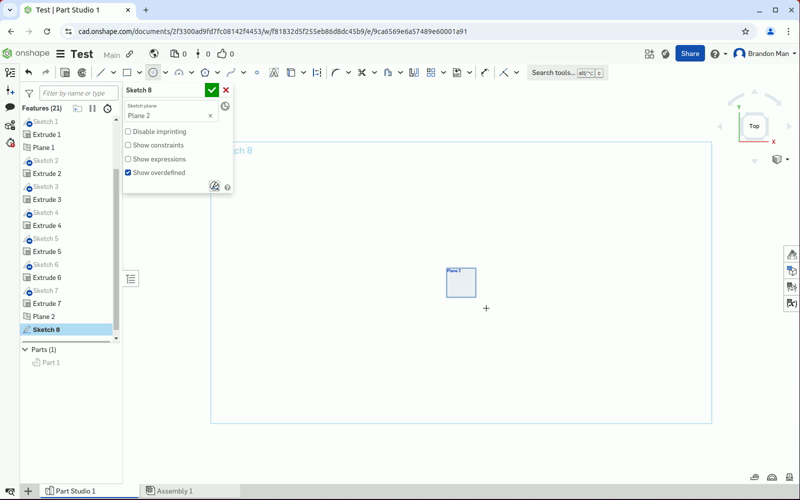
key_up(shift)
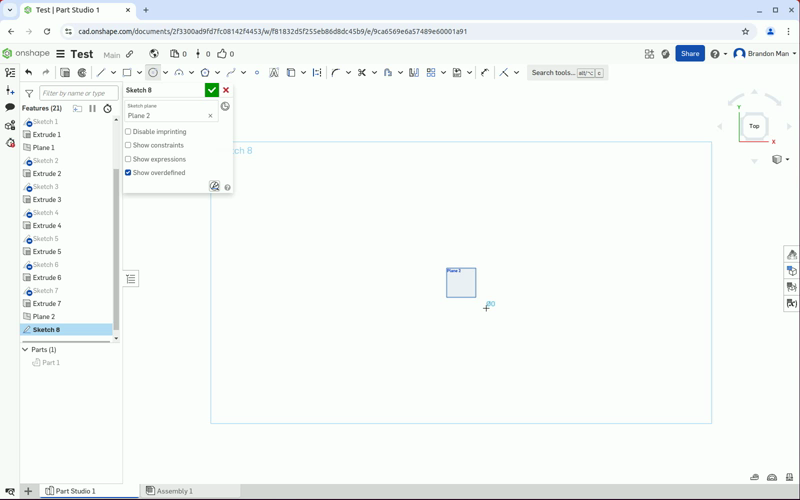
mouse_move(494, 307)
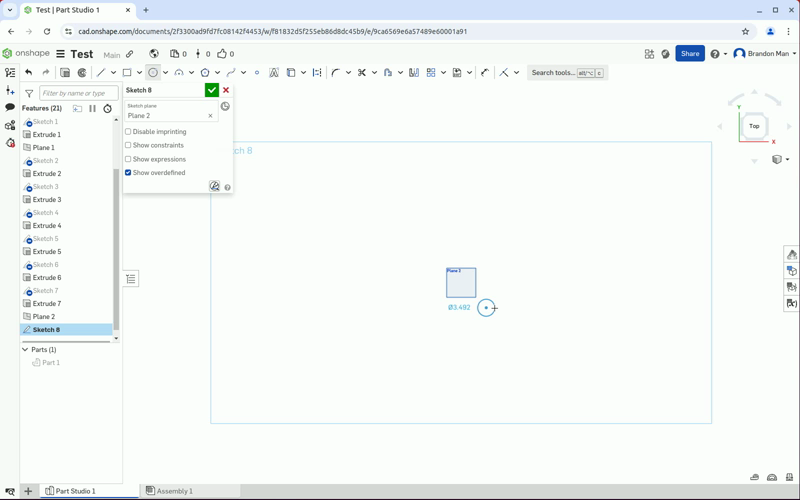
click(494, 307)
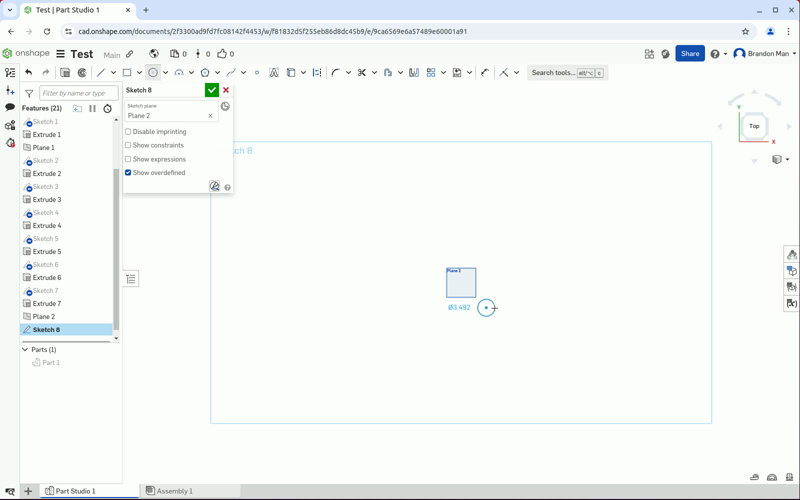
key(esc)
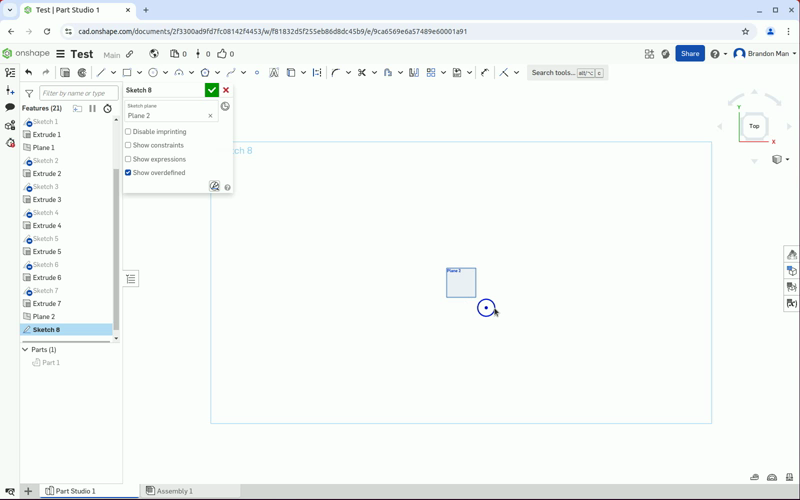
mouse_move(485, 305)
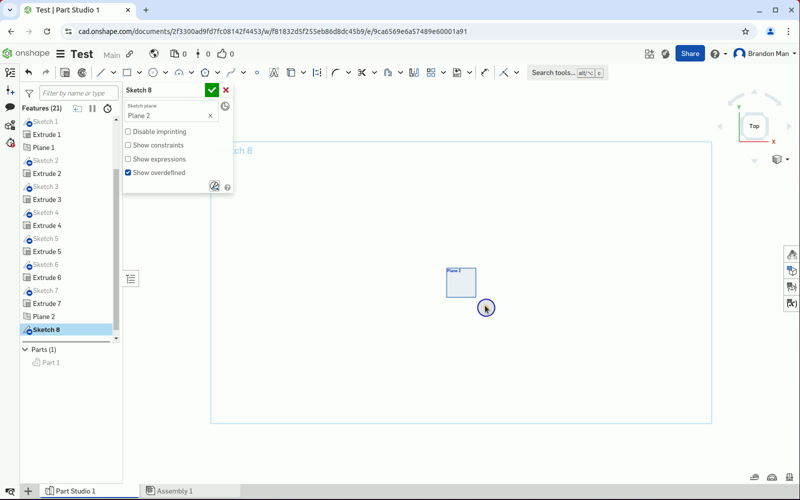
scroll(6)
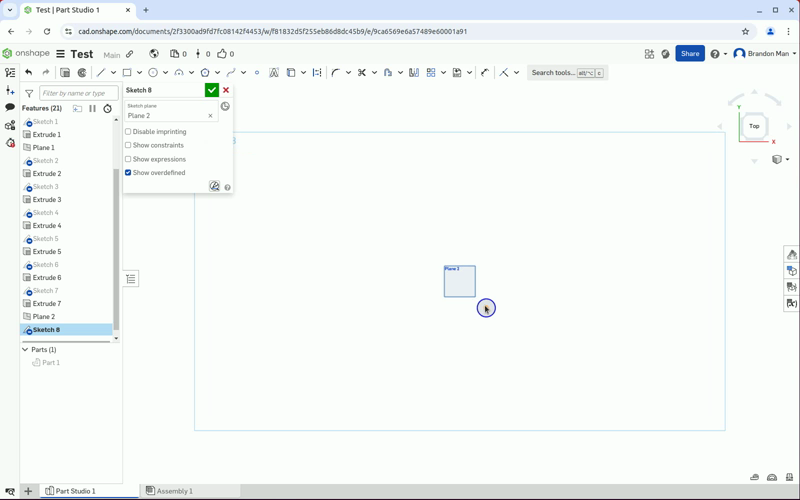
scroll(6)
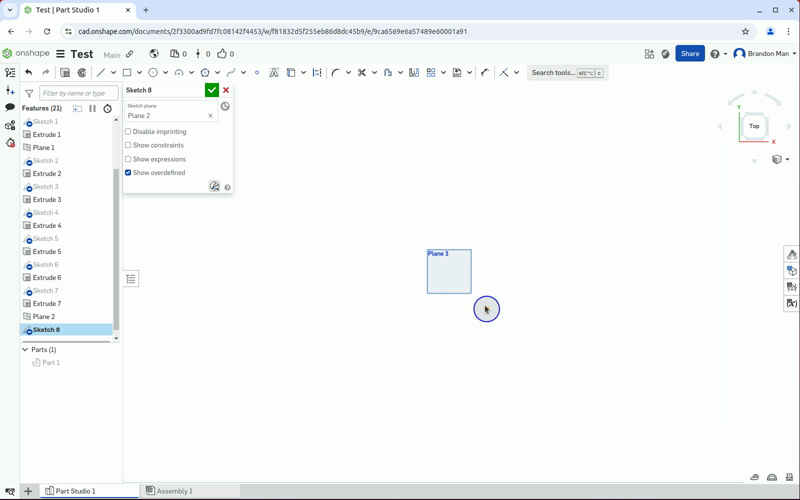
scroll(6)
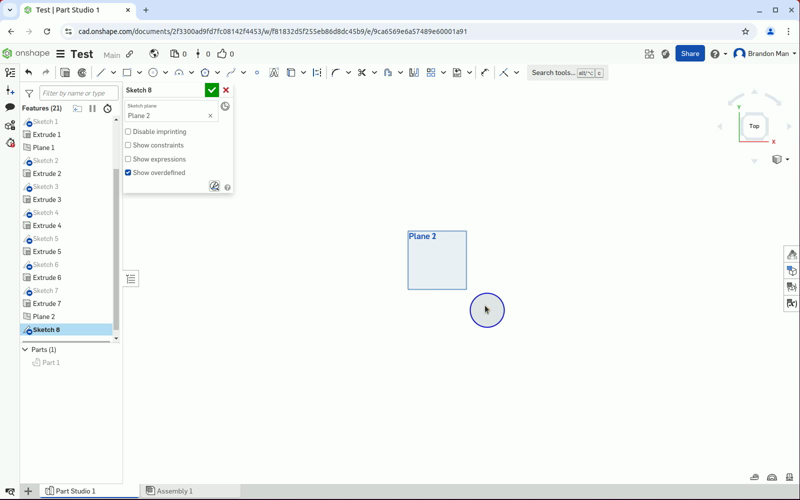
scroll(6)
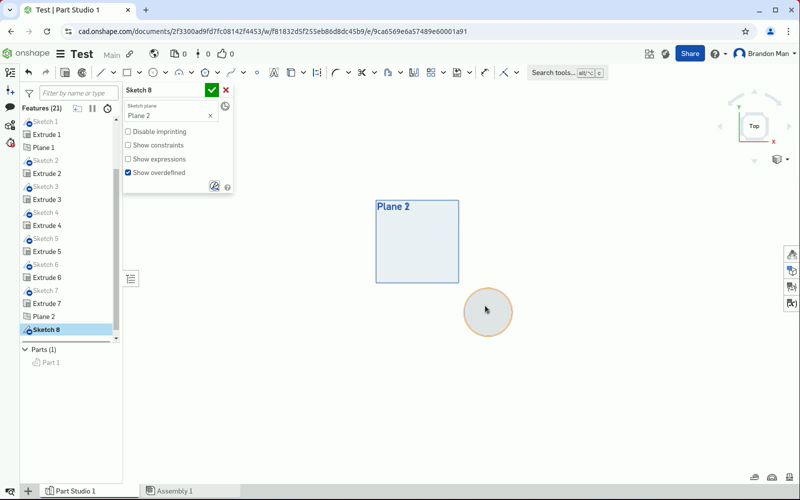
scroll(6)
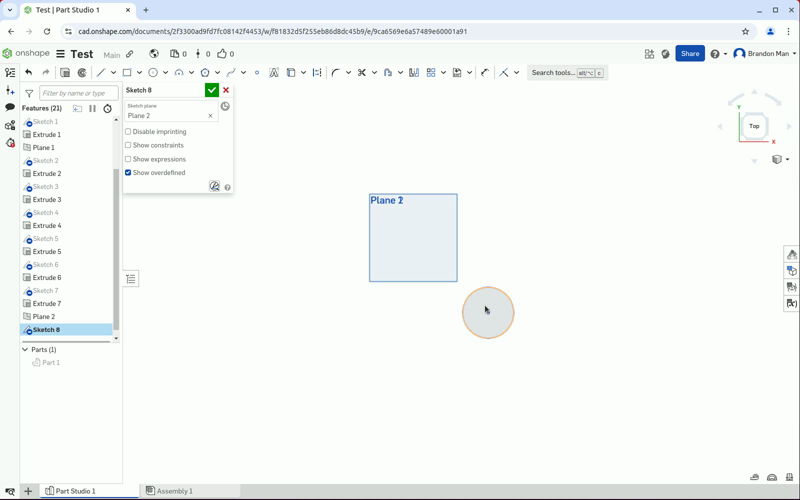
scroll(6)
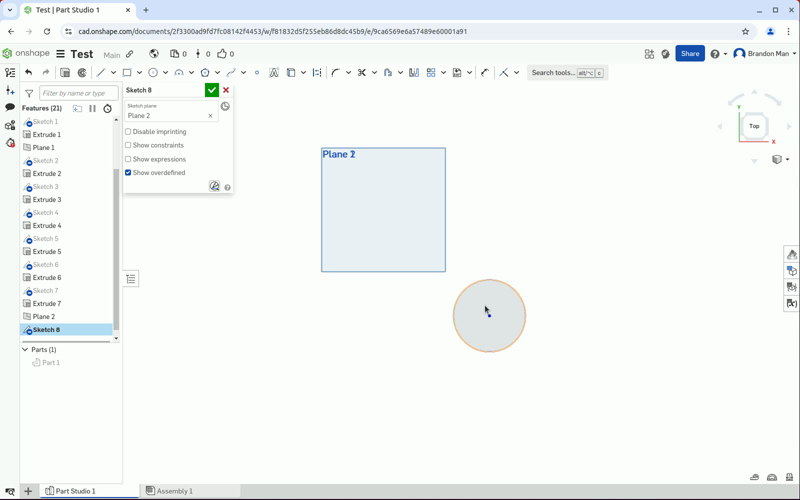
scroll(6)
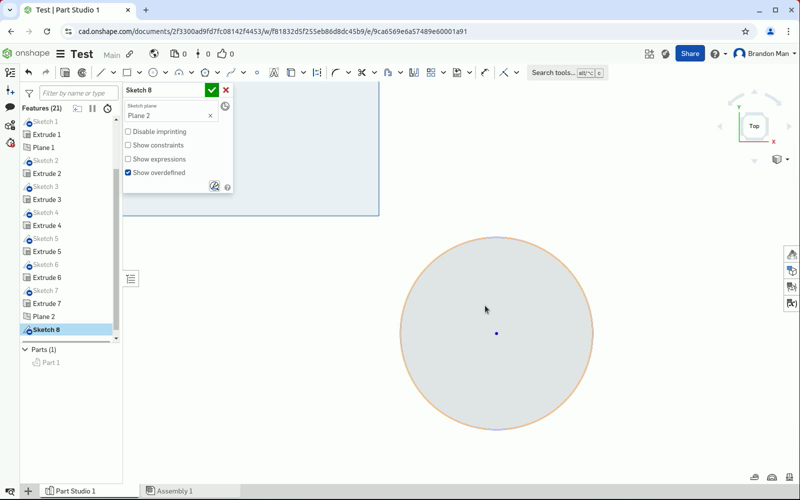
click(485, 305)
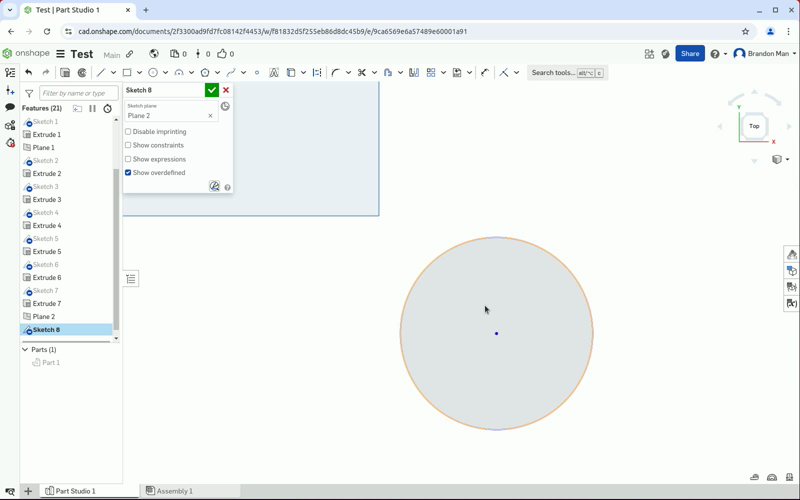
scroll(-6)
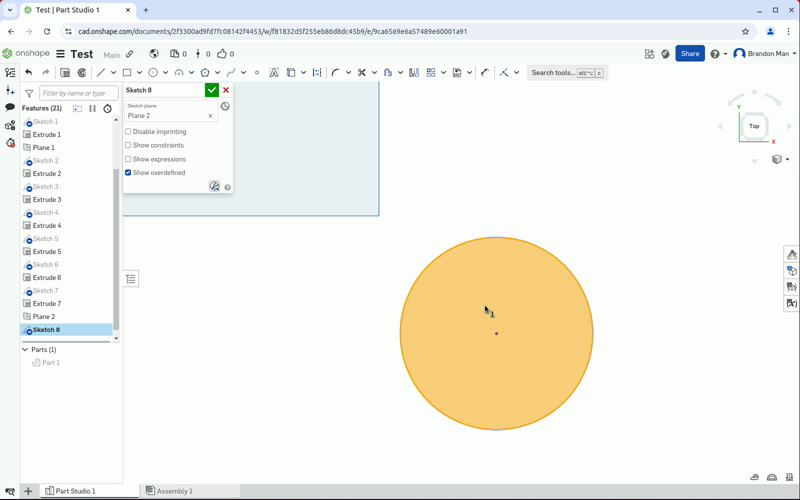
scroll(-6)
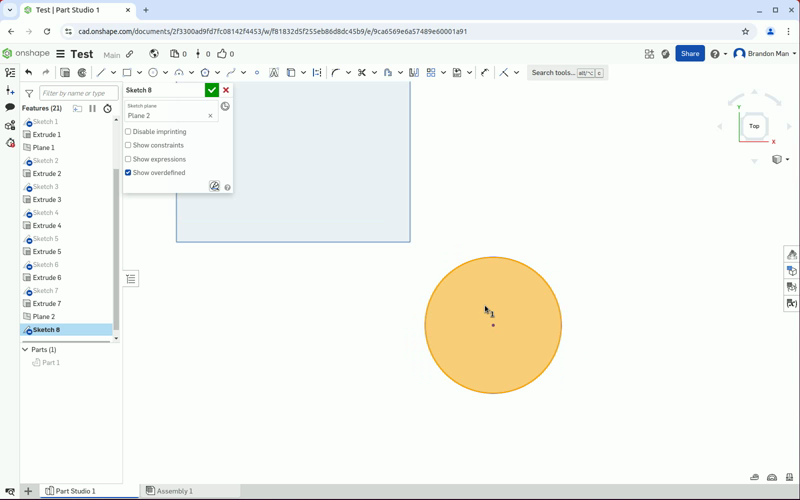
scroll(-6)
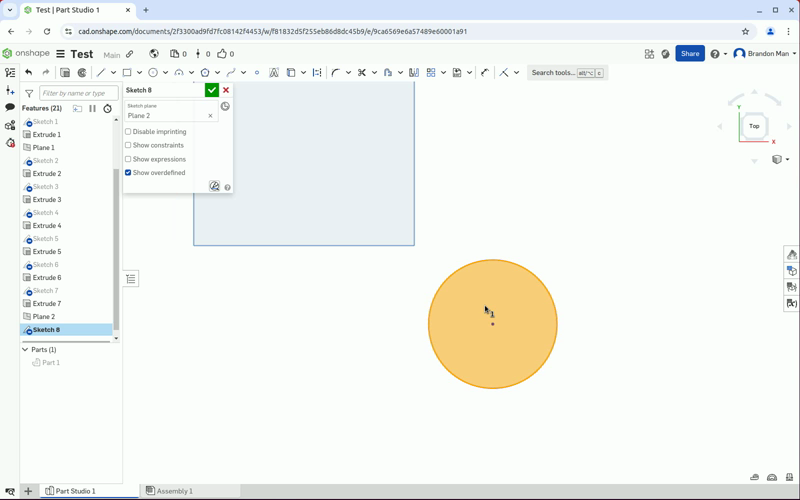
scroll(-6)
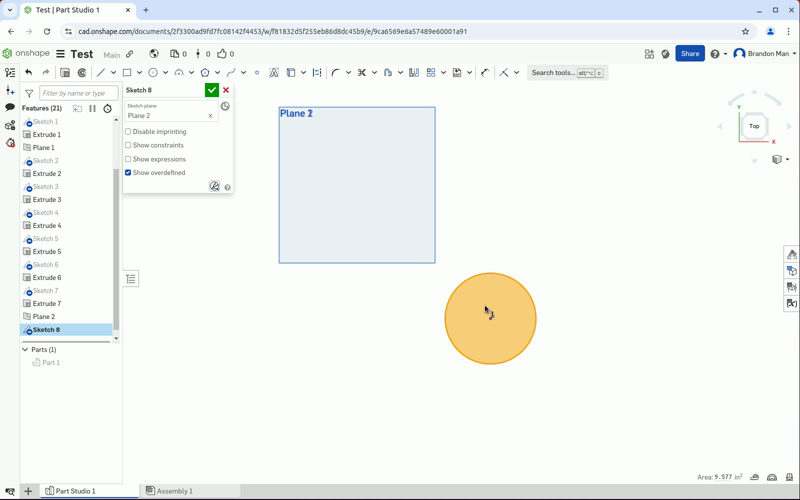
scroll(-6)
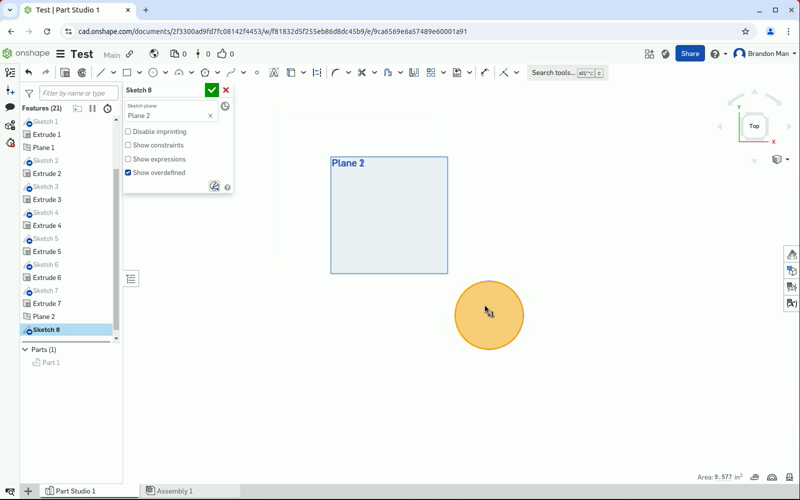
scroll(-6)
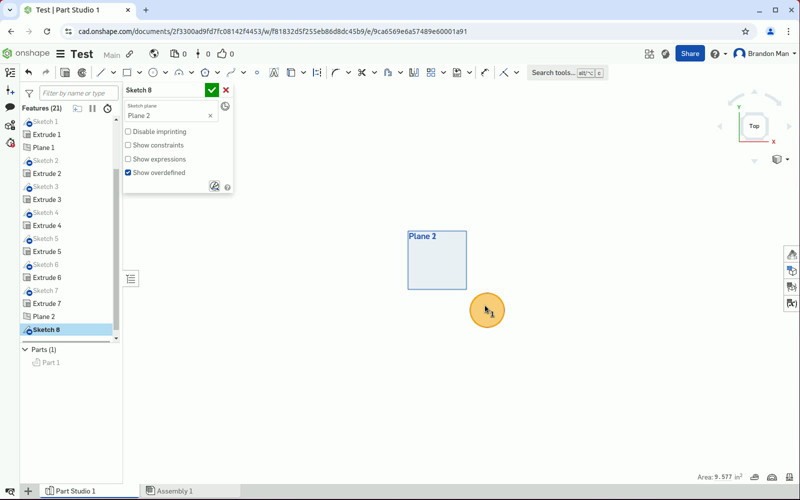
scroll(-6)
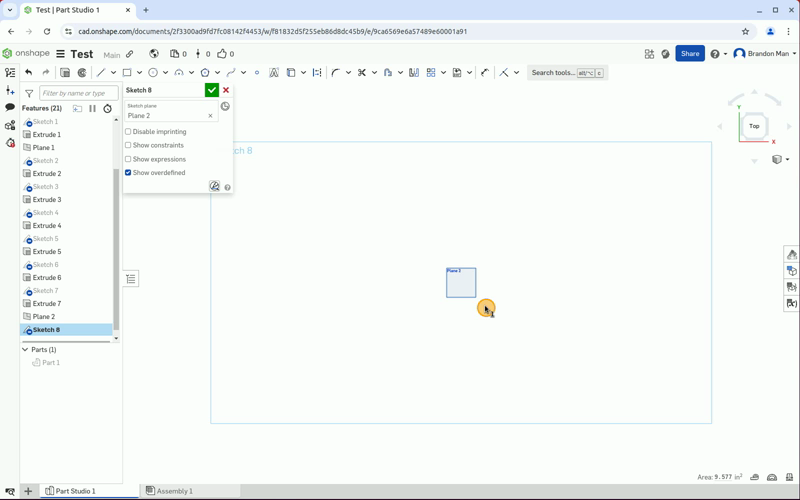
mouse_move(73, 352)
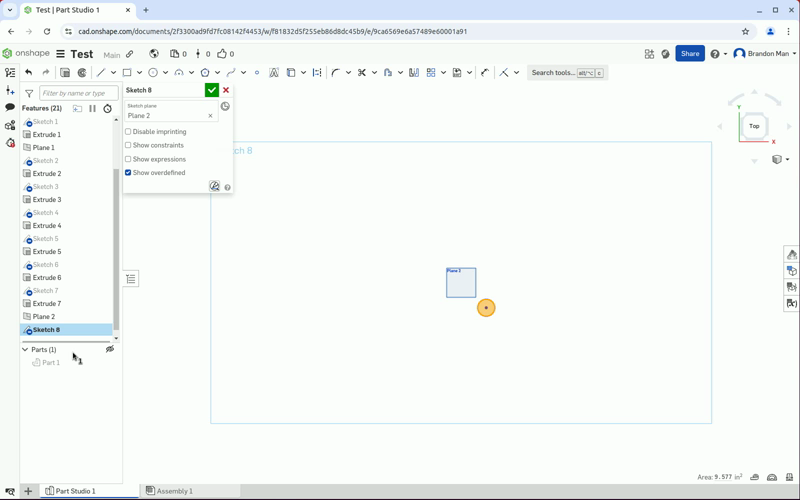
key(shift+y)
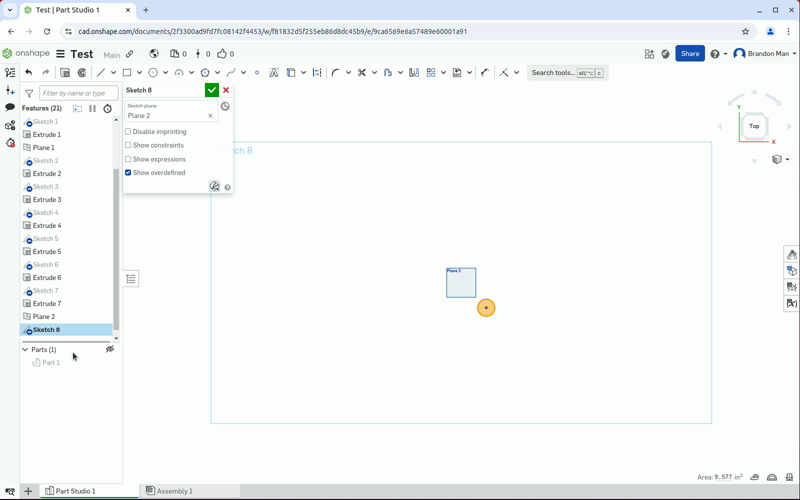
key(shift+e)
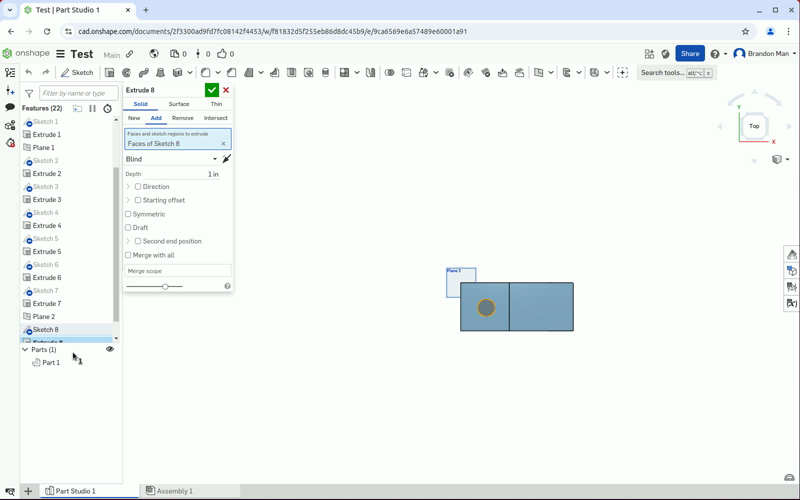
mouse_move(143, 106)
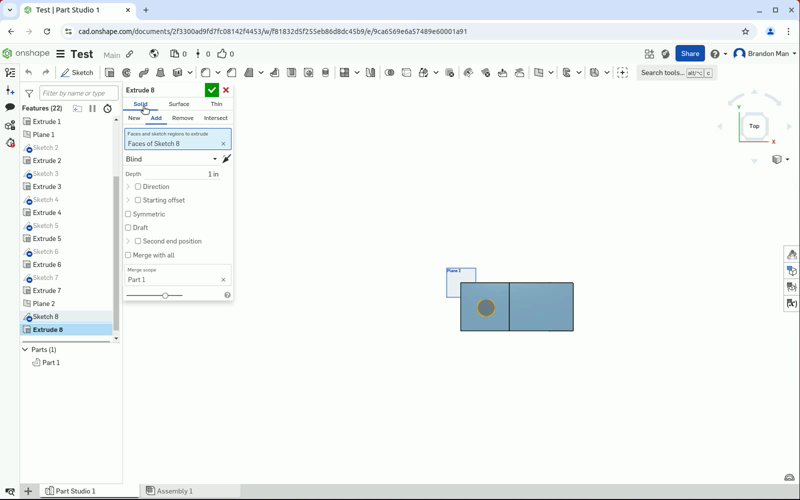
click(143, 106)
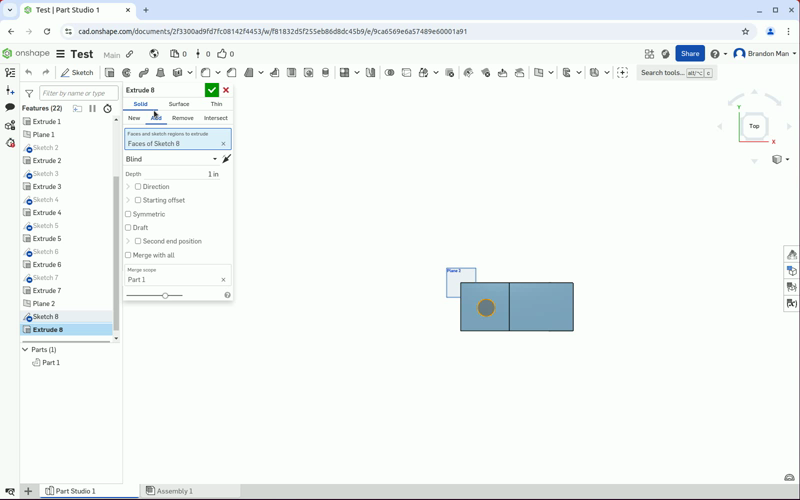
mouse_move(186, 120)
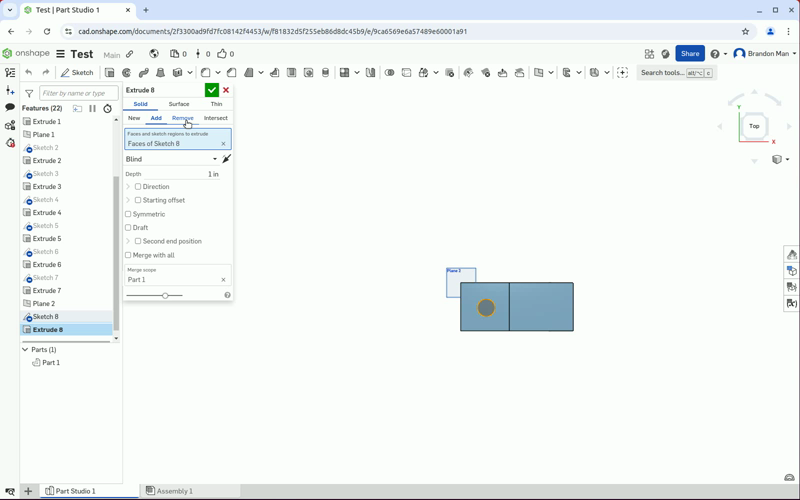
click(186, 120)
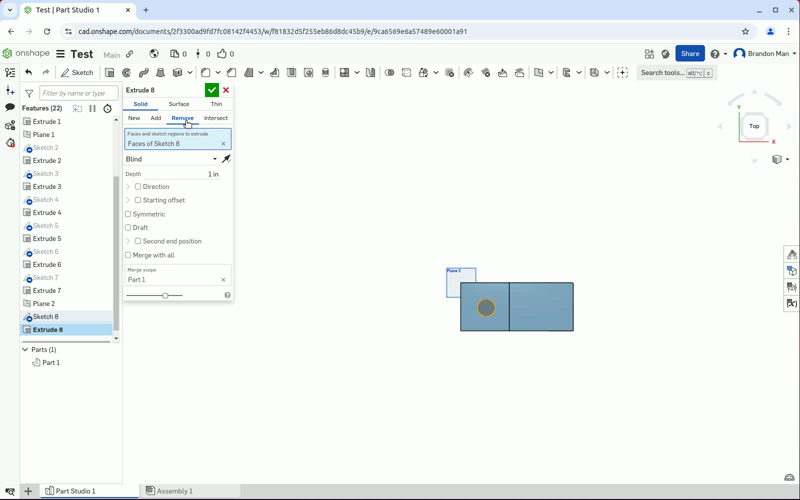
key(tab, 4)
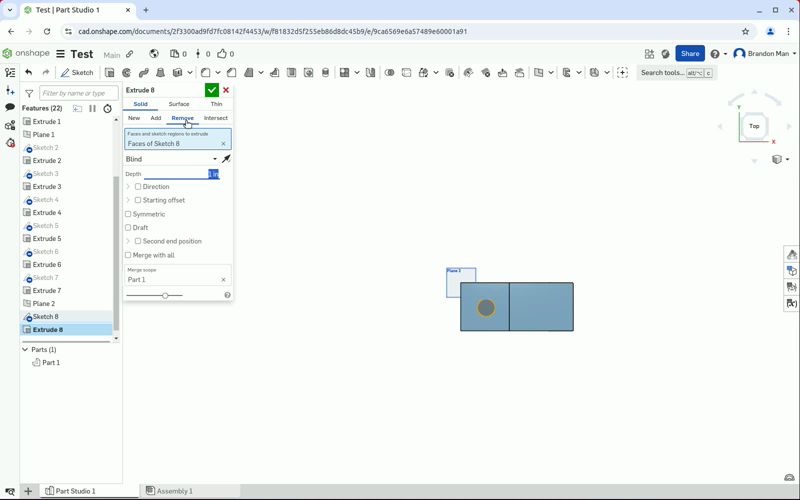
text(16.609)
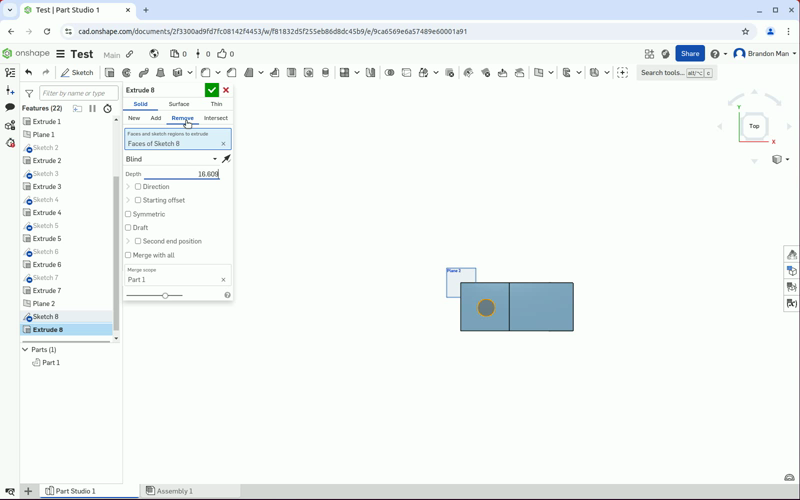
key(tab, 6)
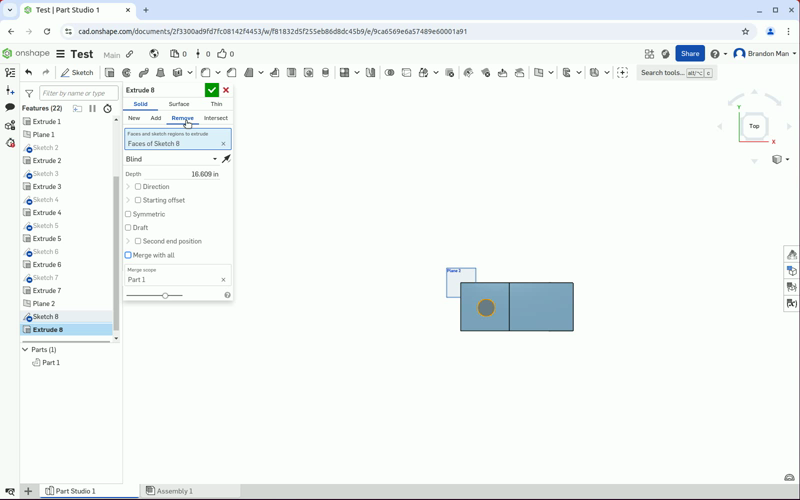
key(space)
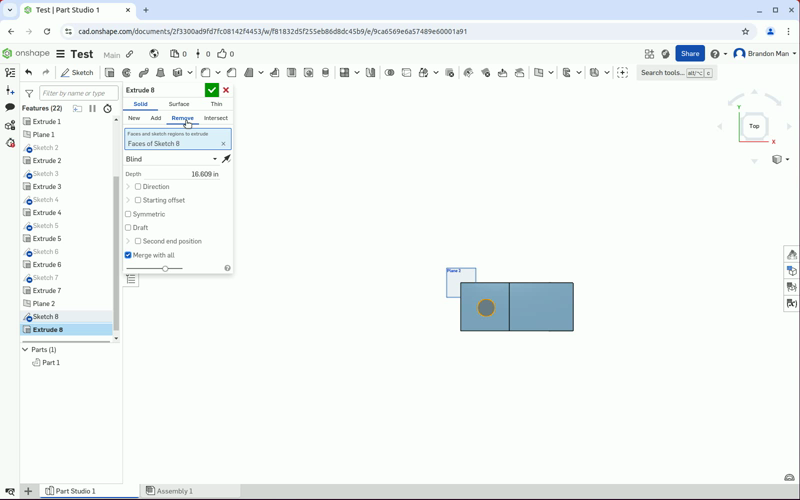
key(enter)
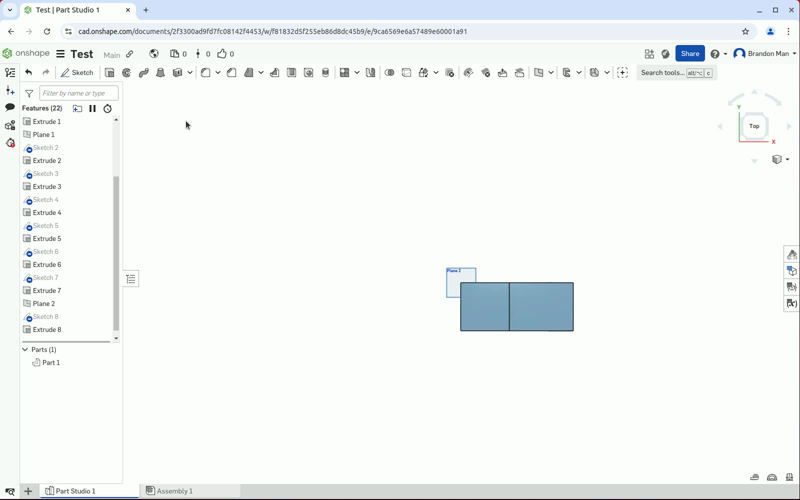
key(shift+h)
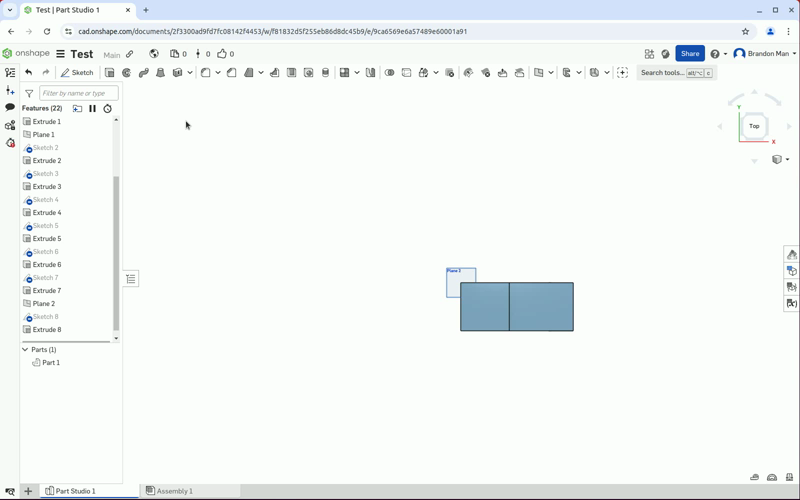
key(shift+h)
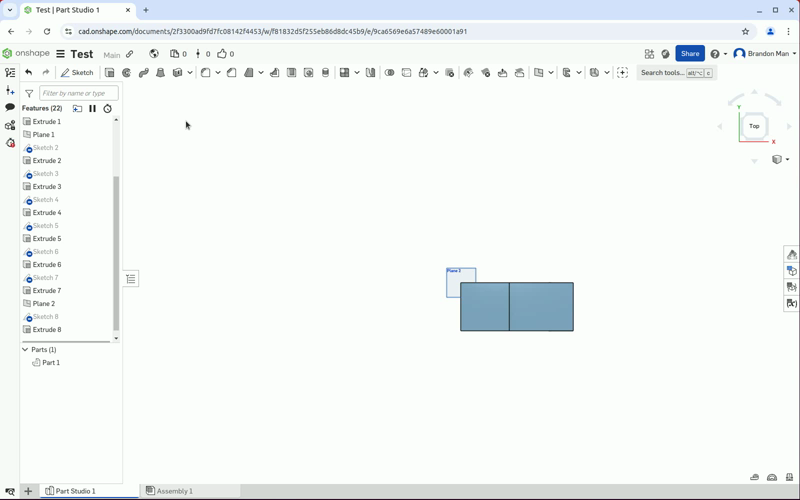
key(shift+7)
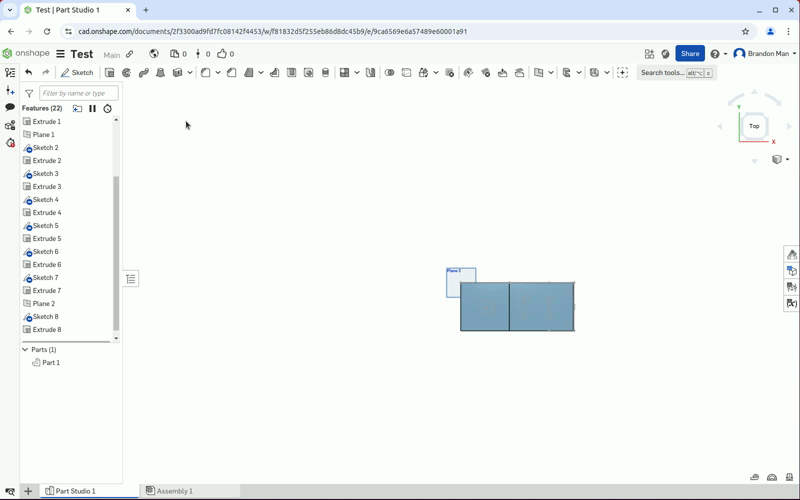
key(up, 3)
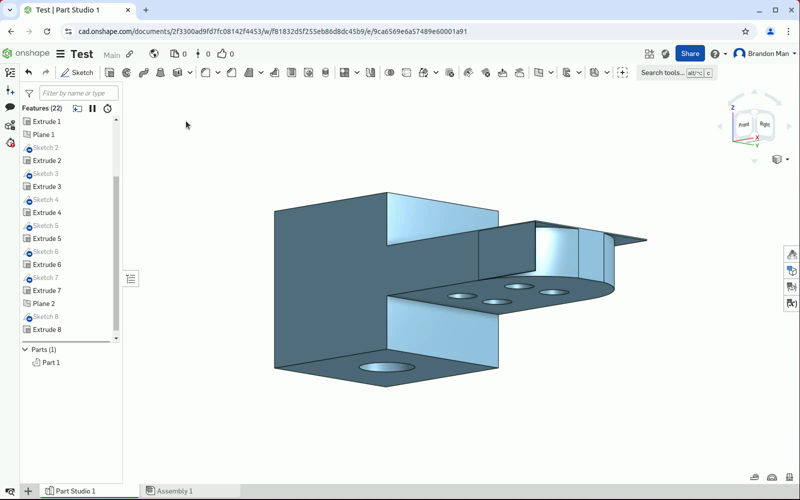
key(left, 3)
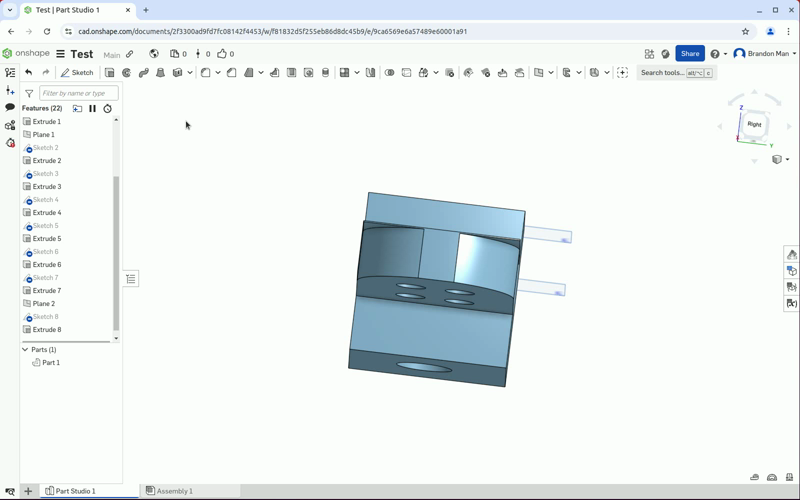
key(right, 3)
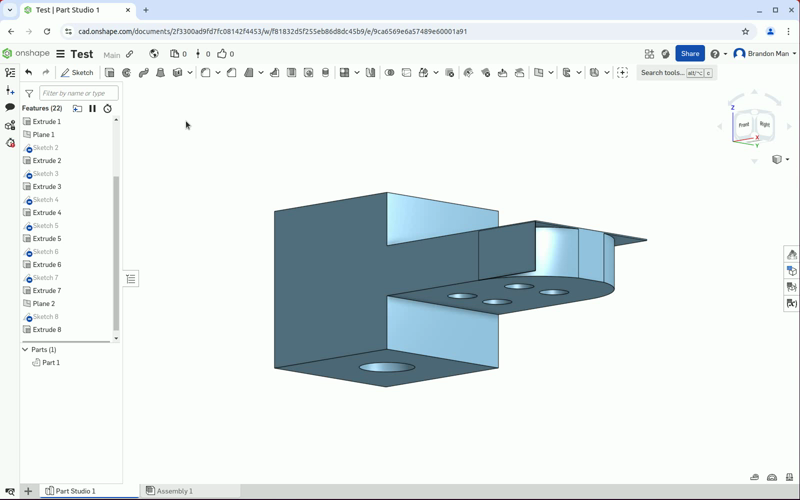
key(down, 3)
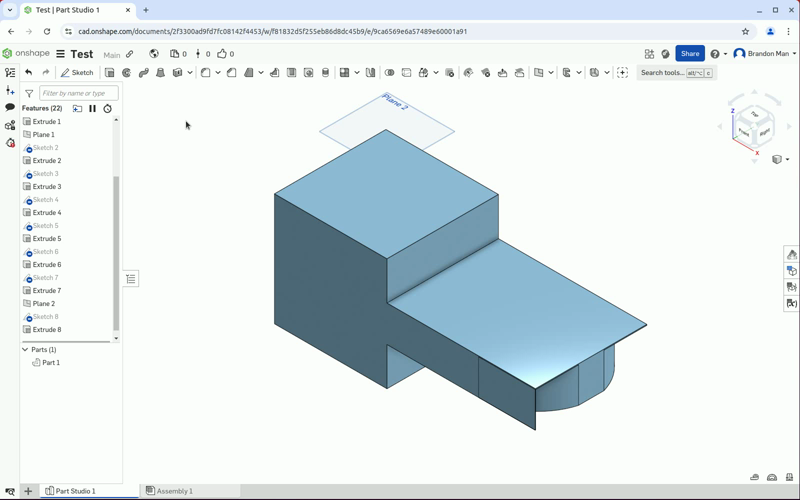
mouse_move(69, 111)
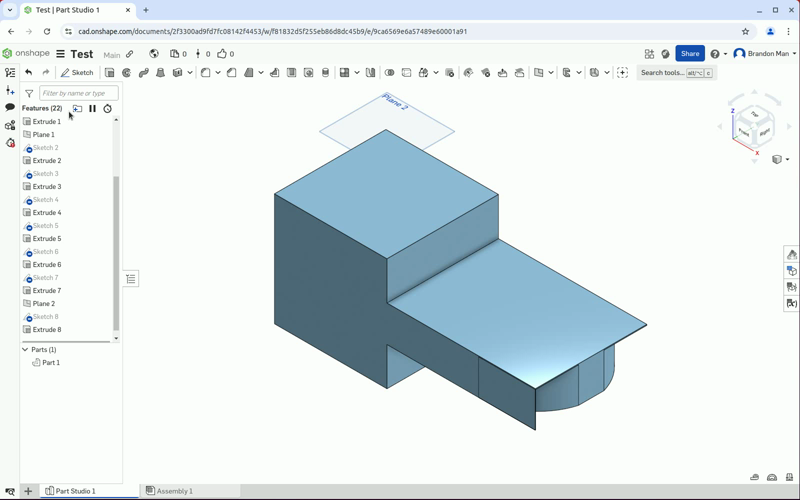
click(69, 111)